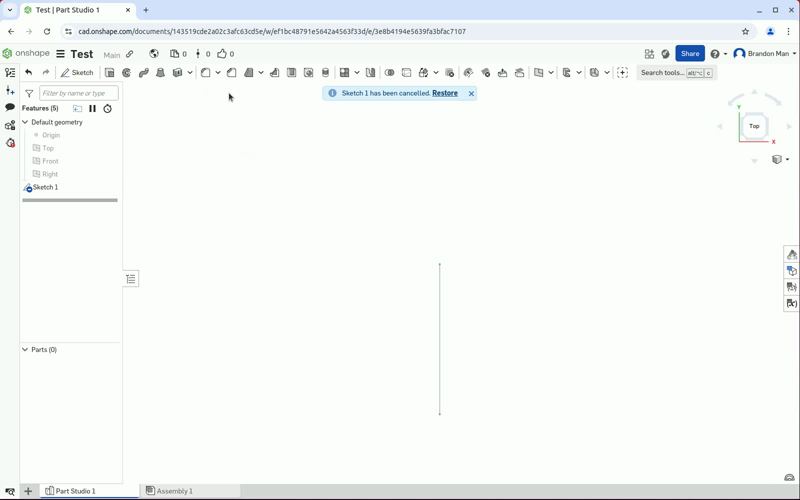
key(shift+h)
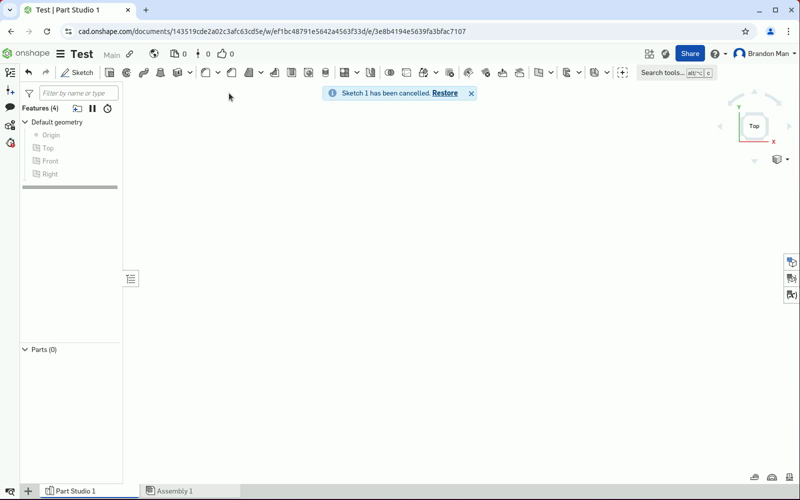
mouse_move(73, 352)
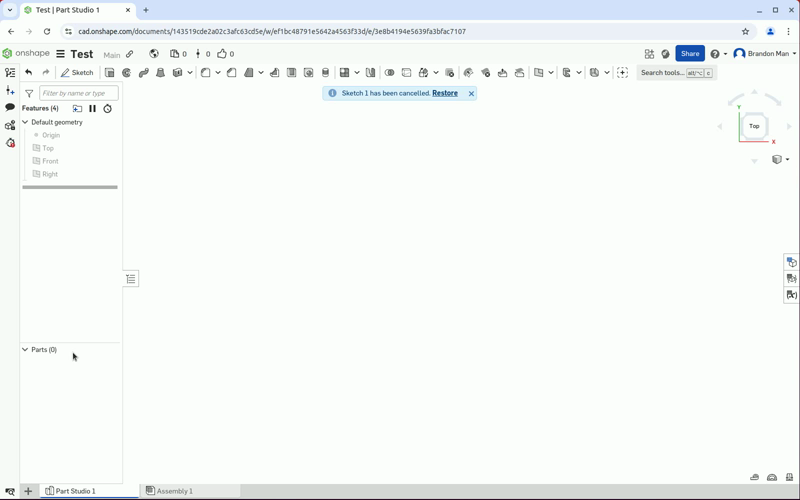
key(y)
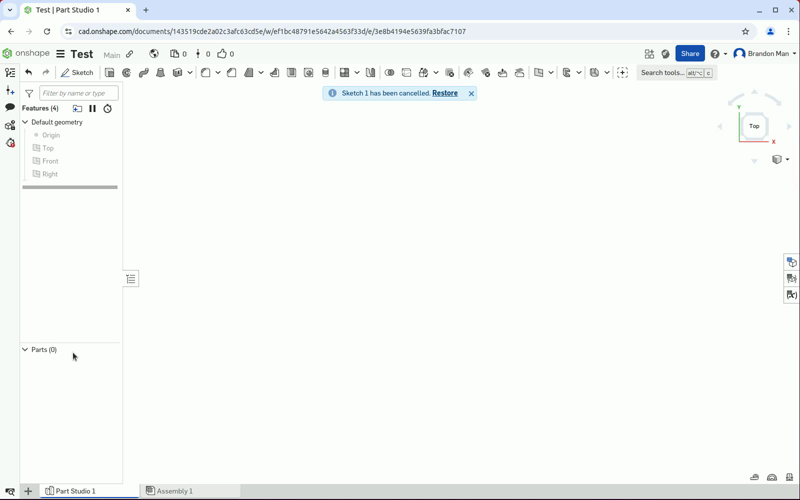
key(shift+p)
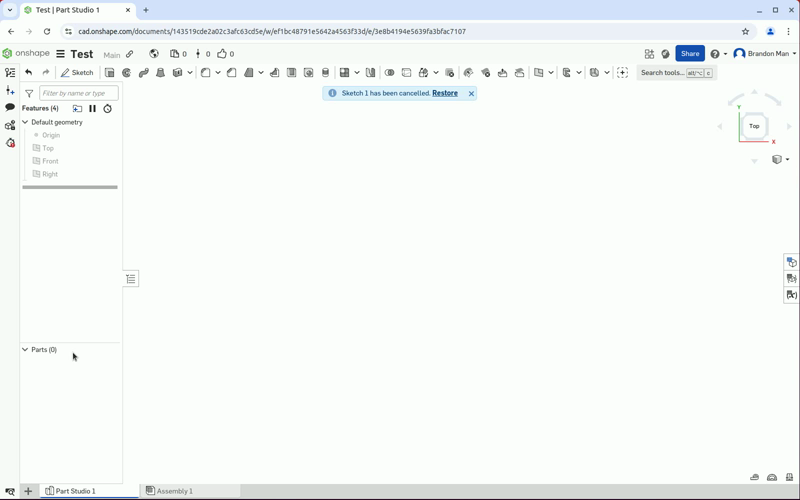
key(space)
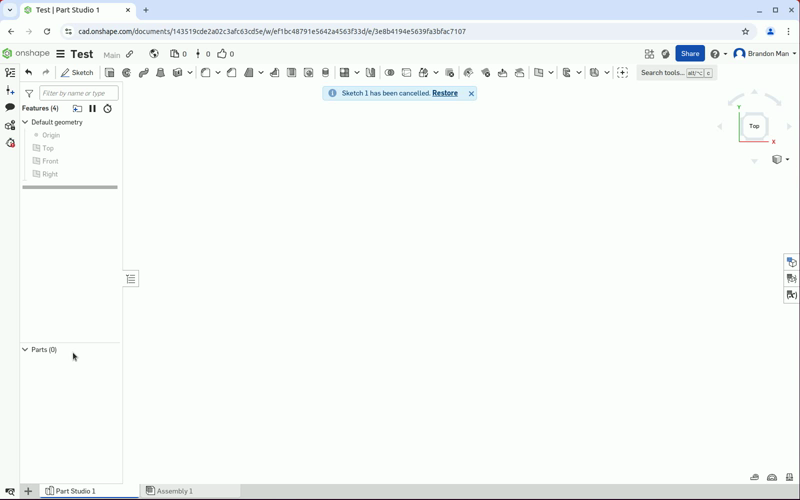
key_down(shift)
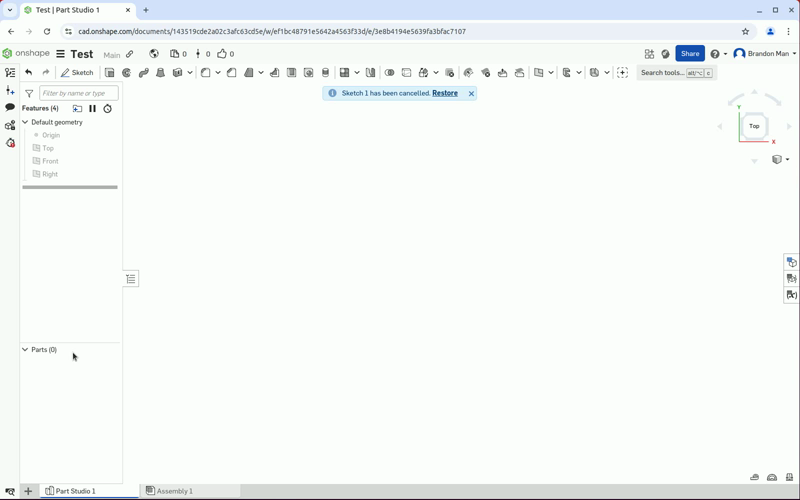
key(up)
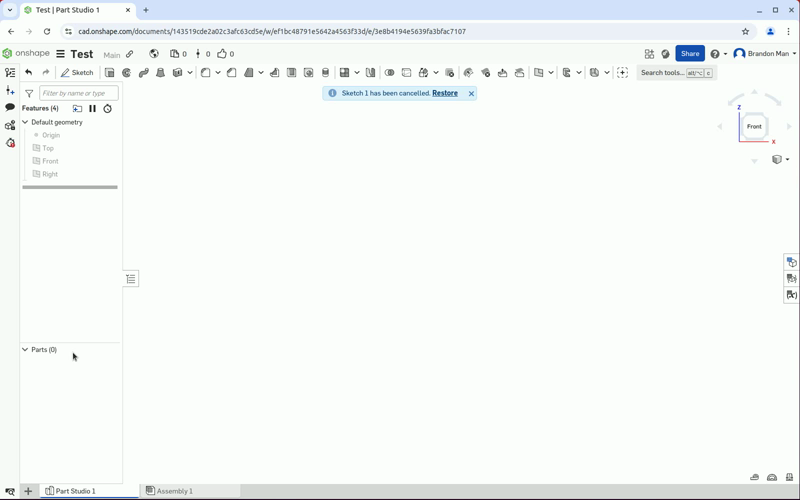
key_up(shift)
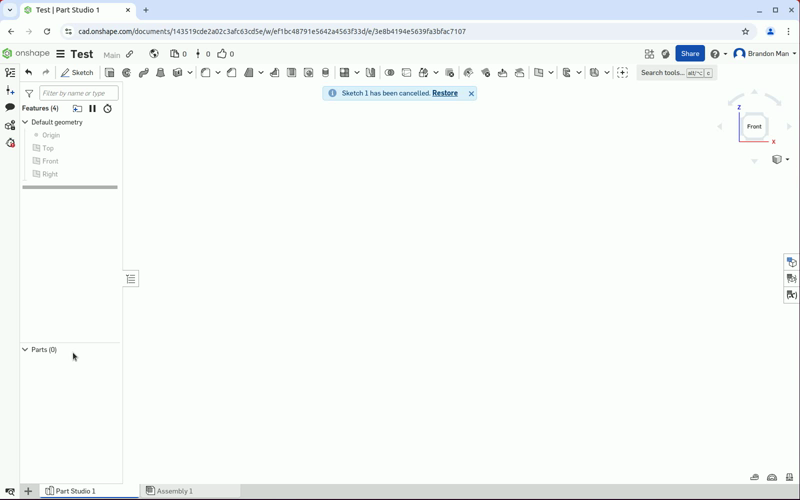
mouse_move(73, 352)
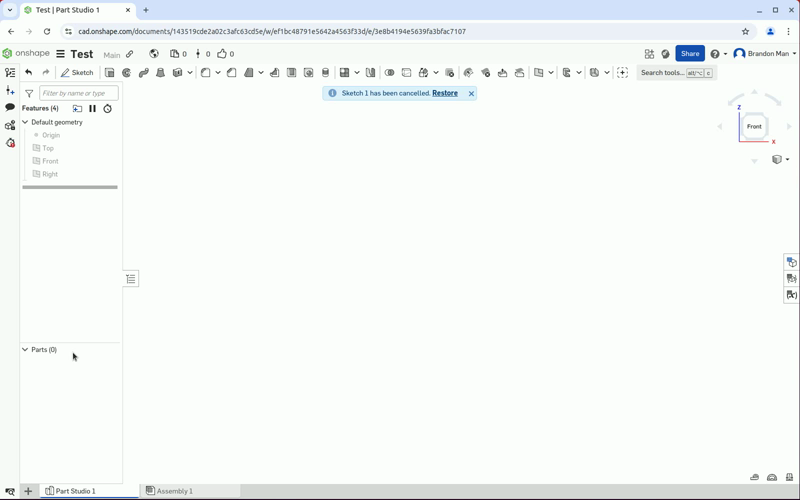
key(shift+y)
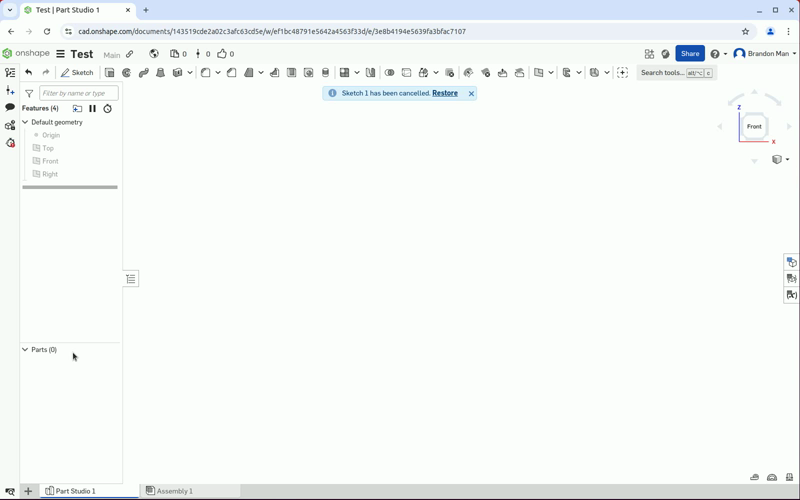
key(shift+s)
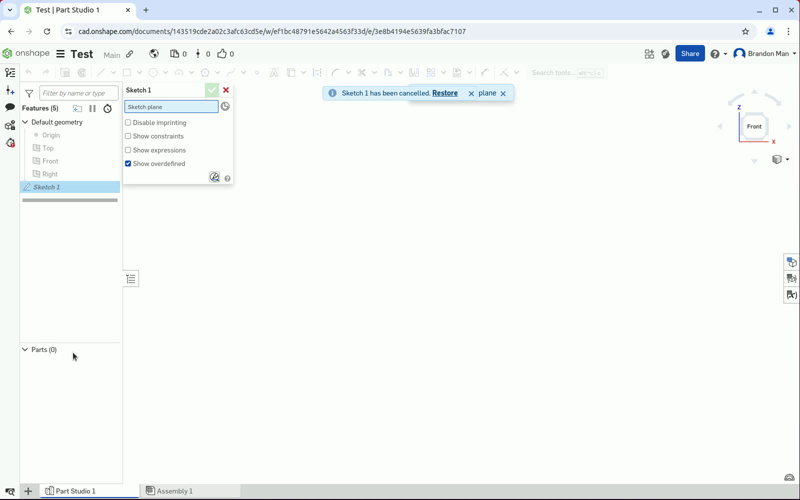
mouse_move(73, 163)
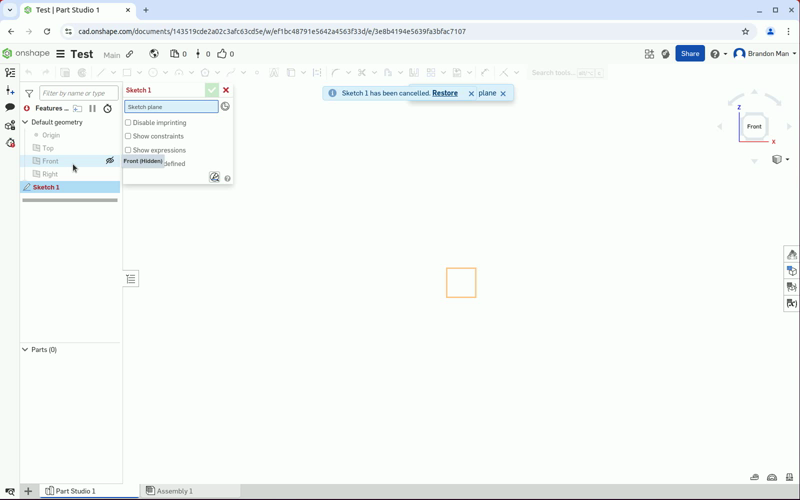
click(73, 163)
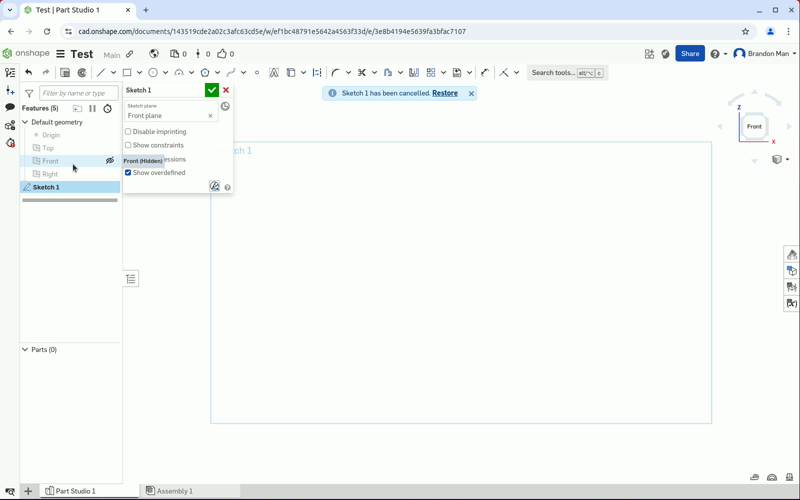
mouse_move(73, 352)
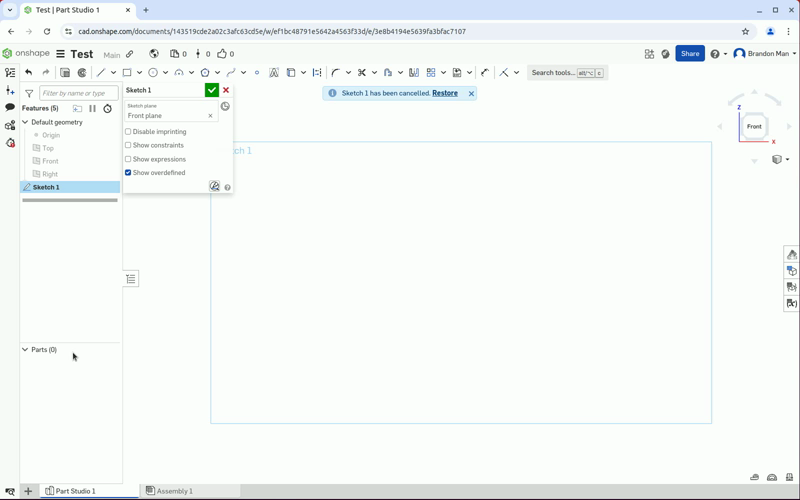
key(y)
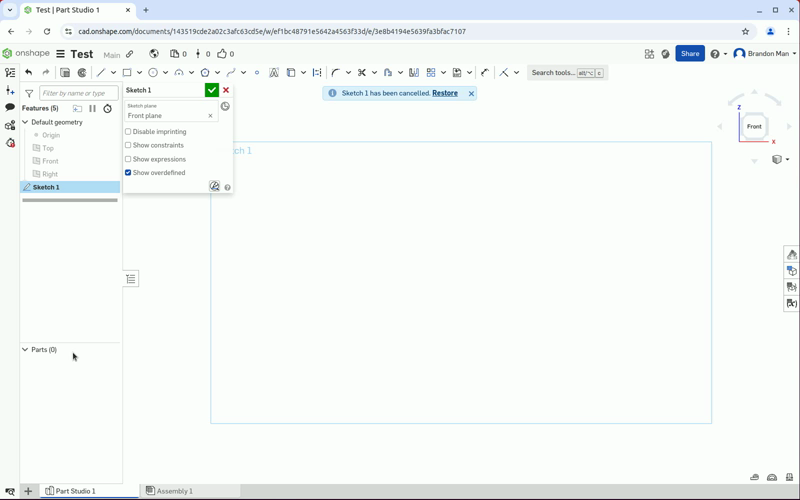
key(l)
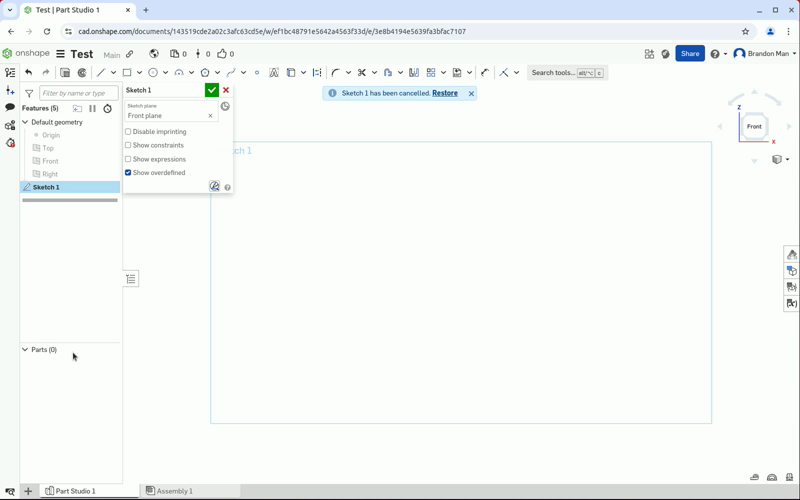
key_down(shift)
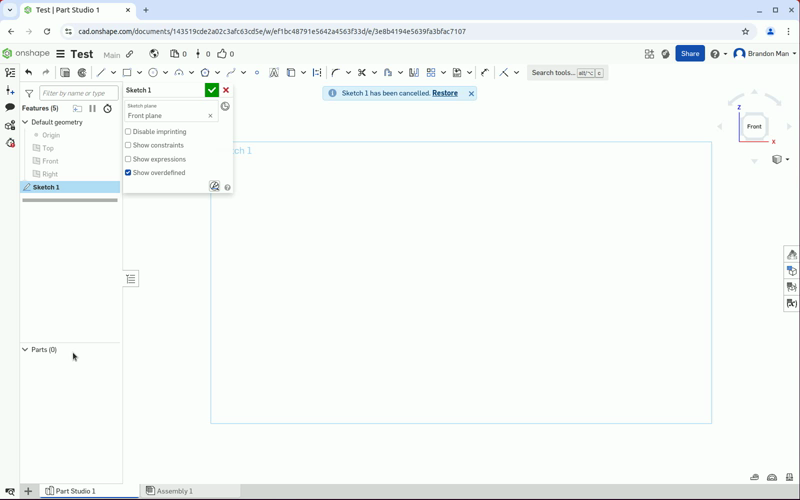
mouse_move(368, 282)
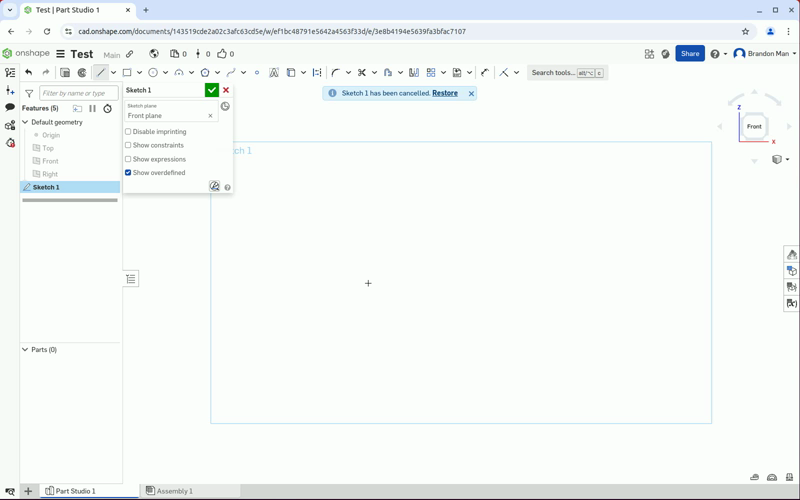
click(368, 282)
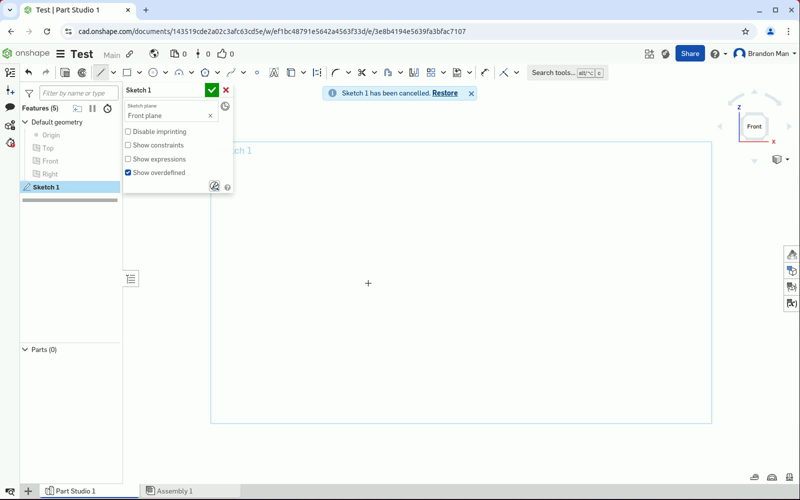
key_up(shift)
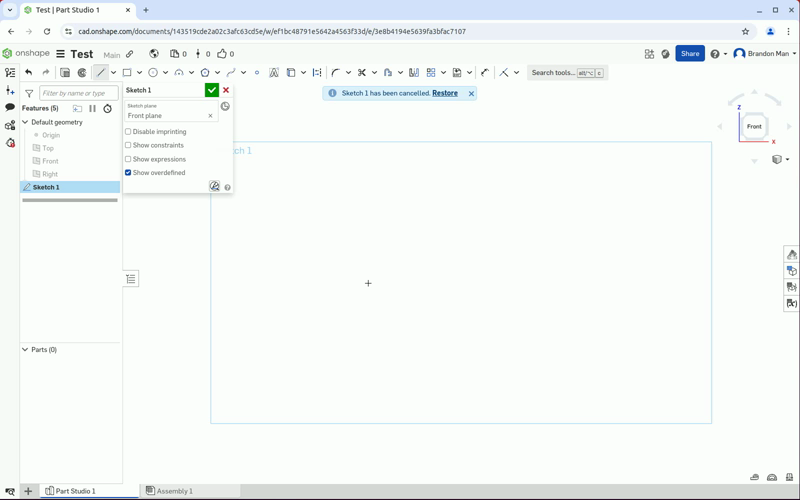
key_down(shift)
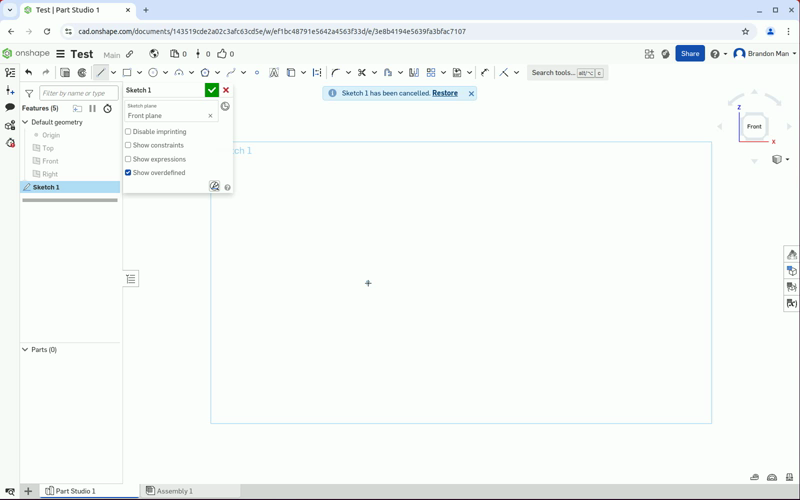
mouse_move(572, 282)
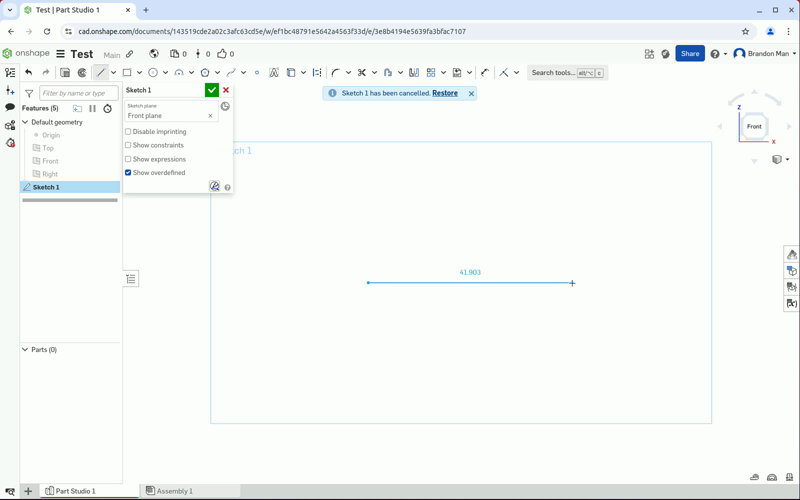
click(572, 282)
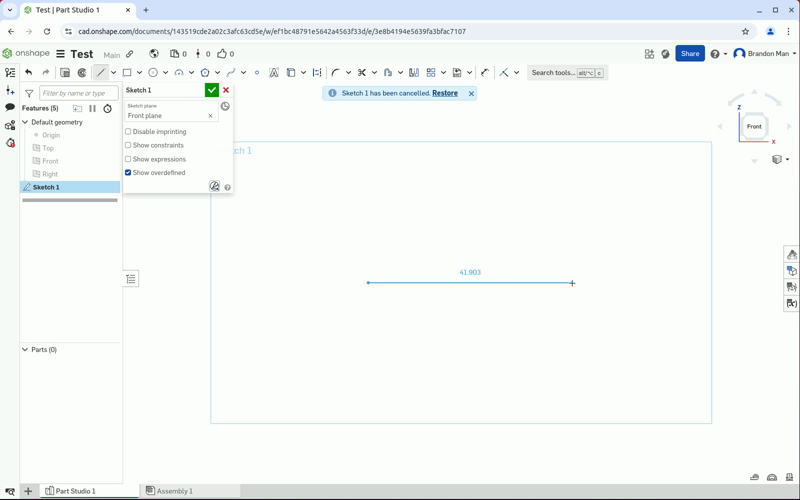
key_up(shift)
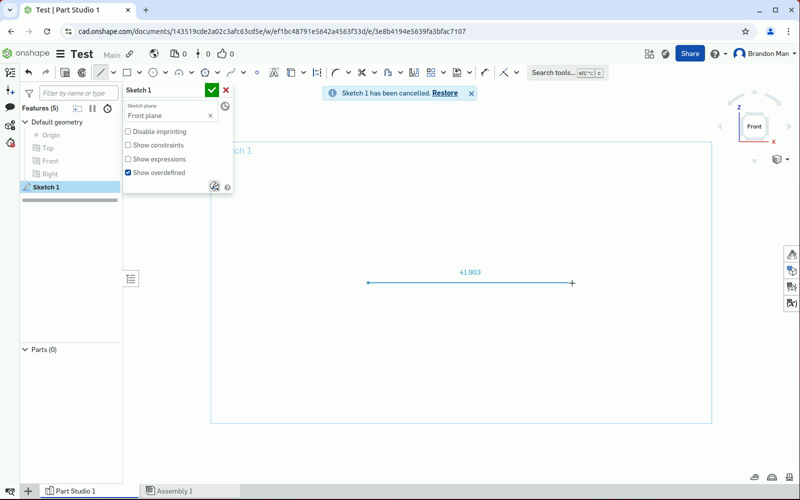
key_down(shift)
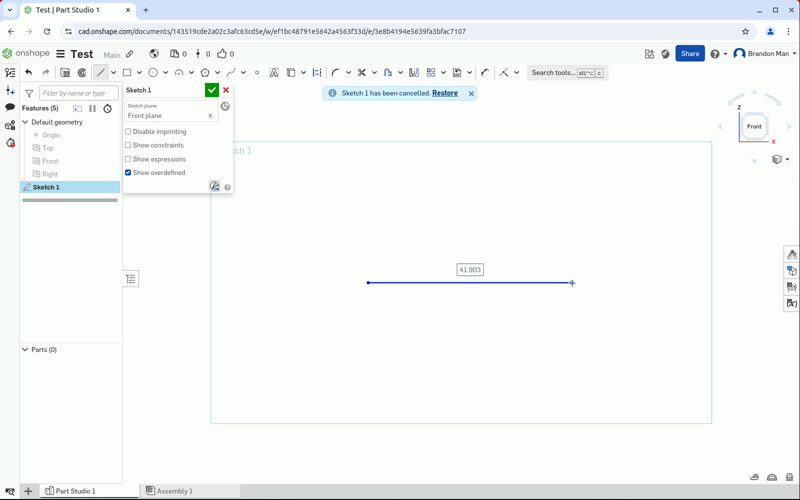
mouse_move(572, 179)
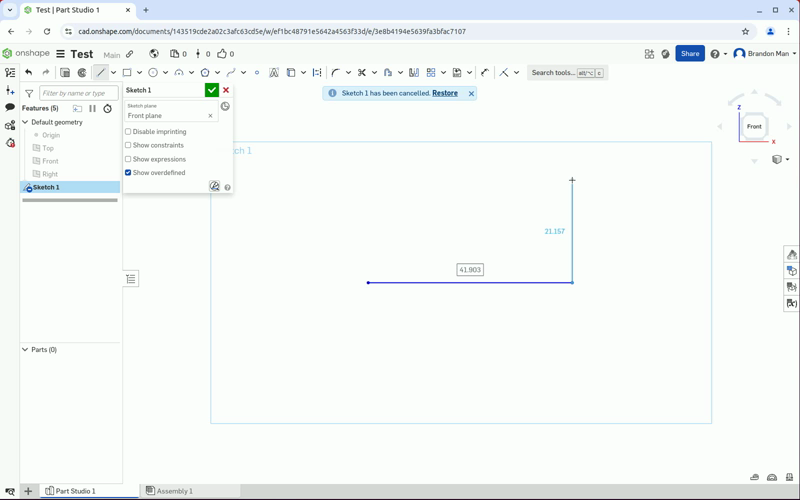
click(572, 179)
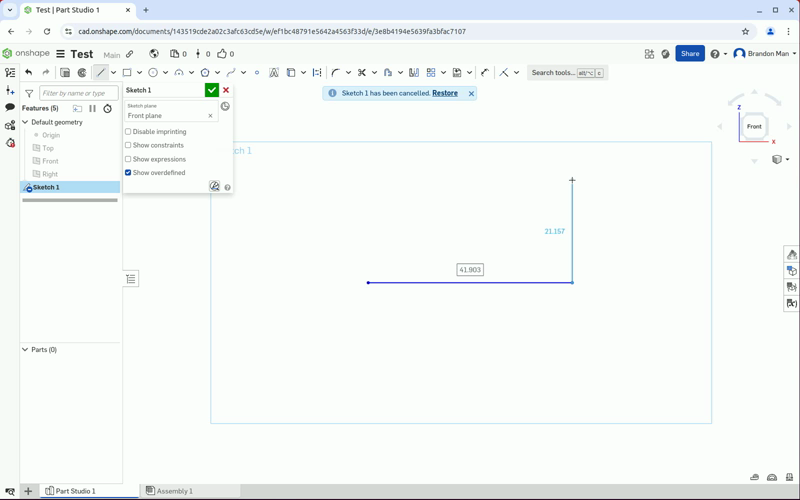
key_up(shift)
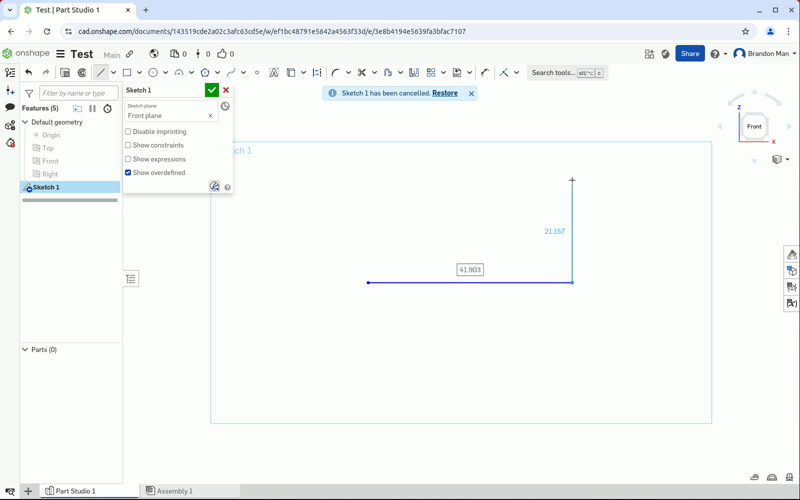
key_down(shift)
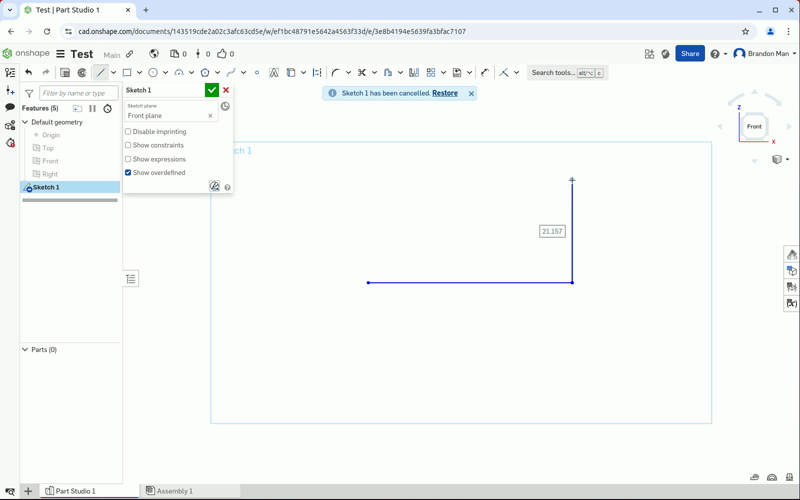
mouse_move(368, 179)
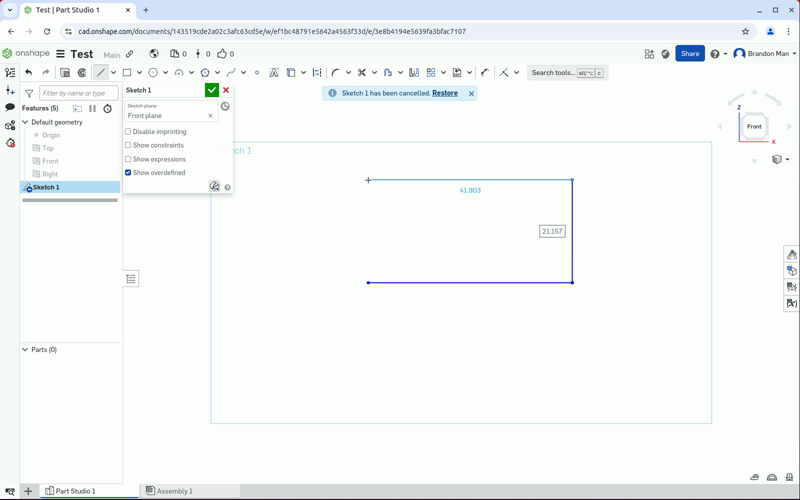
click(368, 179)
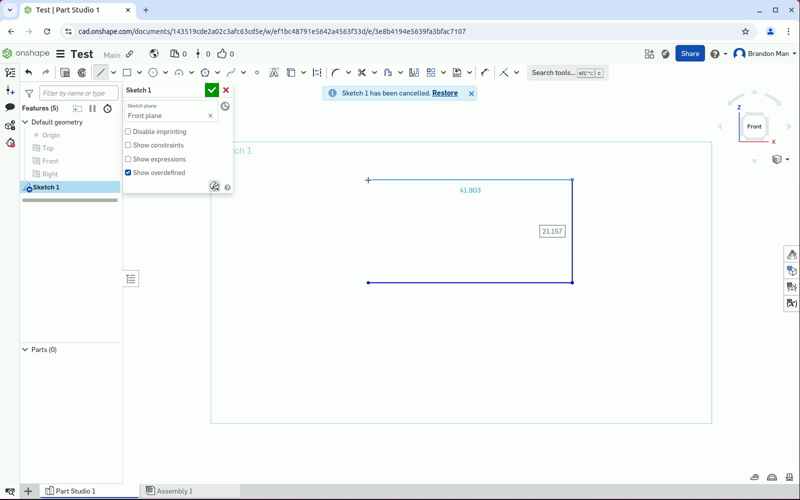
key_up(shift)
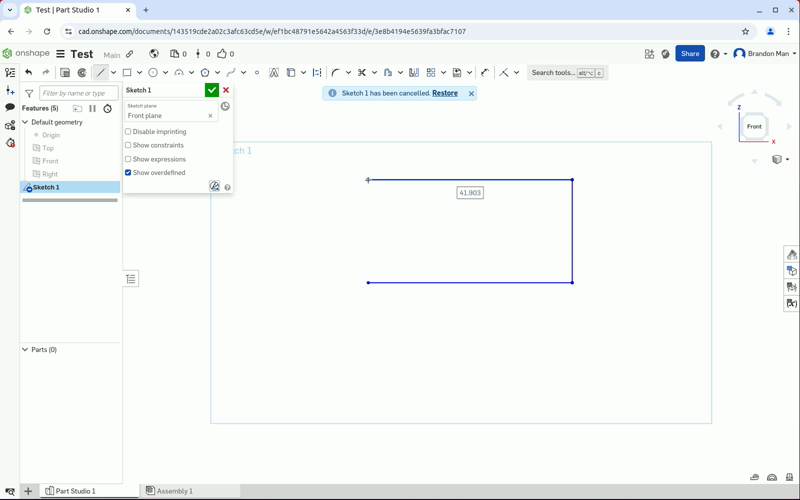
key_down(shift)
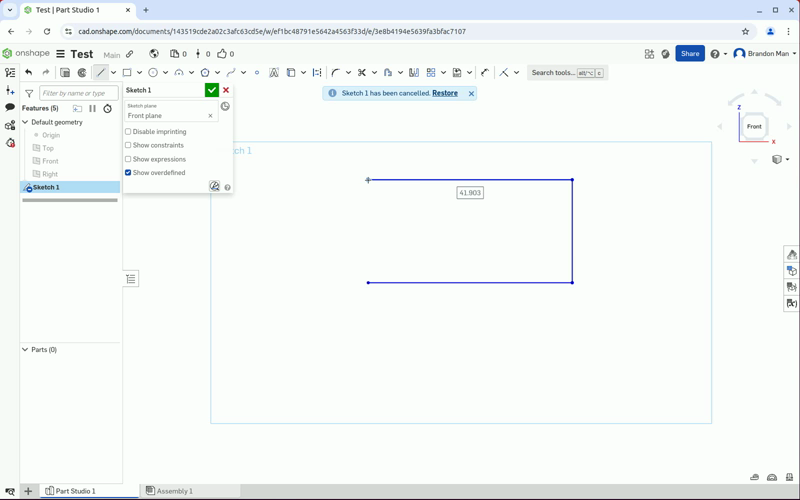
mouse_move(368, 282)
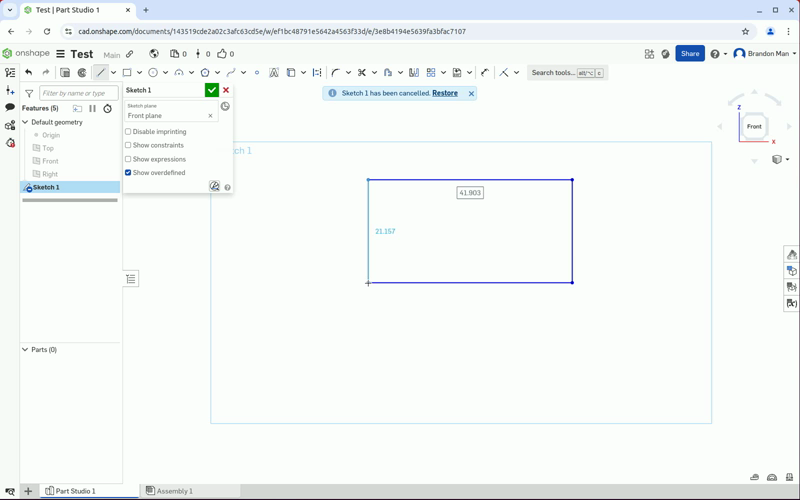
key_up(shift)
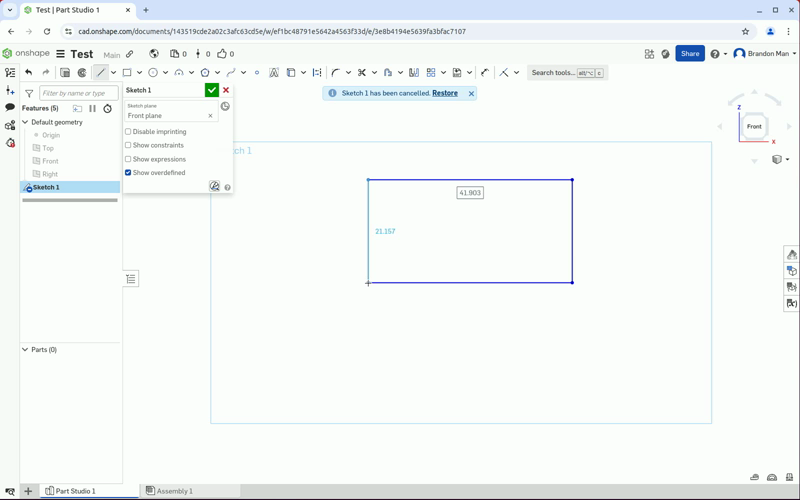
click(368, 282)
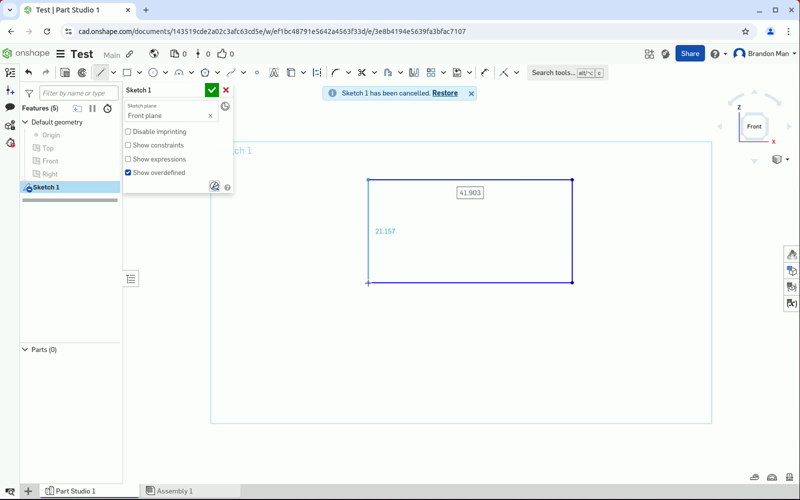
key(esc)
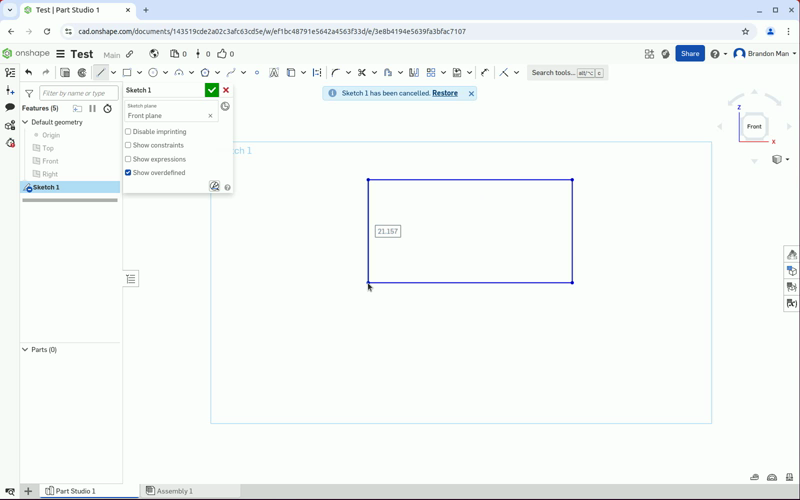
mouse_move(404, 212)
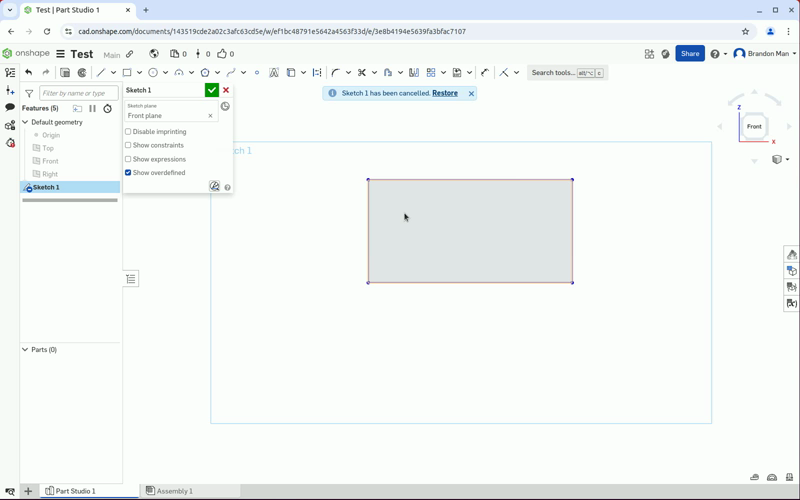
click(404, 212)
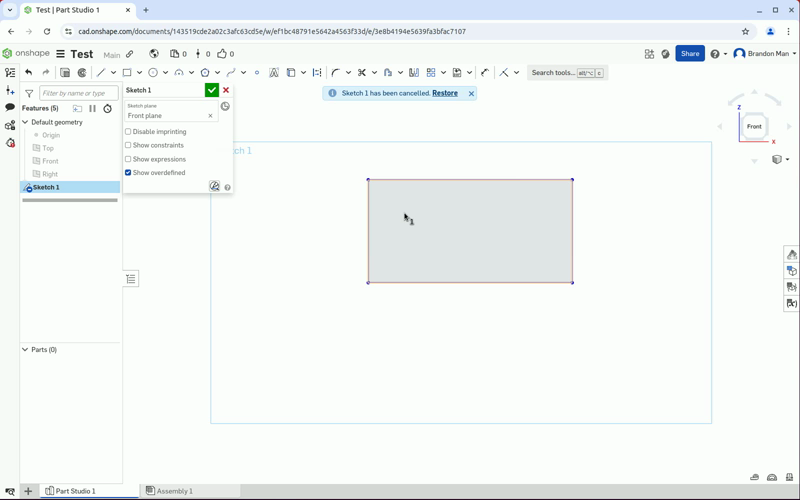
mouse_move(73, 352)
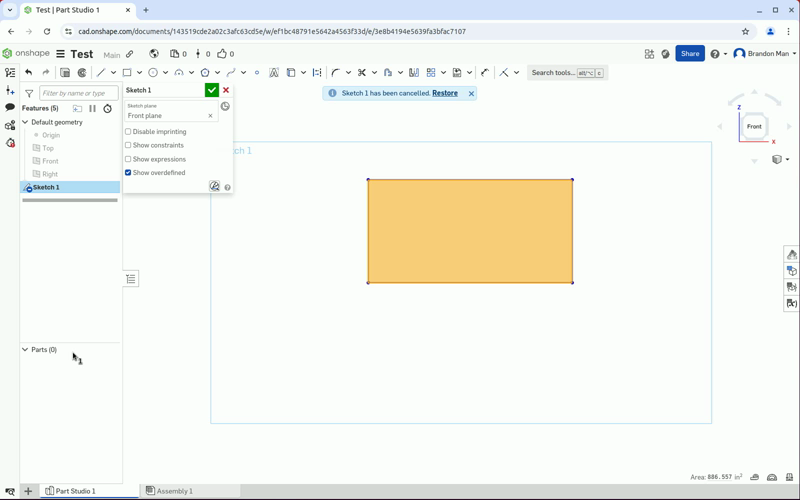
key(shift+y)
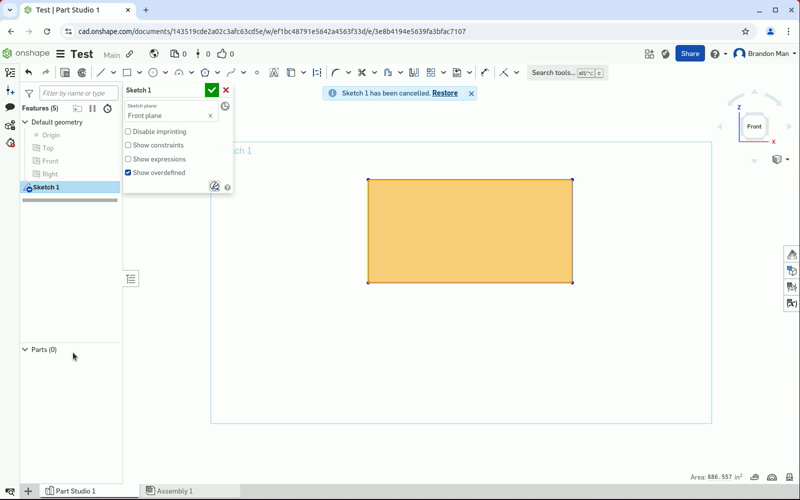
key(shift+e)
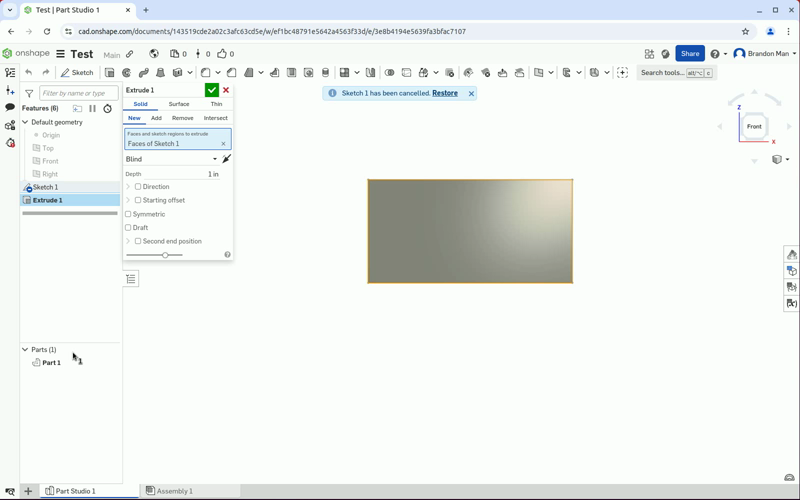
mouse_move(143, 106)
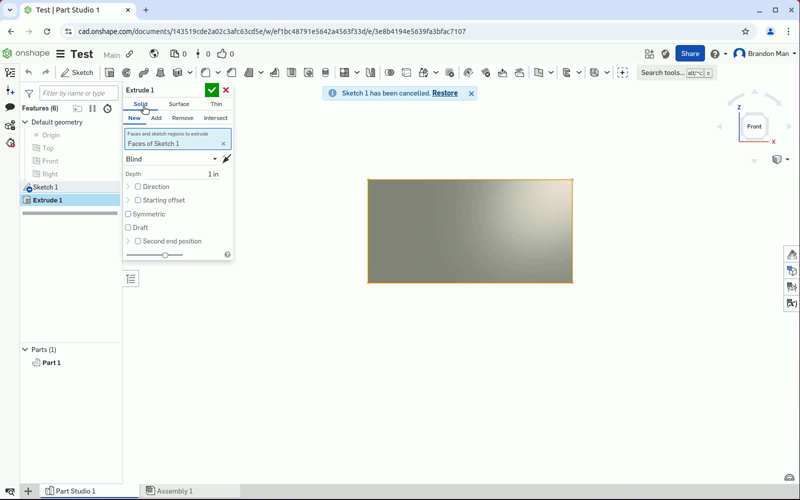
click(143, 106)
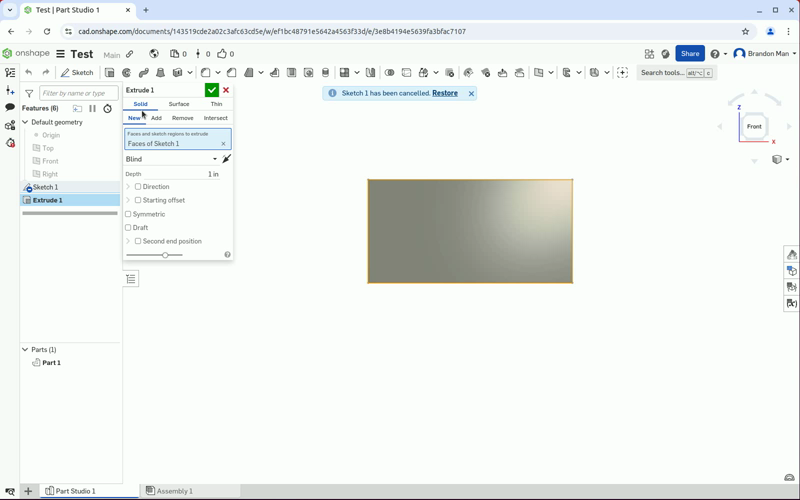
mouse_move(137, 120)
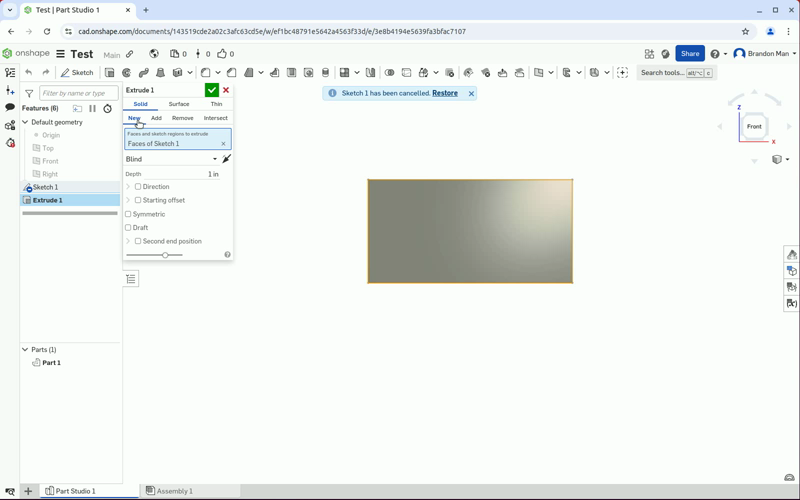
click(137, 120)
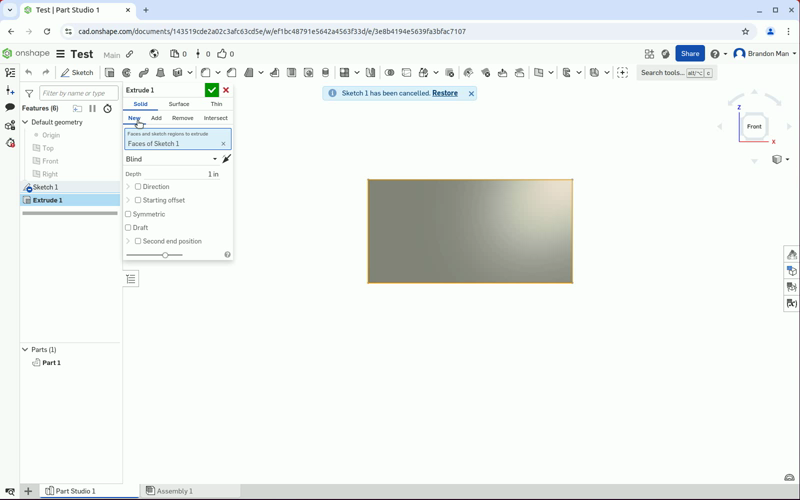
key(tab, 4)
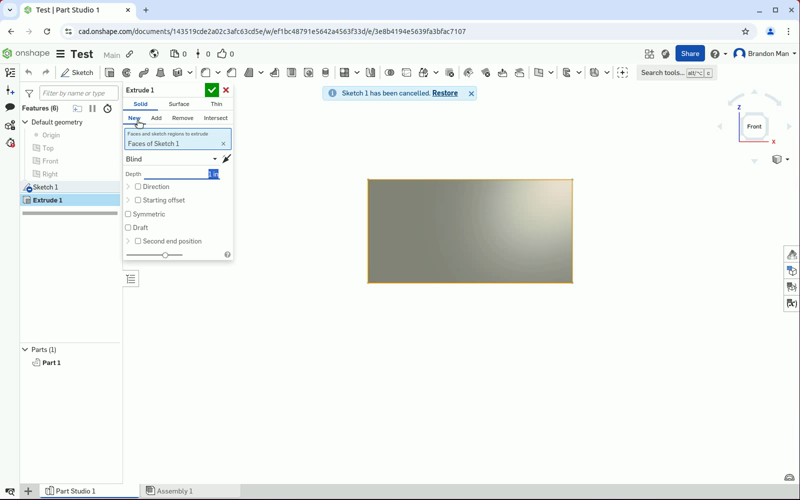
text(13.961)
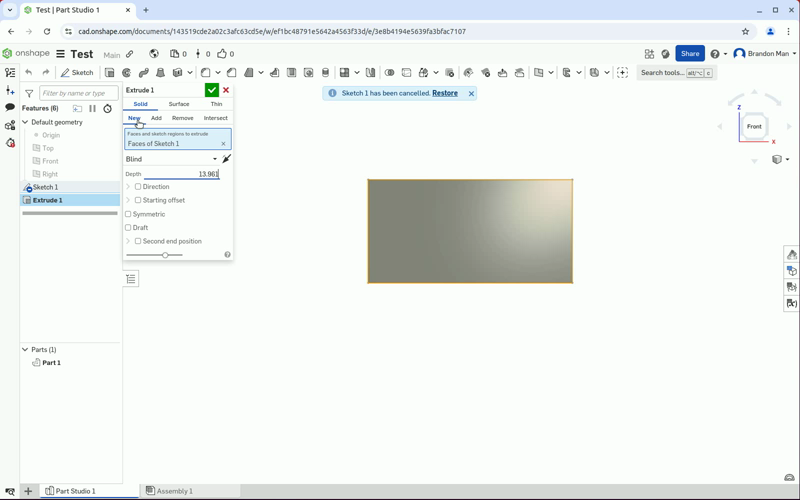
key(enter)
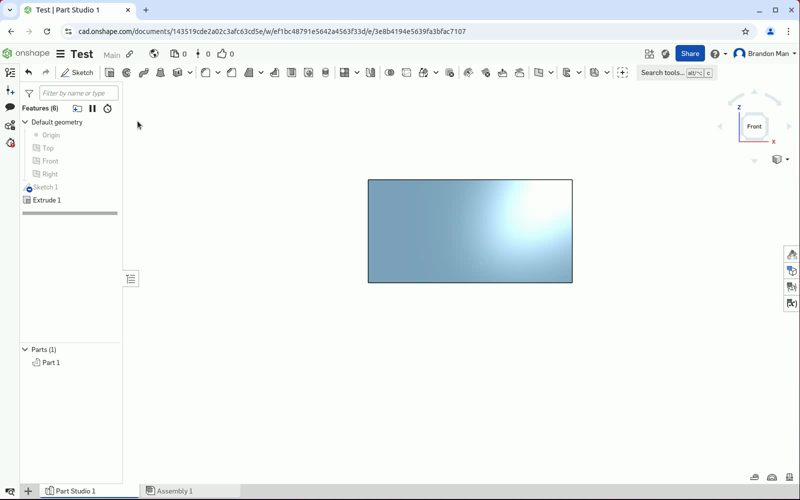
key(shift+h)
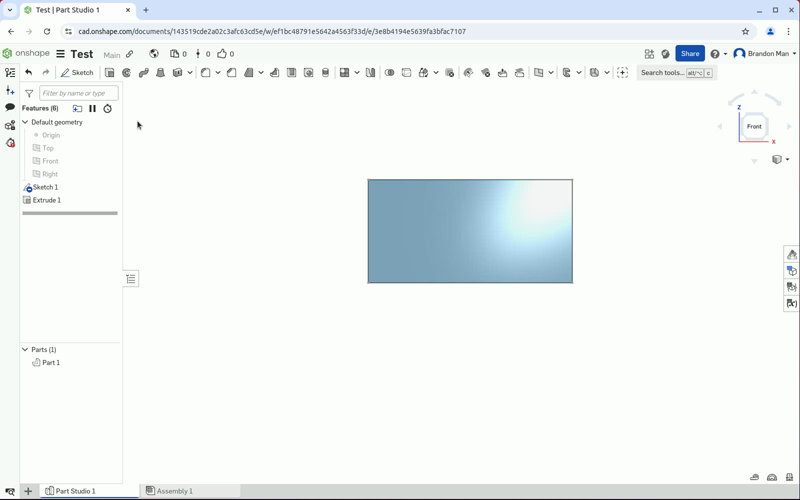
key(shift+h)
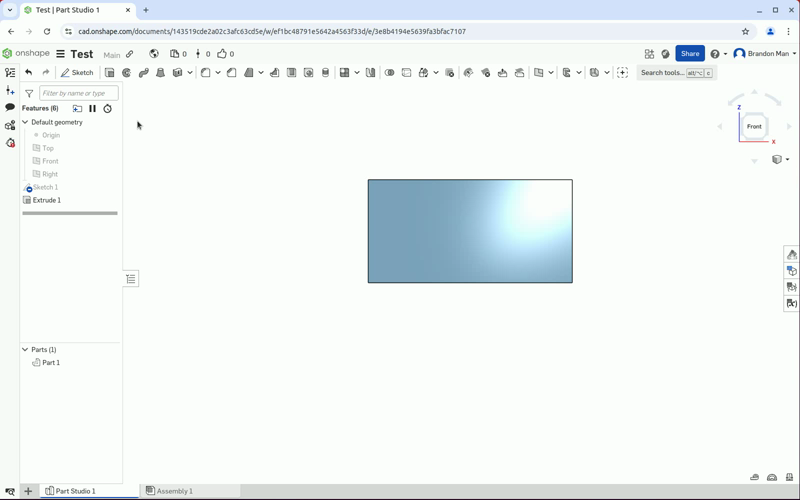
mouse_move(73, 189)
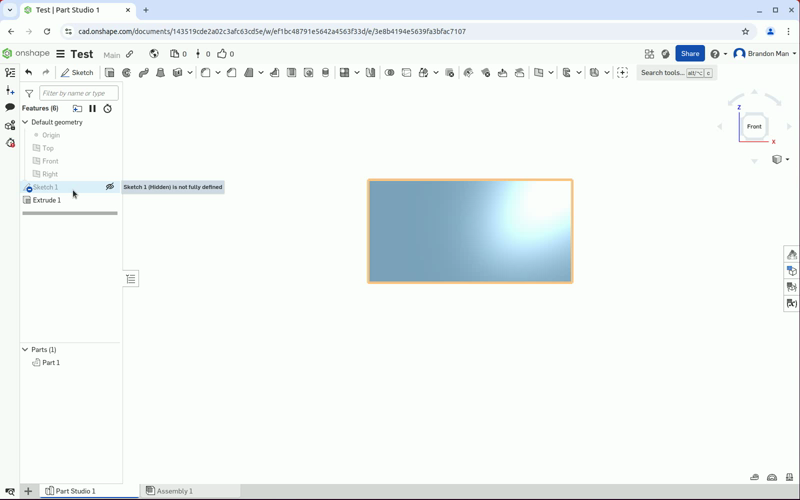
click(73, 189)
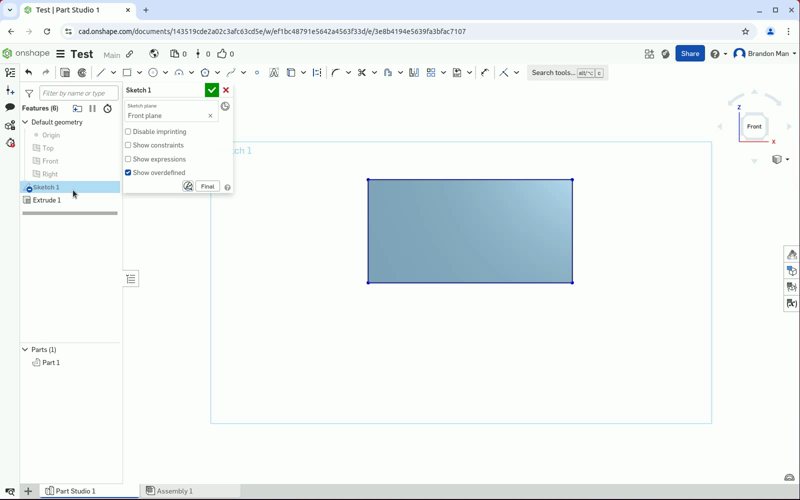
mouse_move(229, 92)
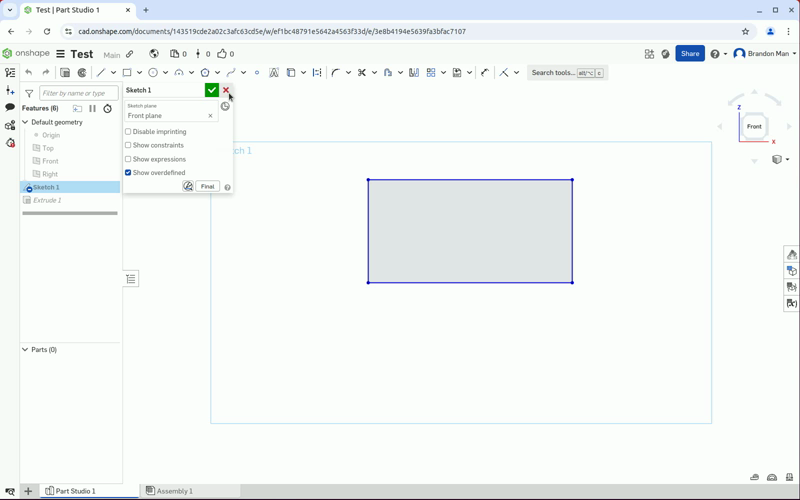
click(229, 92)
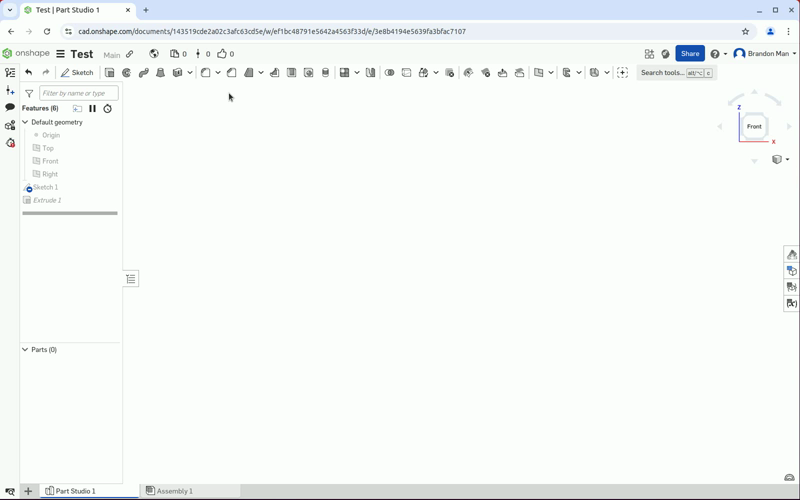
mouse_move(73, 352)
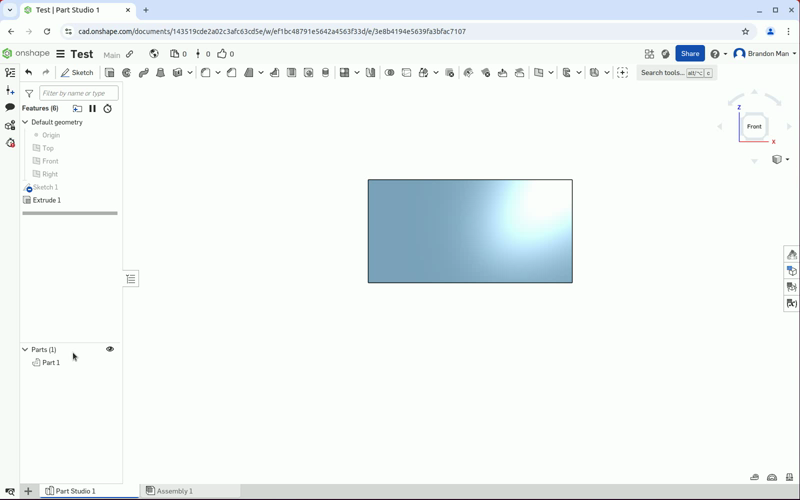
key(y)
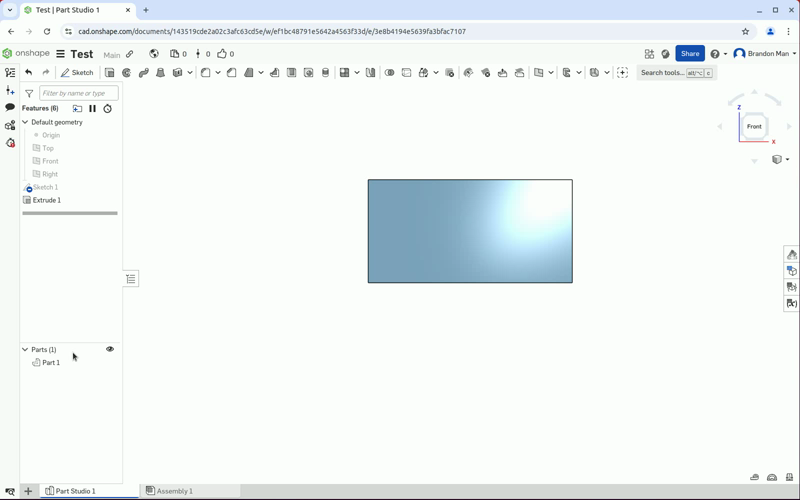
key(shift+p)
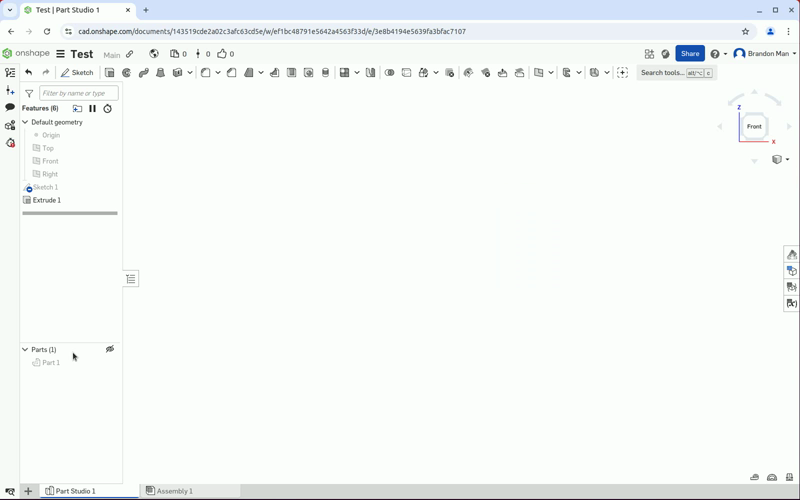
key(space)
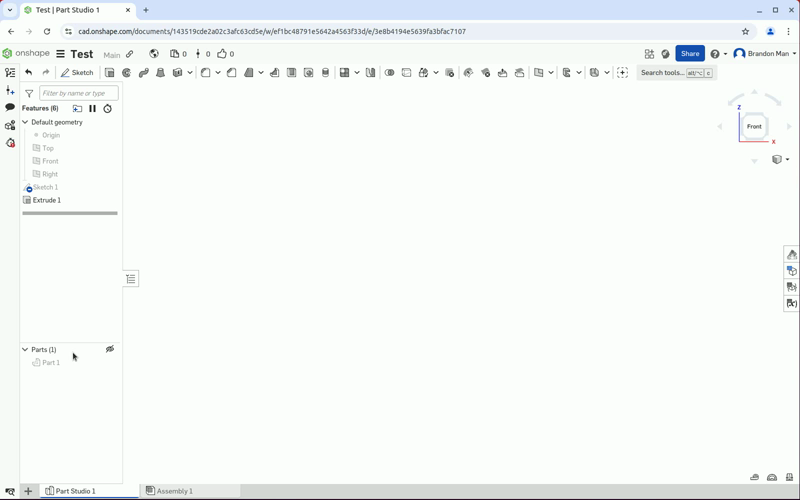
key_down(shift)
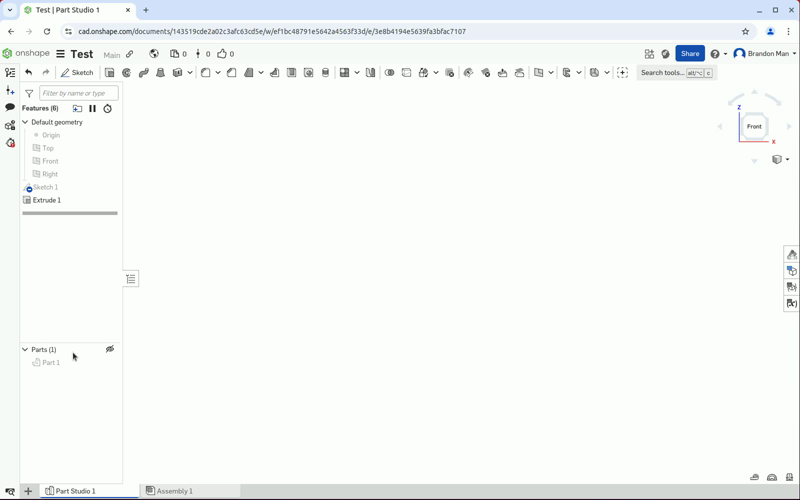
key(down)
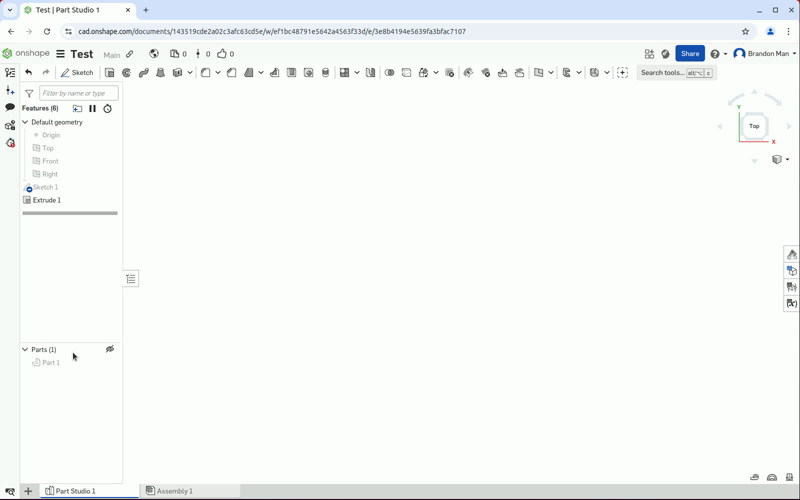
key_up(shift)
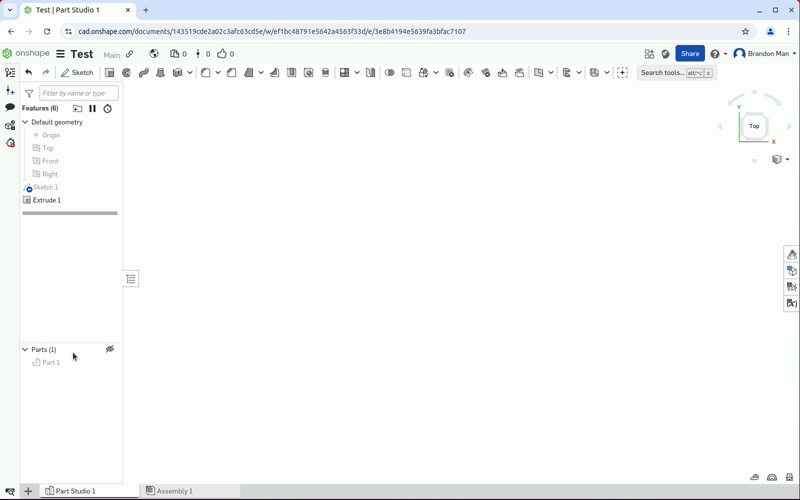
mouse_move(73, 352)
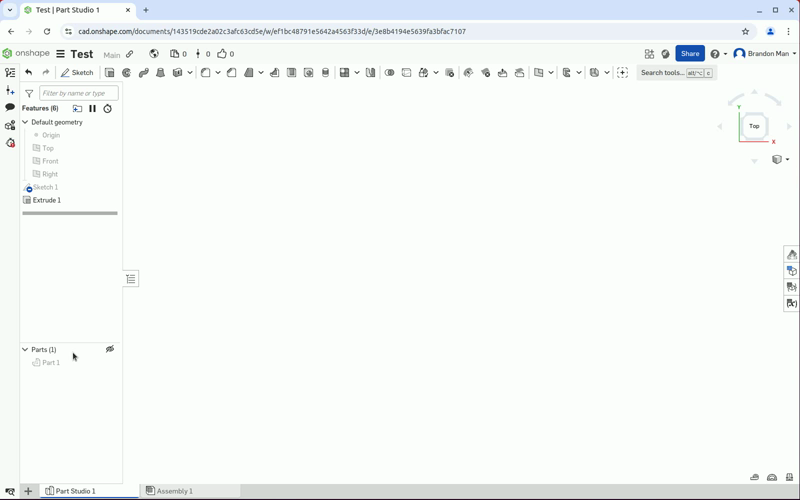
key(shift+y)
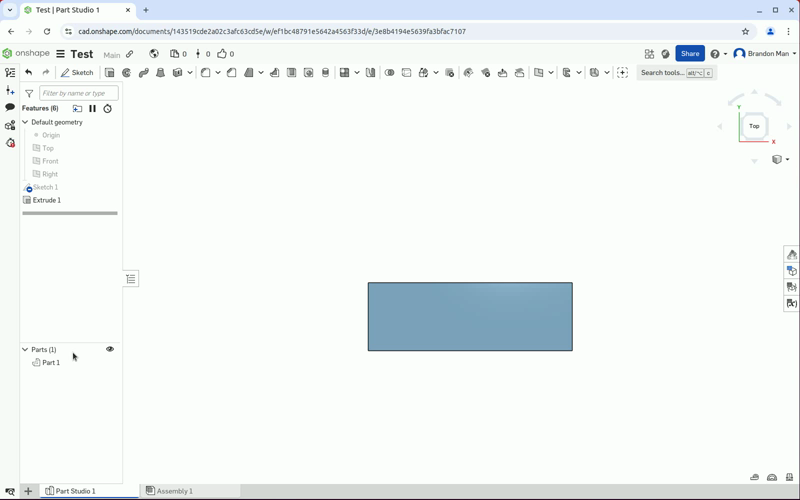
mouse_move(541, 75)
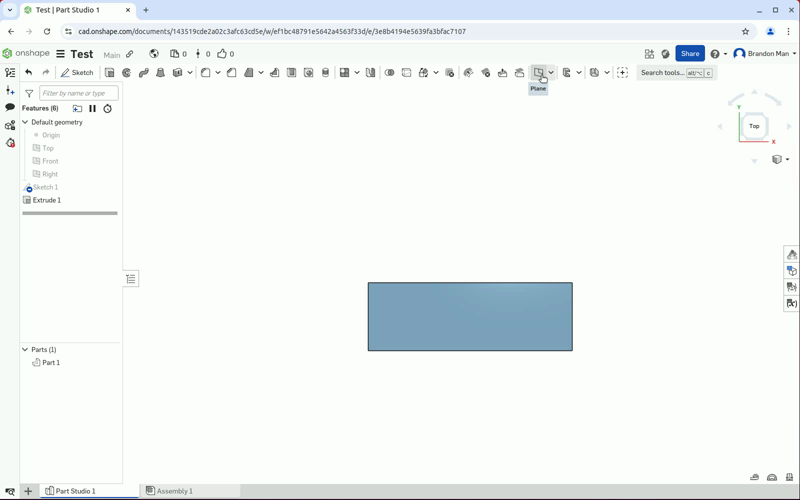
click(541, 75)
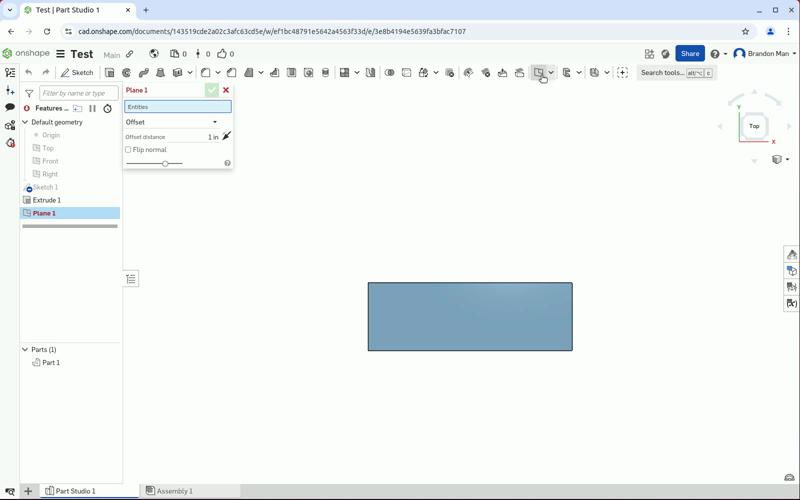
mouse_move(73, 150)
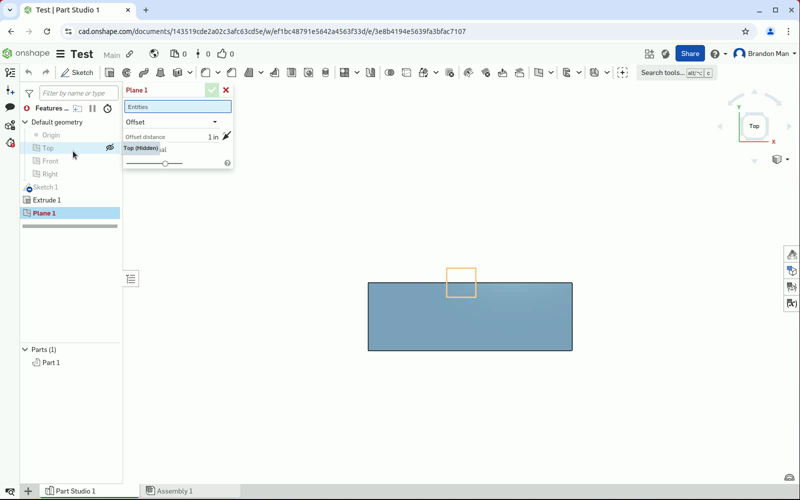
click(73, 150)
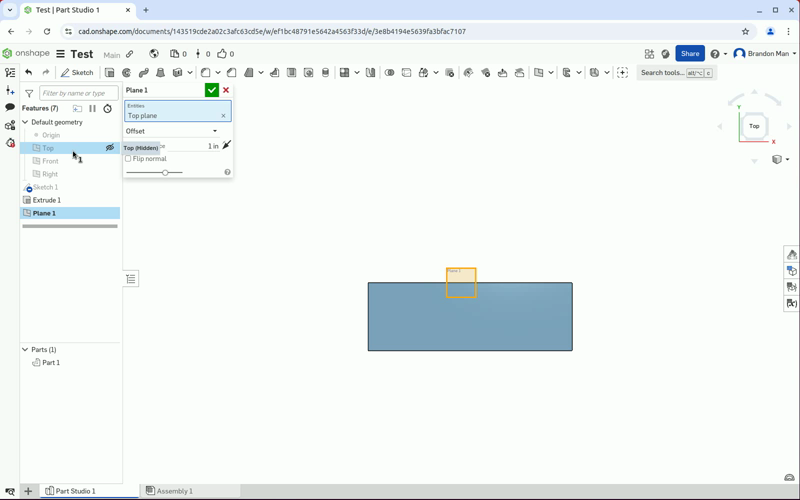
key(tab, 2)
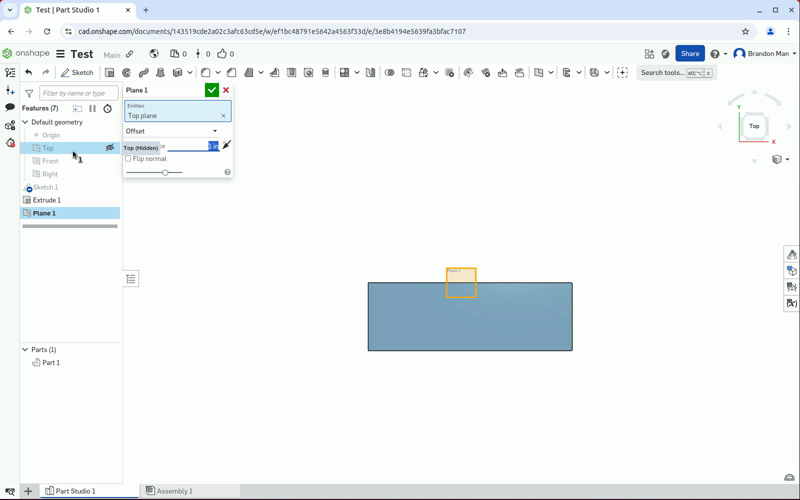
text(20.951)
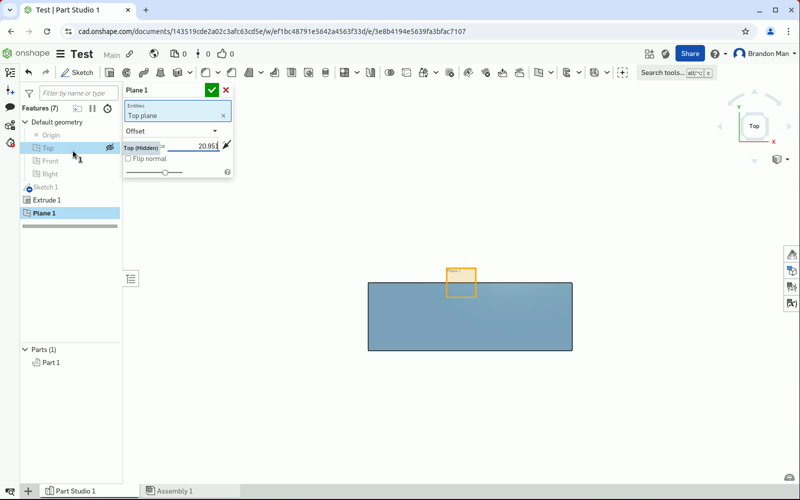
key(enter, 2)
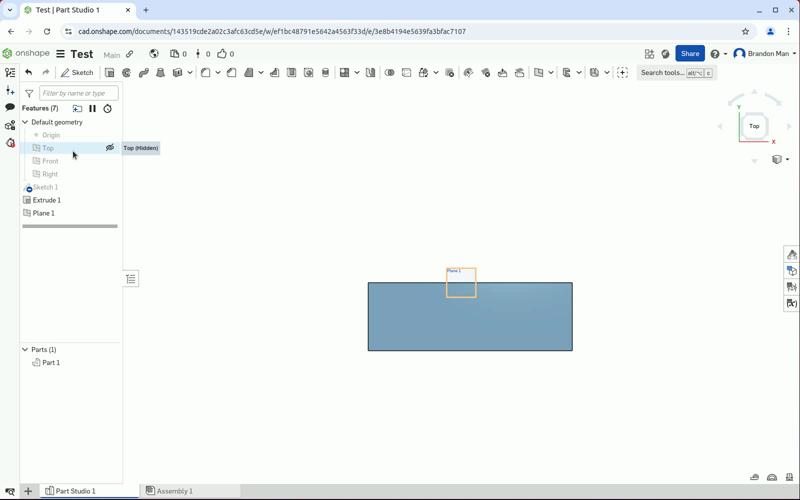
key(shift+s)
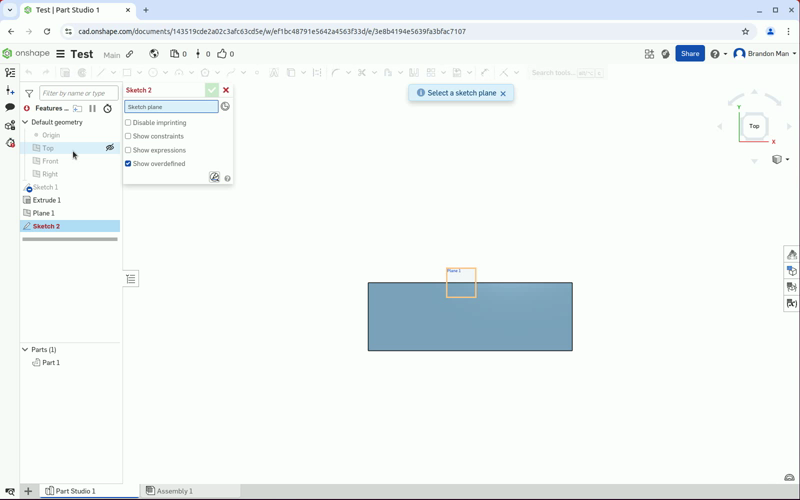
mouse_move(73, 215)
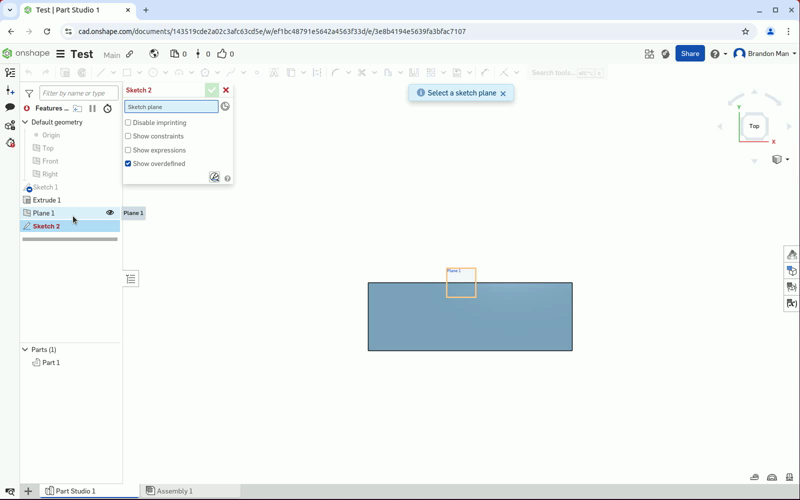
click(73, 215)
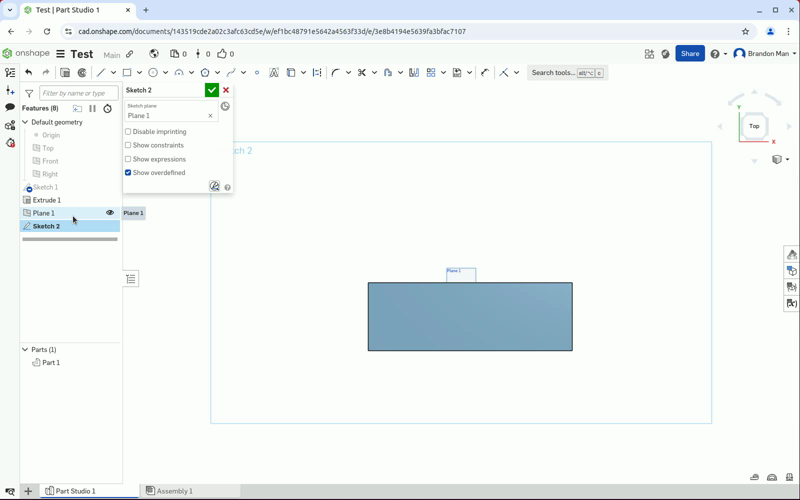
mouse_move(73, 352)
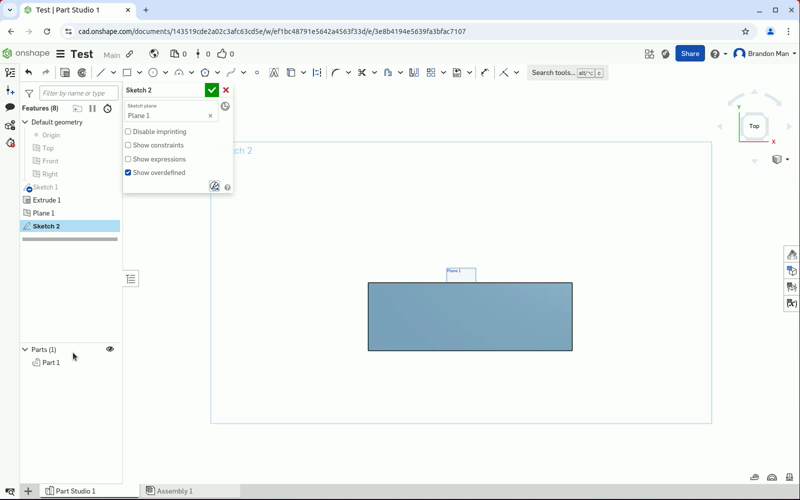
key(y)
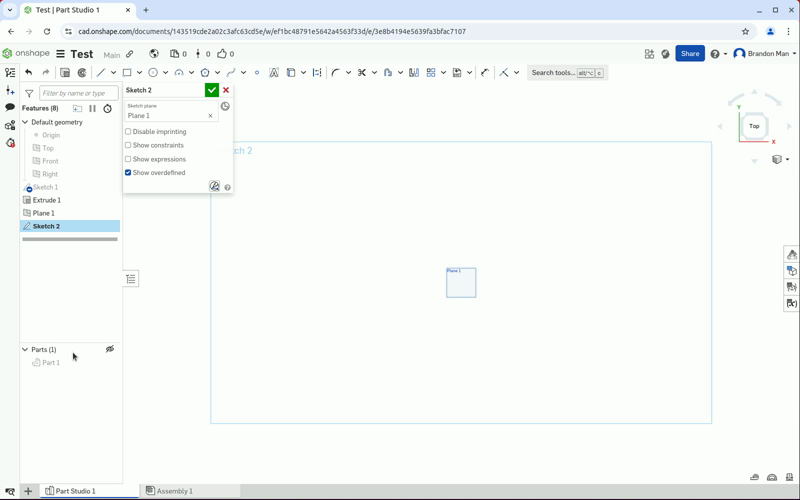
key(c)
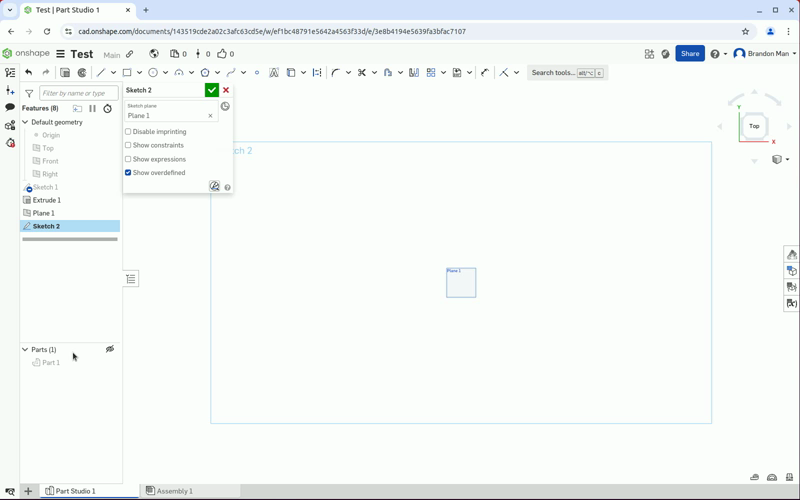
key_down(shift)
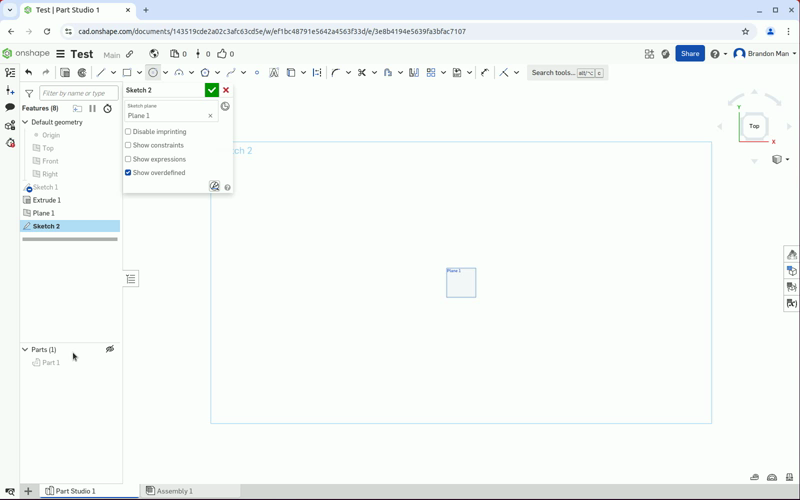
mouse_move(403, 316)
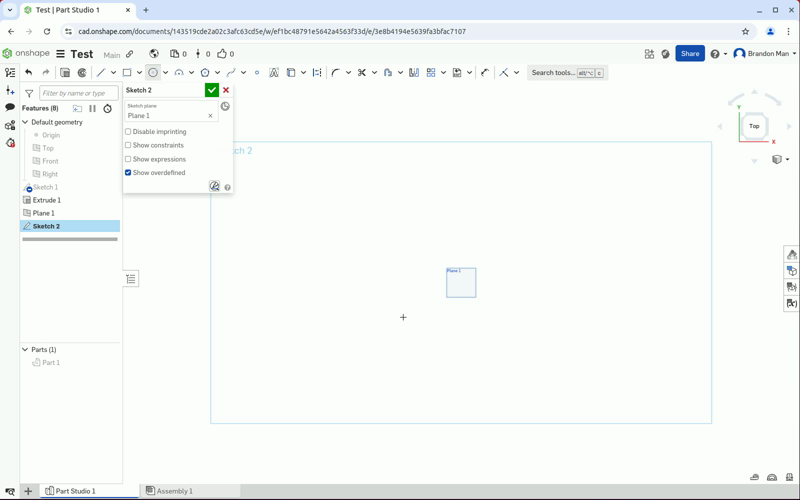
click(403, 316)
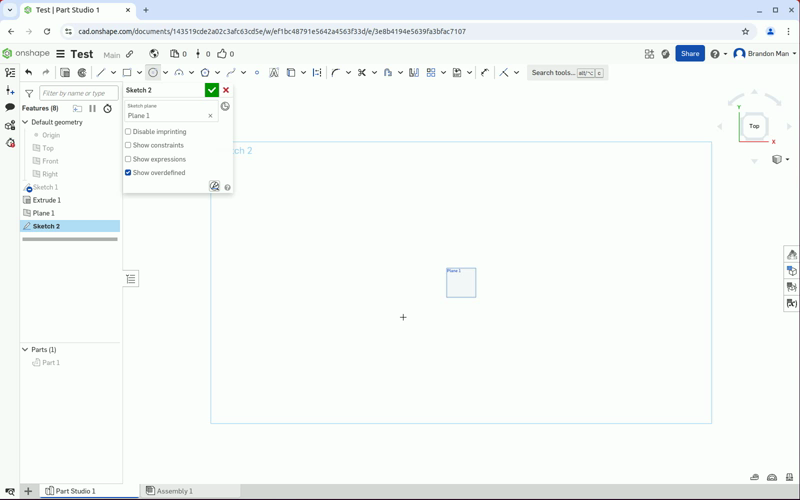
key_up(shift)
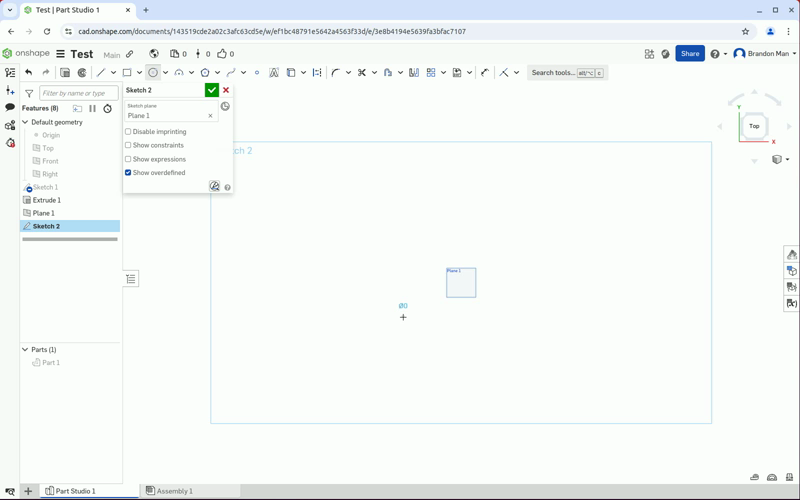
mouse_move(419, 316)
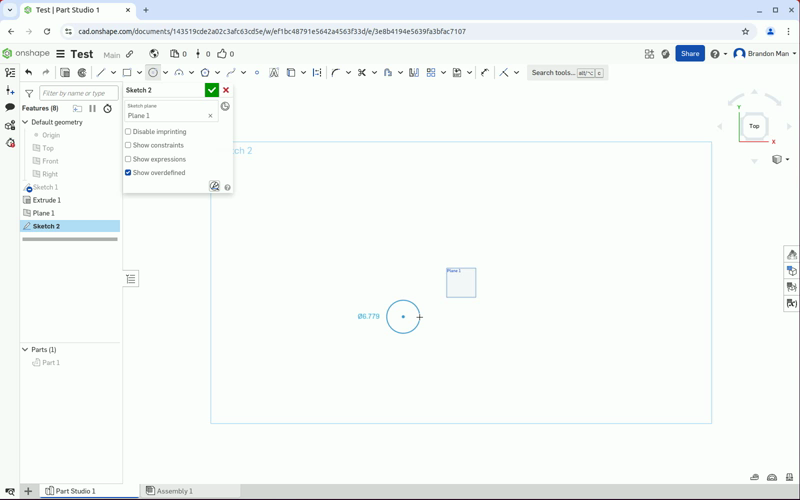
click(419, 316)
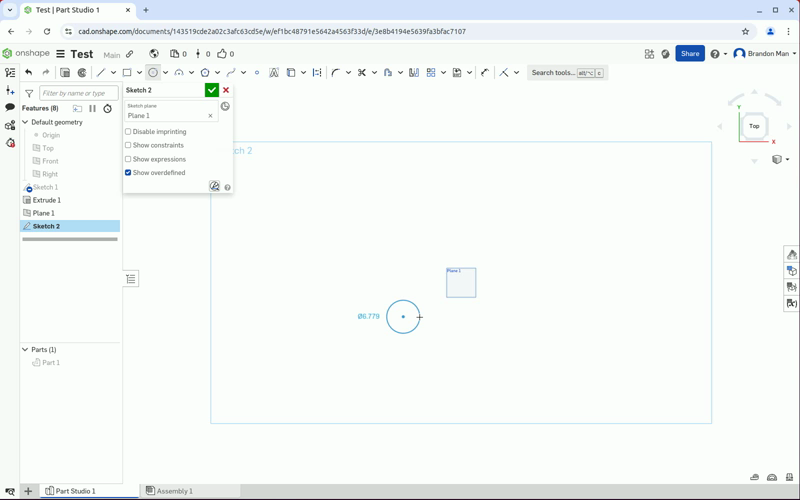
key(esc)
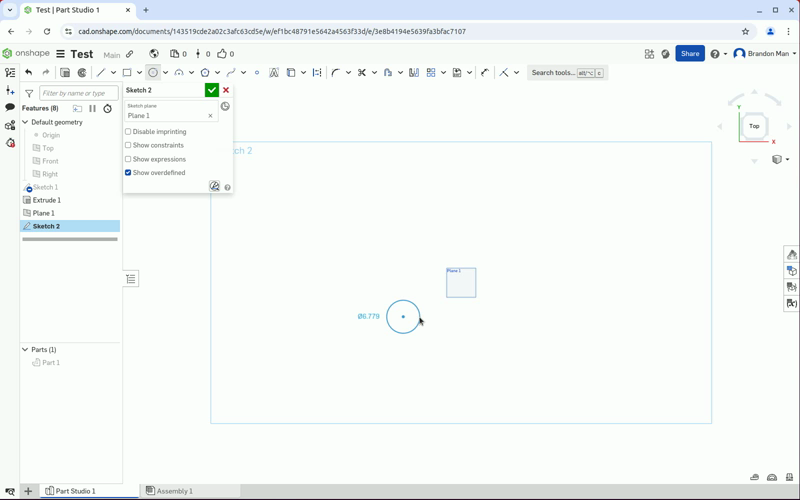
mouse_move(407, 307)
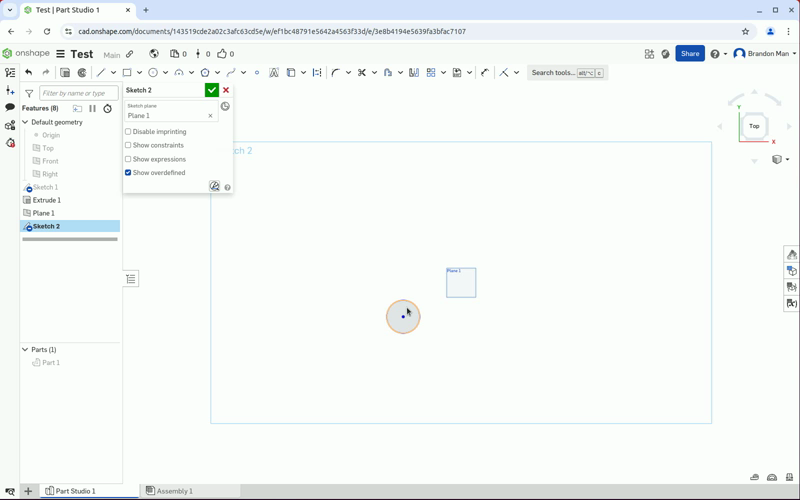
scroll(6)
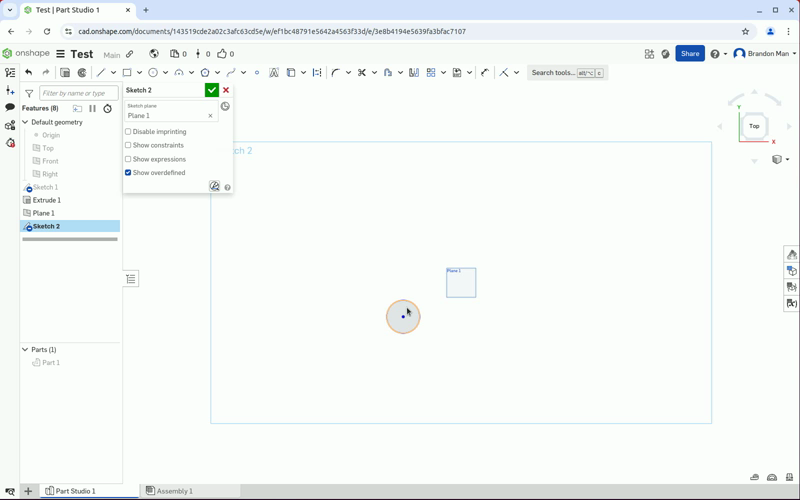
scroll(6)
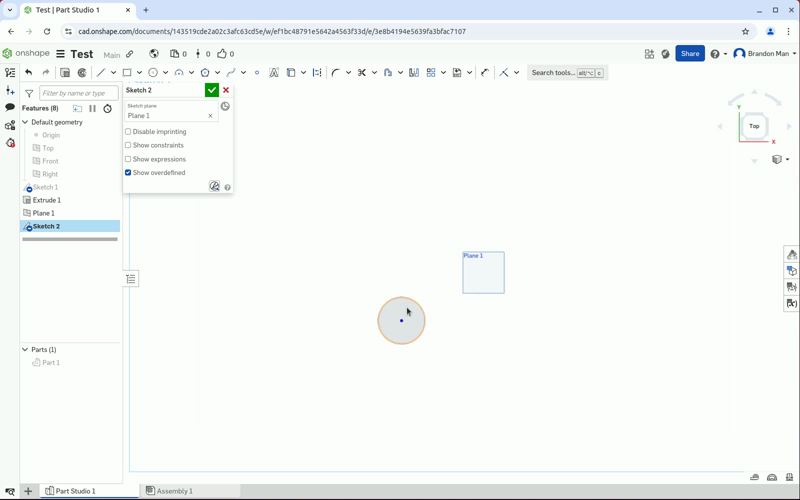
scroll(6)
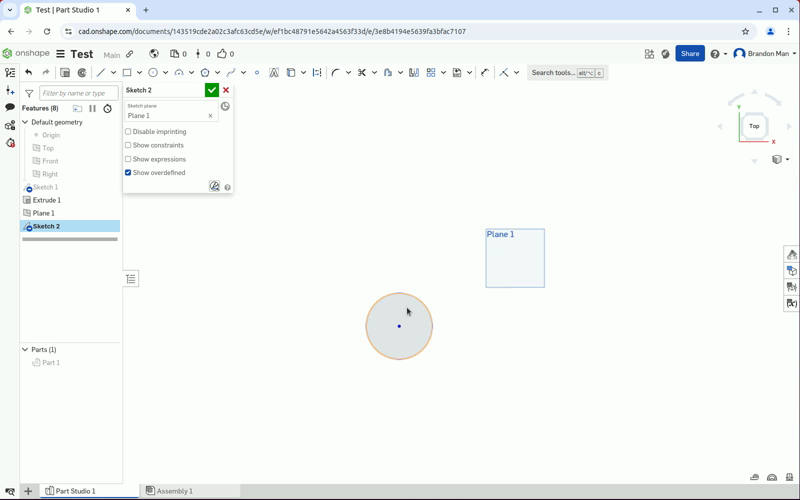
scroll(6)
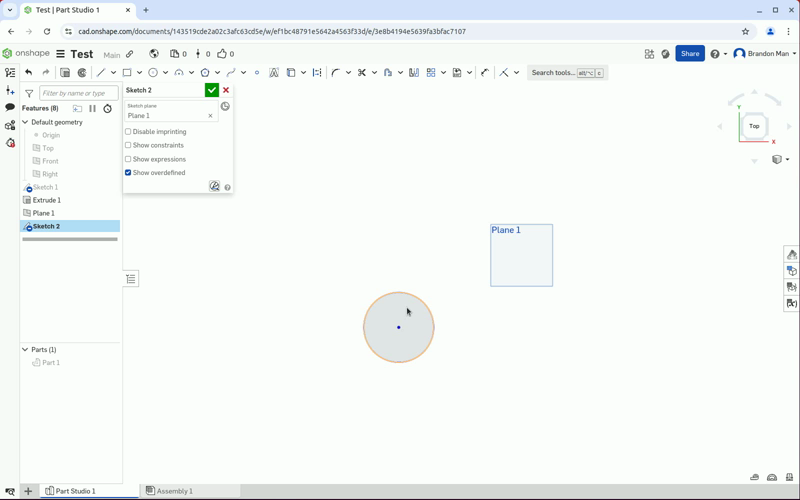
scroll(6)
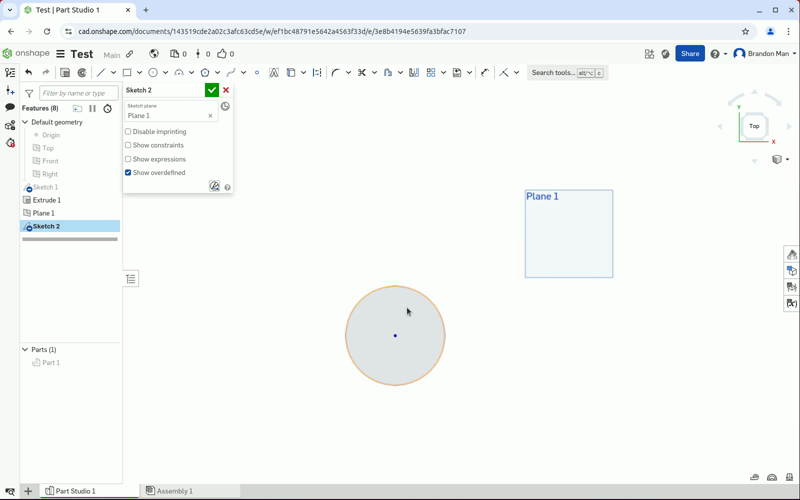
scroll(6)
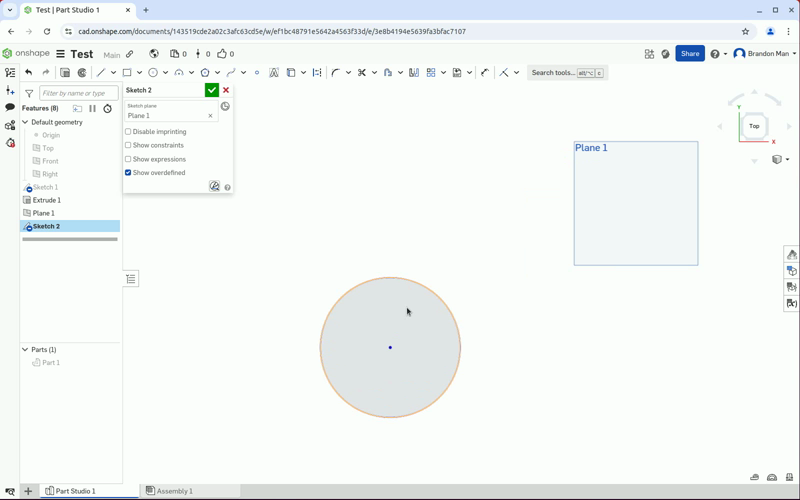
scroll(6)
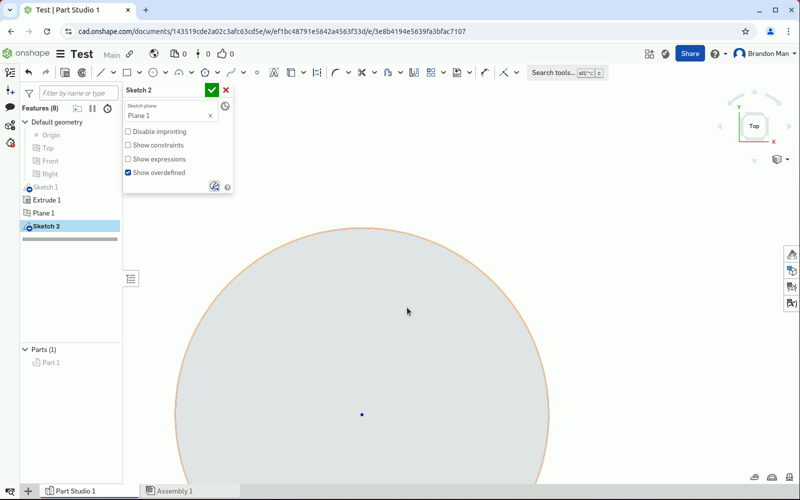
click(407, 307)
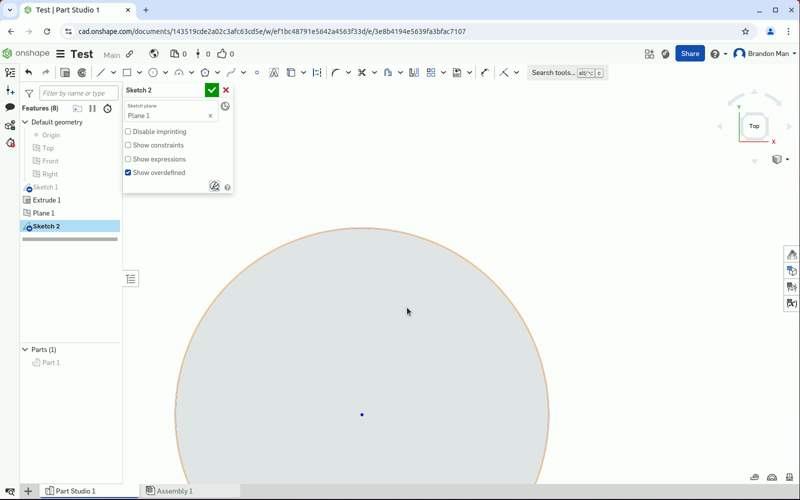
scroll(-6)
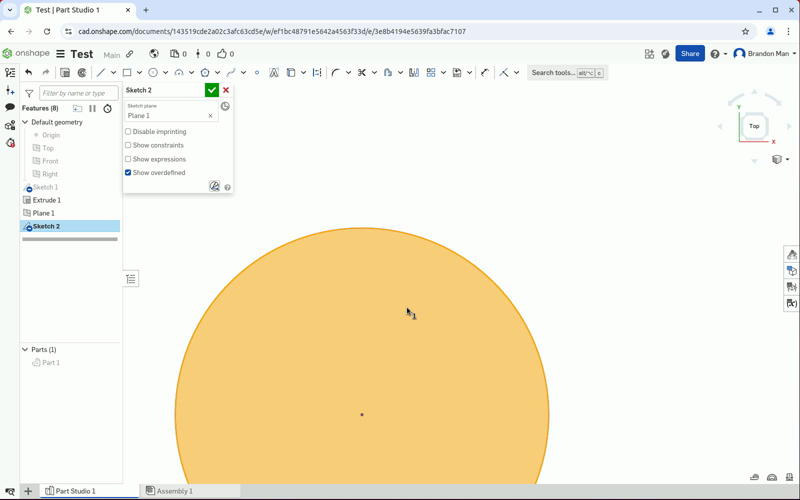
scroll(-6)
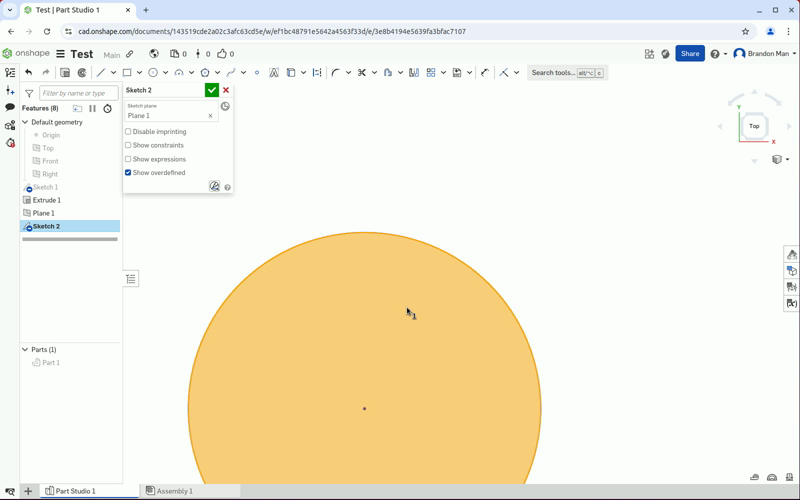
scroll(-6)
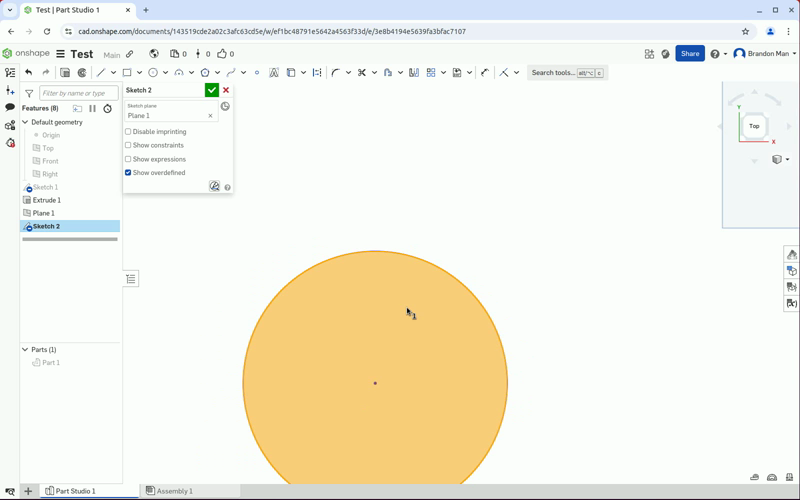
scroll(-6)
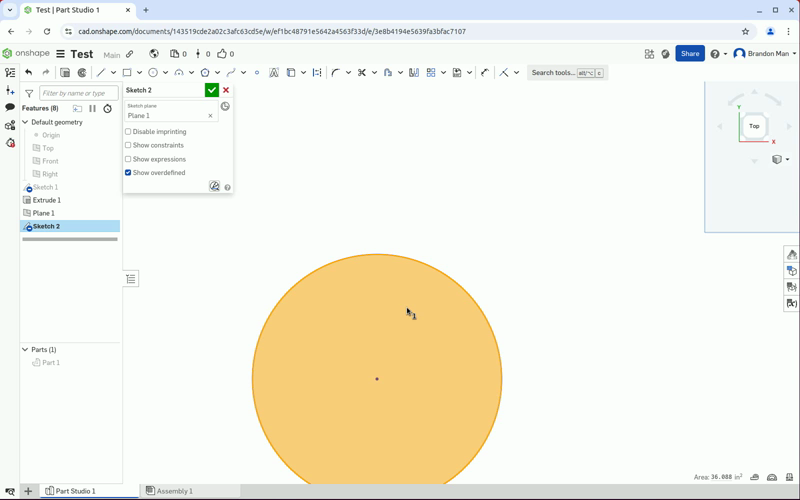
scroll(-6)
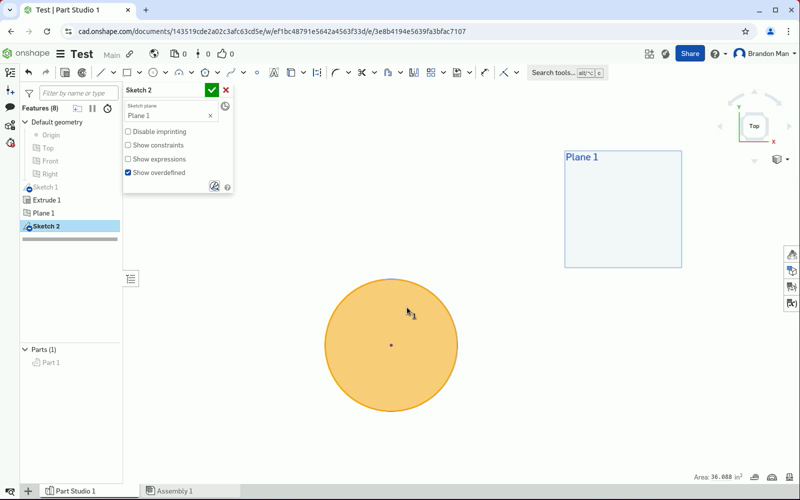
scroll(-6)
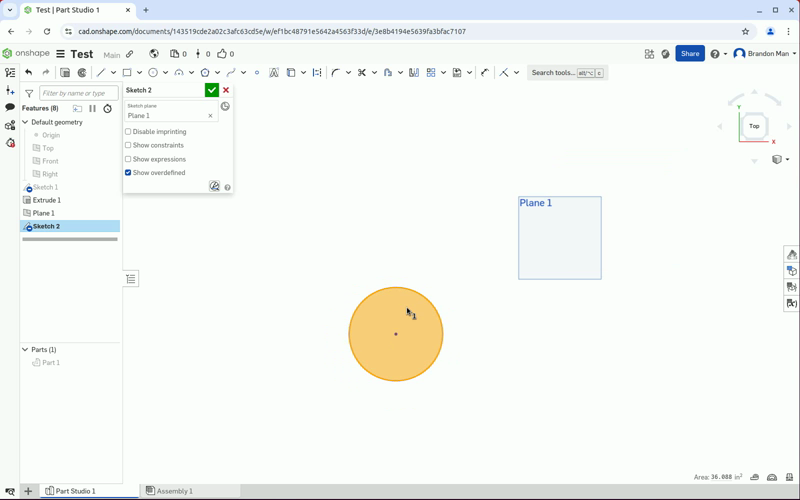
scroll(-6)
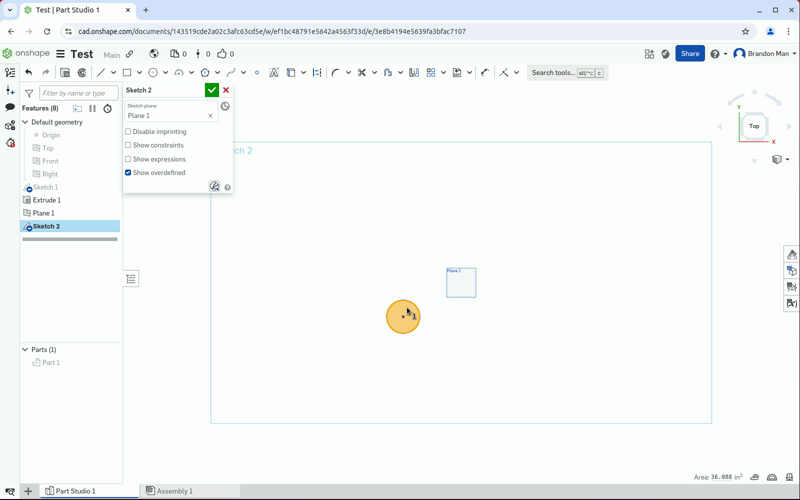
mouse_move(73, 352)
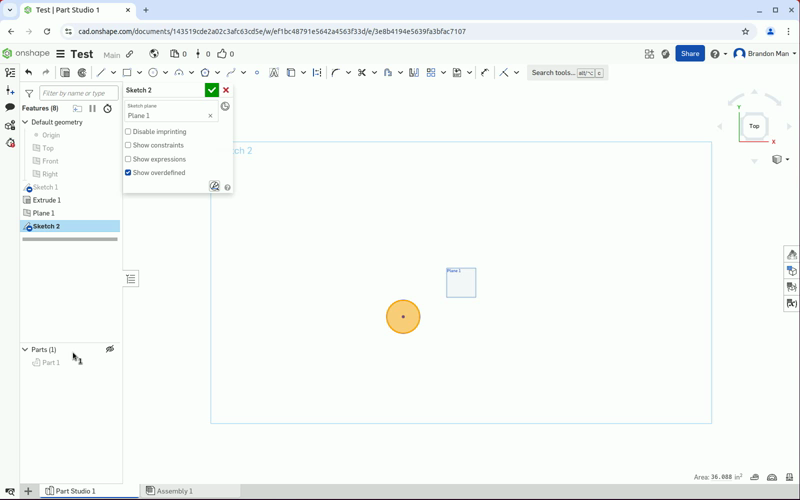
key(shift+y)
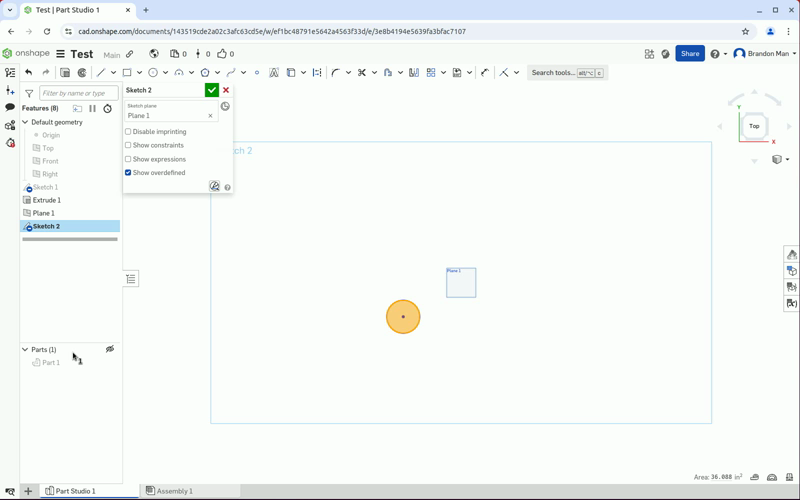
key(shift+e)
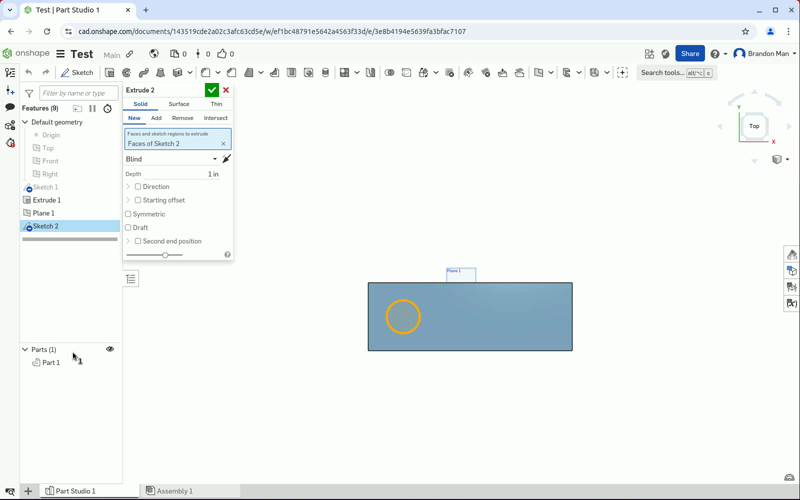
mouse_move(143, 106)
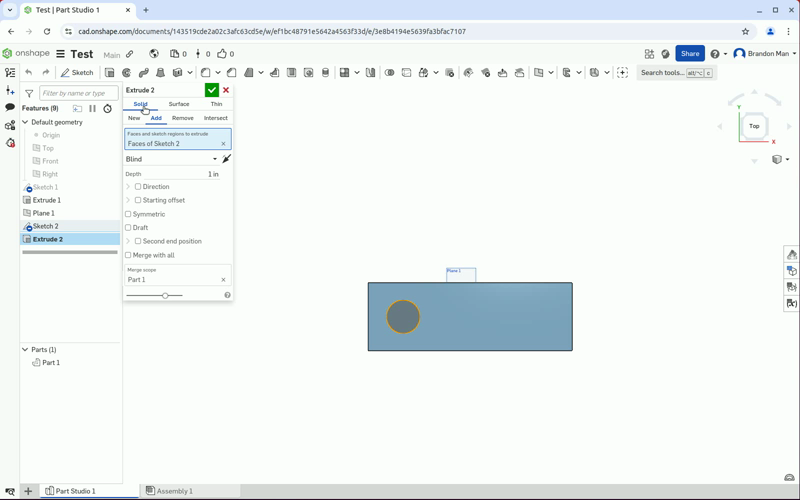
click(143, 106)
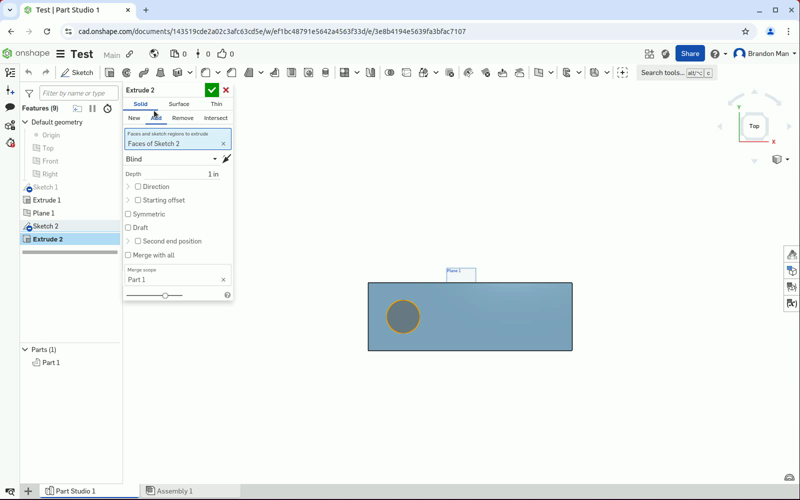
mouse_move(186, 120)
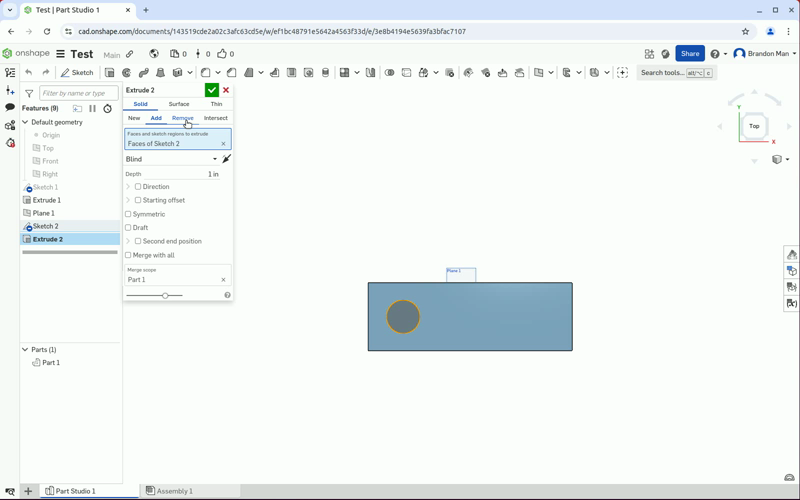
click(186, 120)
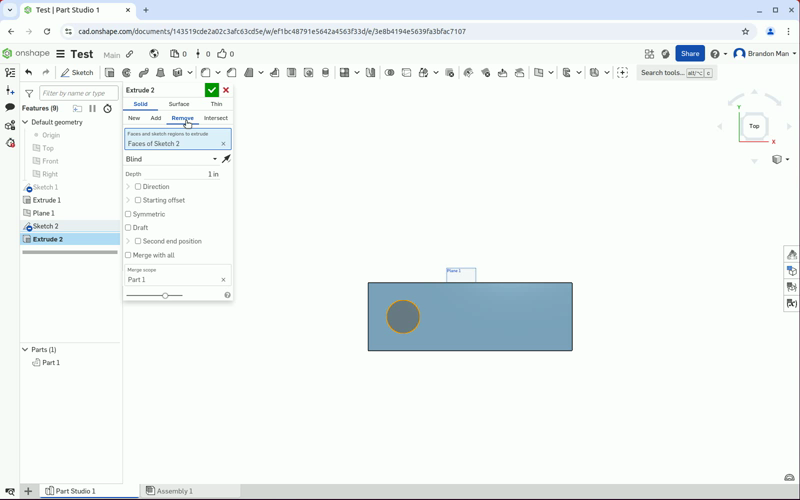
key(tab, 4)
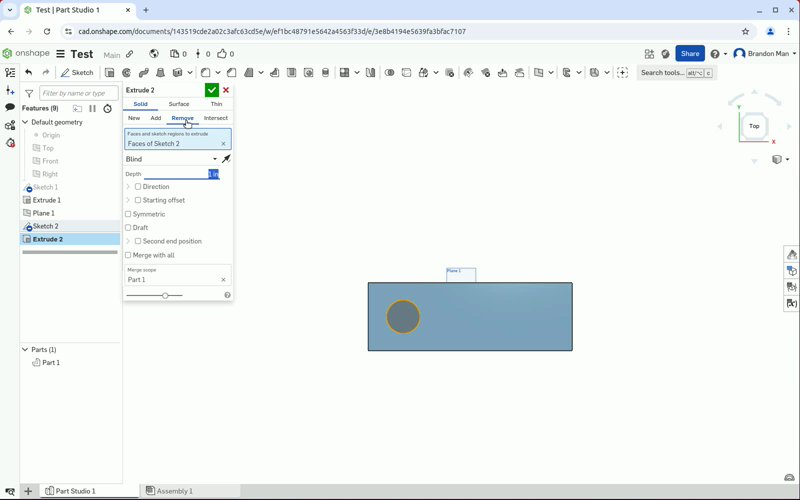
text(20.942)
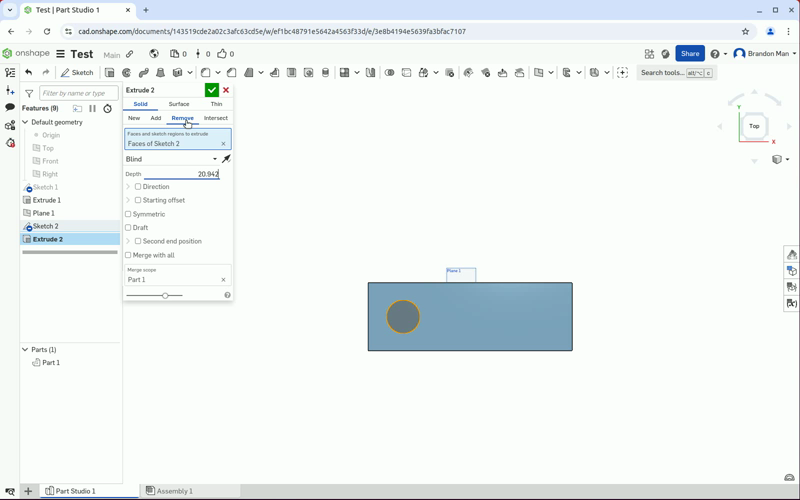
key(tab, 6)
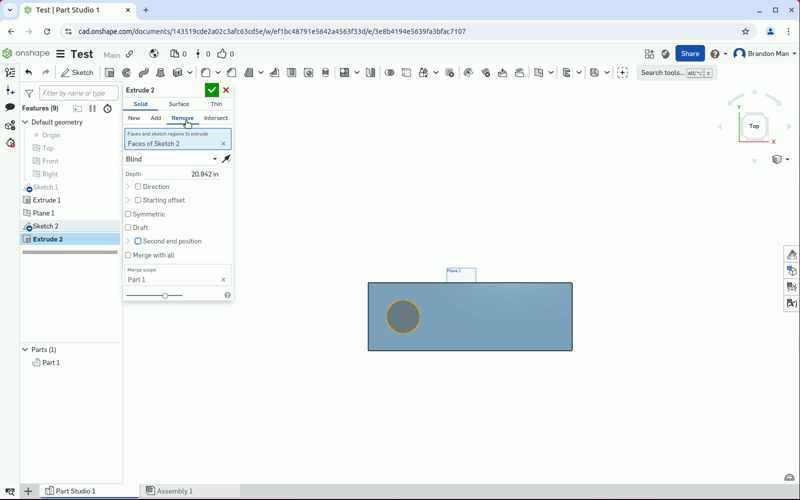
key(space)
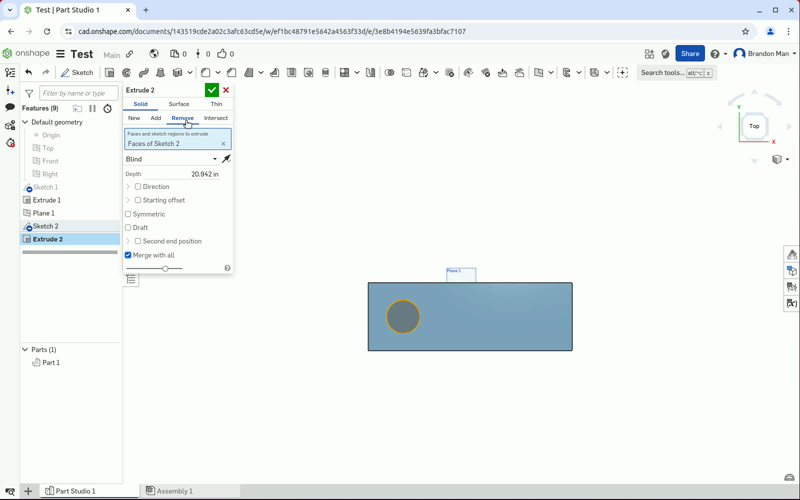
key(enter)
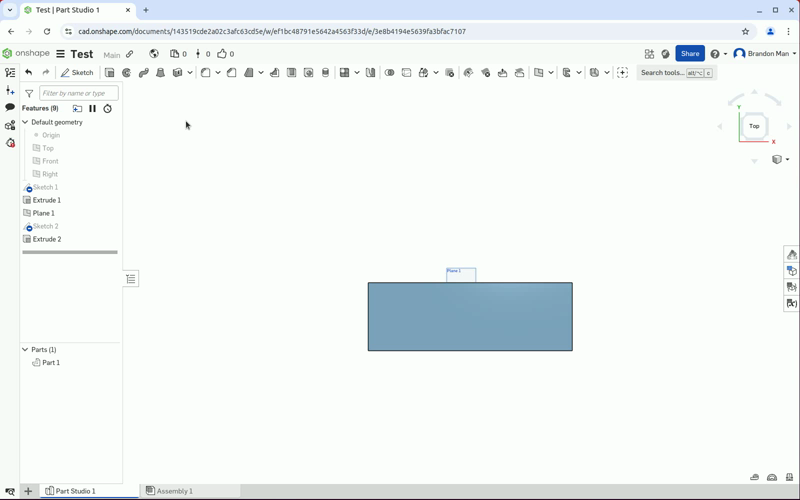
key(shift+h)
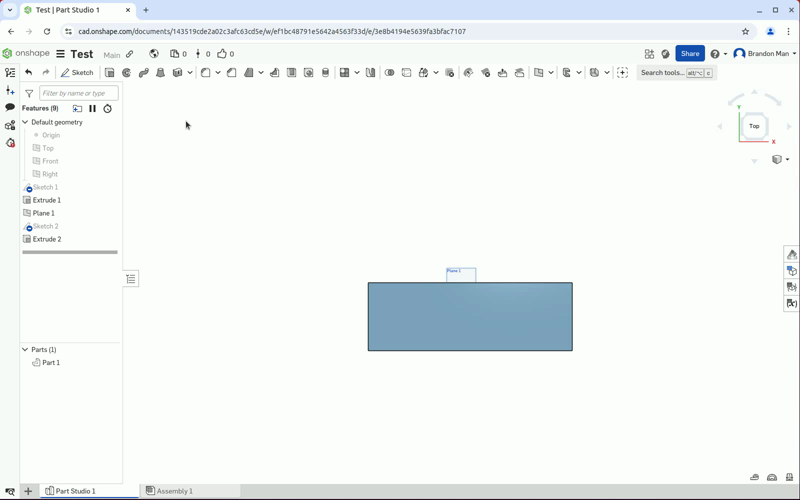
key(shift+h)
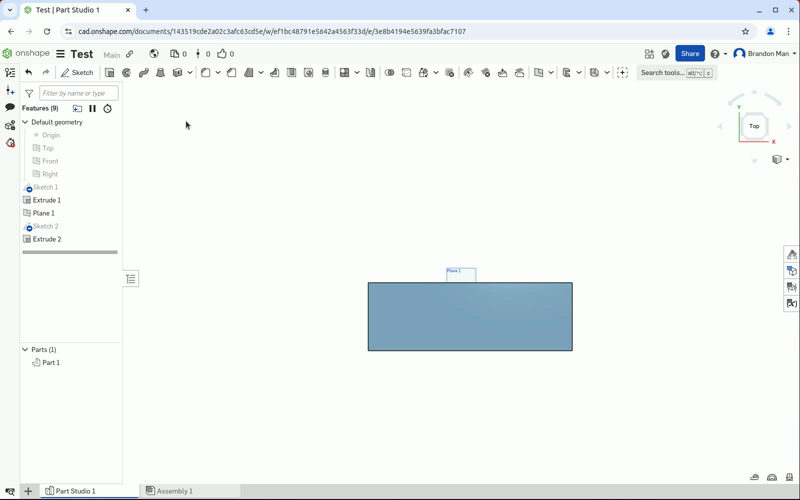
mouse_move(73, 189)
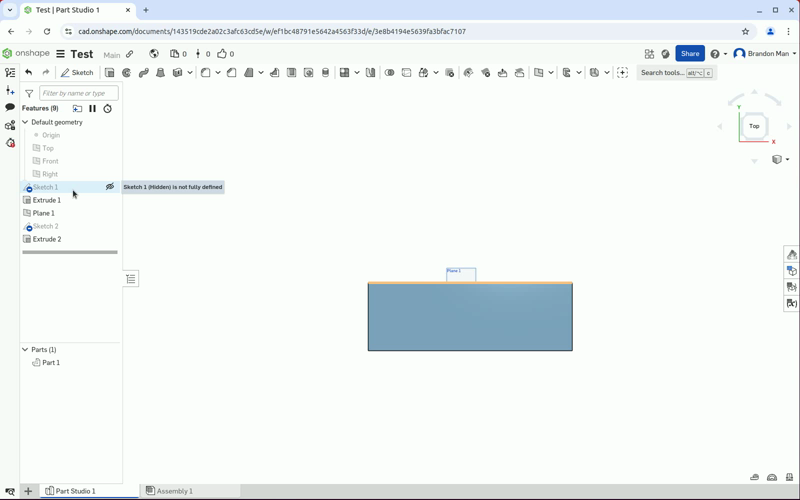
click(73, 189)
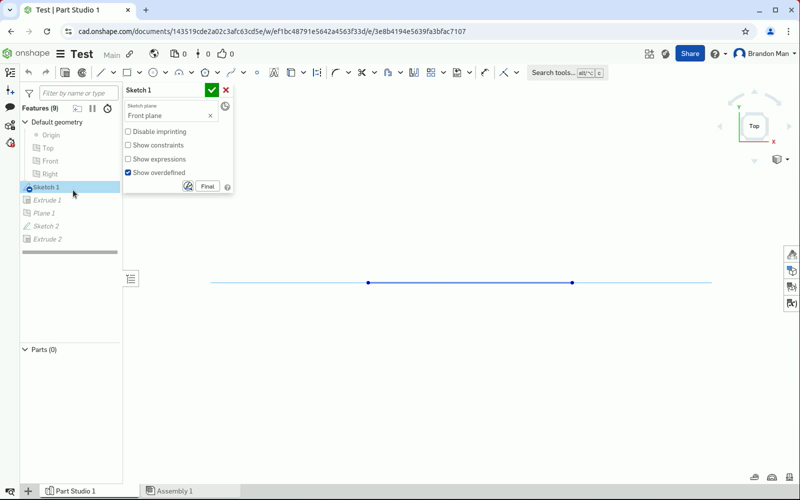
mouse_move(229, 92)
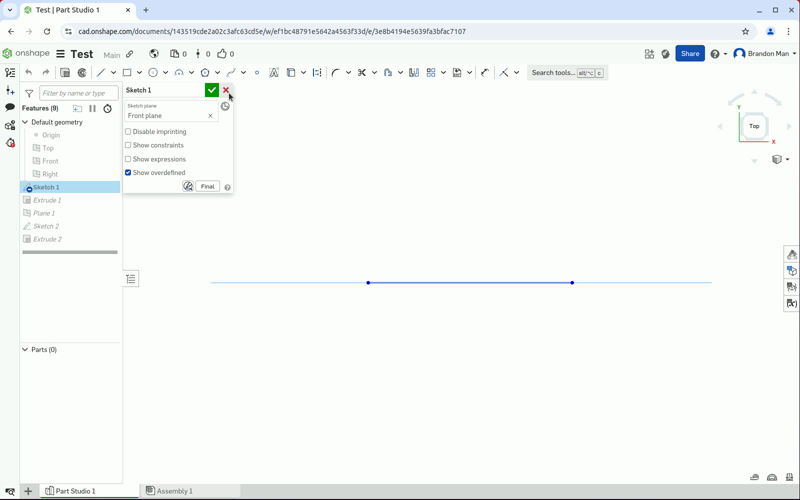
click(229, 92)
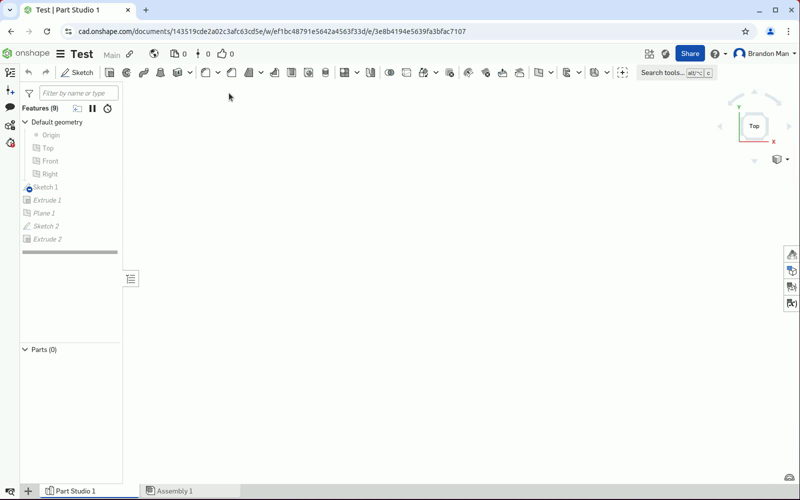
key(shift+s)
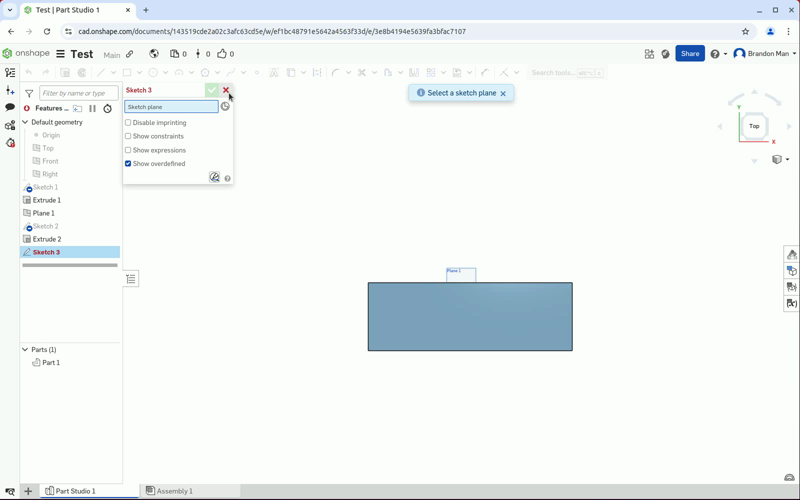
mouse_move(73, 215)
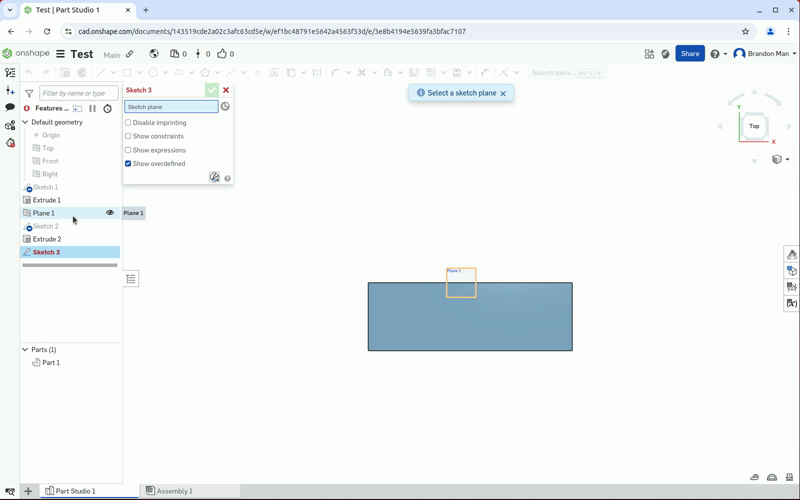
click(73, 215)
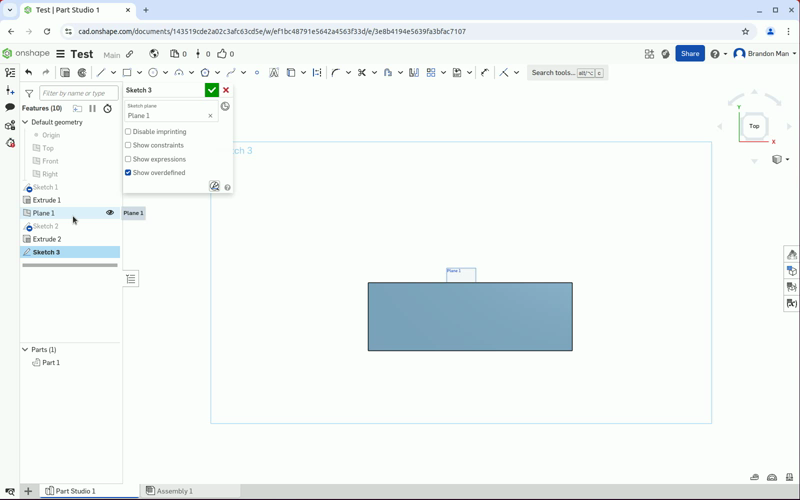
mouse_move(73, 352)
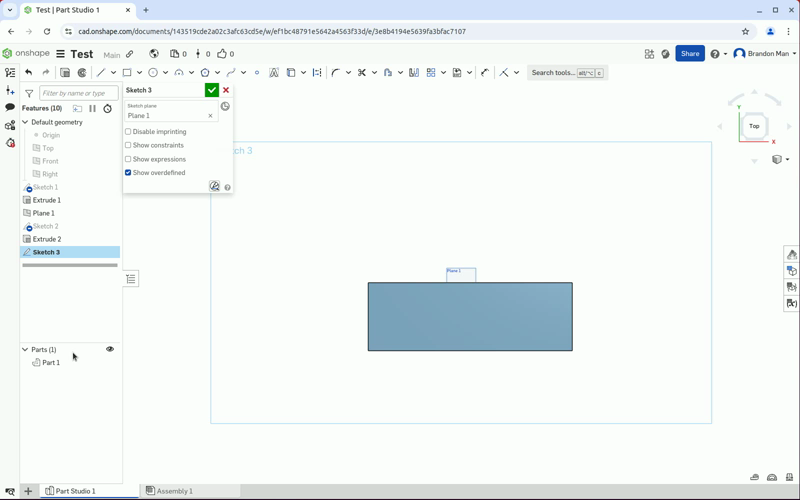
key(y)
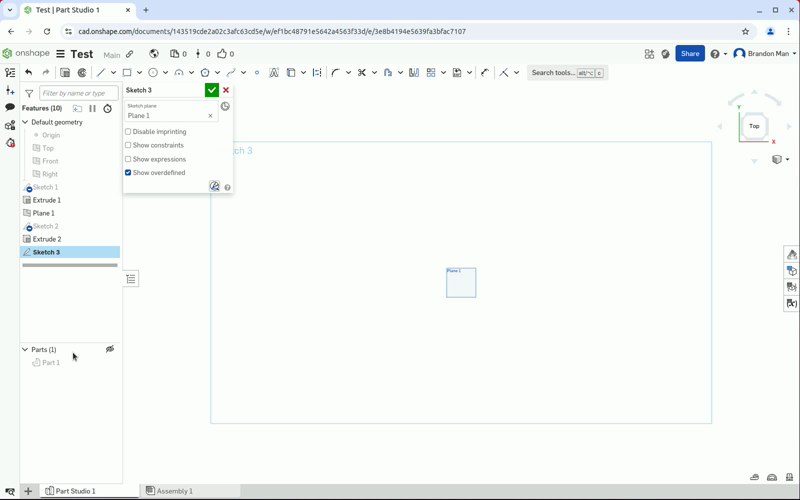
key(a)
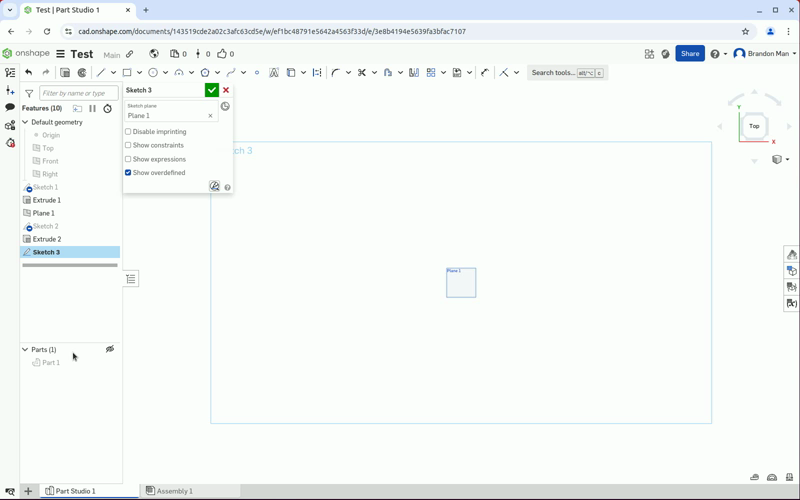
key_down(shift)
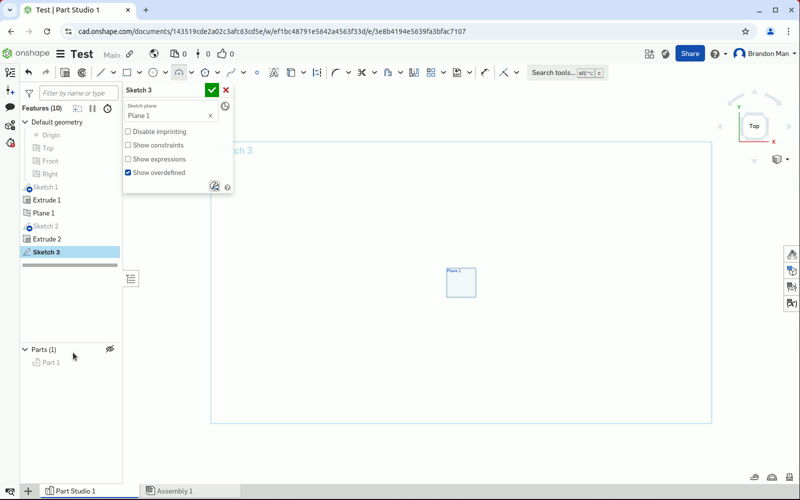
mouse_move(368, 312)
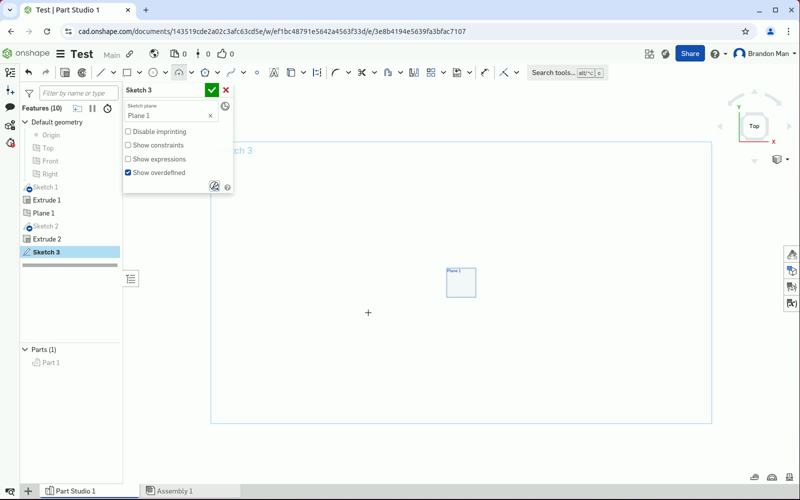
click(368, 312)
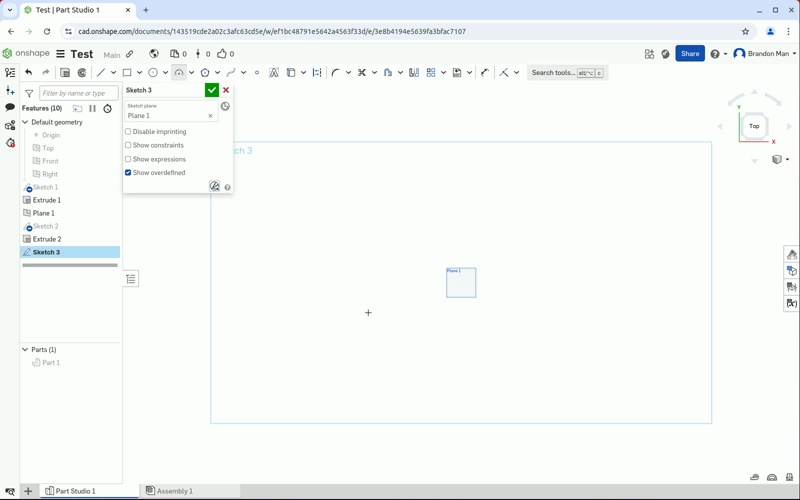
key_up(shift)
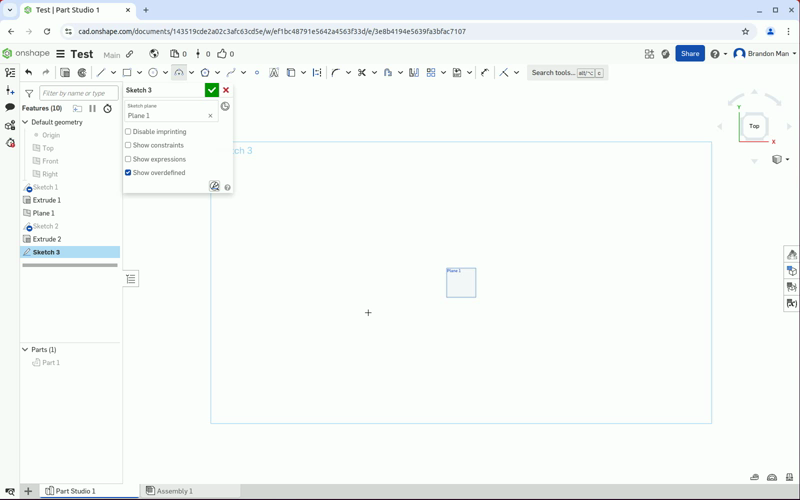
key_down(shift)
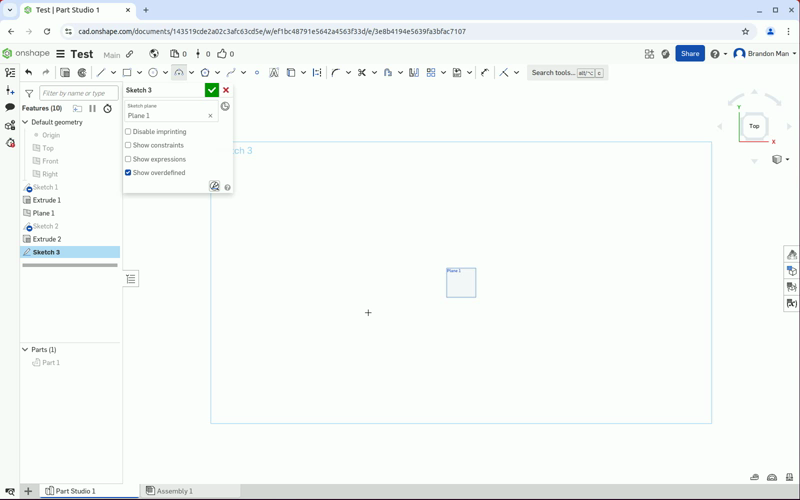
mouse_move(401, 282)
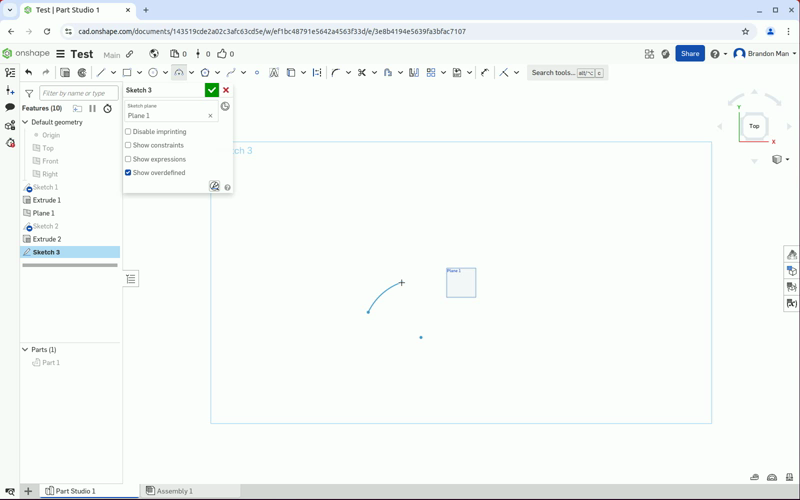
click(401, 282)
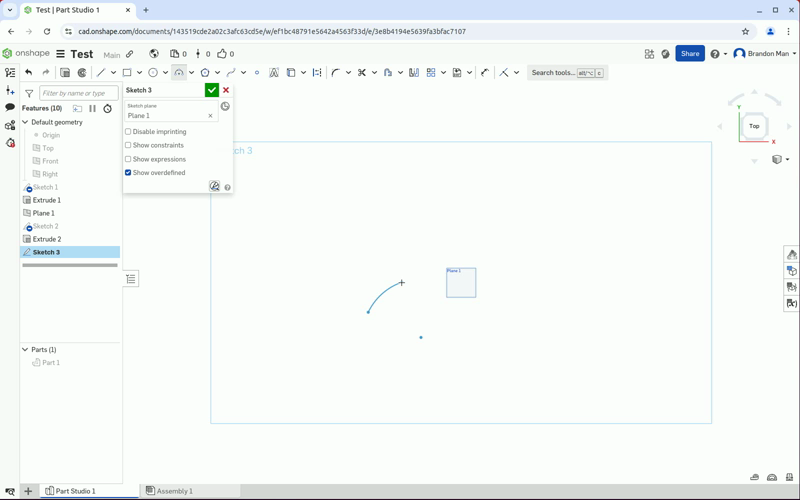
mouse_move(379, 291)
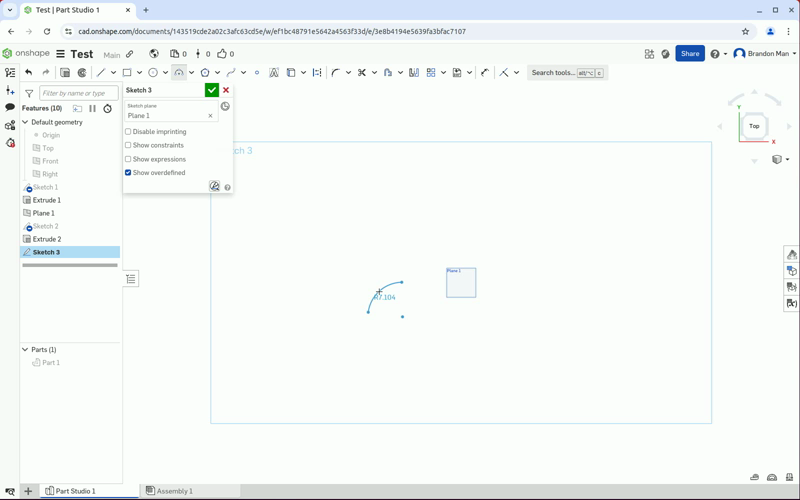
click(379, 291)
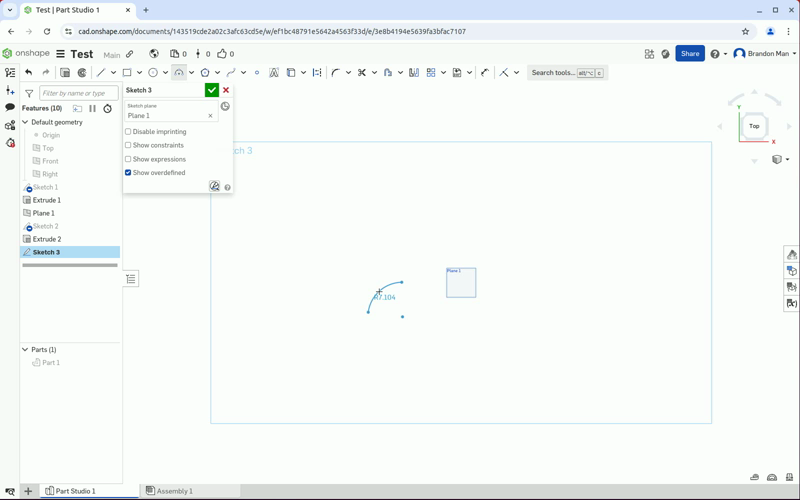
key_up(shift)
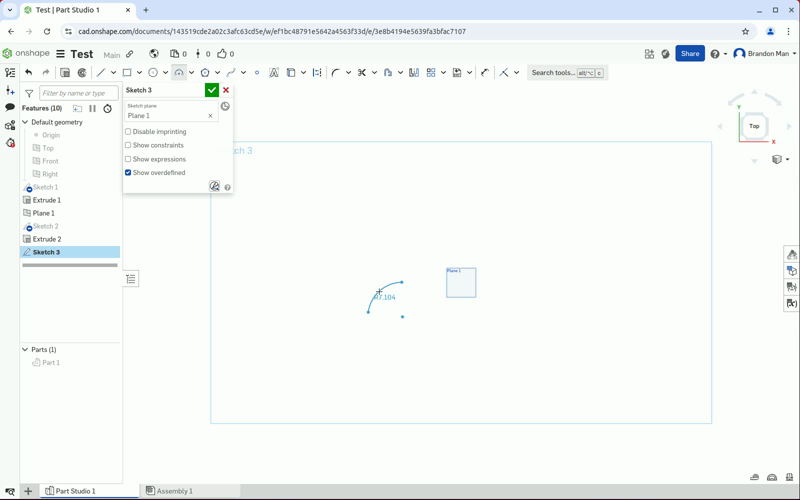
key(esc)
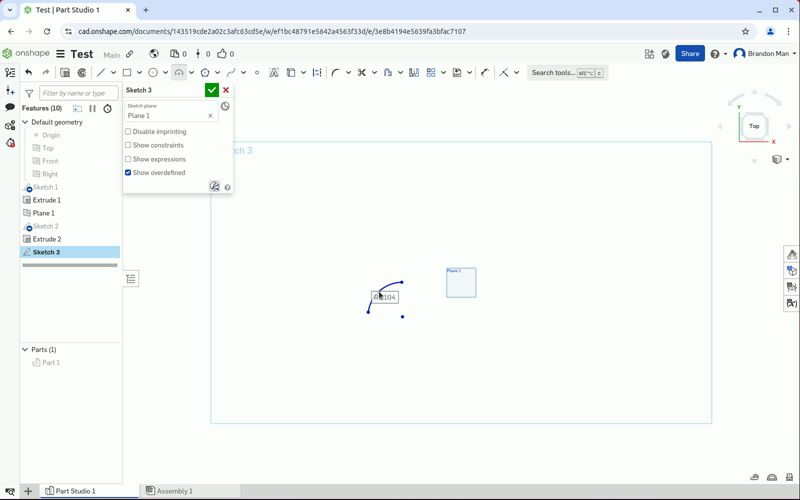
key(l)
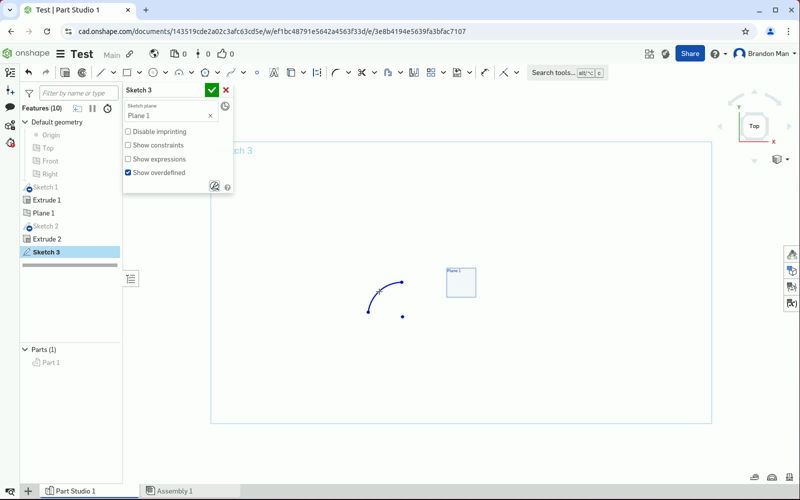
mouse_move(401, 282)
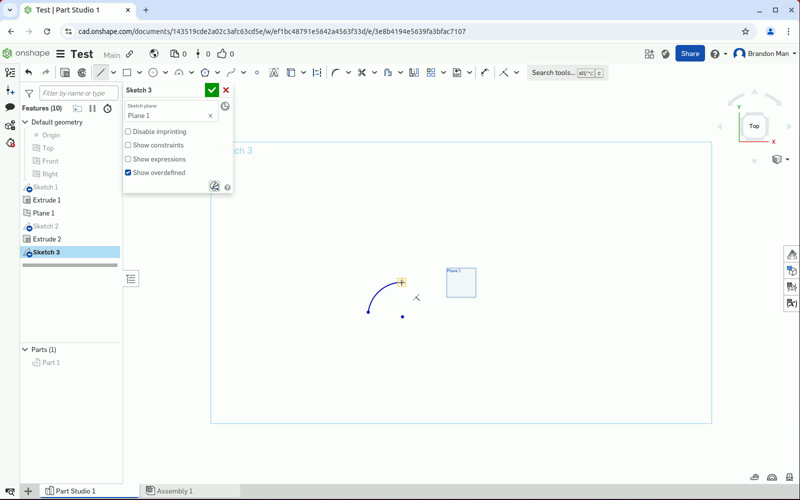
click(401, 282)
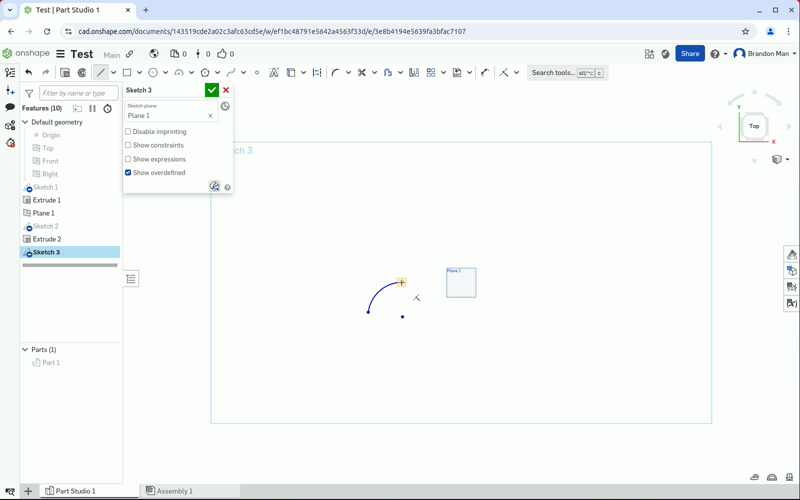
key_down(shift)
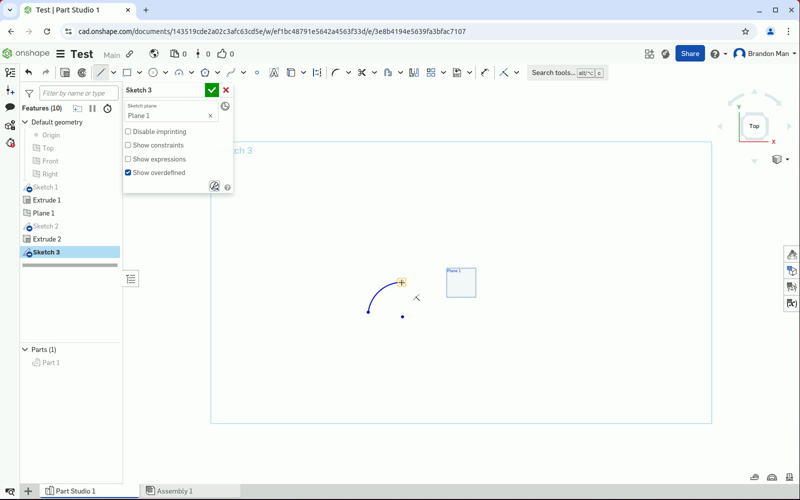
mouse_move(431, 282)
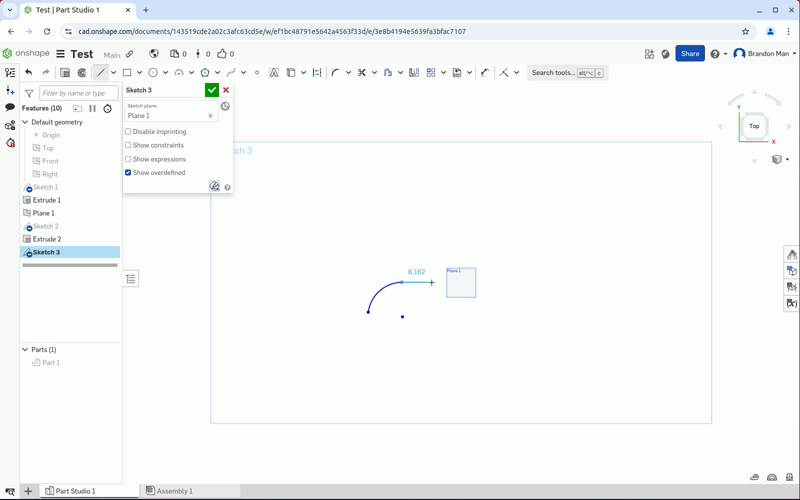
mouse_move(368, 282)
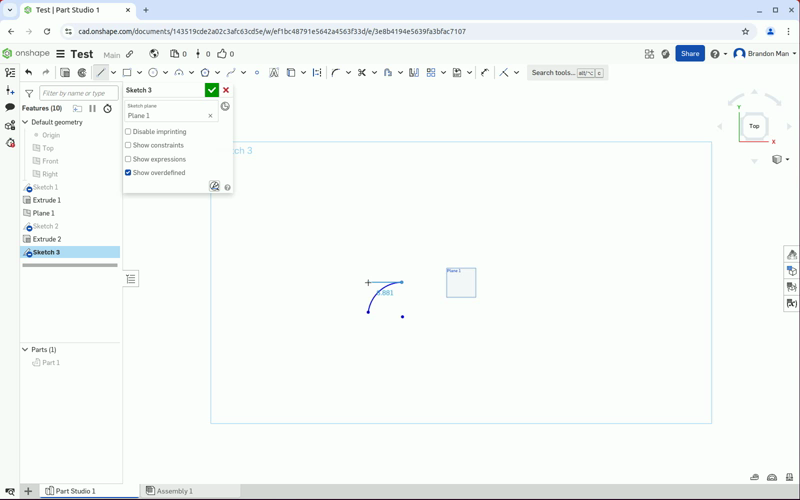
click(368, 282)
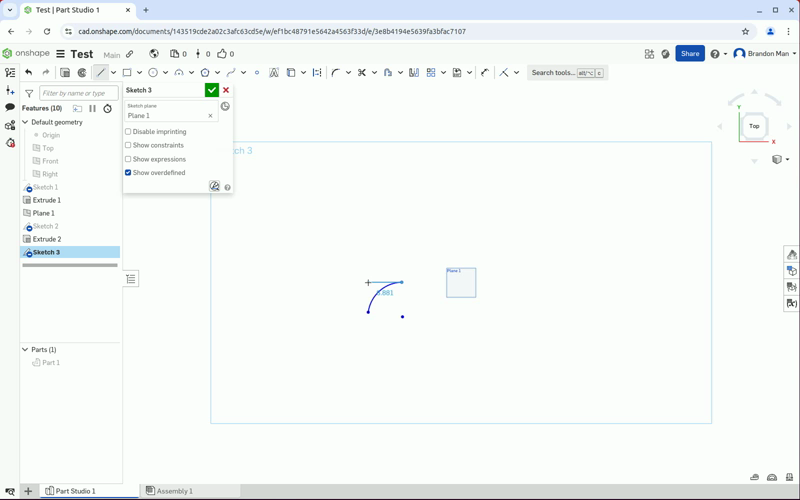
key_up(shift)
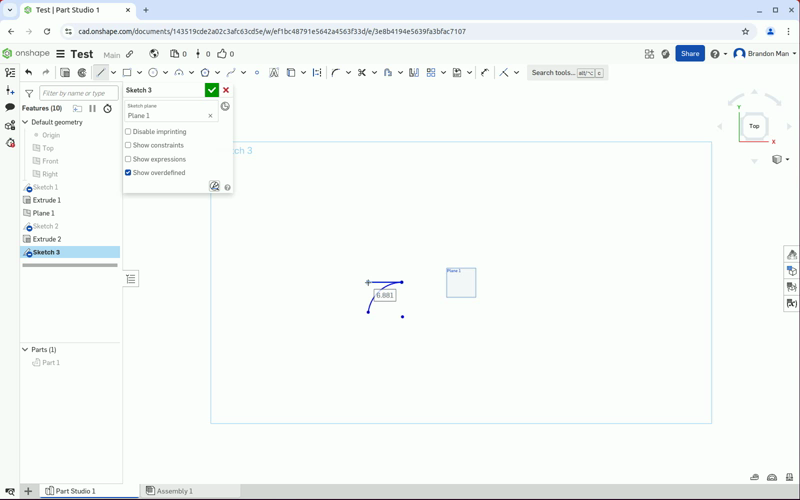
mouse_move(398, 282)
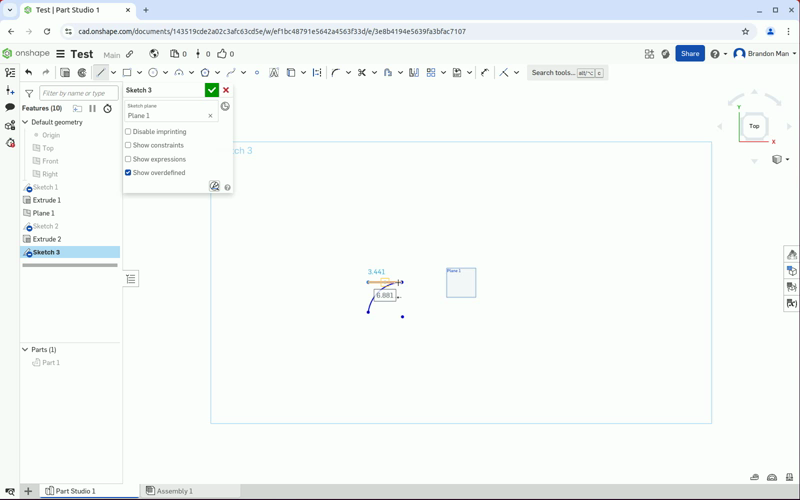
key_down(shift)
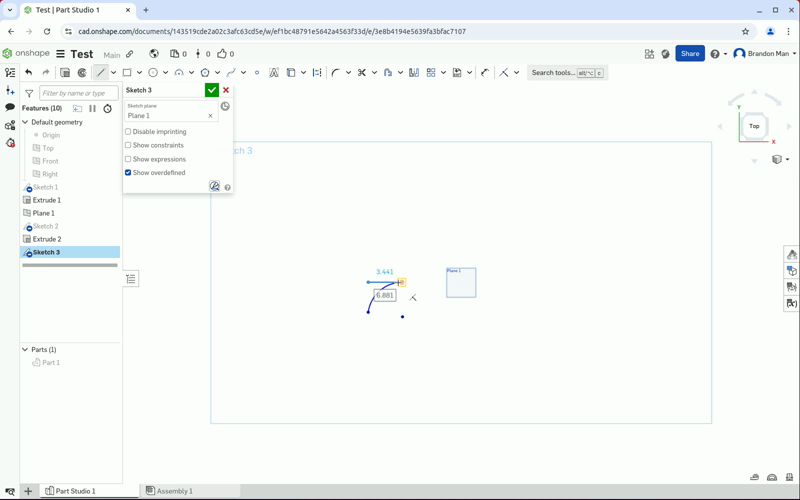
mouse_move(368, 312)
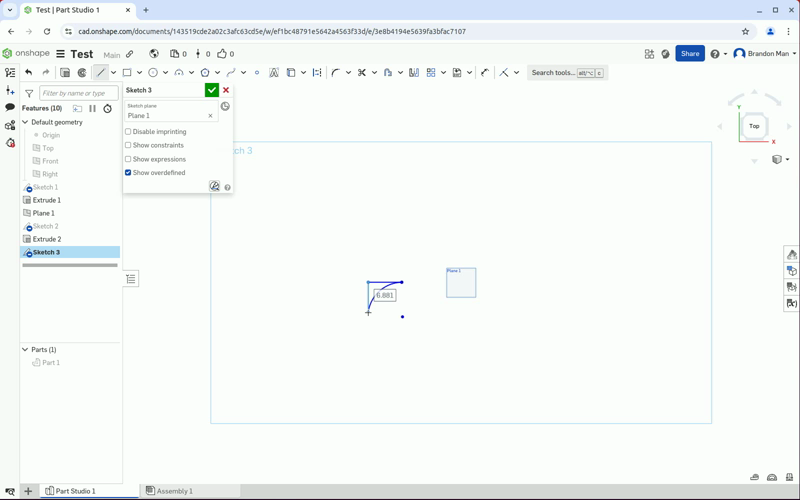
key_up(shift)
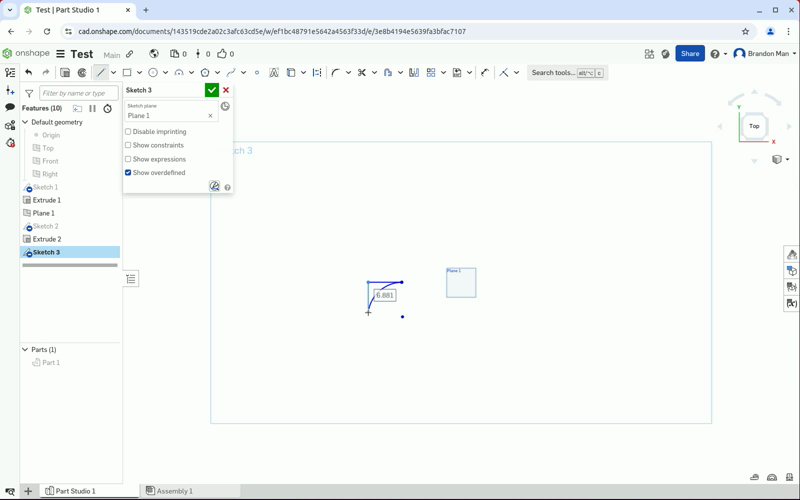
click(368, 312)
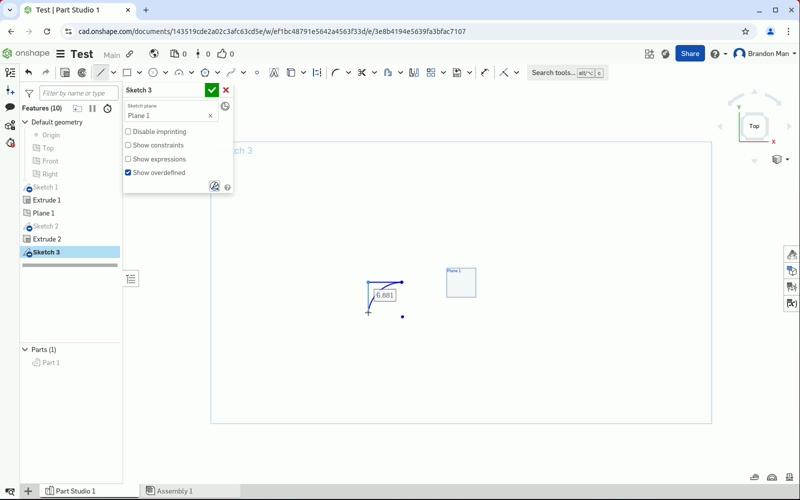
key(esc)
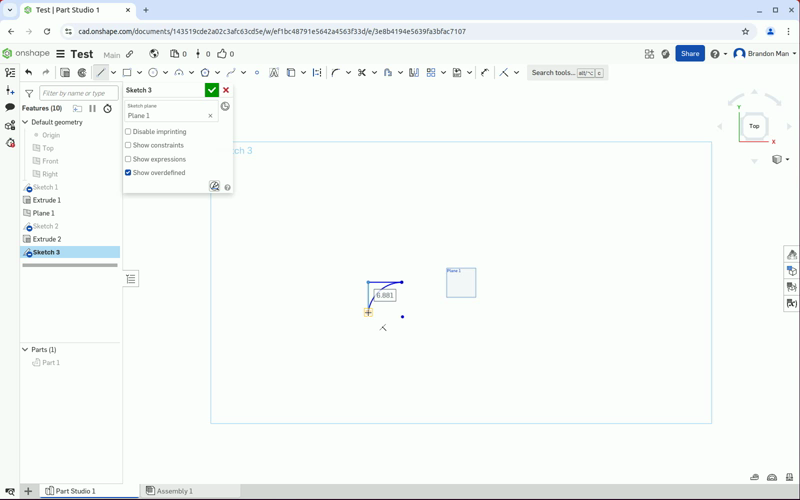
mouse_move(379, 287)
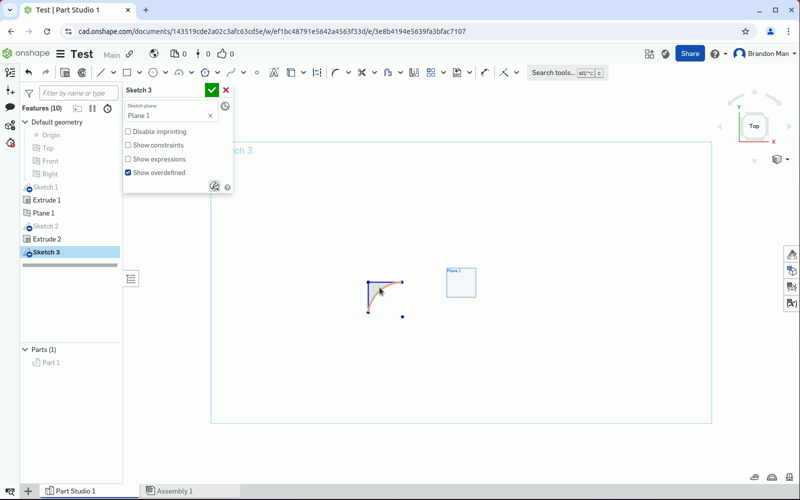
scroll(6)
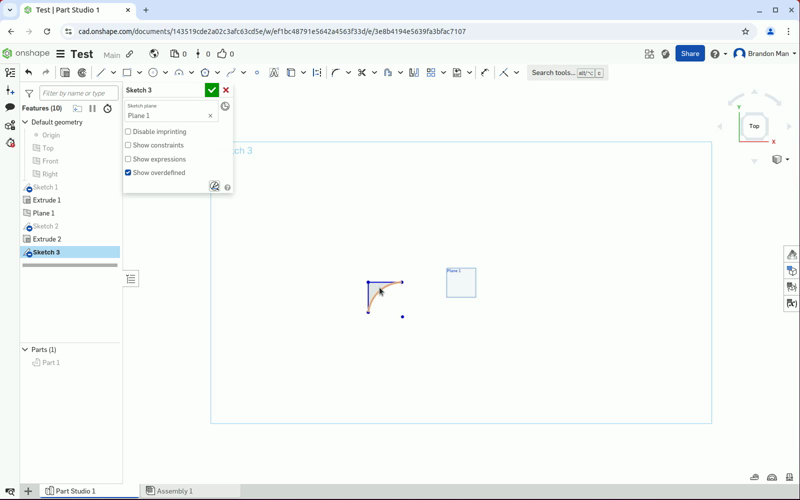
scroll(6)
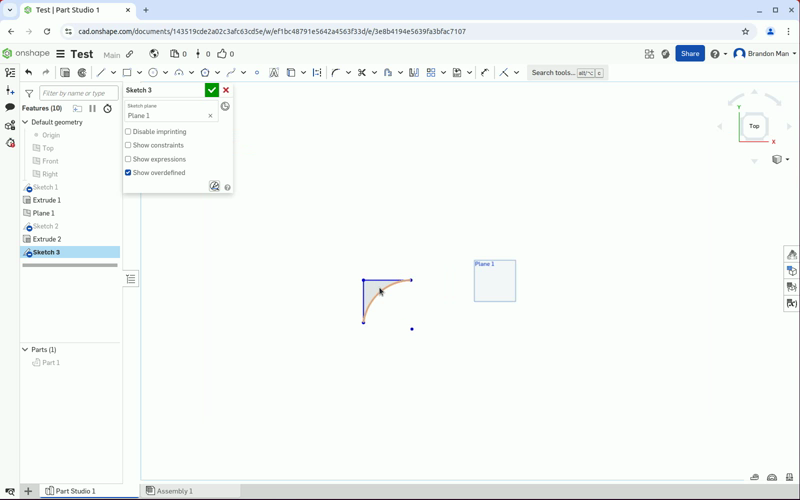
scroll(6)
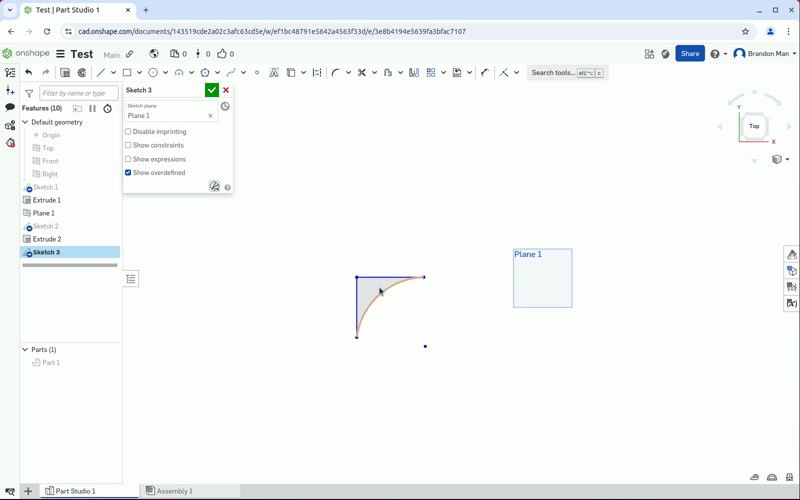
scroll(6)
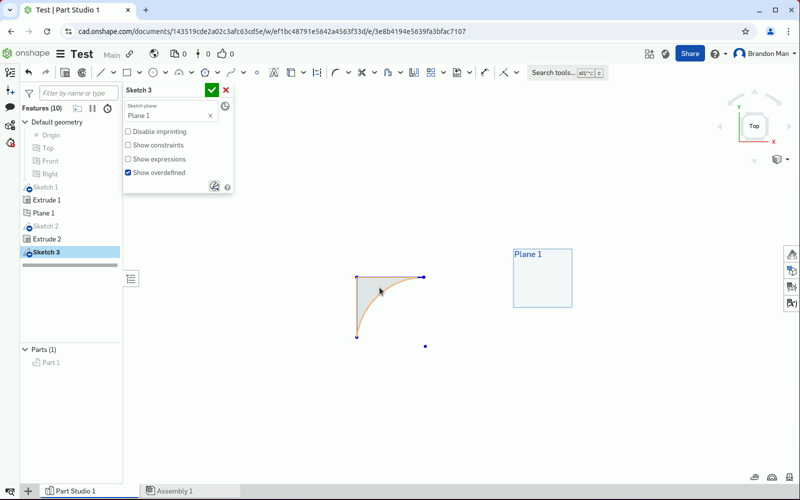
scroll(6)
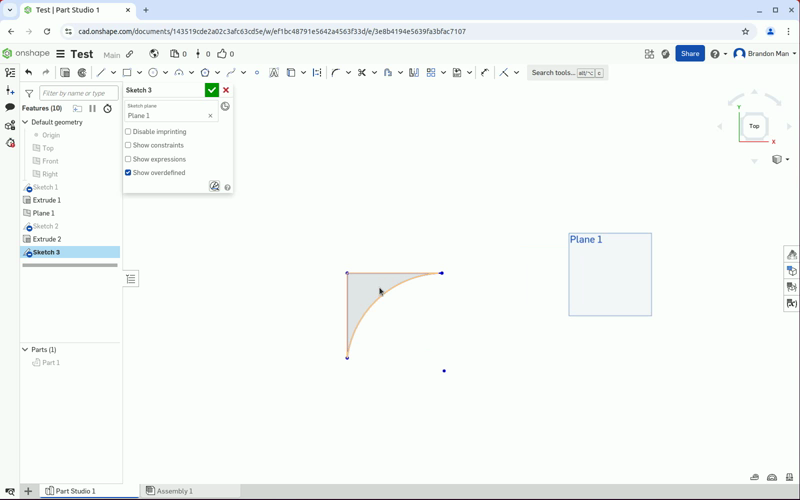
scroll(6)
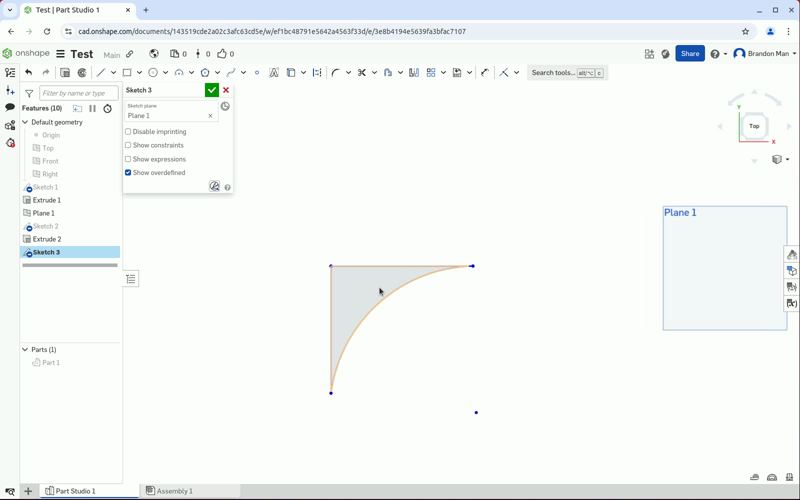
scroll(6)
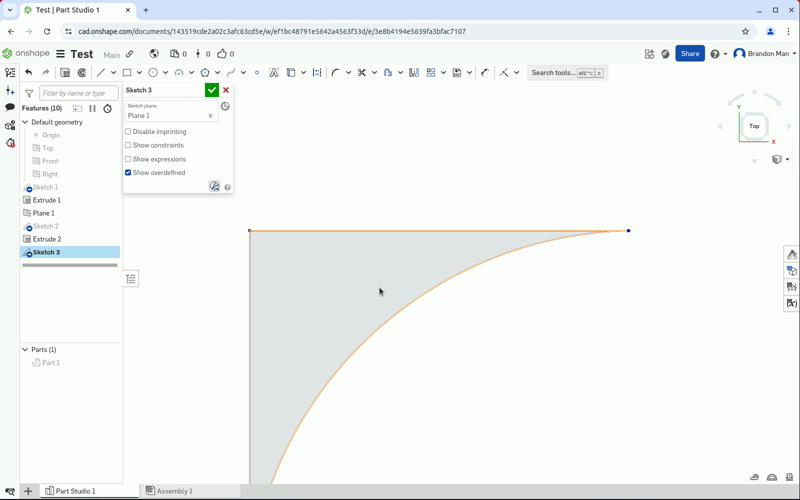
click(379, 287)
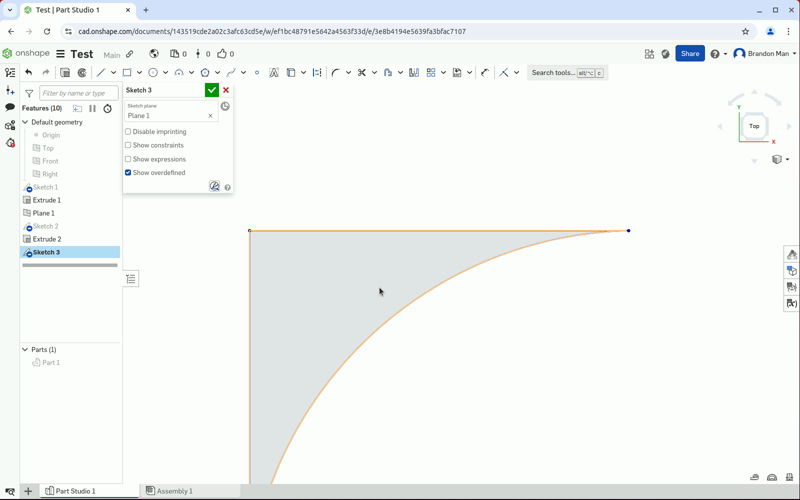
scroll(-6)
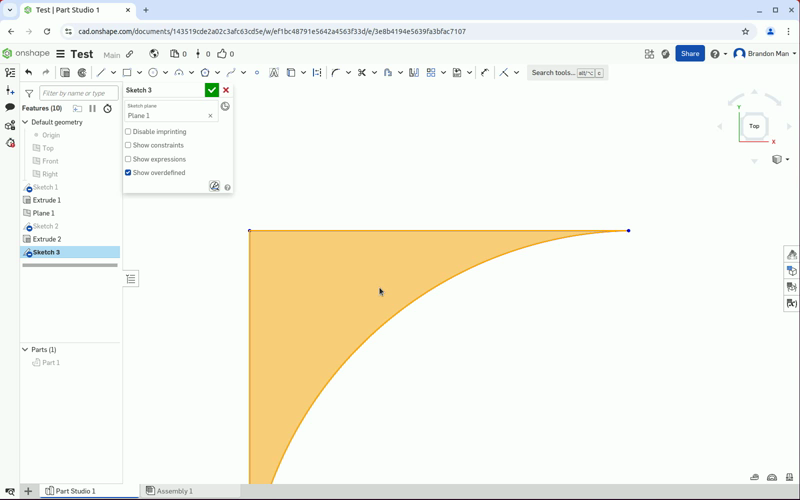
scroll(-6)
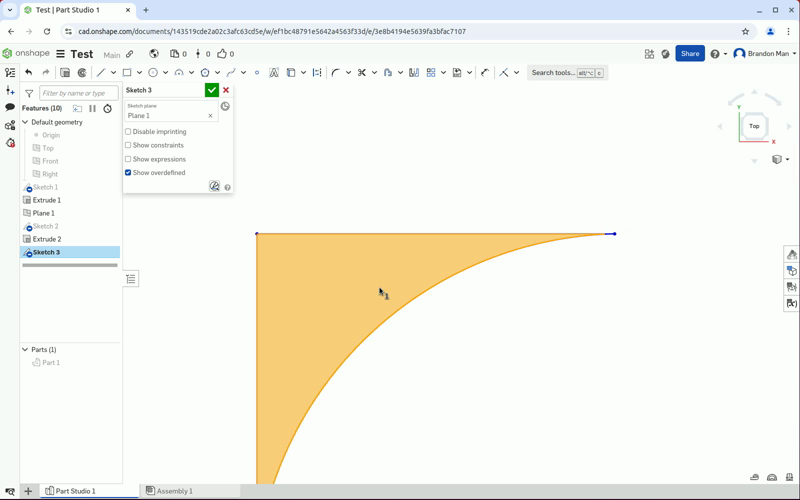
scroll(-6)
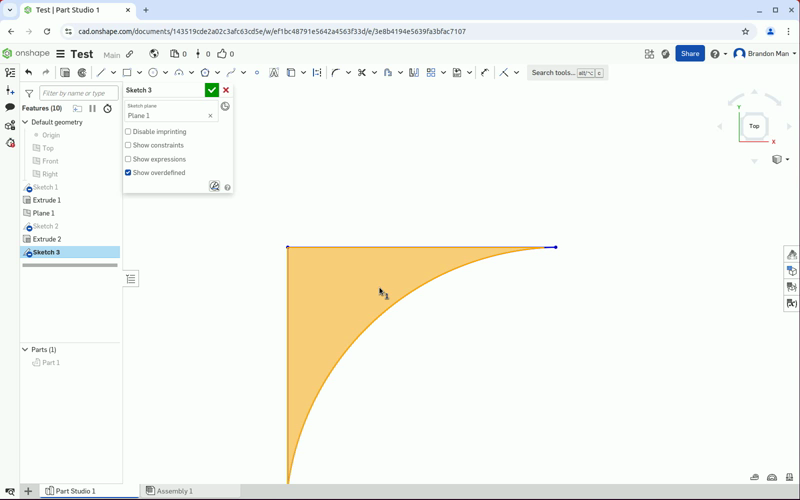
scroll(-6)
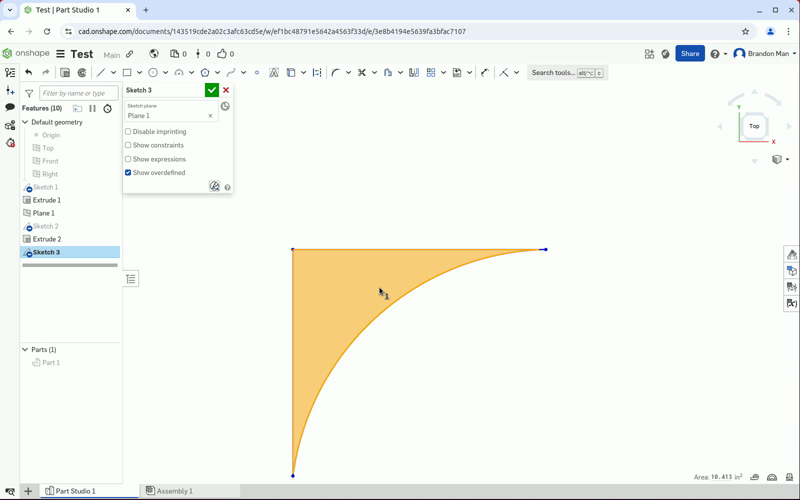
scroll(-6)
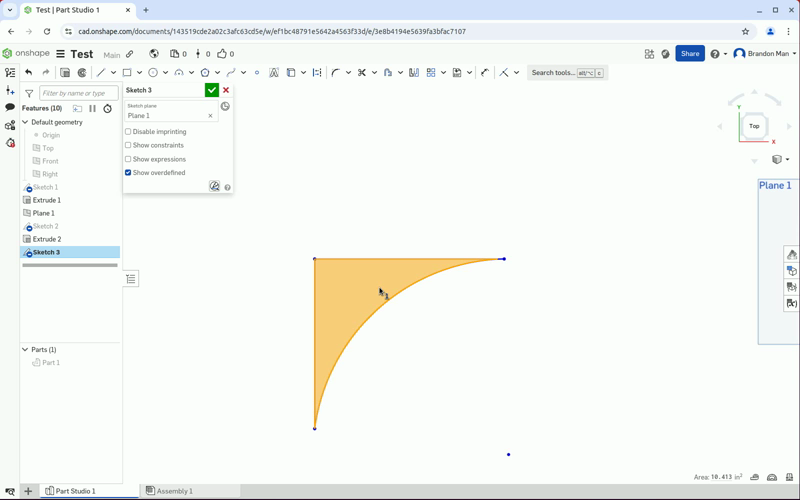
scroll(-6)
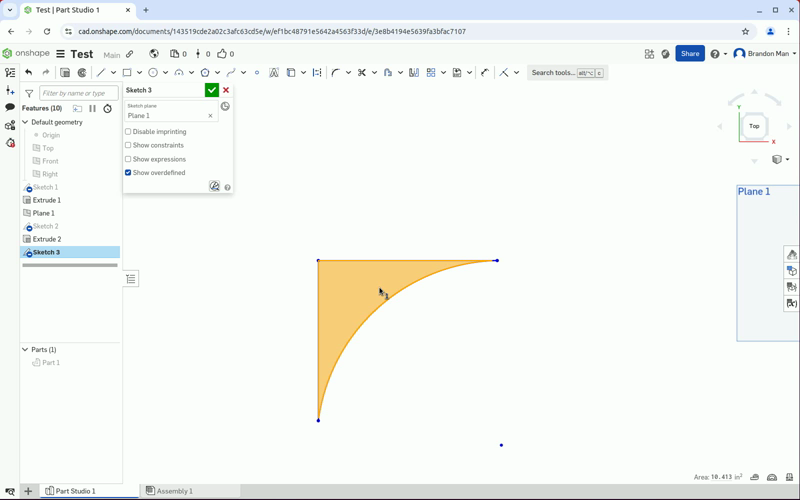
scroll(-6)
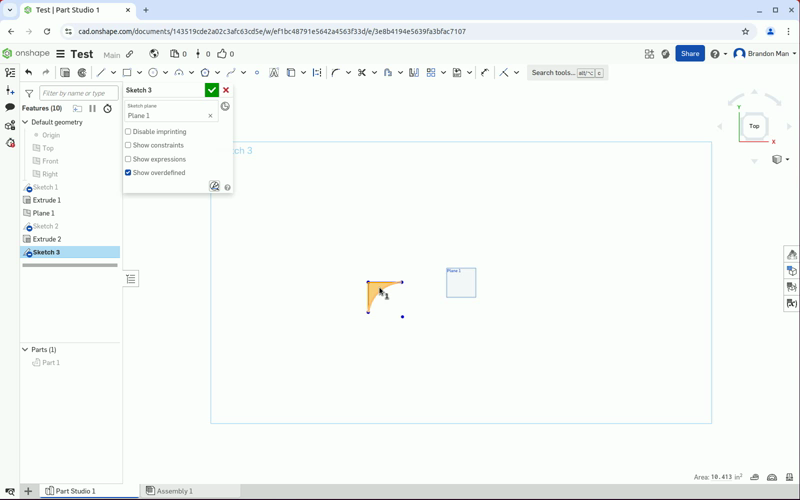
mouse_move(73, 352)
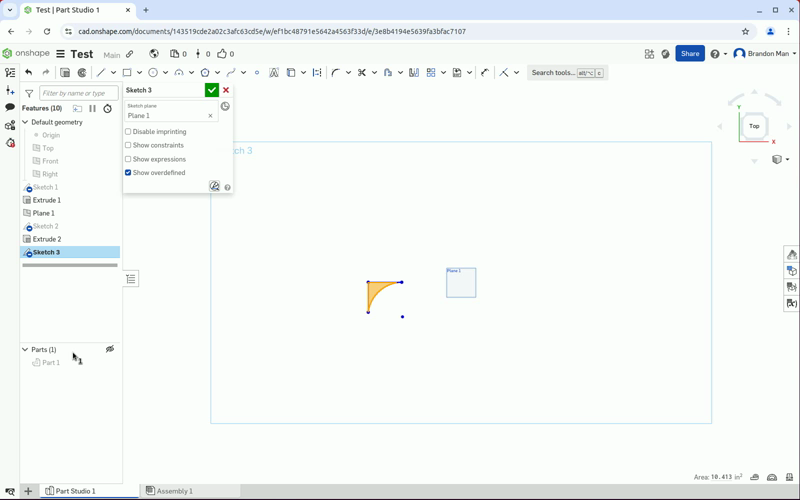
key(shift+y)
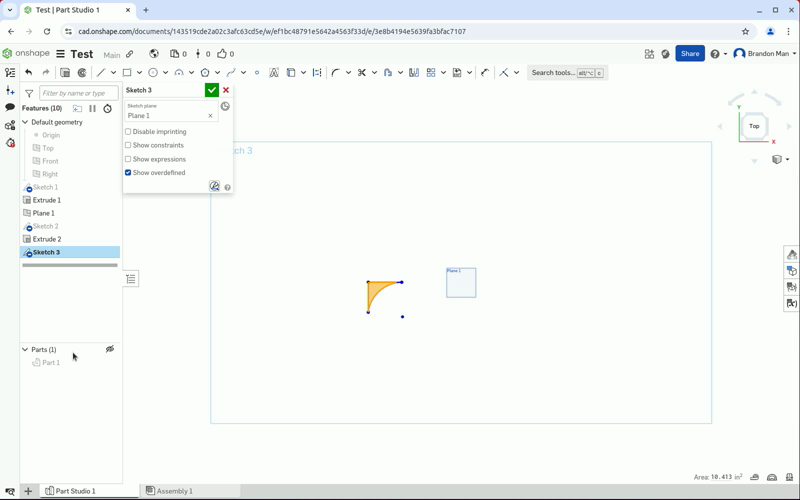
key(shift+e)
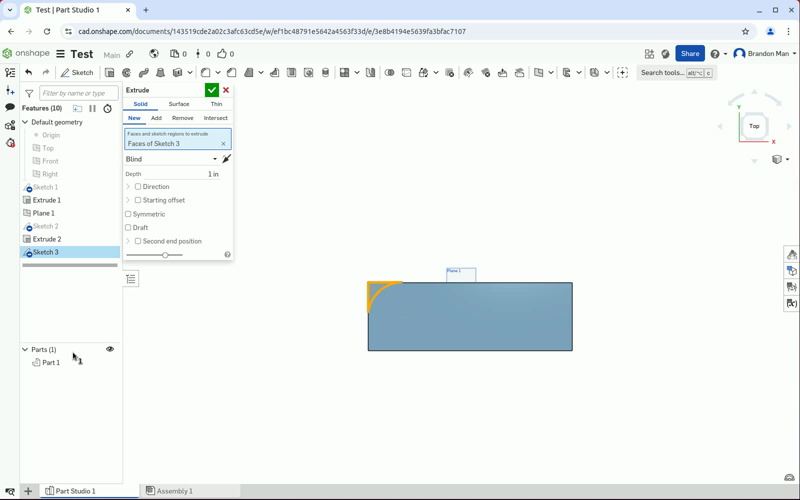
mouse_move(143, 106)
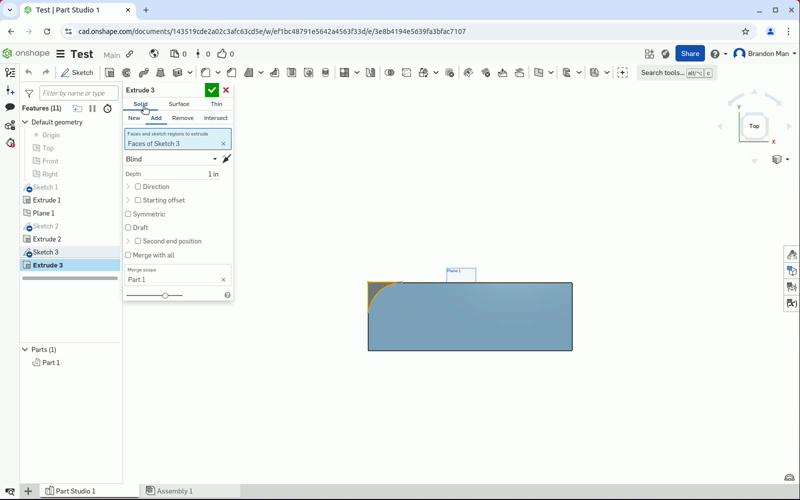
click(143, 106)
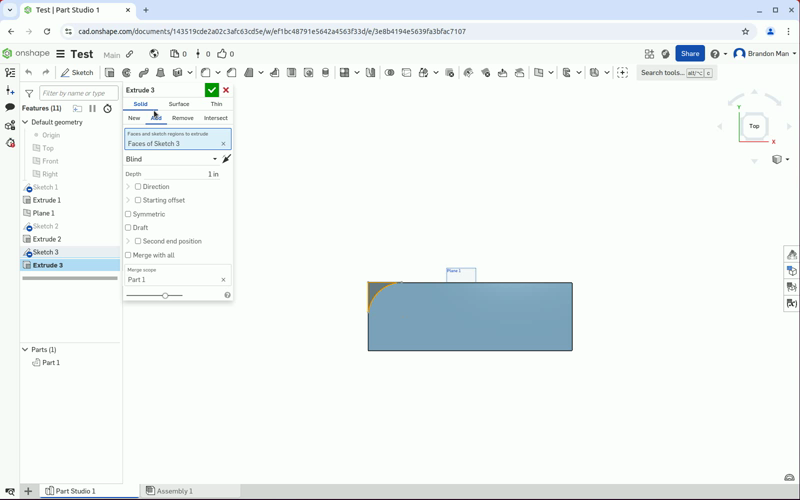
mouse_move(186, 120)
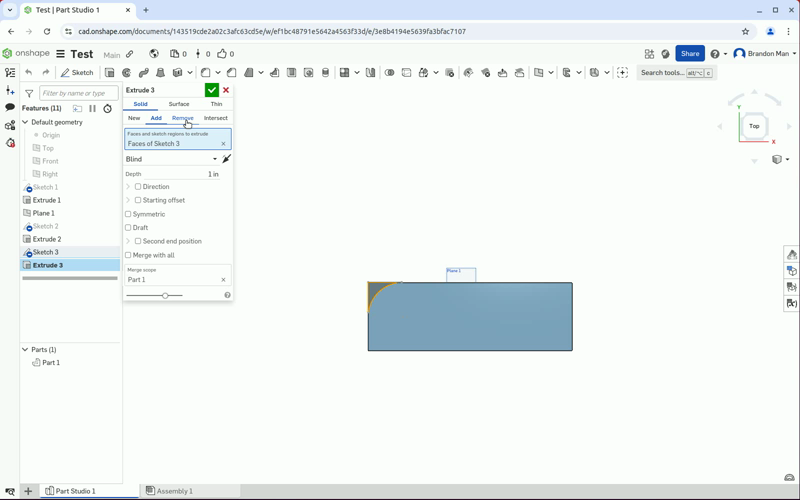
click(186, 120)
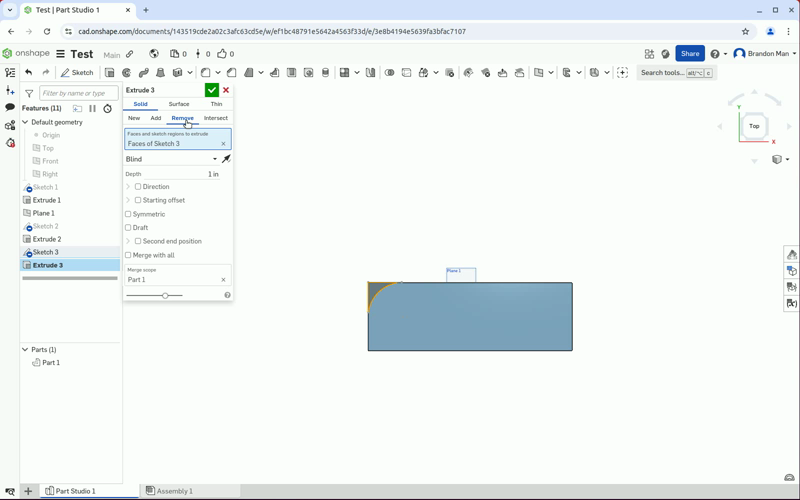
key(tab, 4)
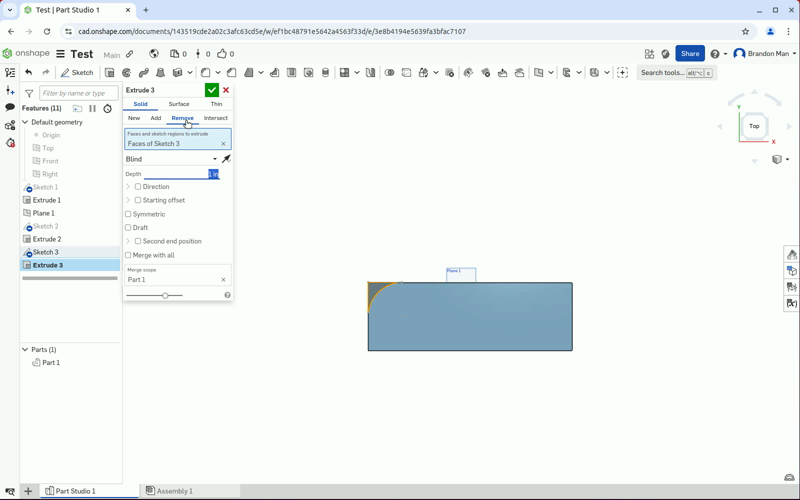
text(20.942)
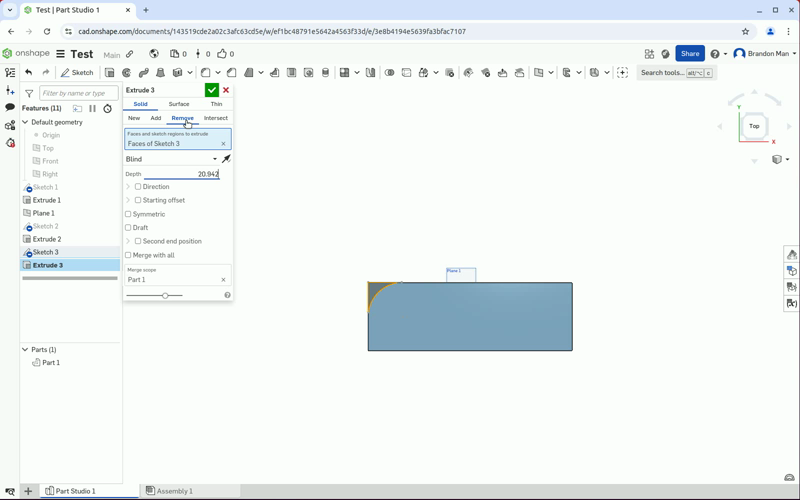
key(tab, 6)
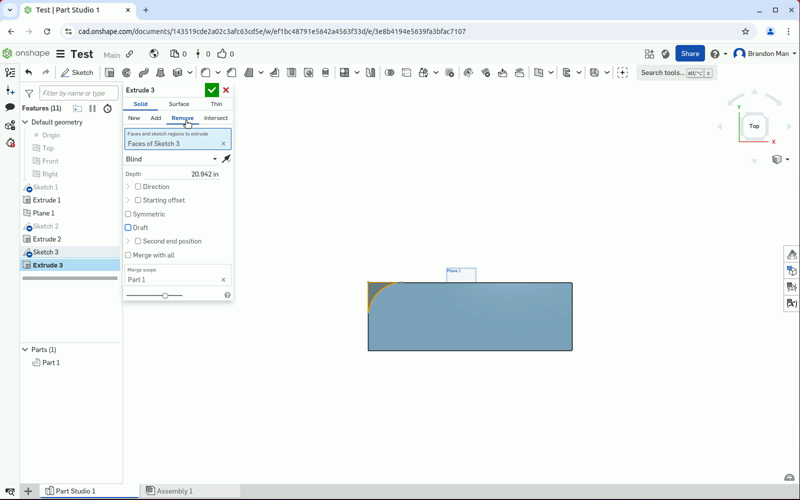
key(space)
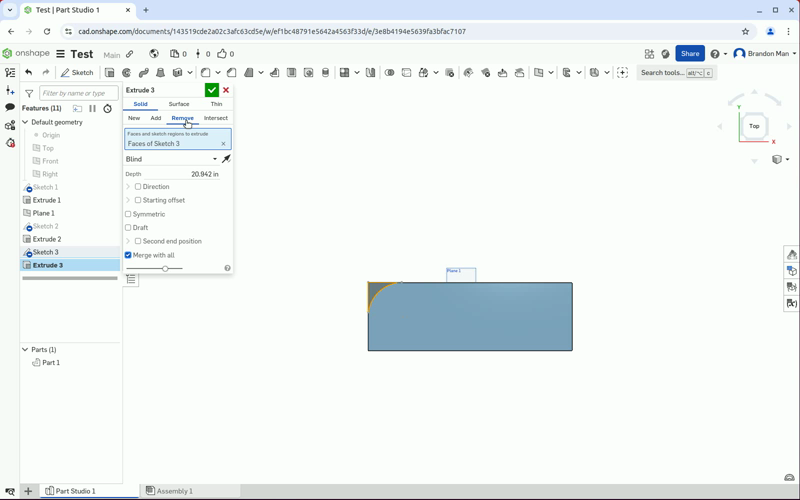
key(enter)
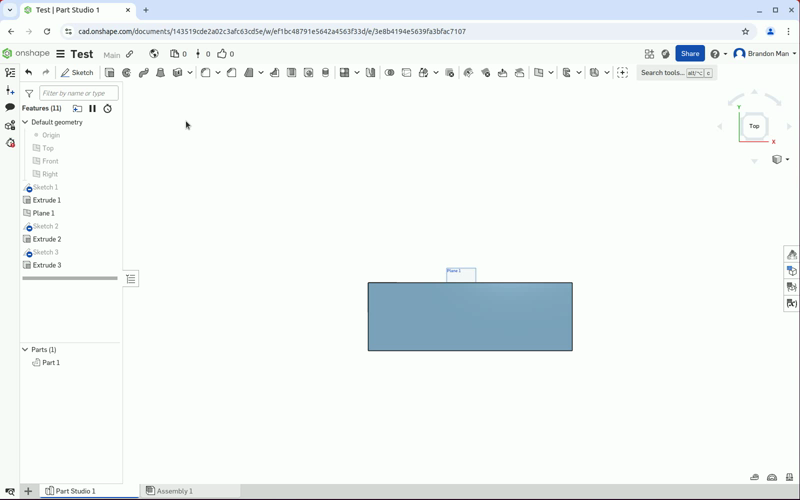
key(shift+h)
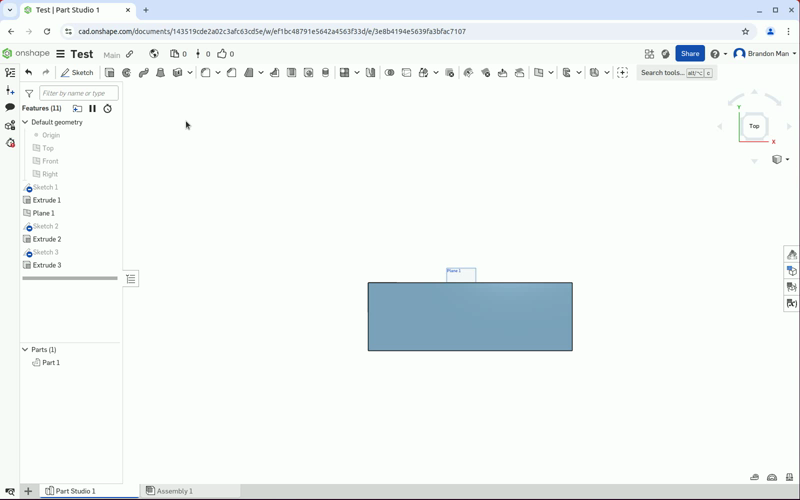
key(shift+h)
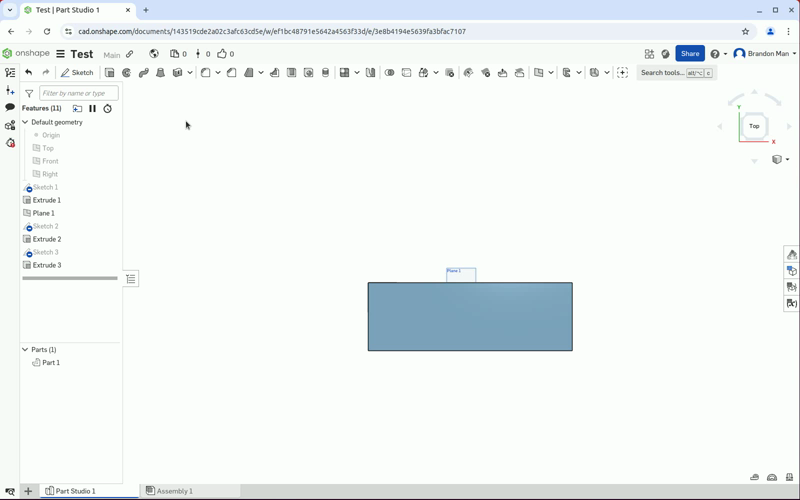
mouse_move(73, 189)
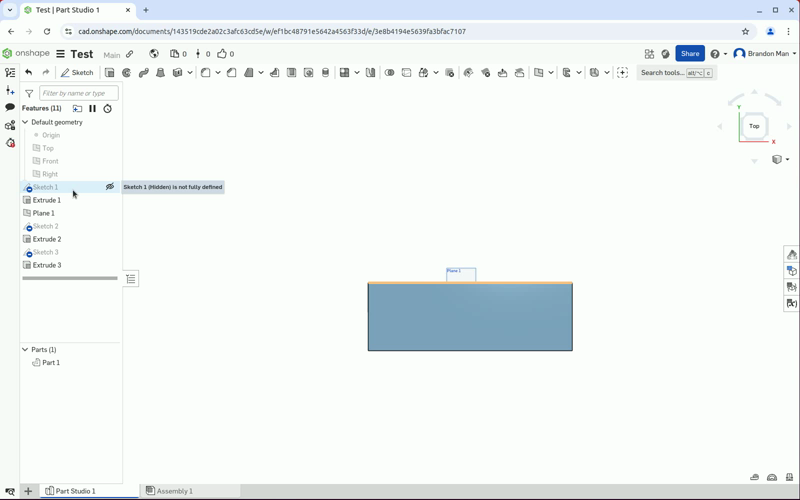
click(73, 189)
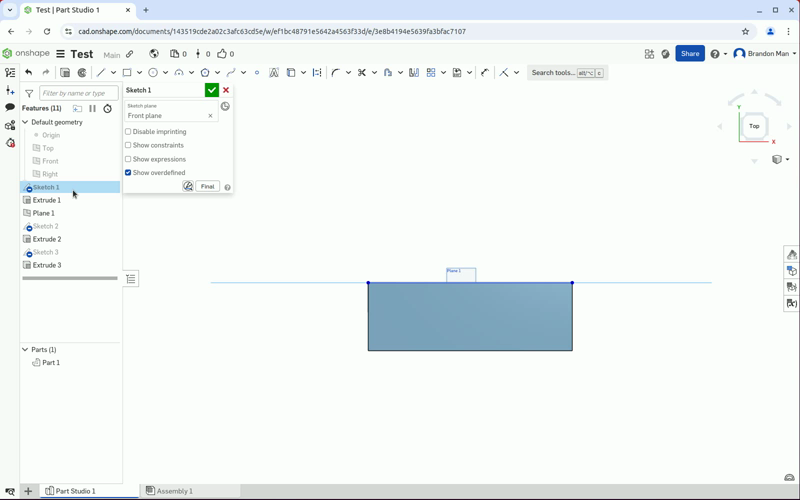
mouse_move(229, 92)
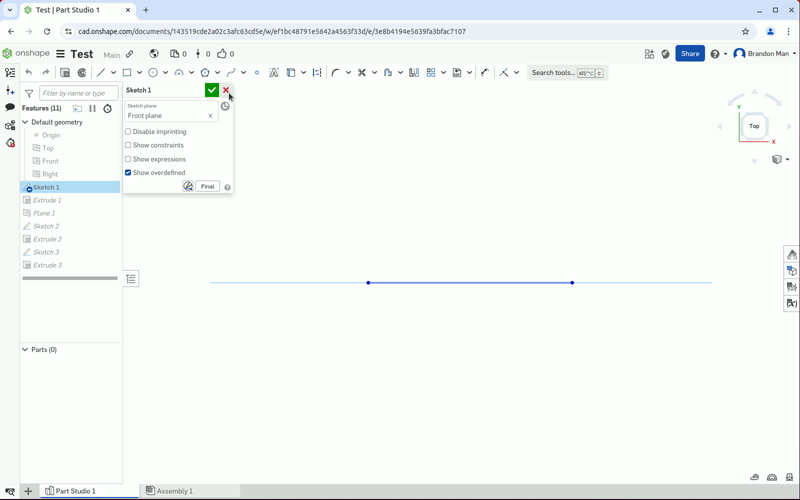
click(229, 92)
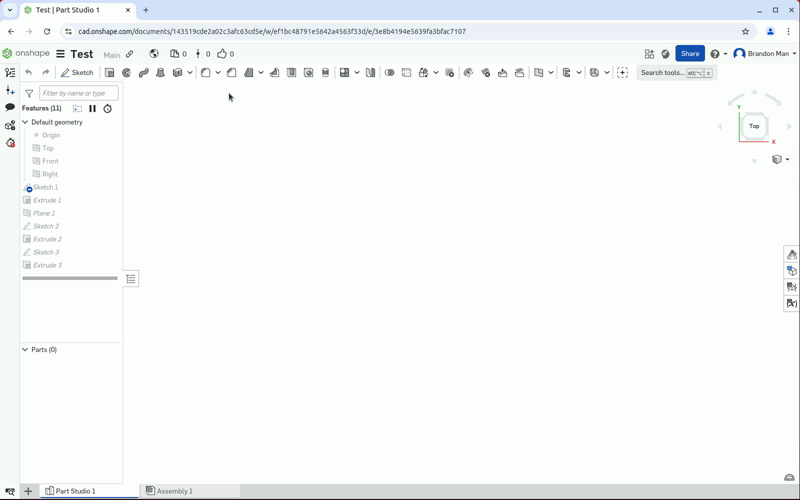
key(shift+s)
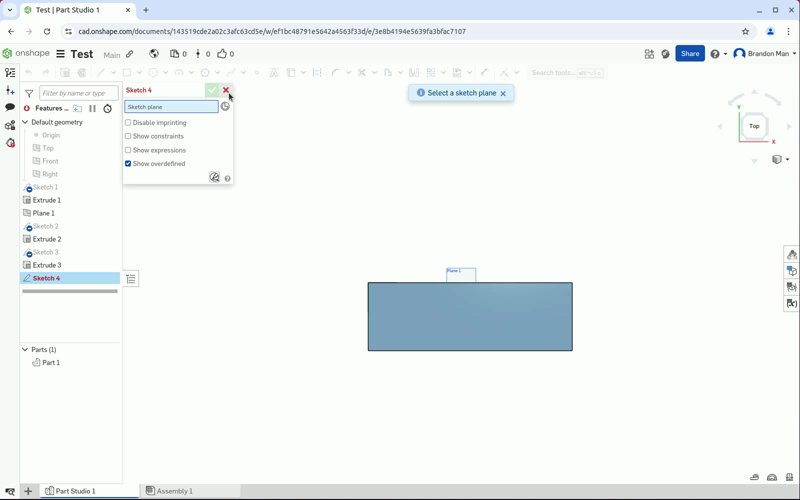
mouse_move(73, 215)
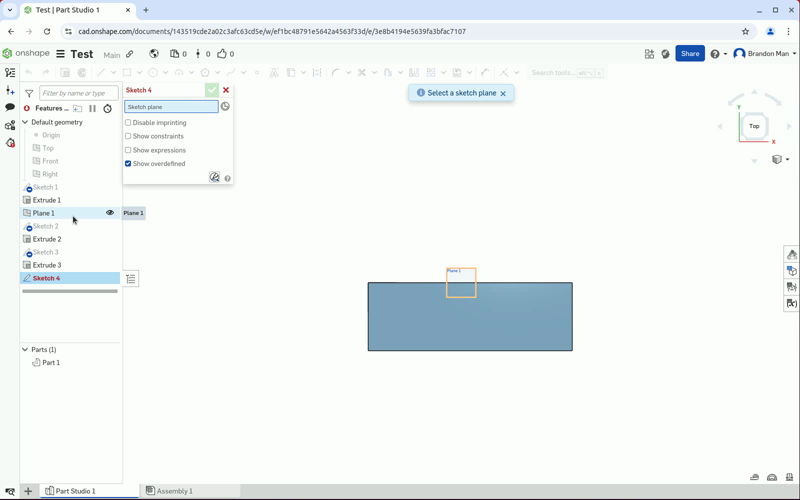
click(73, 215)
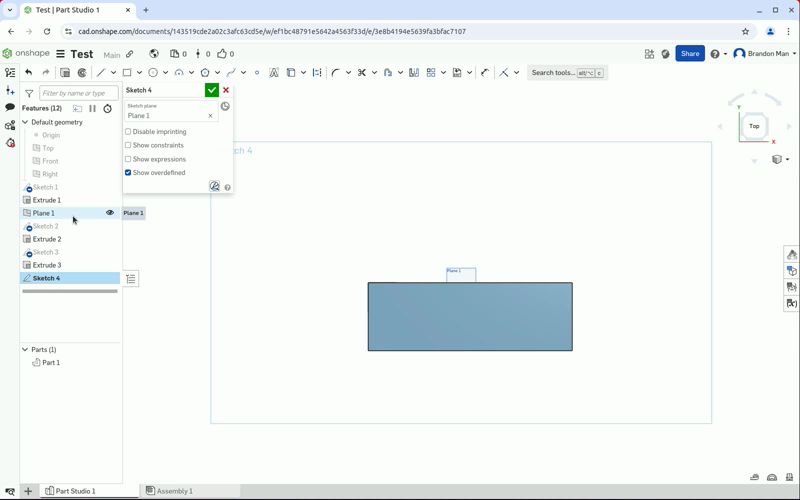
mouse_move(73, 352)
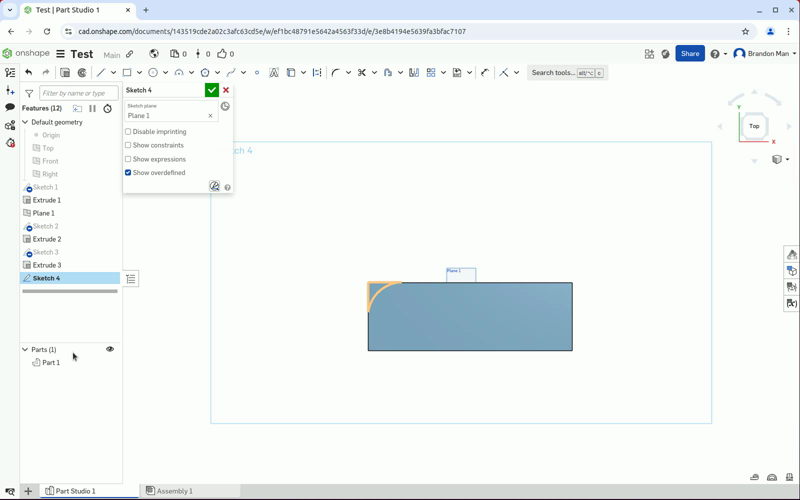
key(y)
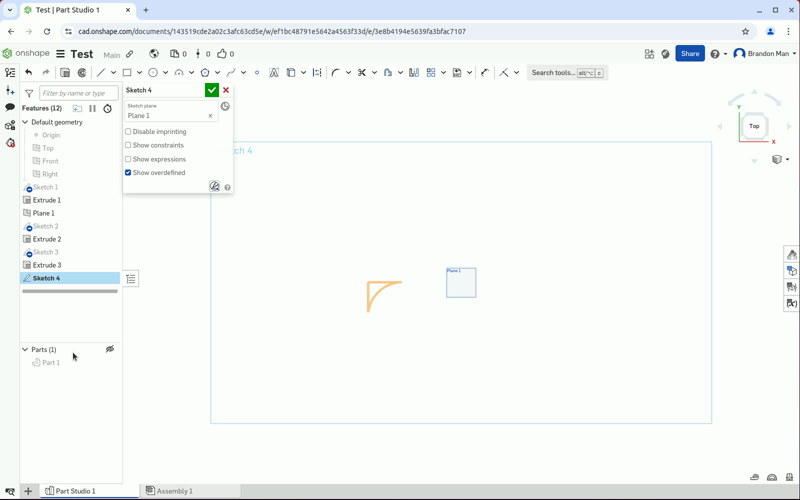
key(l)
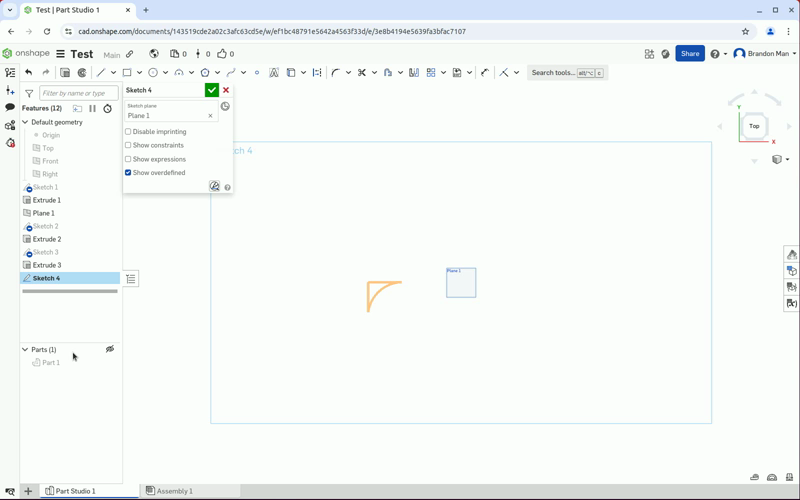
key_down(shift)
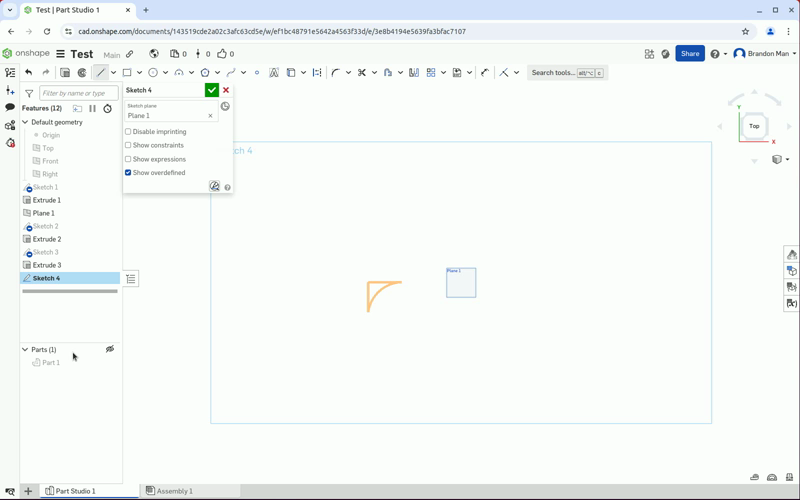
mouse_move(368, 351)
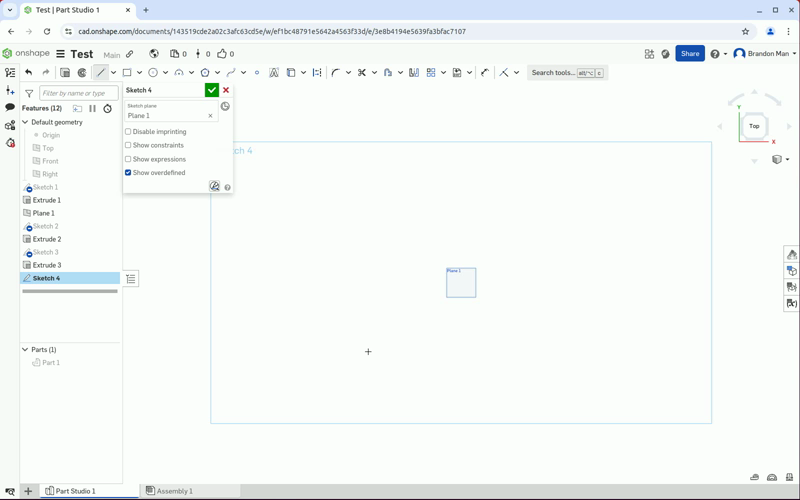
click(368, 351)
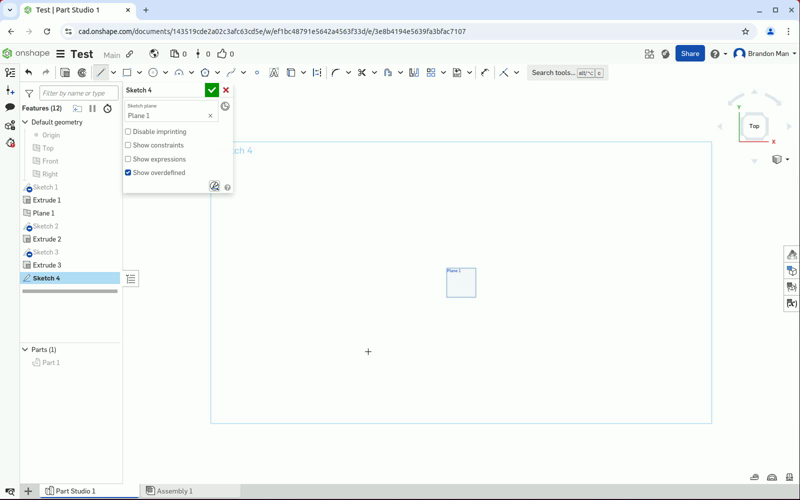
key_up(shift)
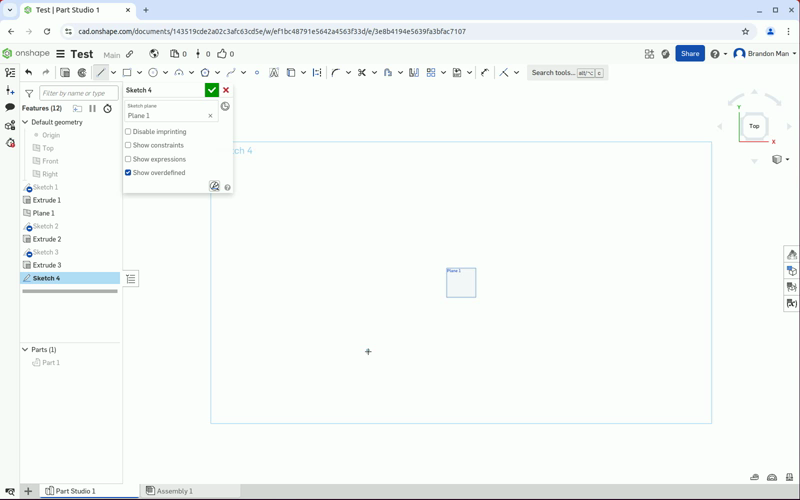
key_down(shift)
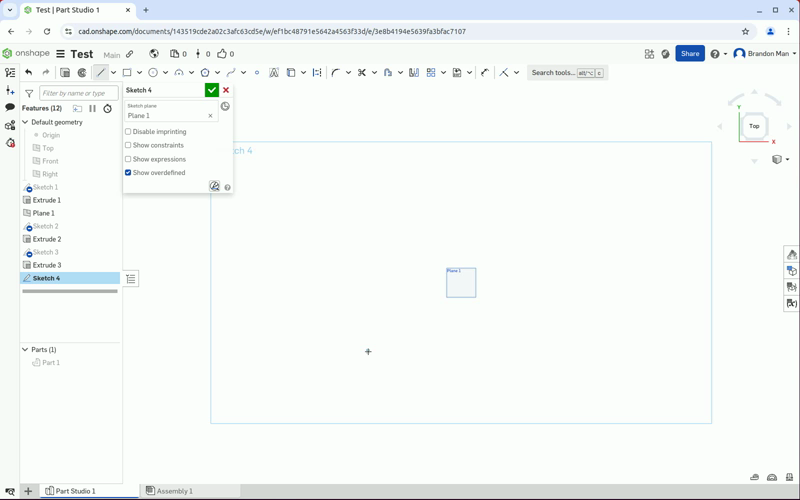
mouse_move(398, 351)
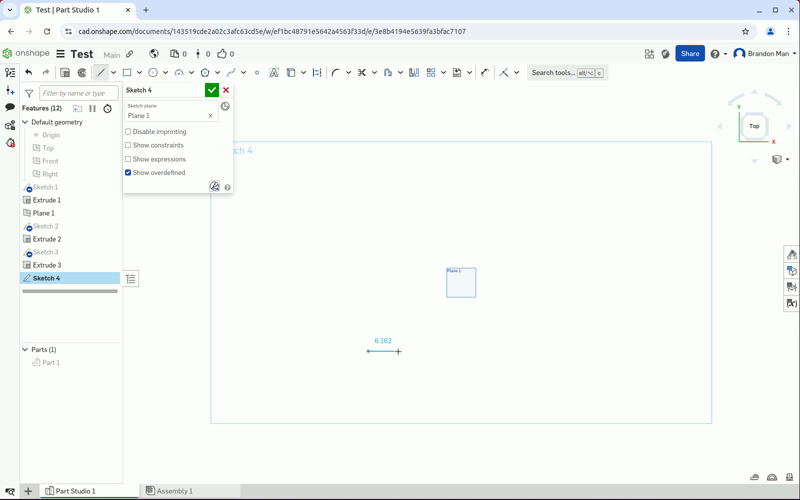
mouse_move(400, 351)
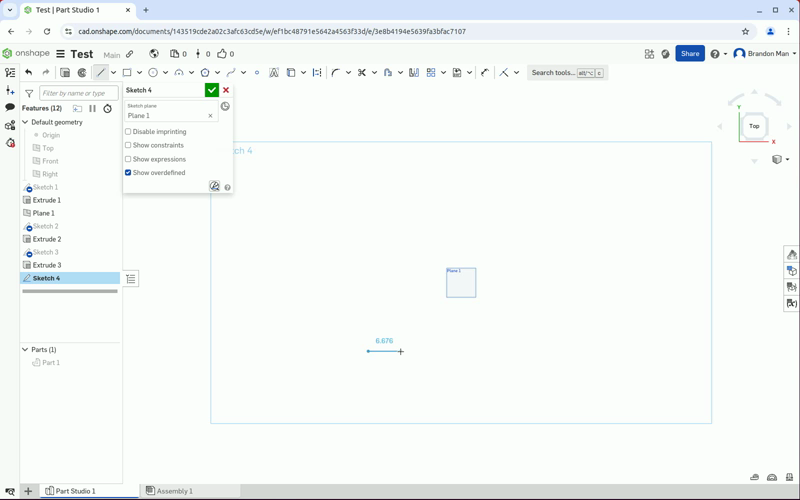
click(400, 351)
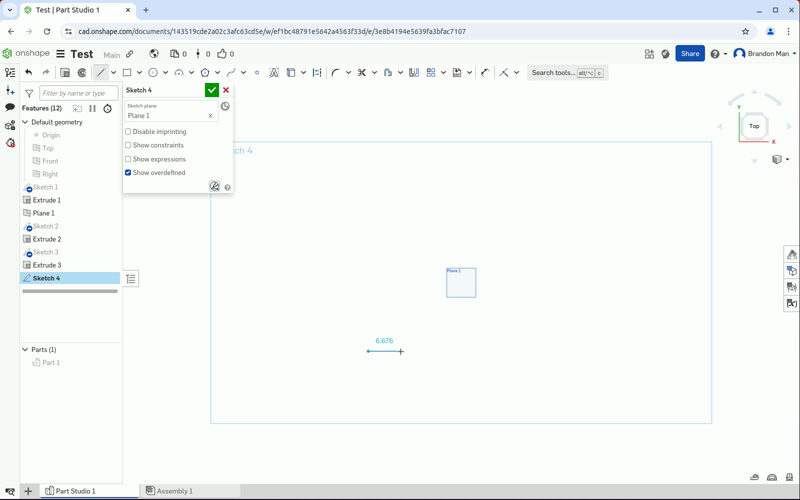
key_up(shift)
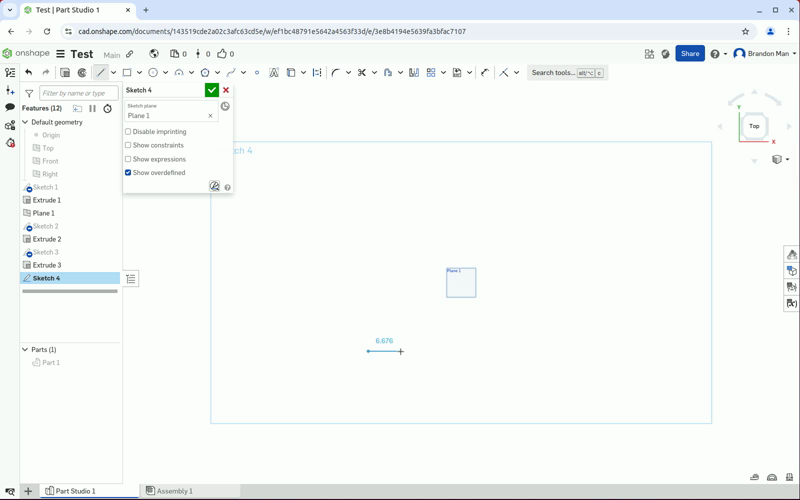
key(esc)
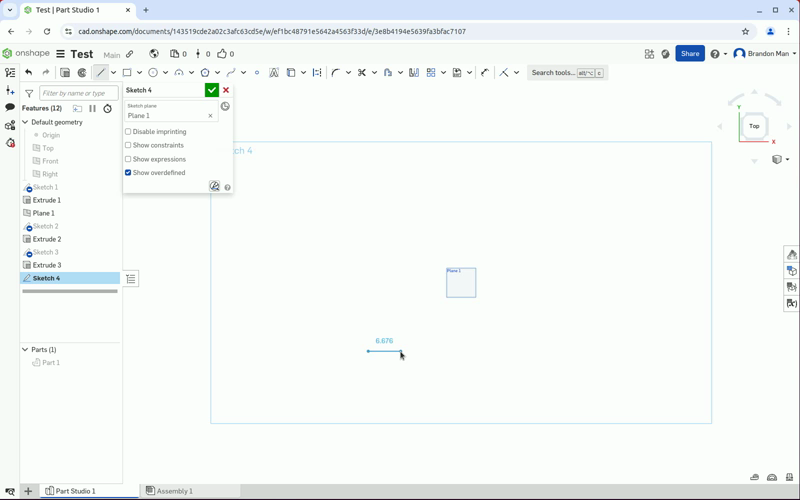
key(a)
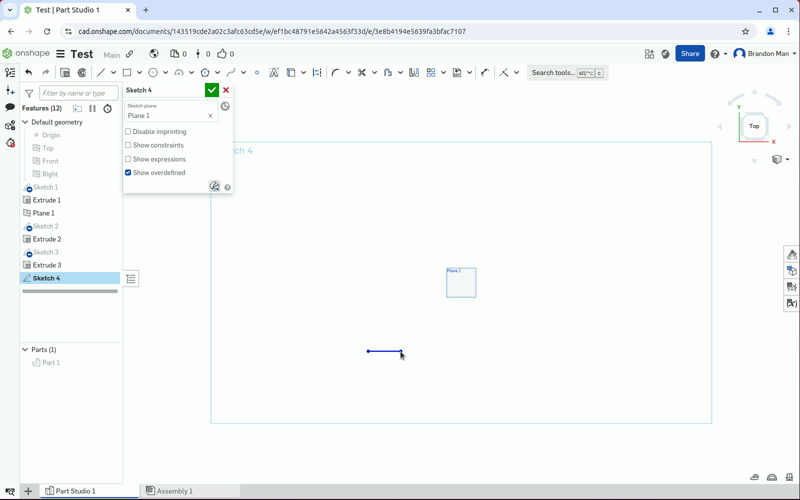
mouse_move(400, 351)
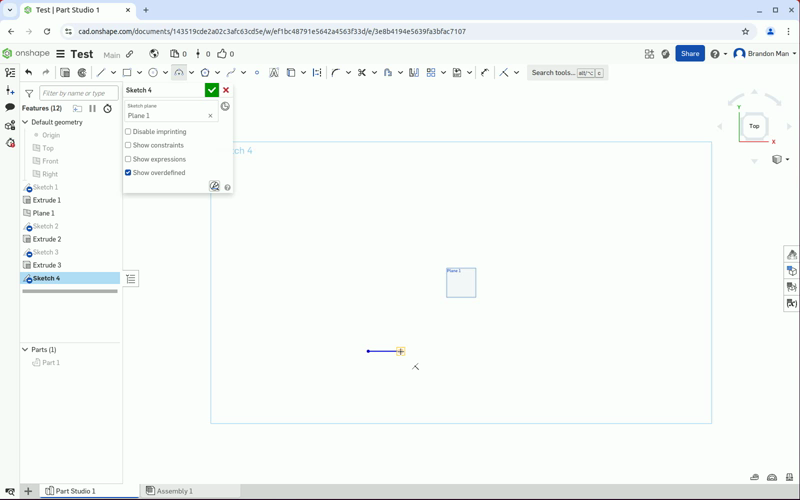
click(400, 351)
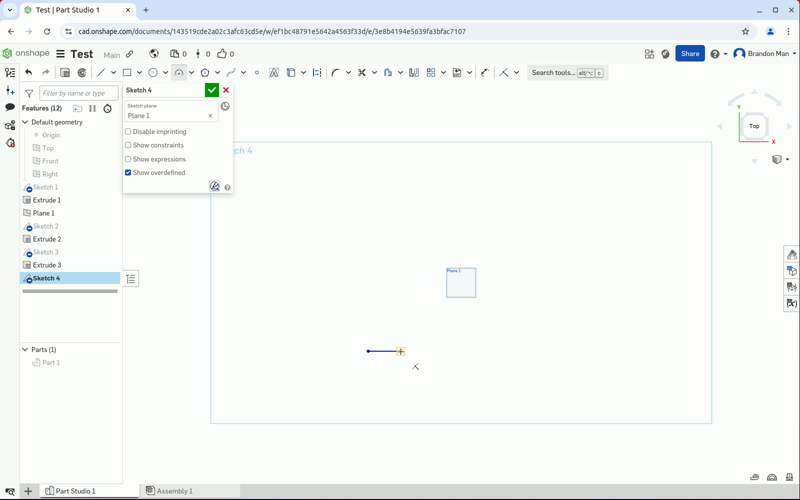
key_down(shift)
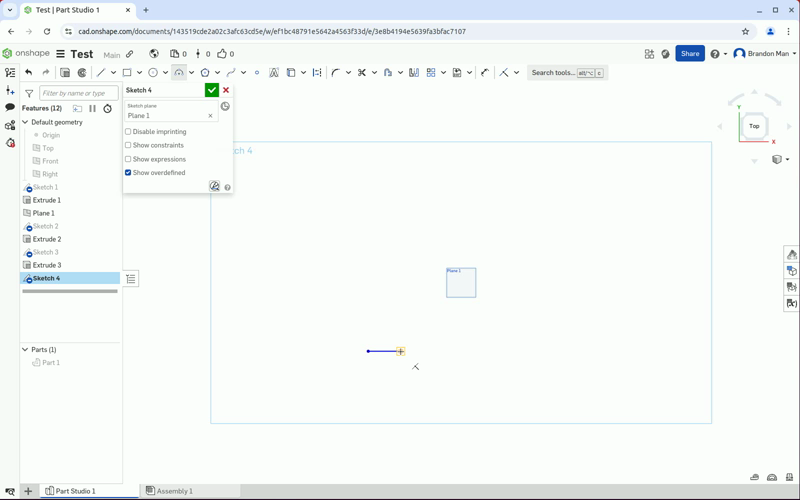
mouse_move(368, 321)
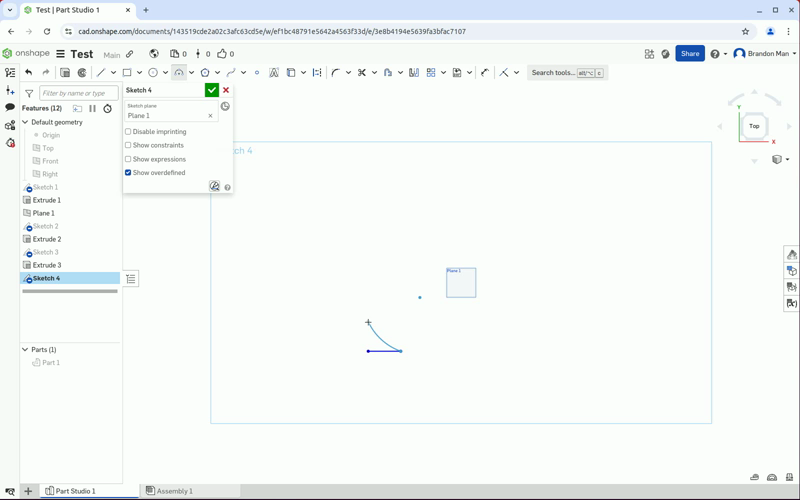
click(368, 321)
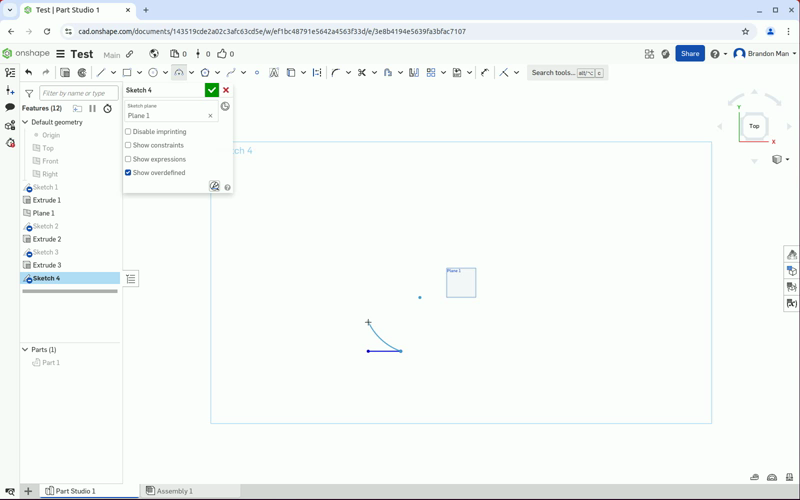
mouse_move(379, 342)
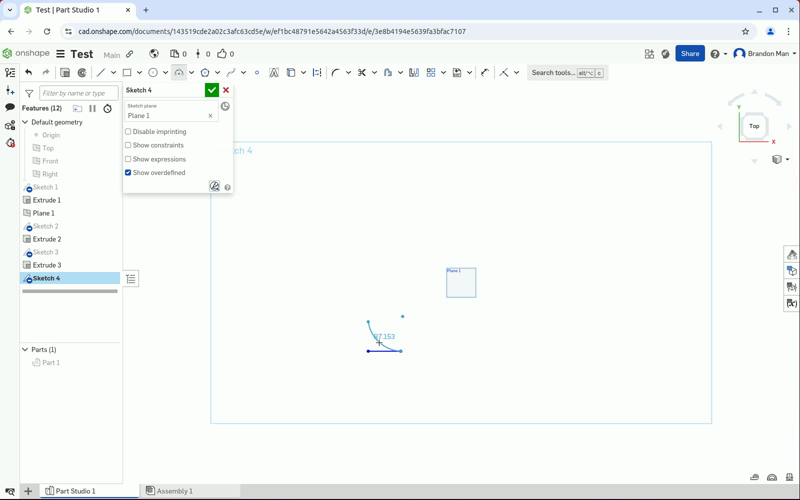
click(379, 342)
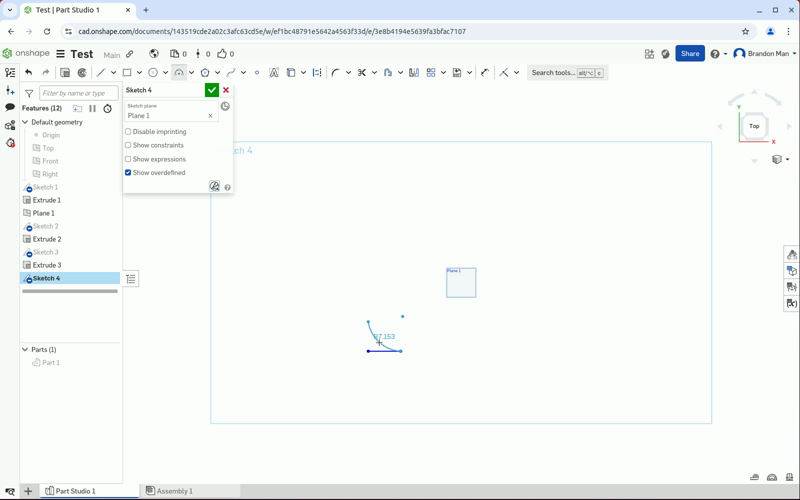
key_up(shift)
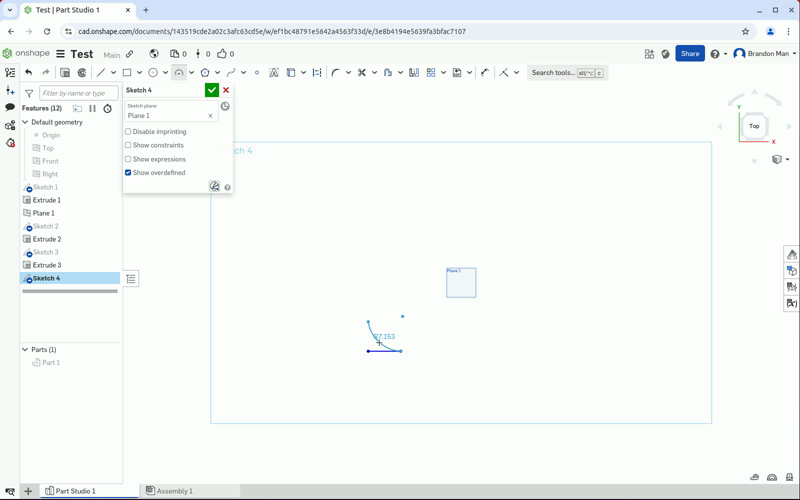
key(esc)
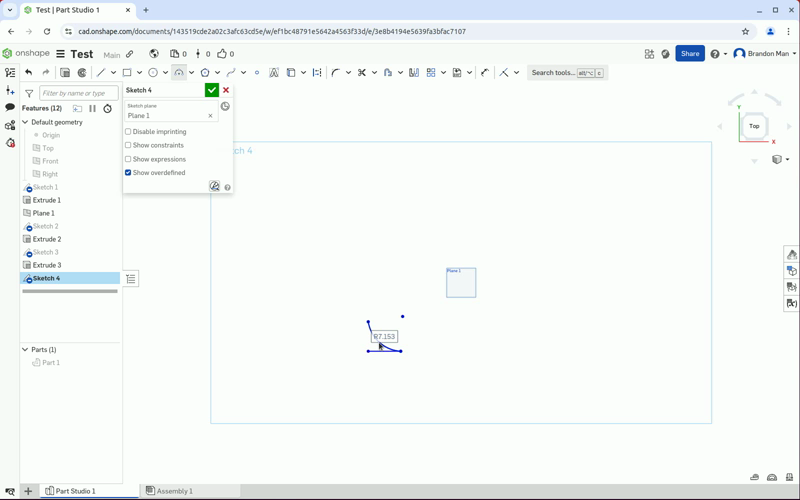
key(l)
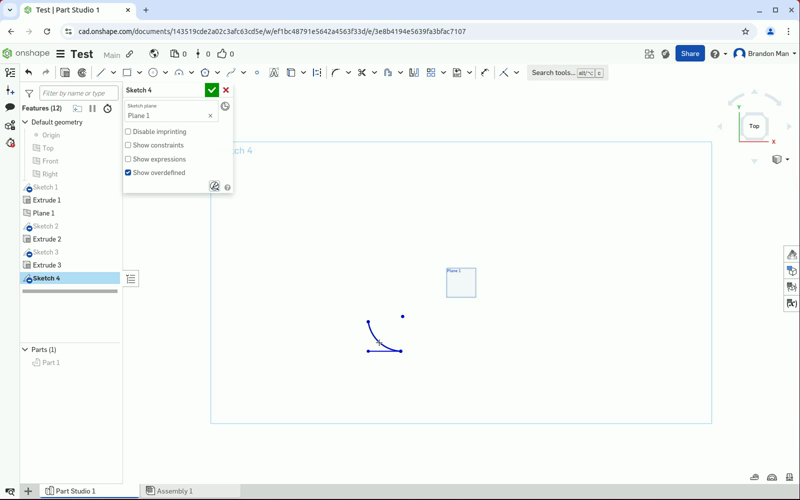
mouse_move(368, 321)
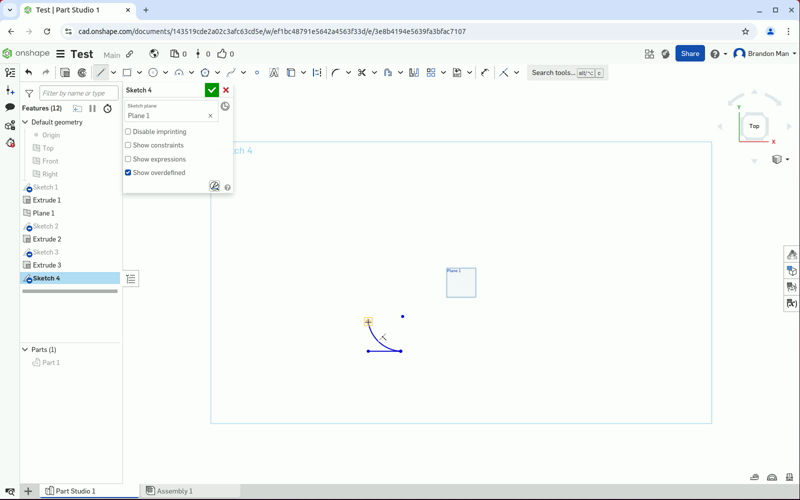
click(368, 321)
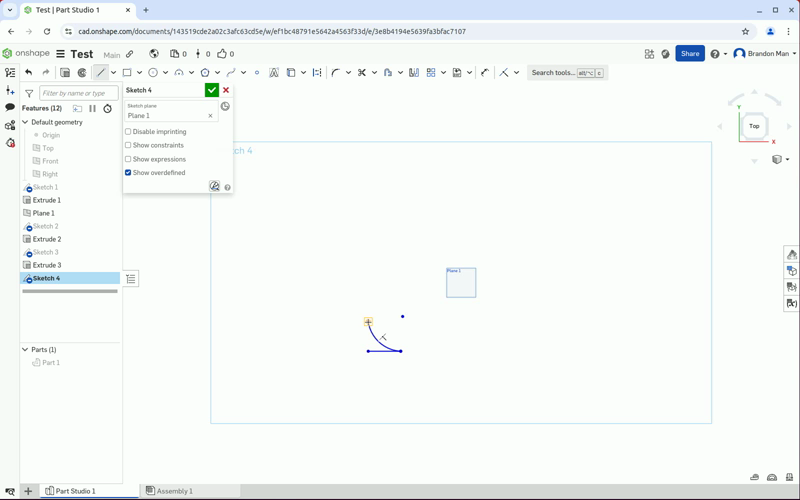
mouse_move(398, 321)
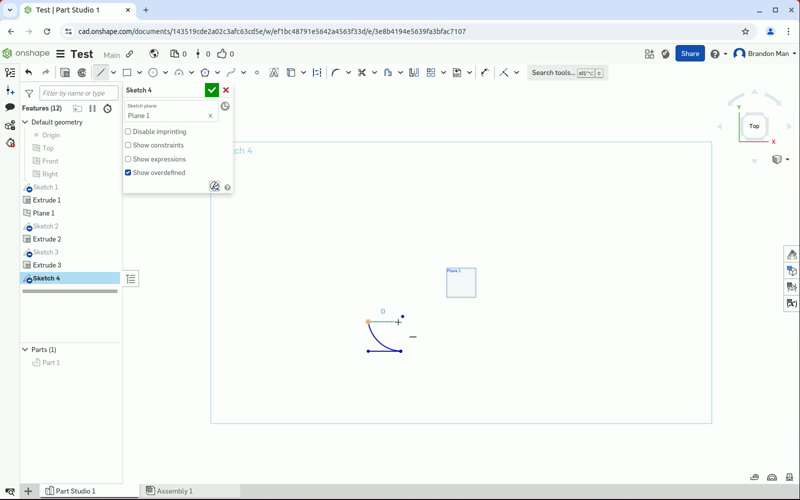
key_down(shift)
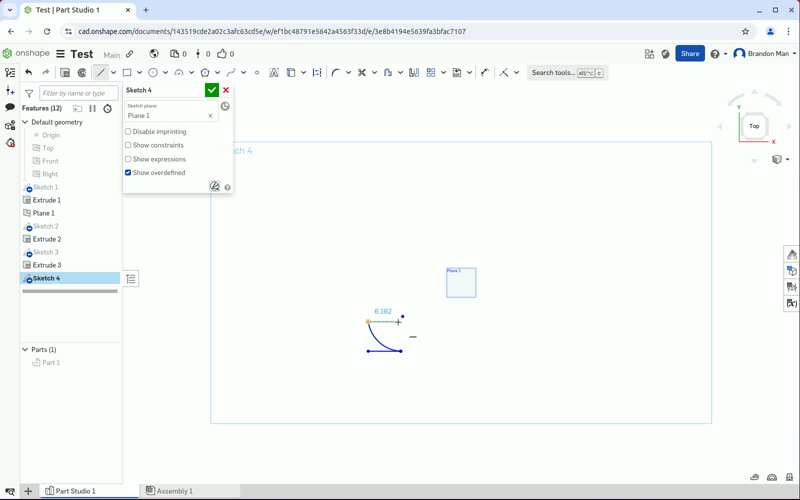
mouse_move(368, 351)
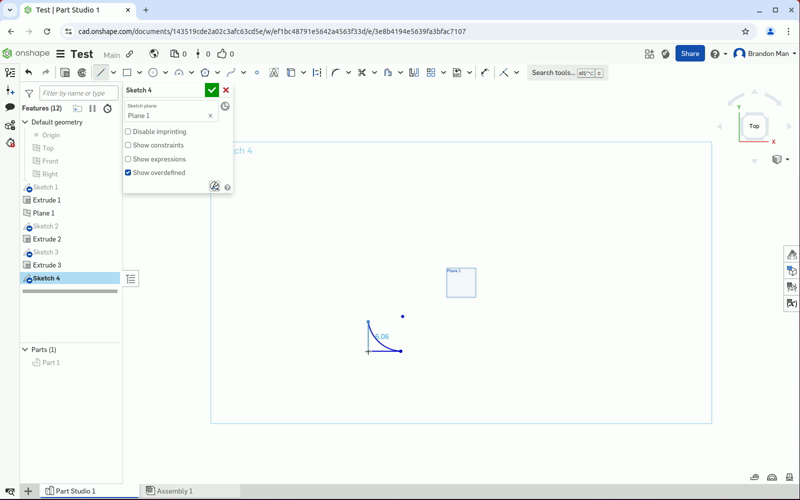
key_up(shift)
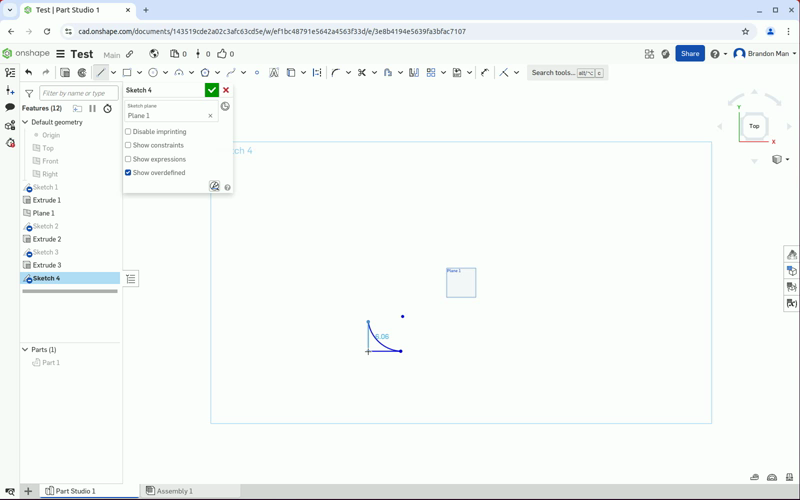
click(368, 351)
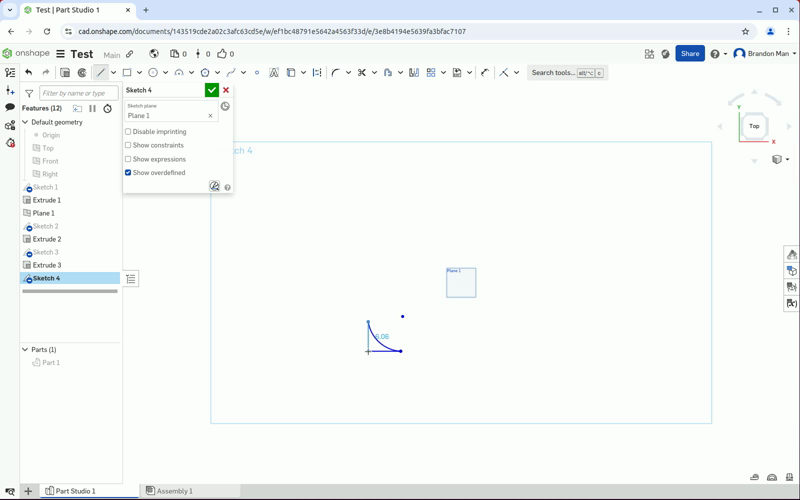
key(esc)
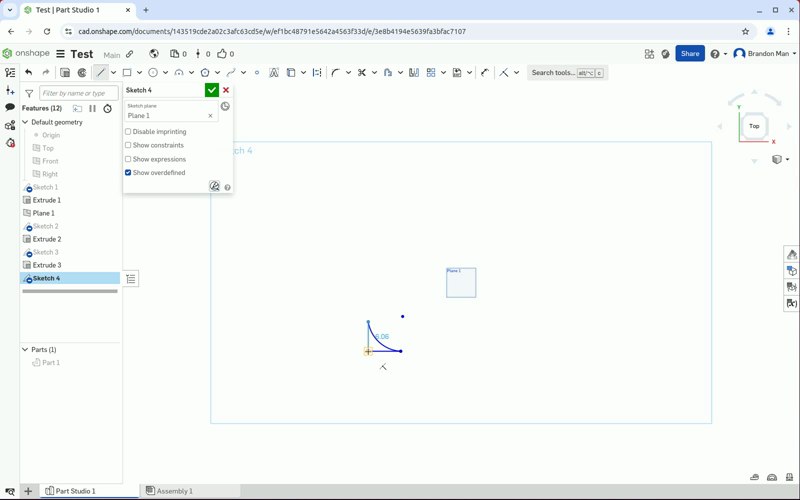
mouse_move(376, 342)
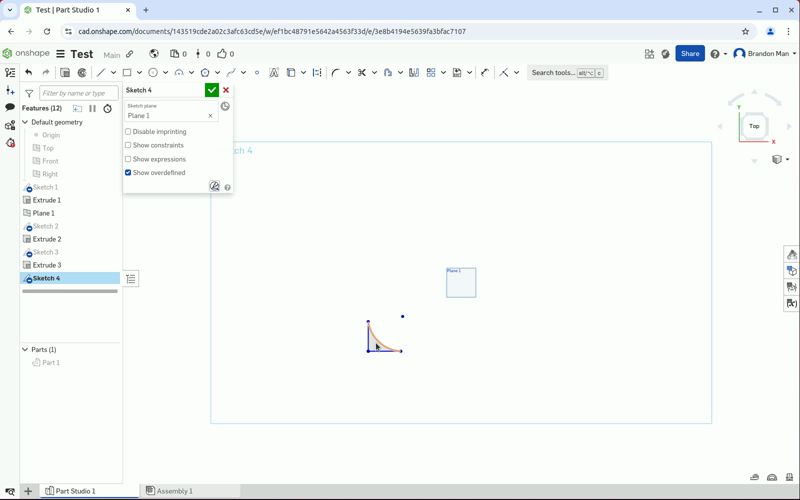
scroll(6)
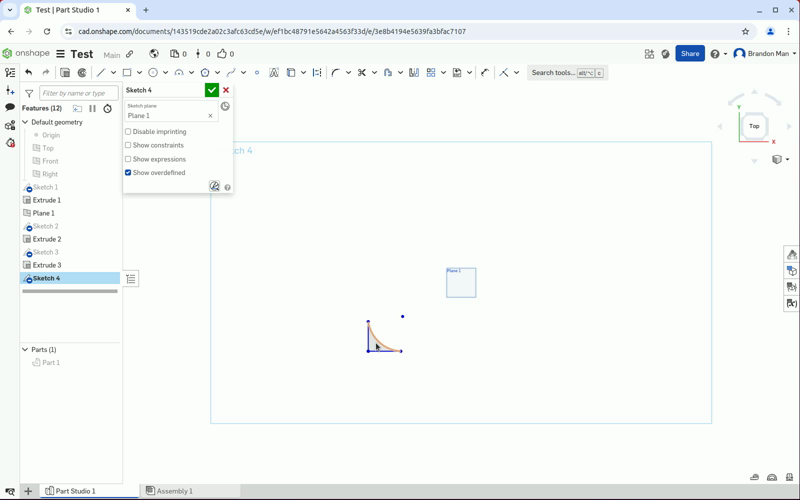
scroll(6)
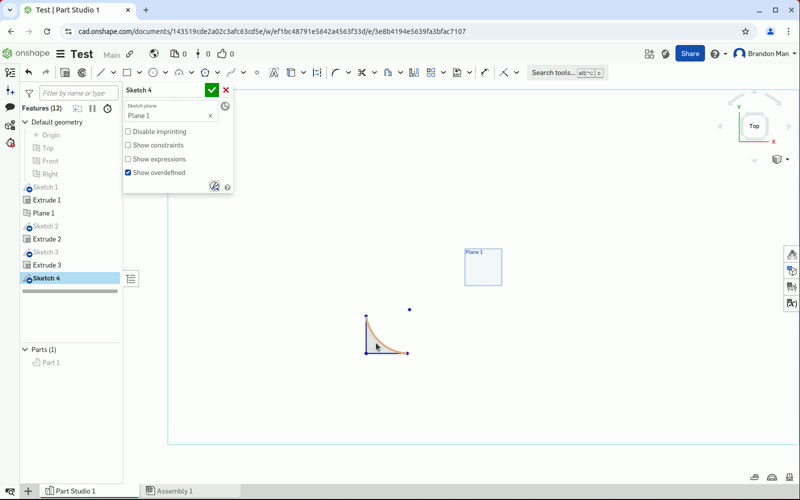
scroll(6)
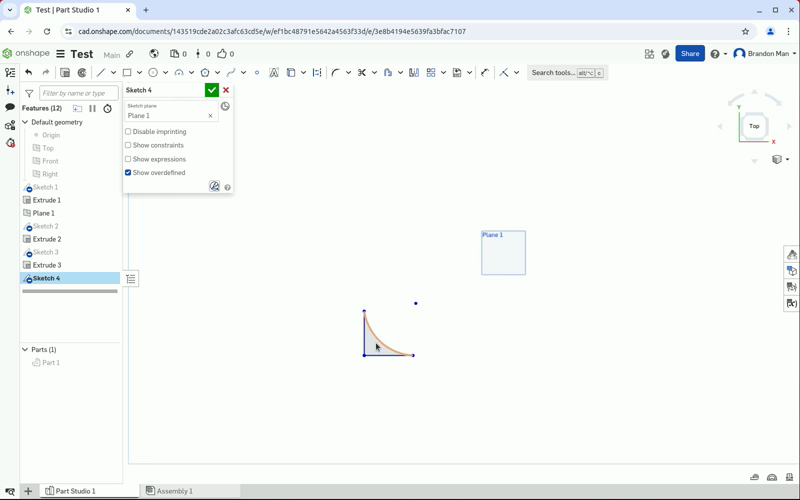
scroll(6)
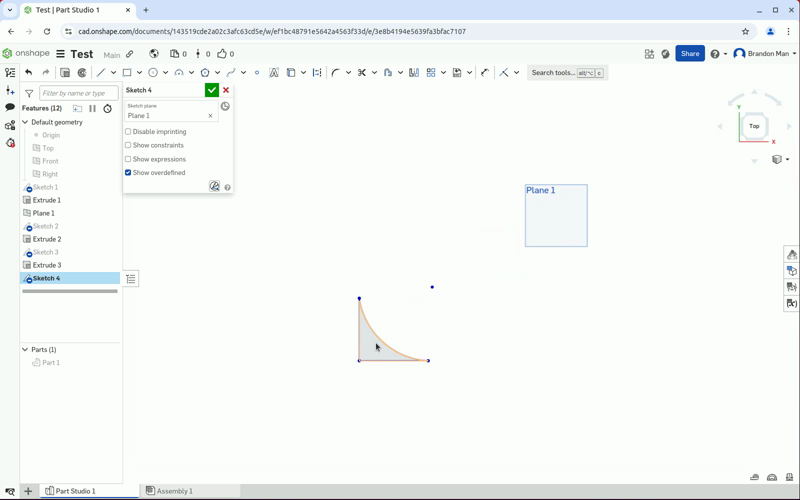
scroll(6)
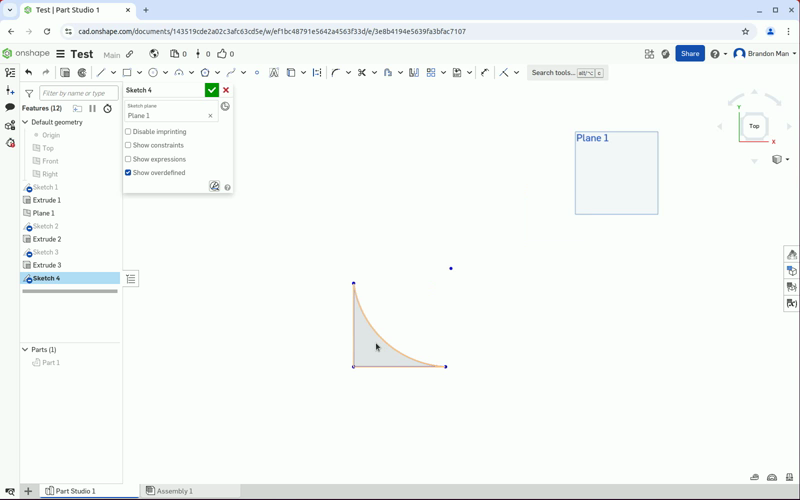
scroll(6)
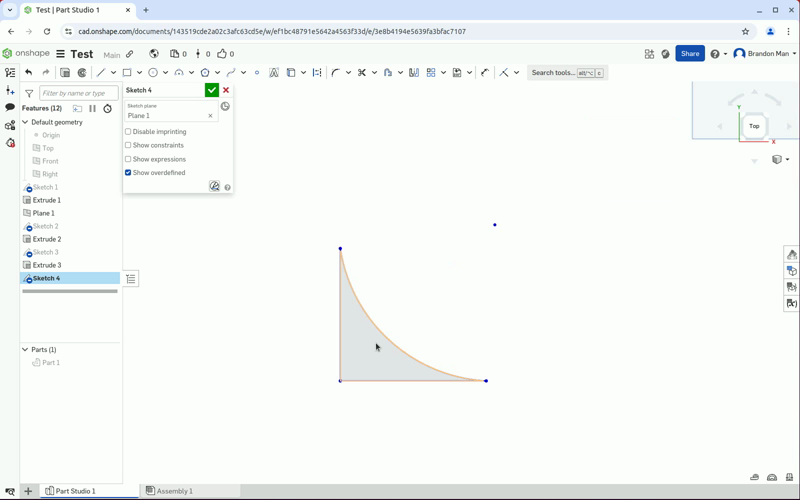
scroll(6)
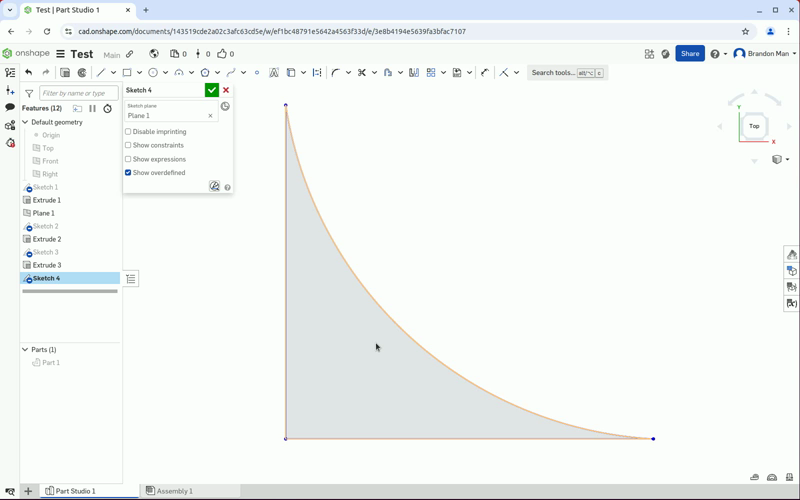
click(376, 342)
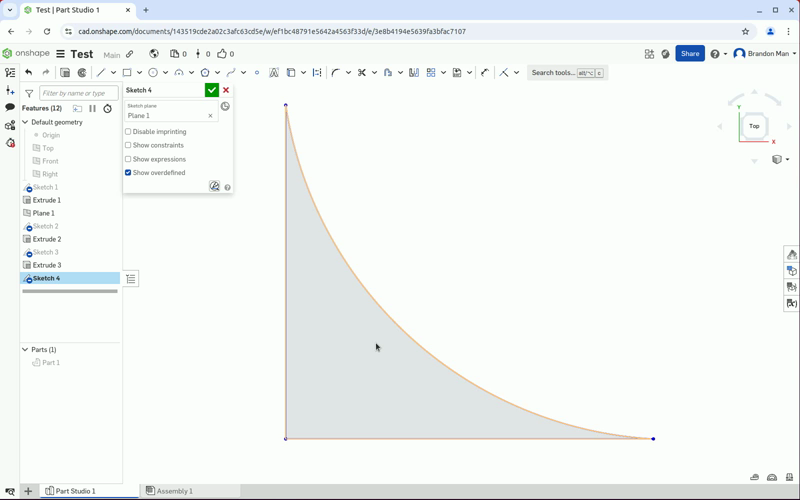
scroll(-6)
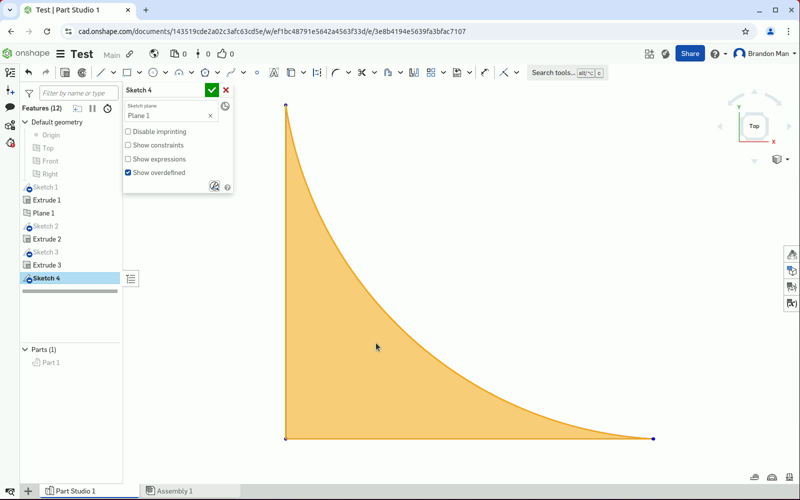
scroll(-6)
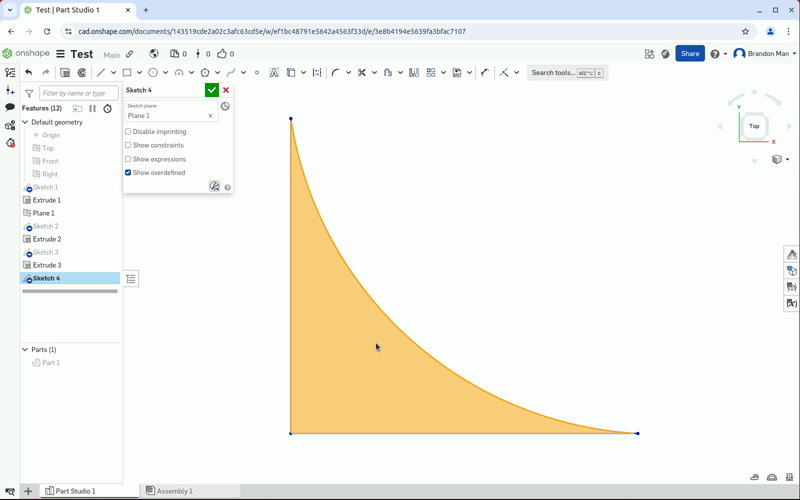
scroll(-6)
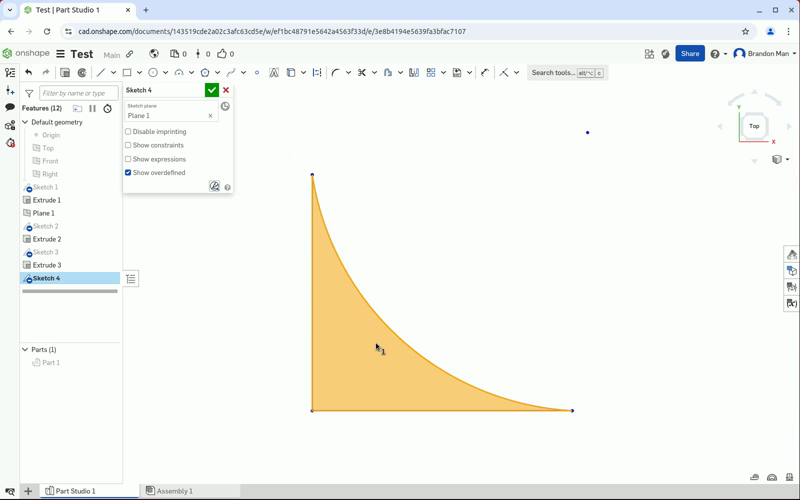
scroll(-6)
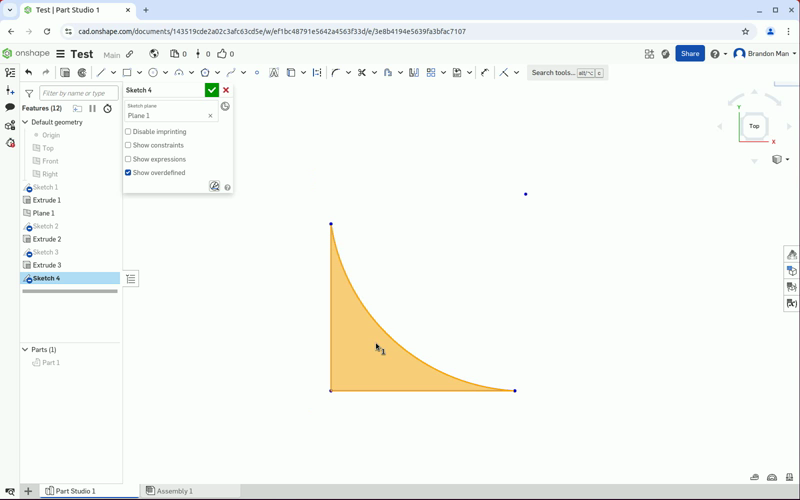
scroll(-6)
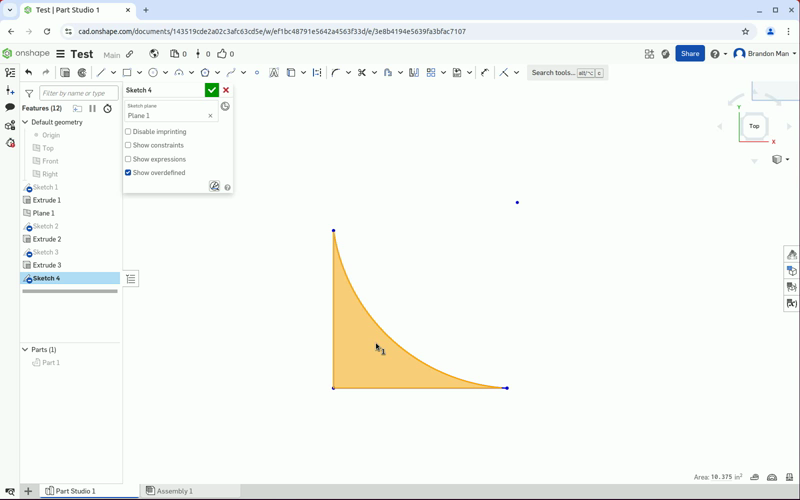
scroll(-6)
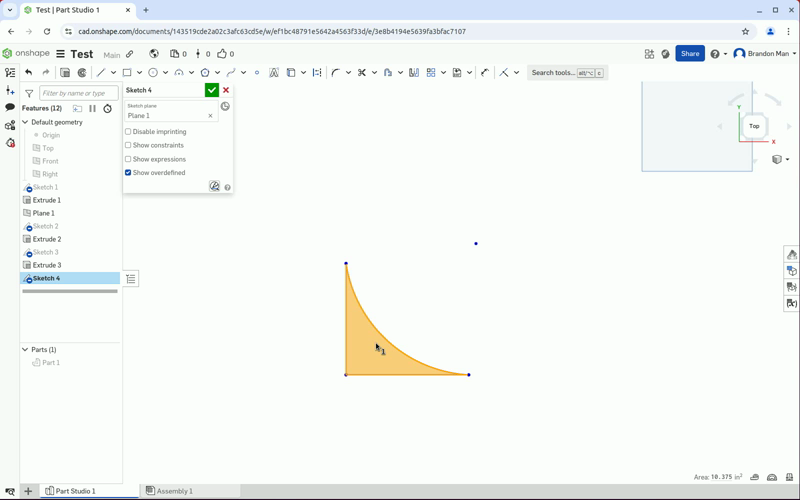
scroll(-6)
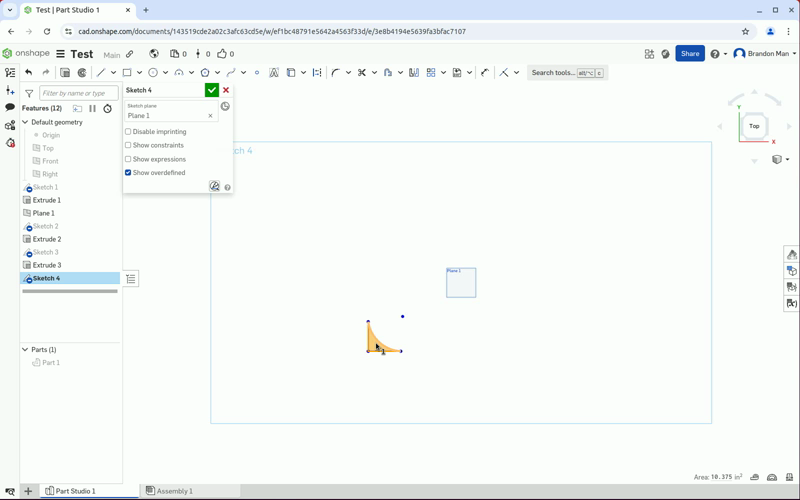
mouse_move(73, 352)
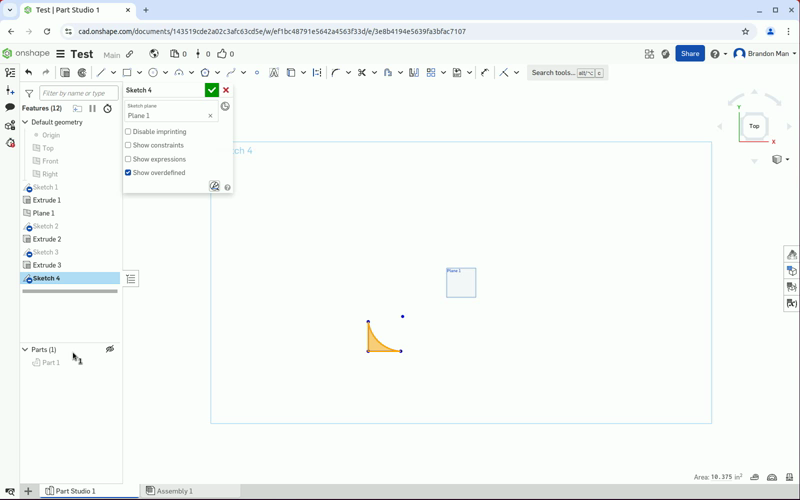
key(shift+y)
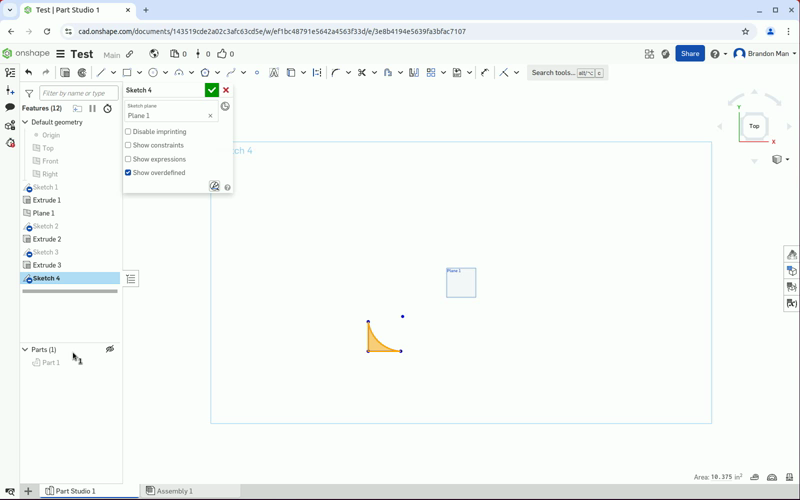
key(shift+e)
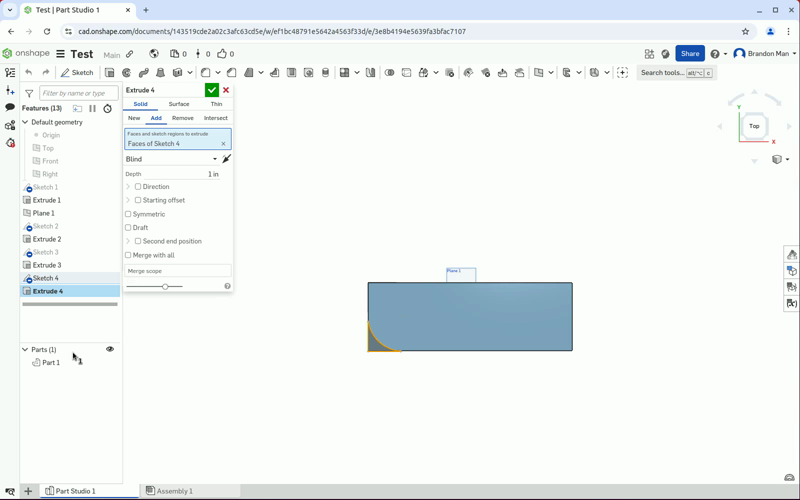
mouse_move(143, 106)
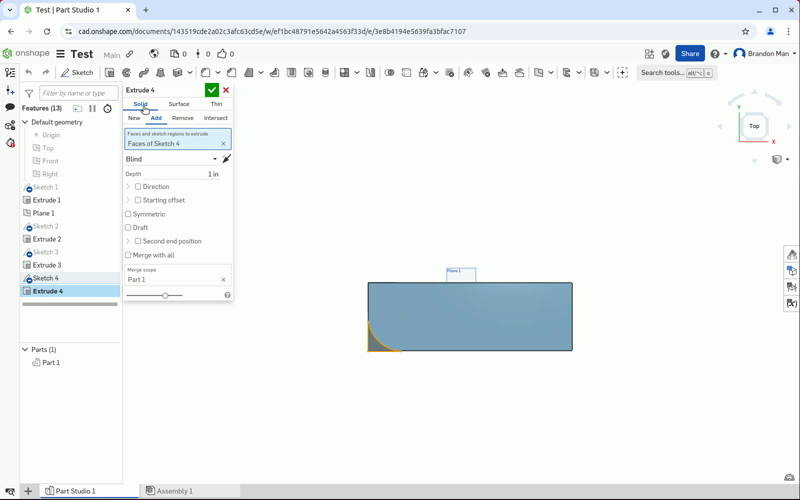
click(143, 106)
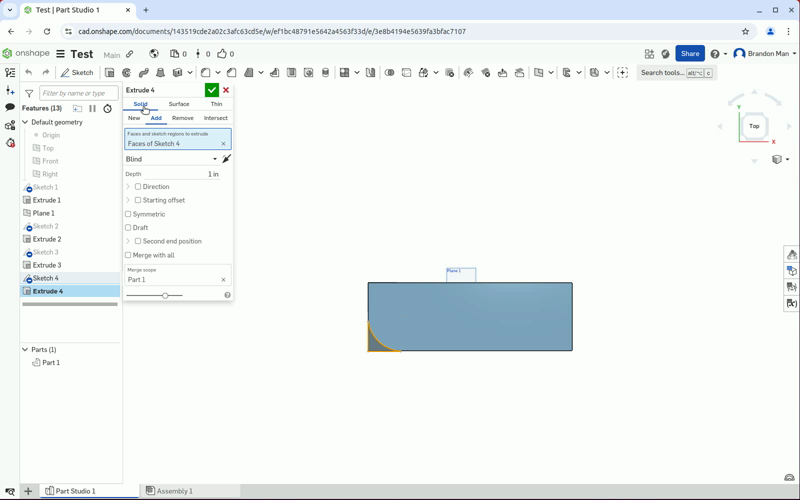
mouse_move(186, 120)
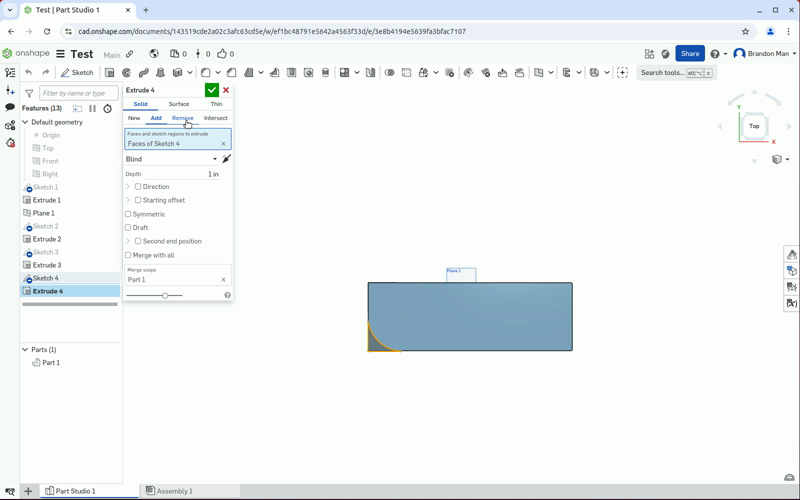
click(186, 120)
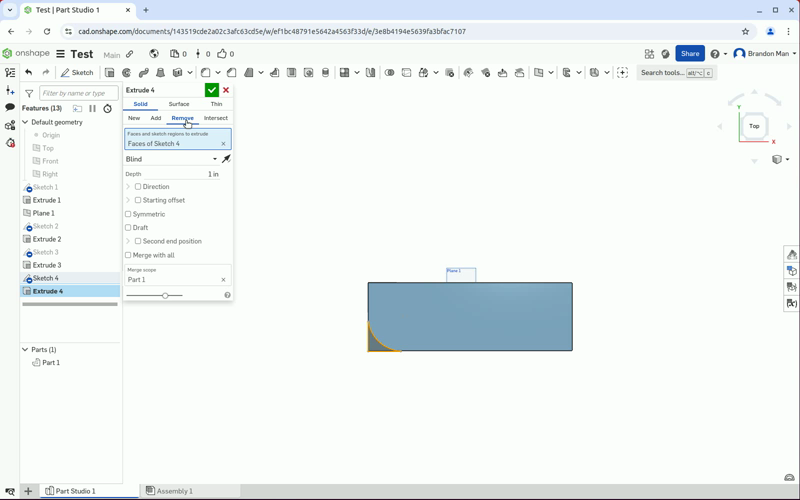
key(tab, 4)
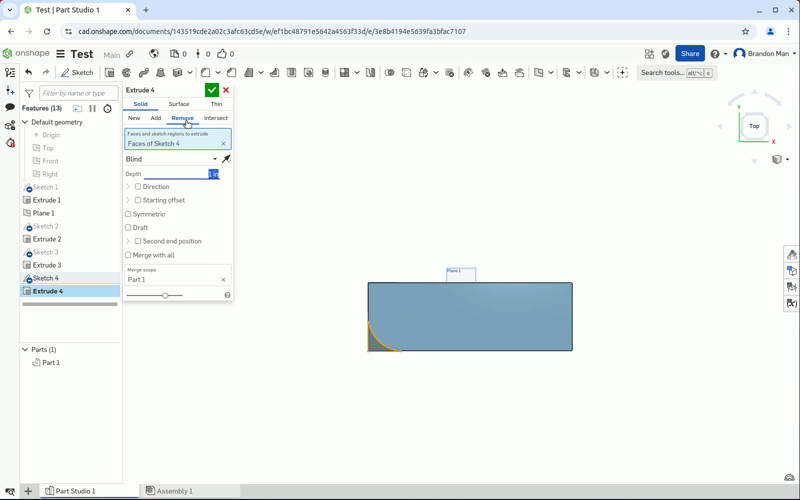
text(20.942)
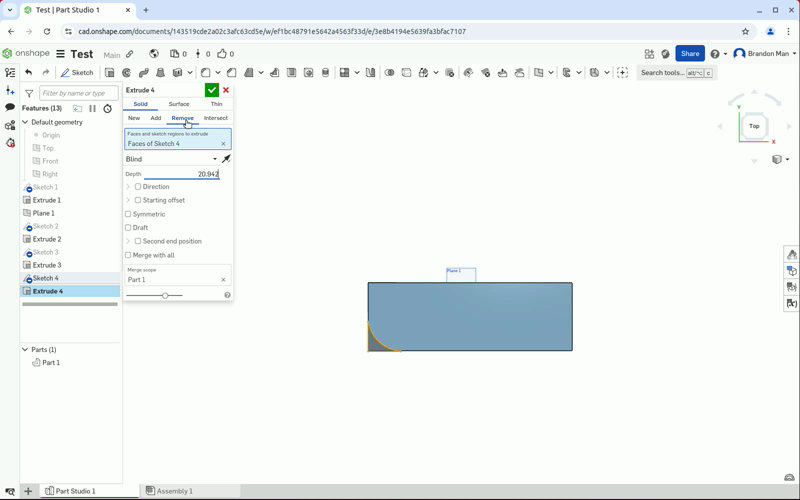
key(tab, 6)
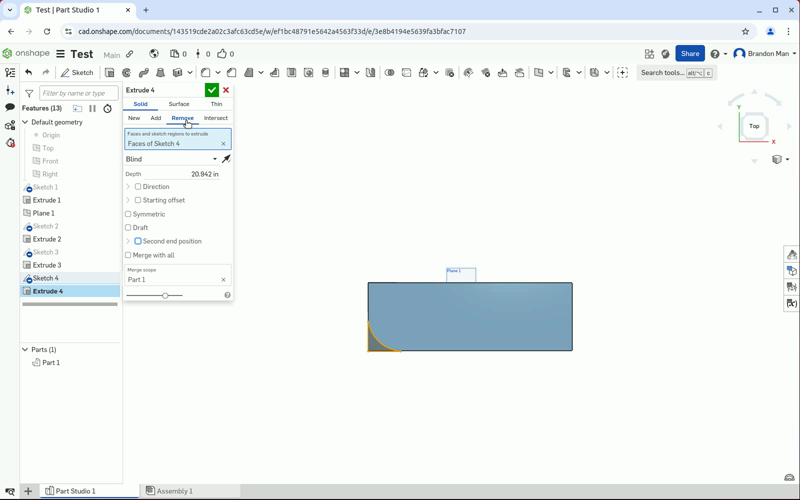
key(space)
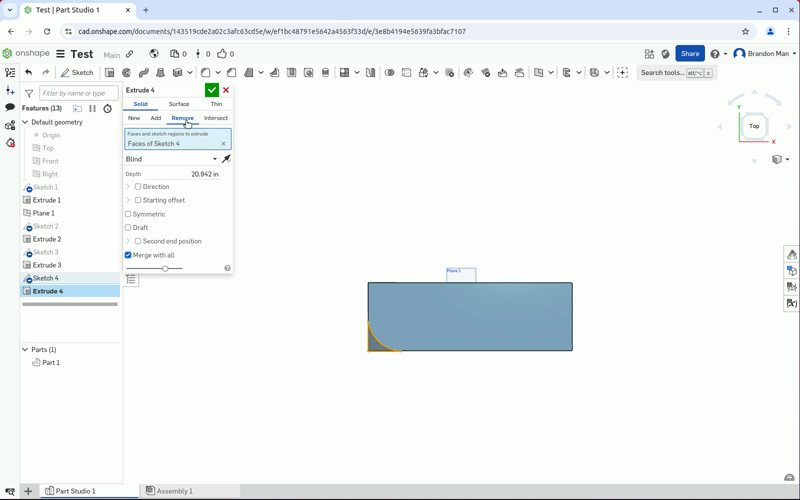
key(enter)
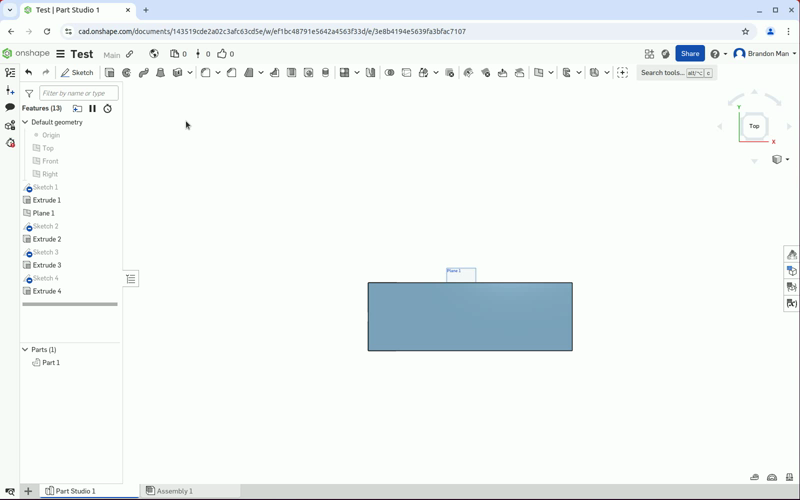
key(shift+h)
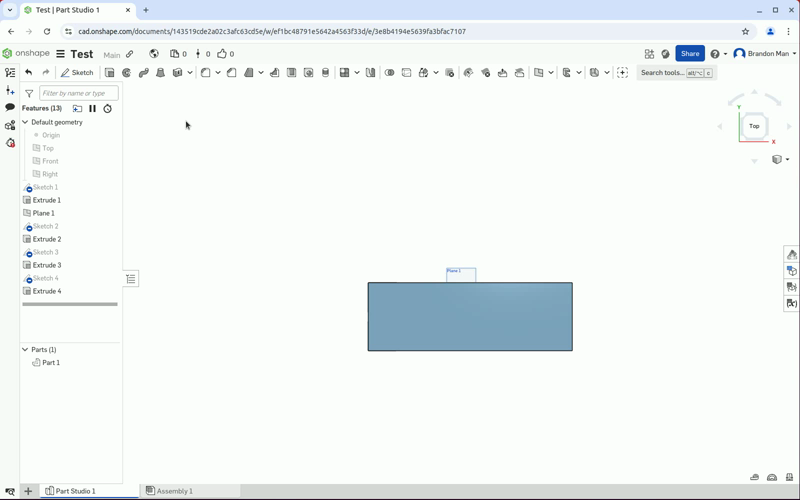
key(shift+h)
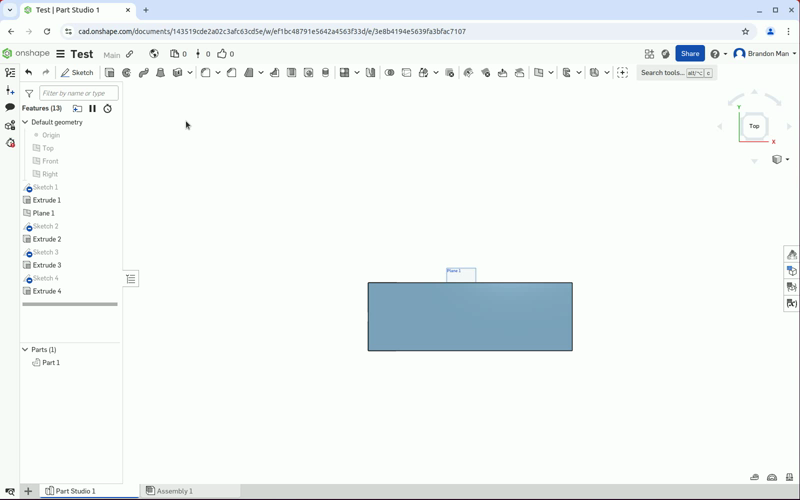
mouse_move(73, 189)
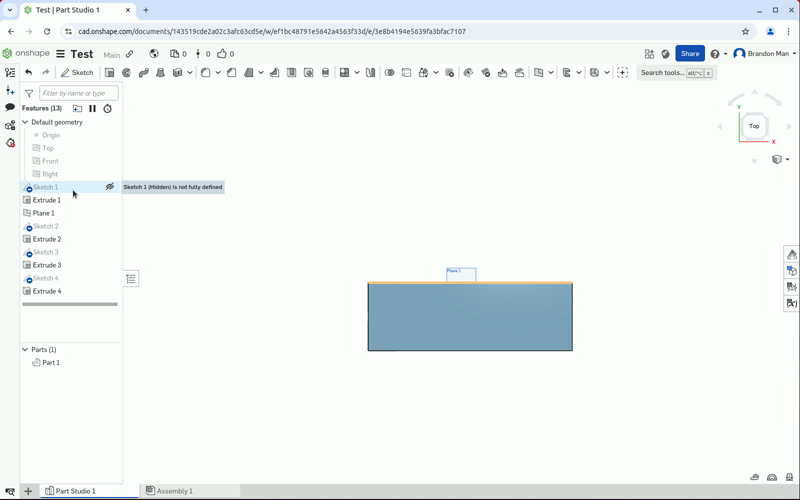
click(73, 189)
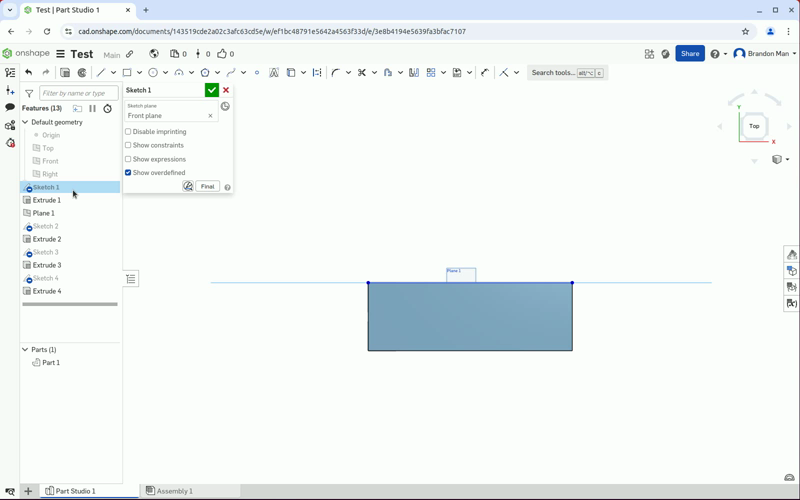
mouse_move(229, 92)
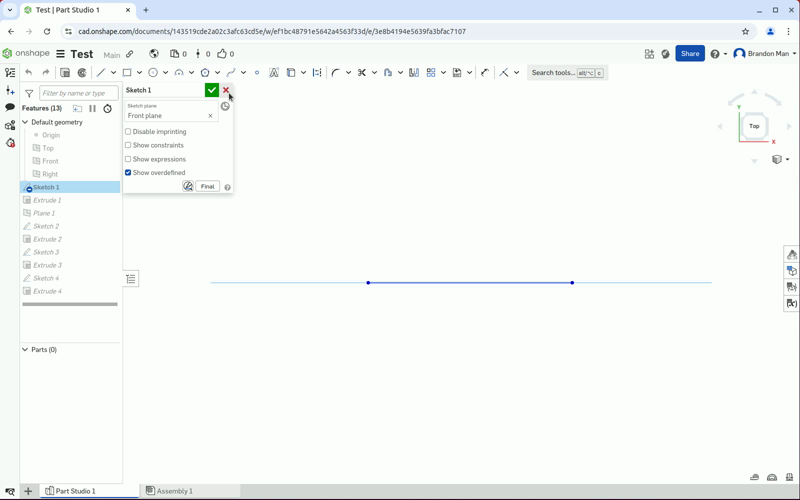
click(229, 92)
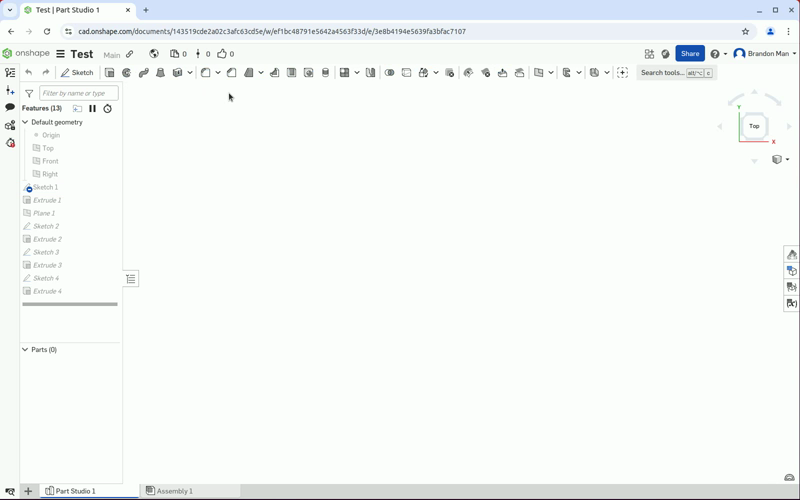
key(shift+s)
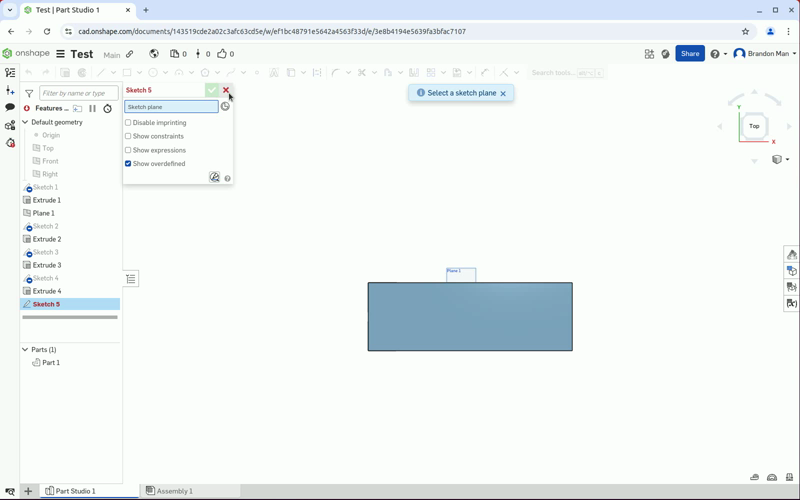
mouse_move(73, 215)
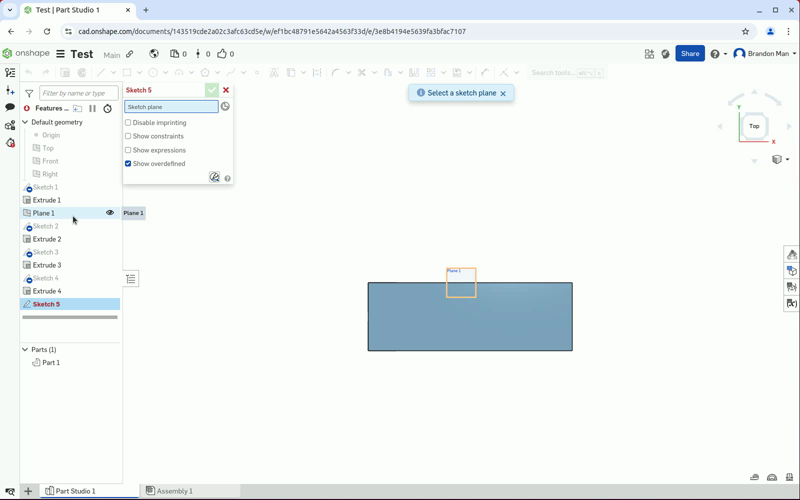
click(73, 215)
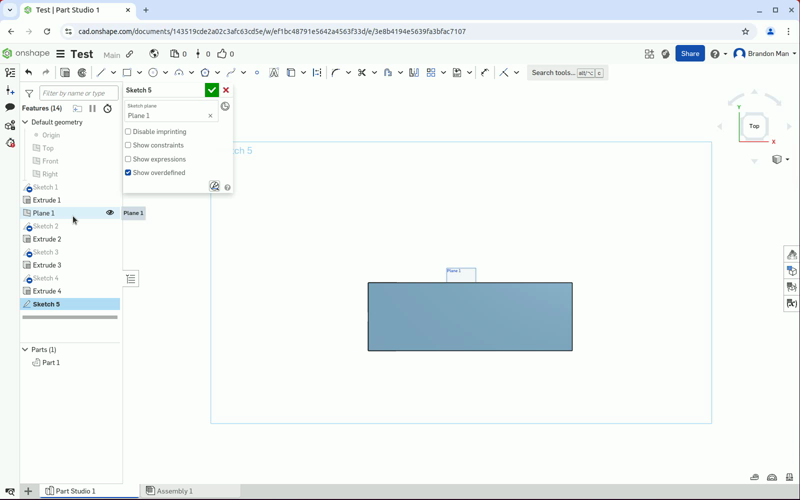
mouse_move(73, 352)
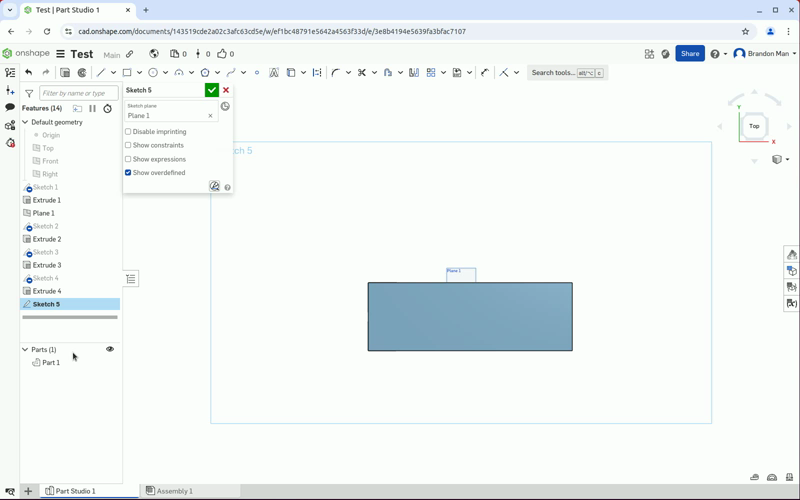
key(y)
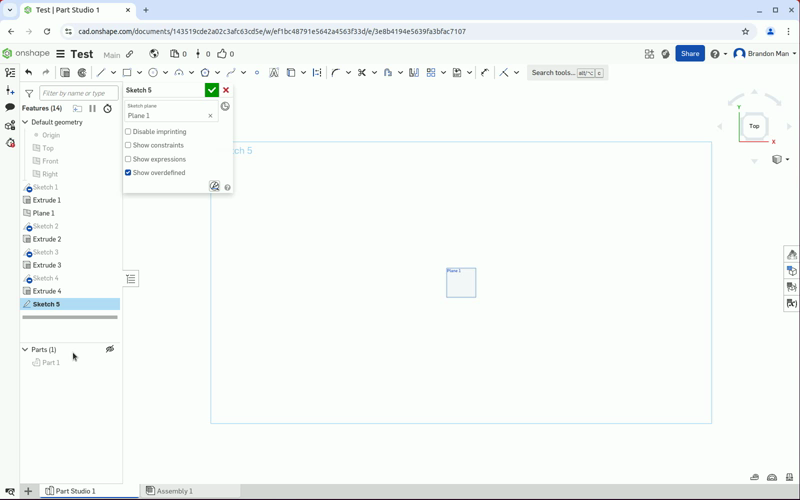
key(l)
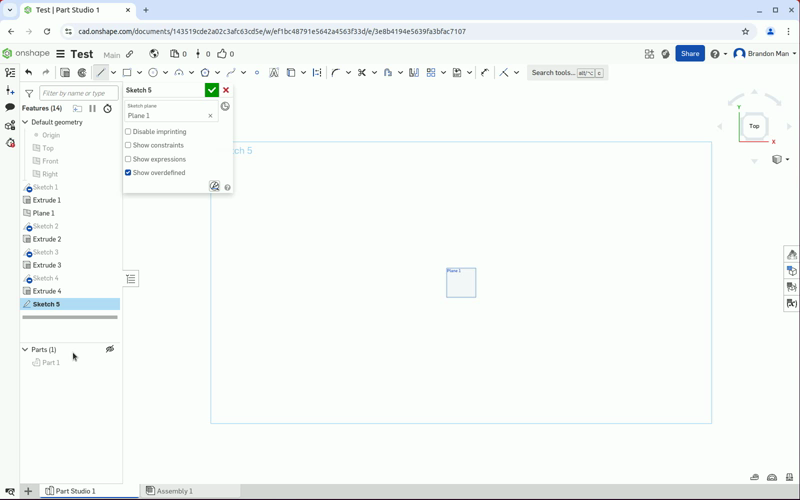
key_down(shift)
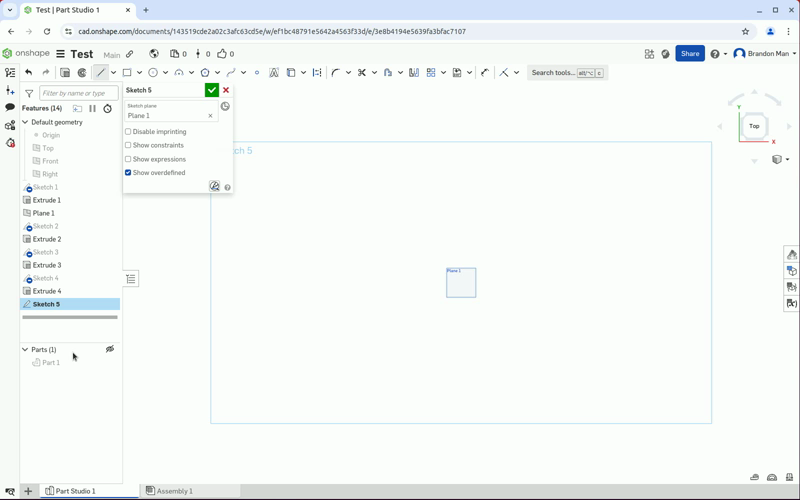
mouse_move(401, 351)
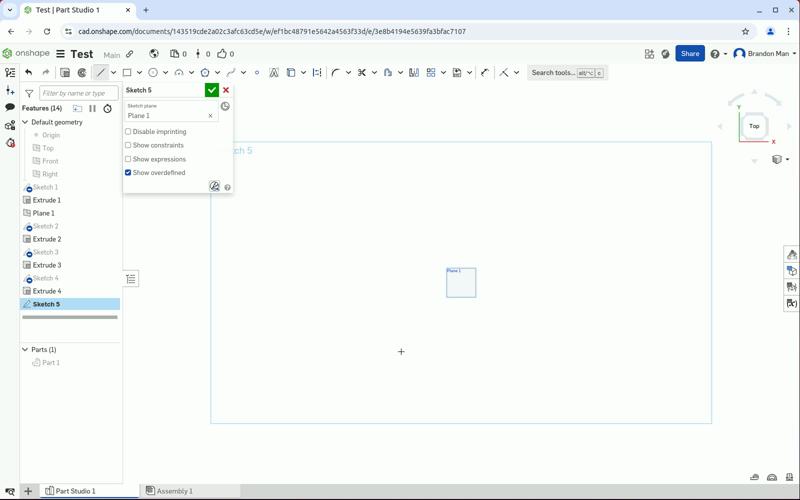
click(401, 351)
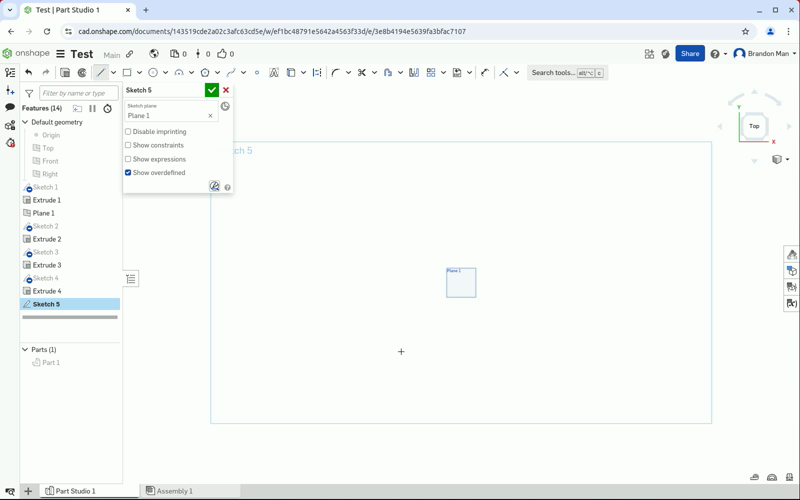
key_up(shift)
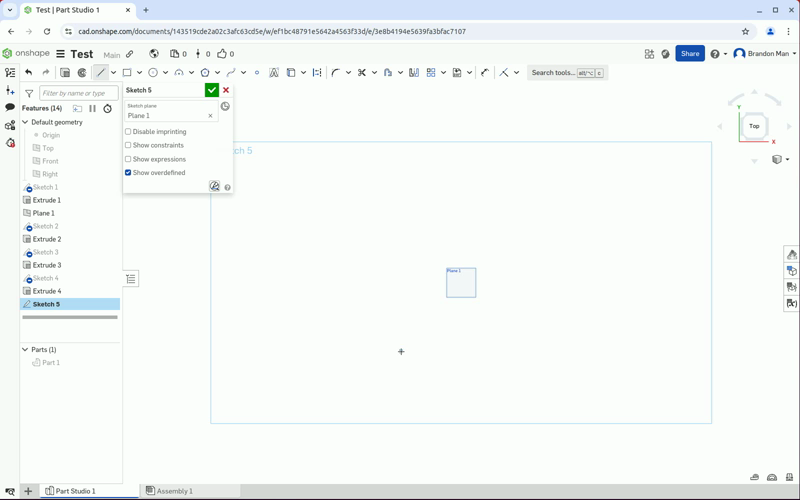
key_down(shift)
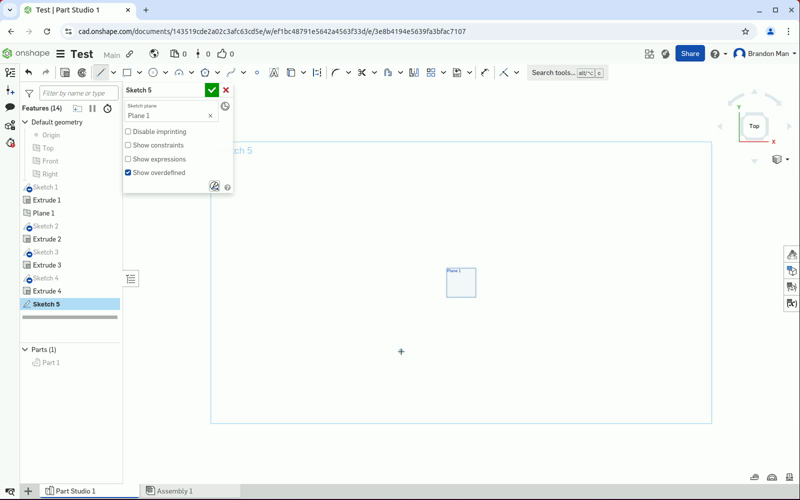
mouse_move(572, 351)
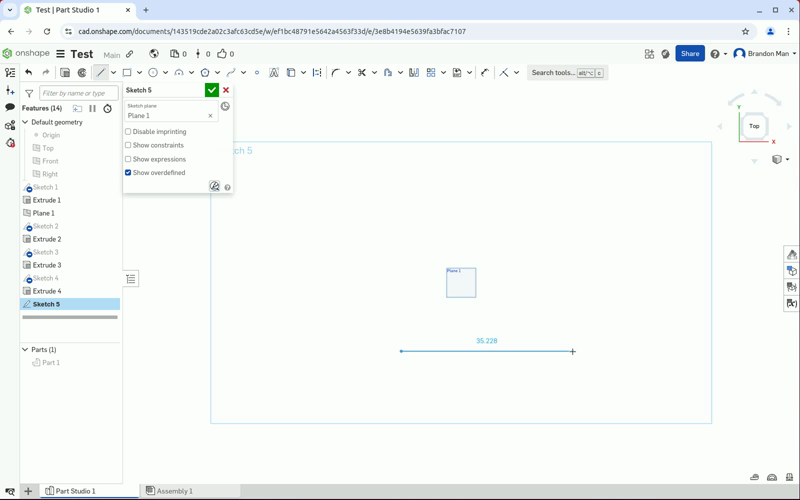
click(572, 351)
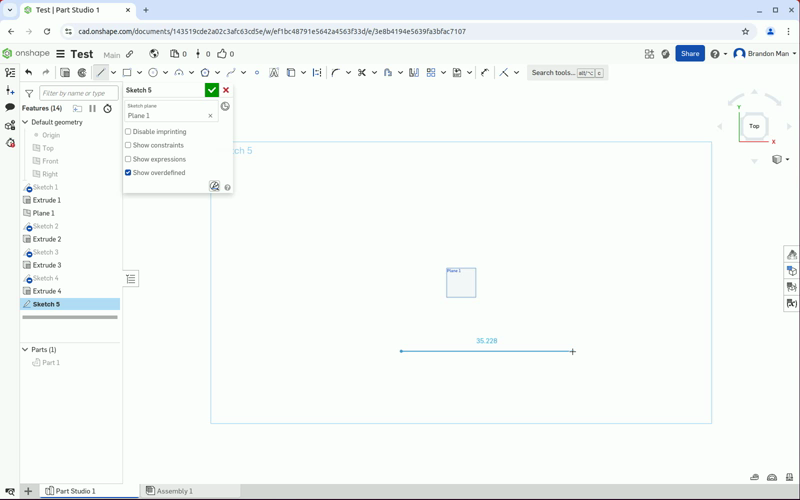
key_up(shift)
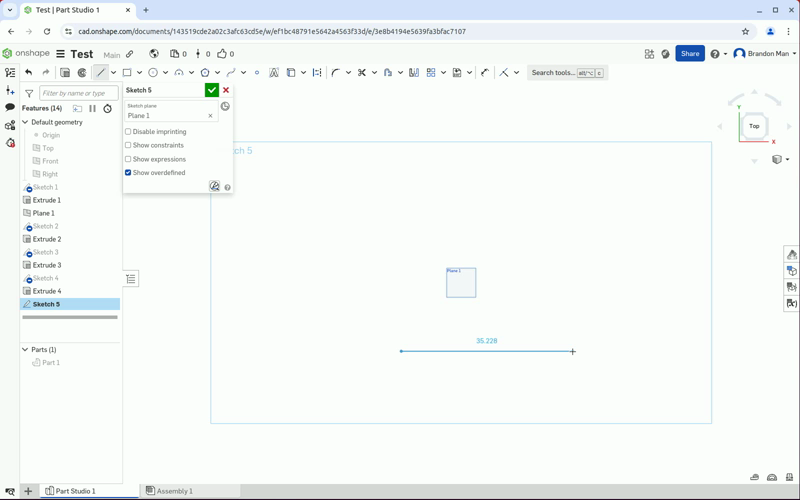
key_down(shift)
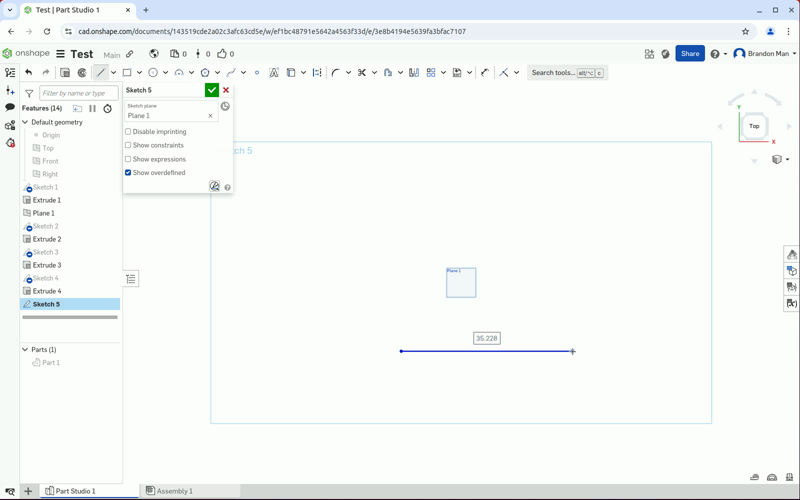
mouse_move(572, 282)
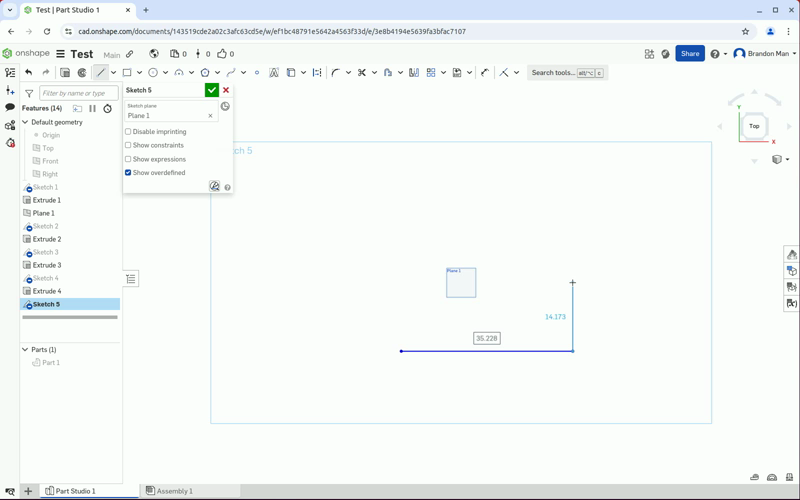
click(572, 282)
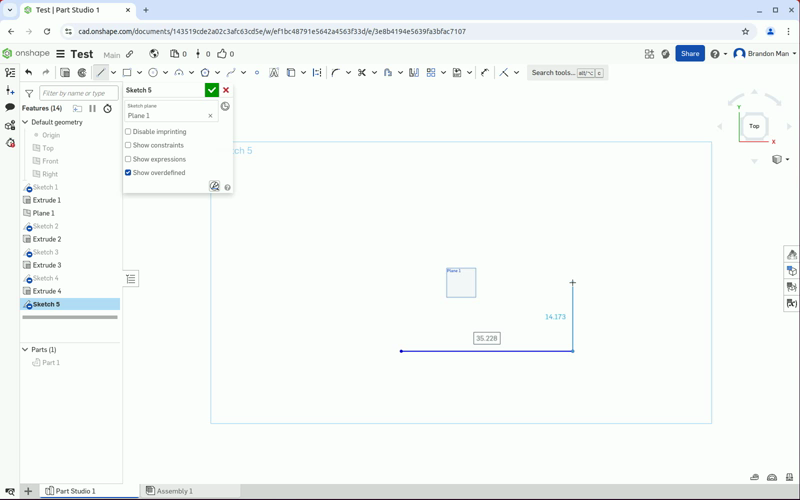
key_up(shift)
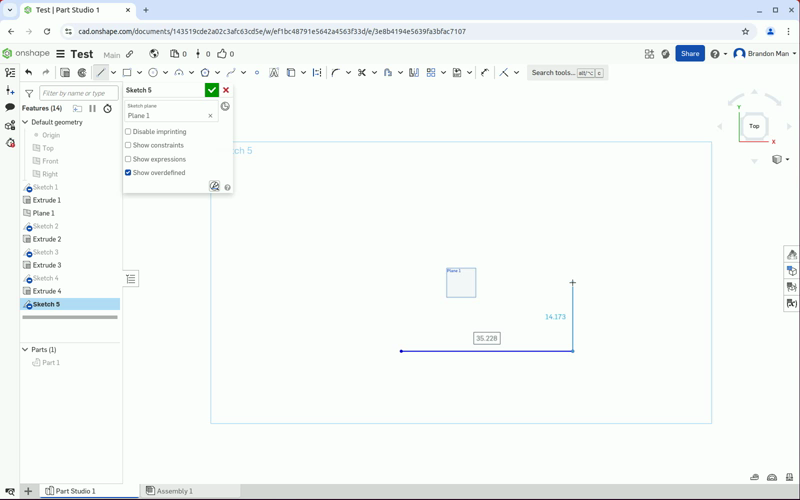
key_down(shift)
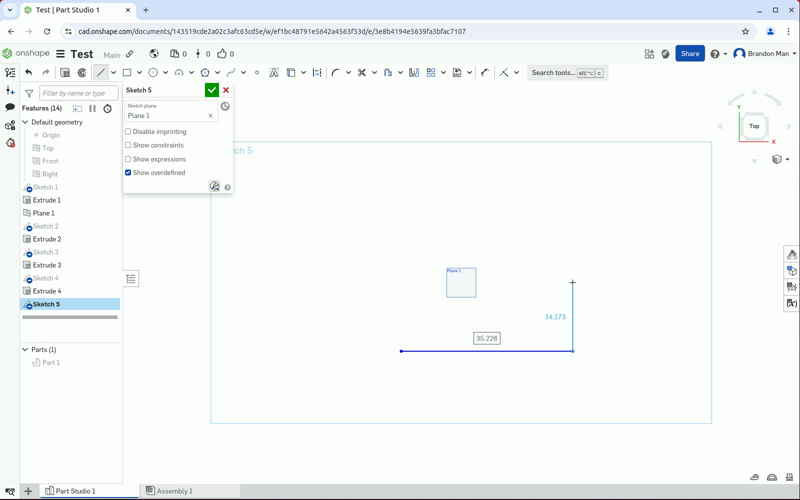
mouse_move(401, 282)
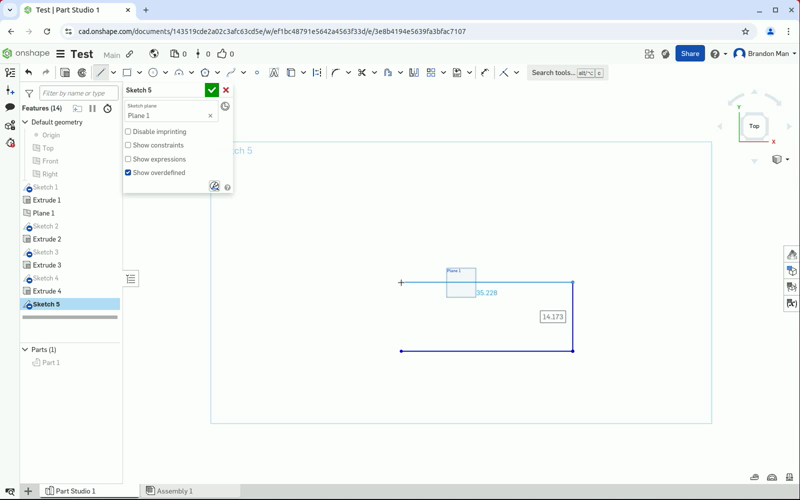
click(401, 282)
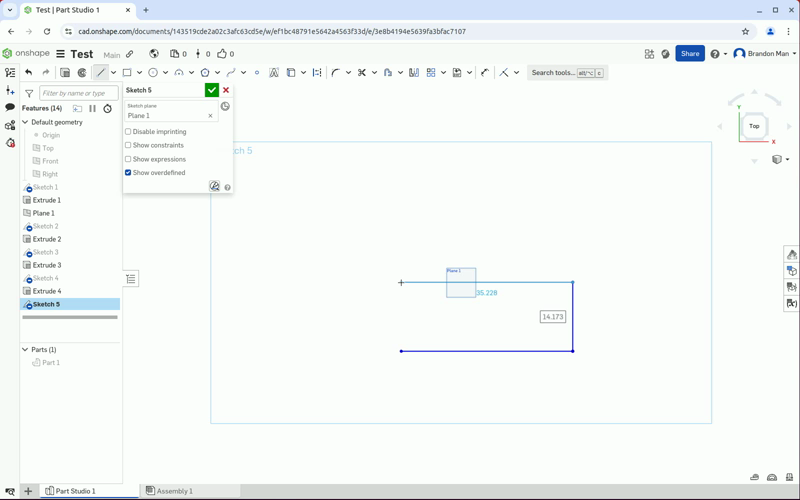
key_up(shift)
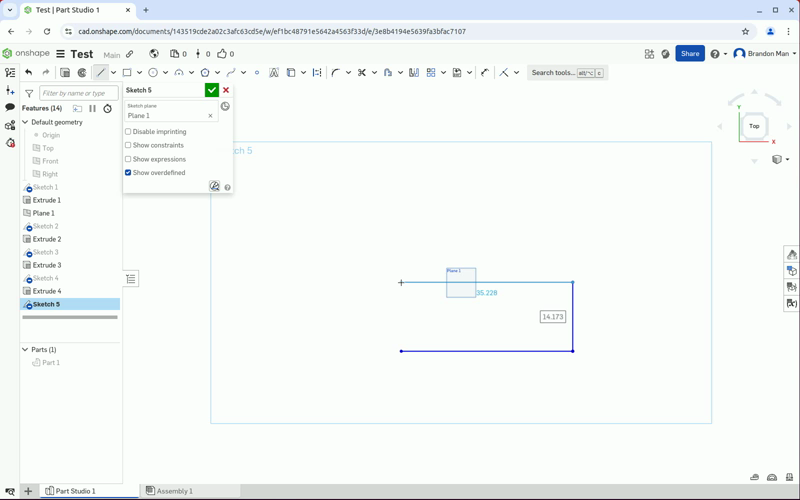
key(esc)
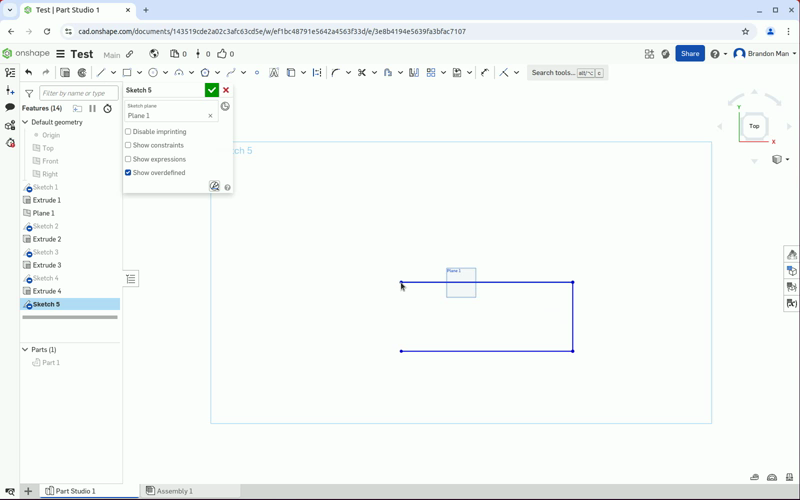
key(a)
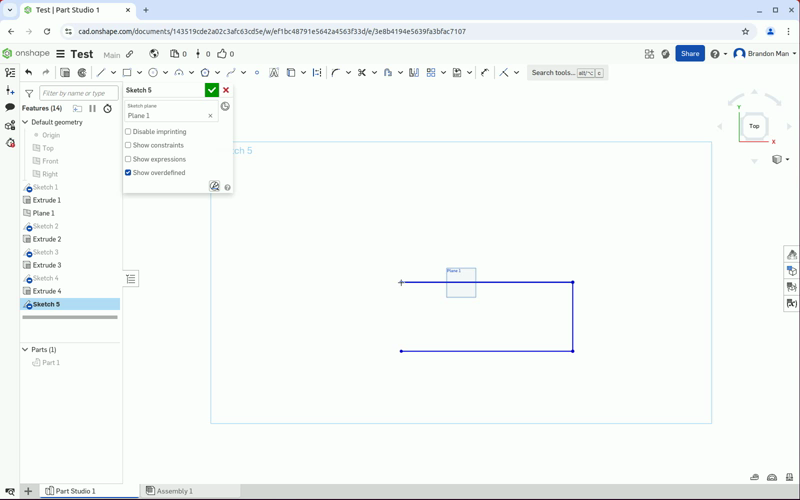
mouse_move(401, 282)
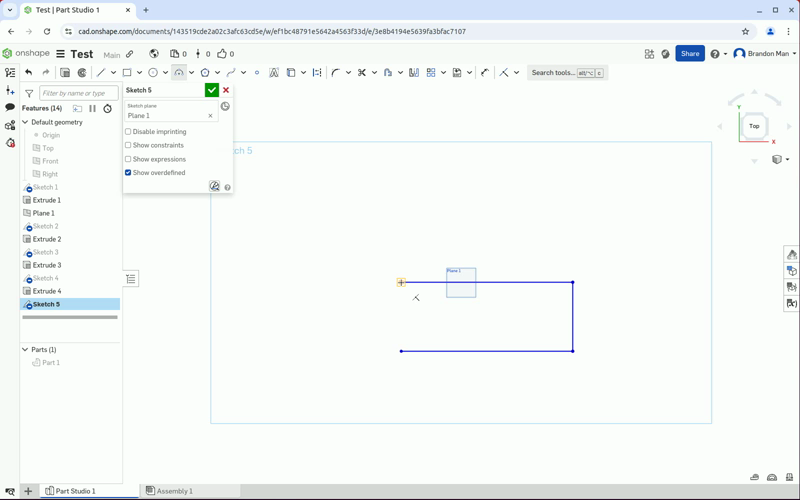
click(401, 282)
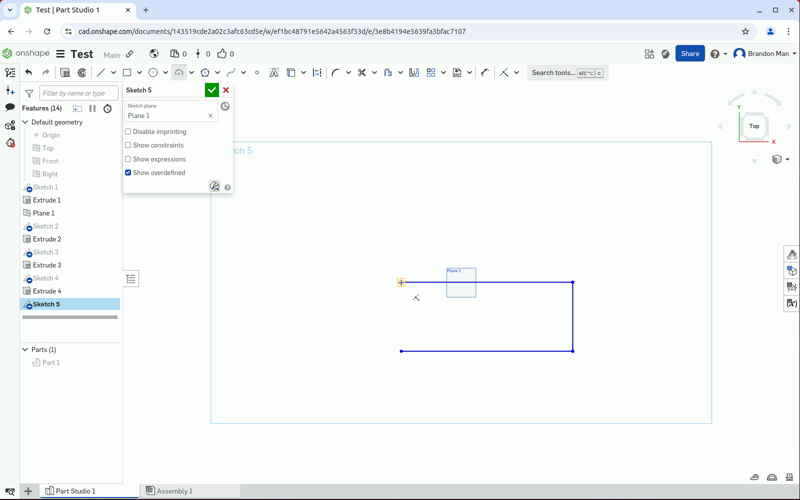
mouse_move(401, 351)
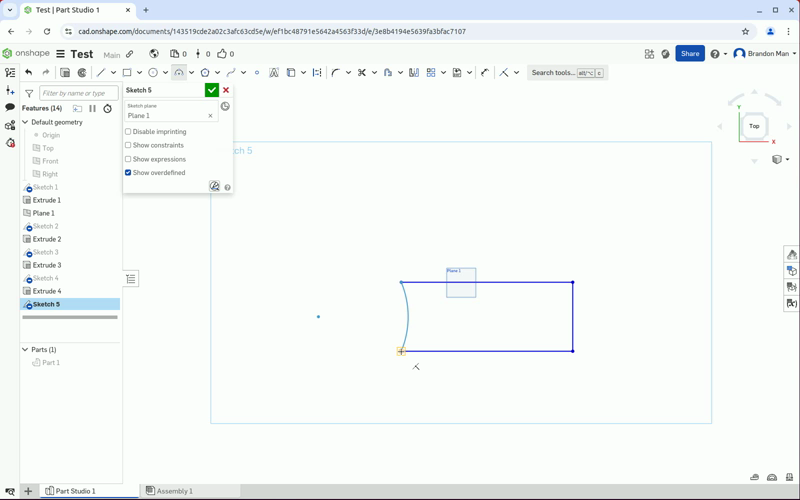
click(401, 351)
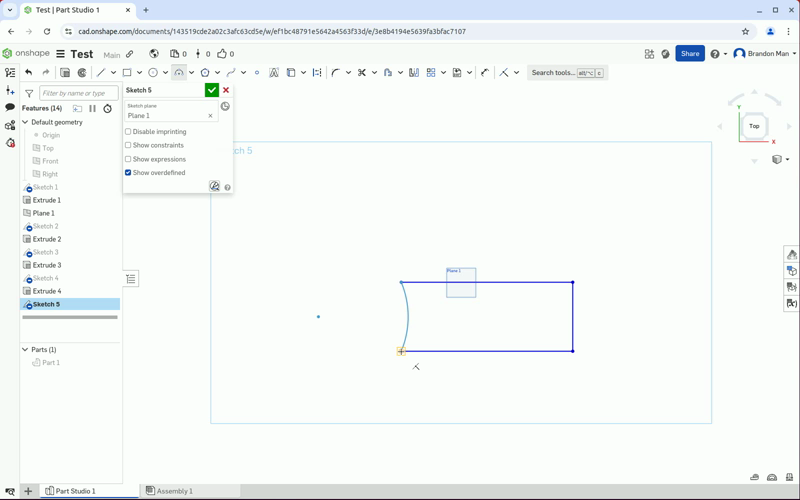
key_down(shift)
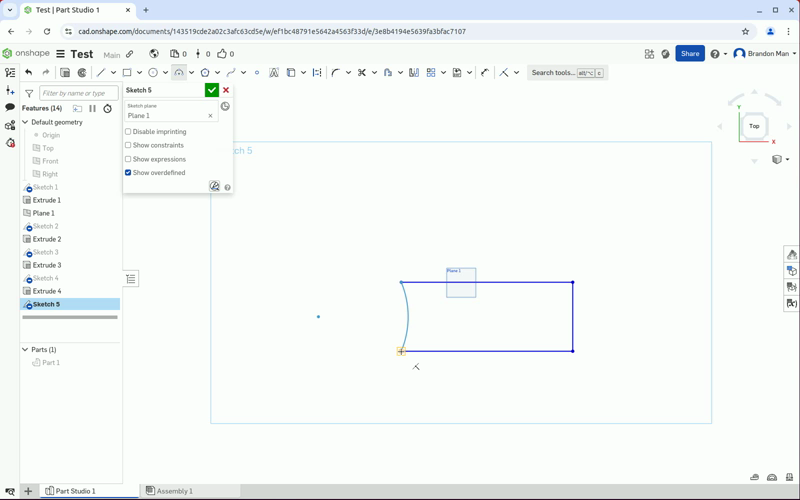
mouse_move(434, 316)
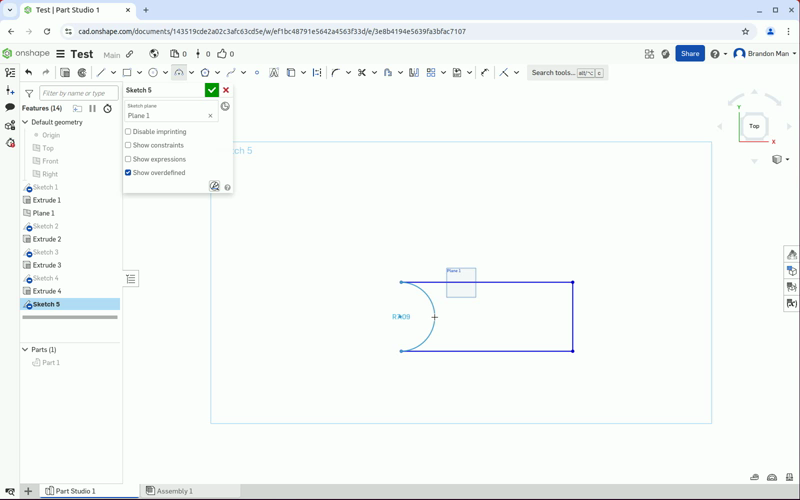
click(434, 316)
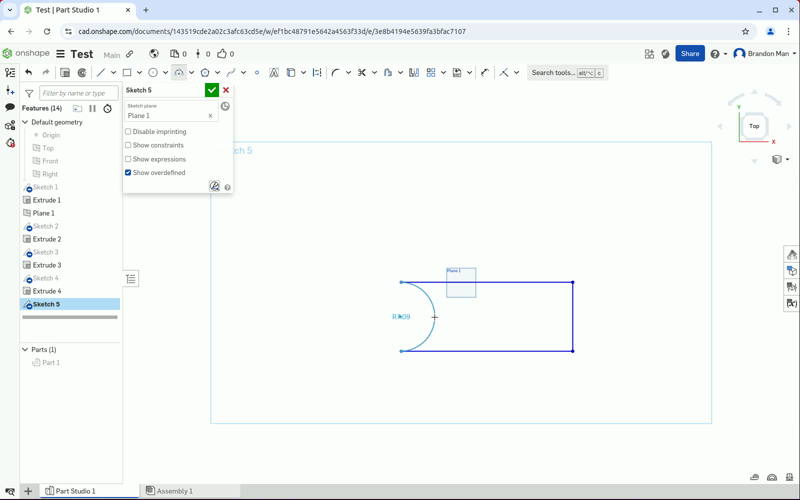
key_up(shift)
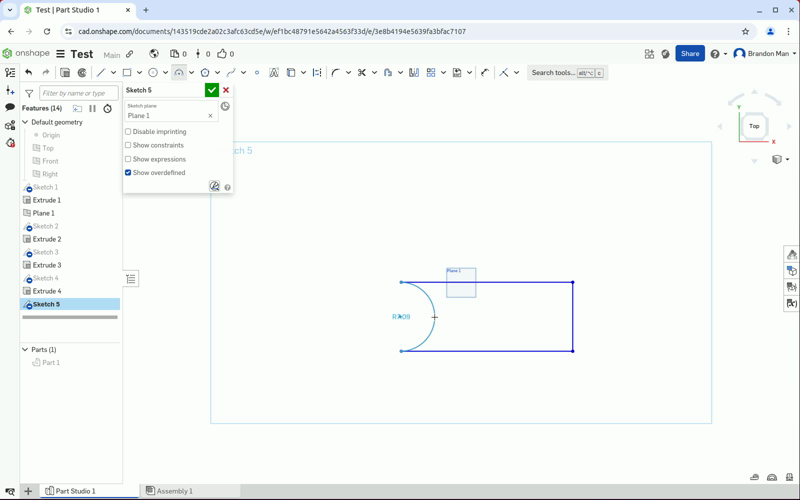
key(esc)
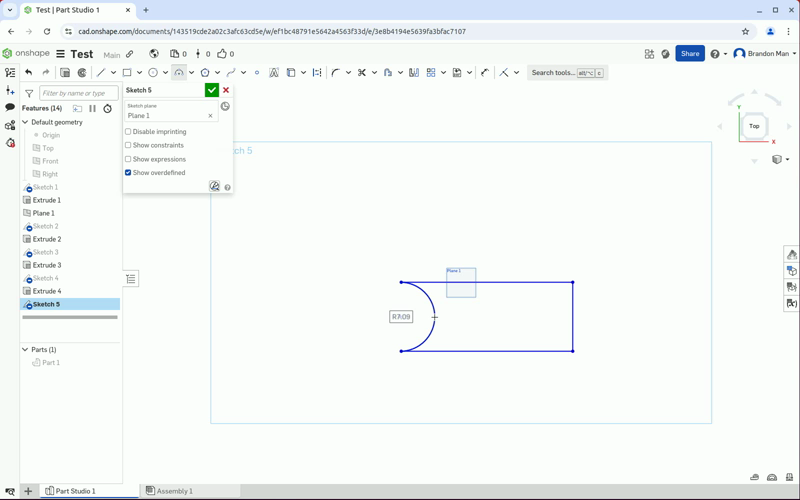
mouse_move(524, 320)
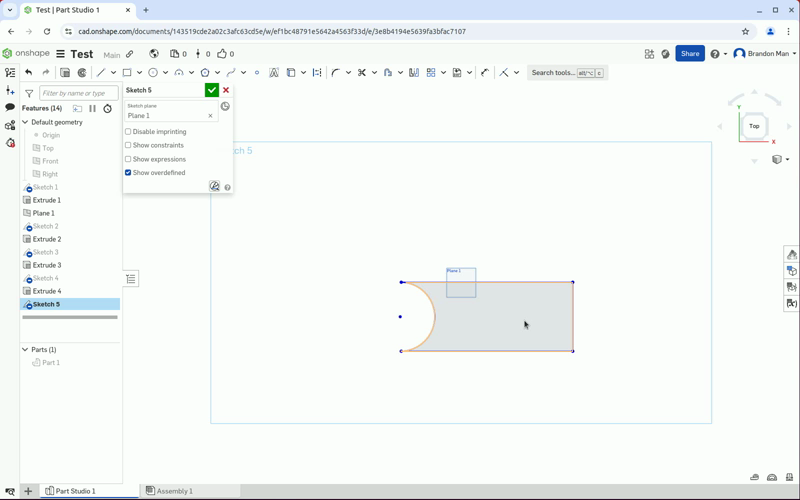
click(524, 320)
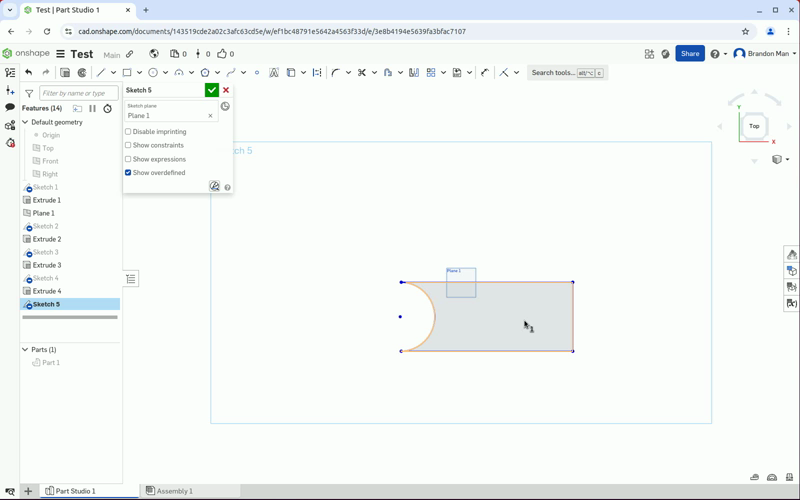
mouse_move(73, 352)
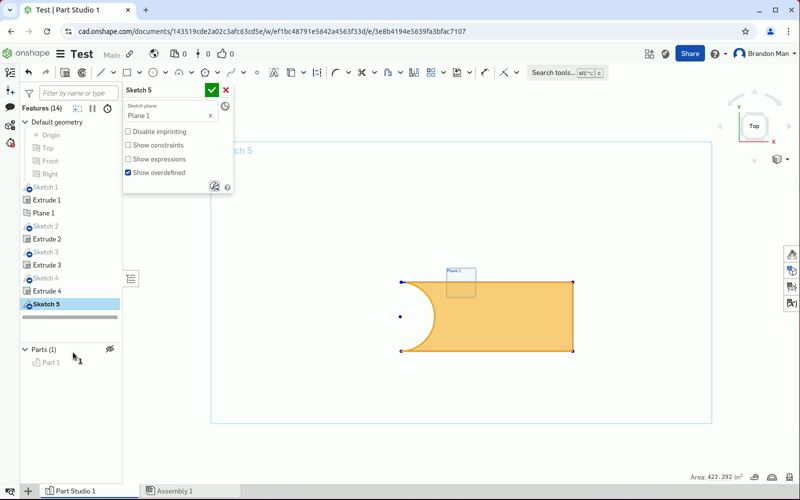
key(shift+y)
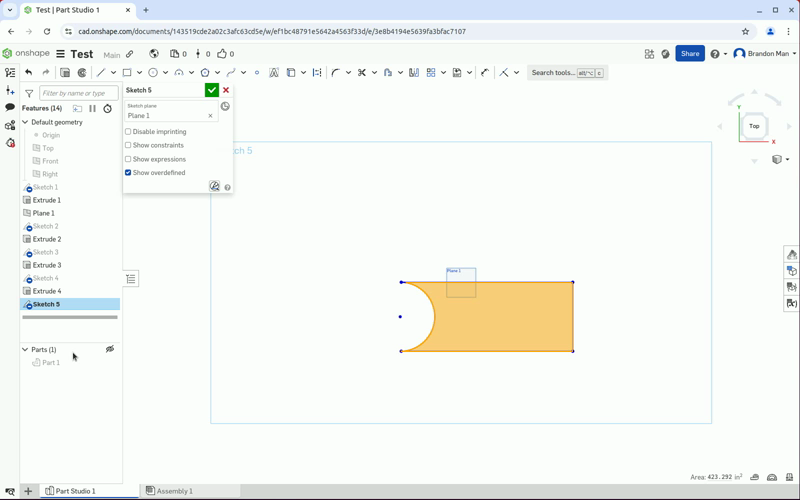
key(shift+e)
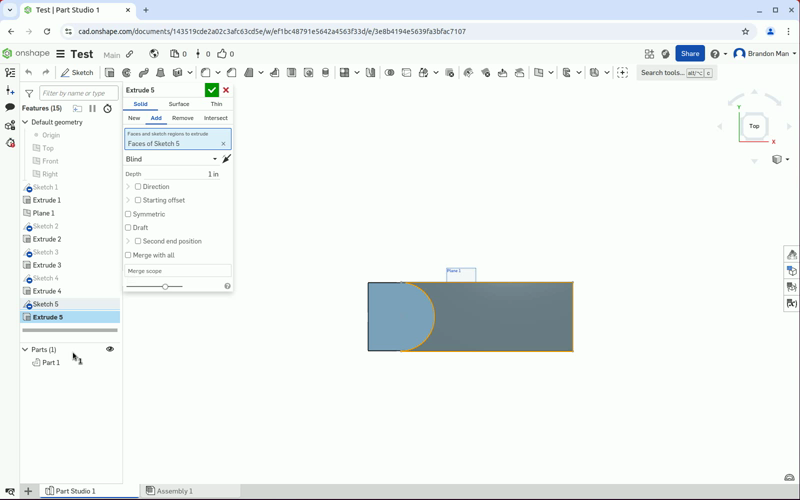
mouse_move(143, 106)
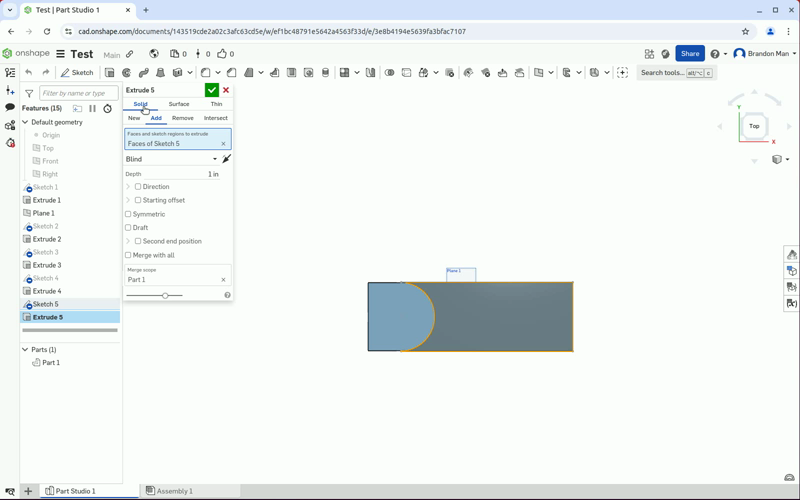
click(143, 106)
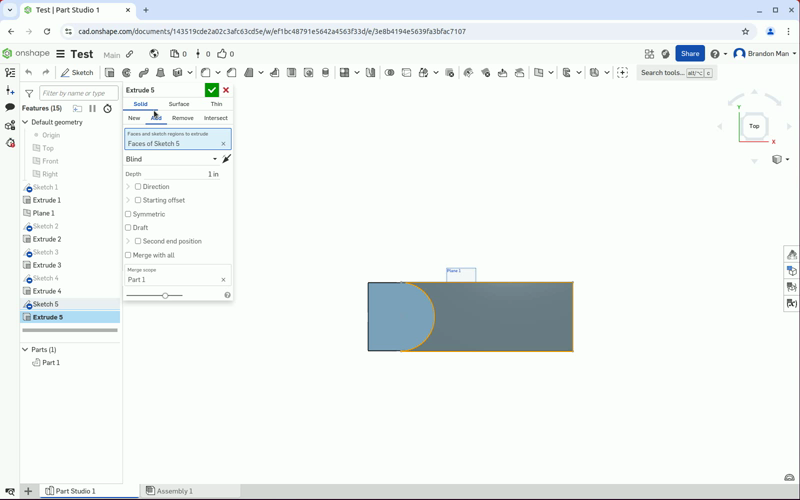
mouse_move(186, 120)
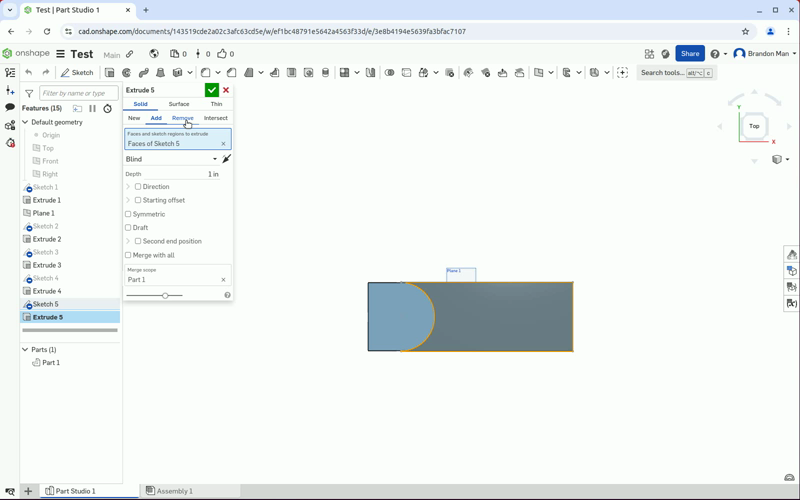
click(186, 120)
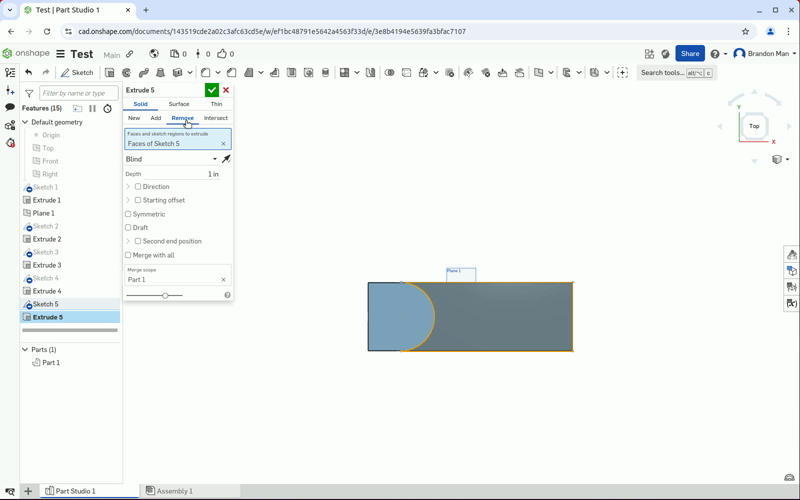
key(tab, 4)
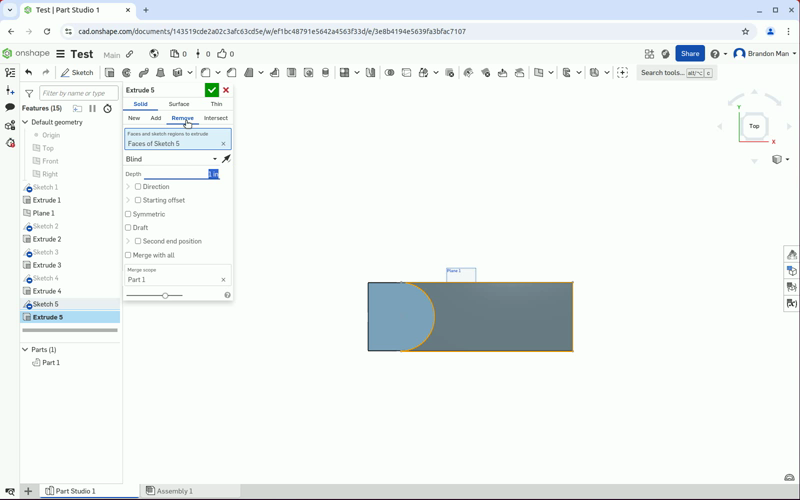
text(13.961)
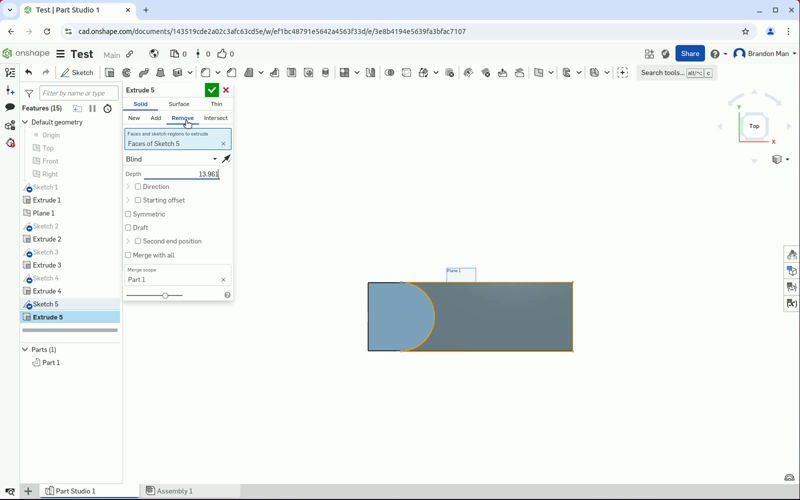
key(tab, 6)
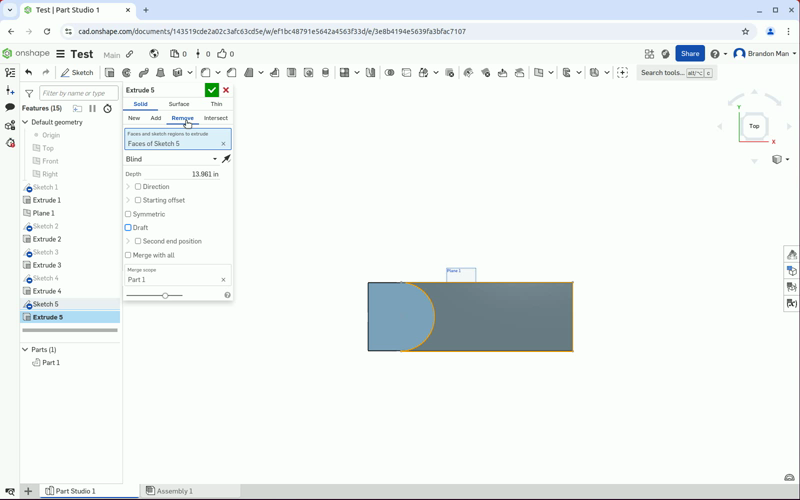
key(space)
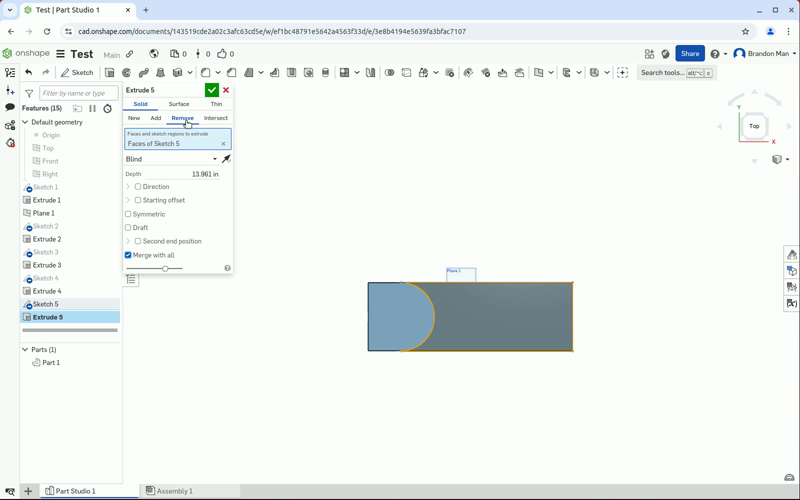
key(enter)
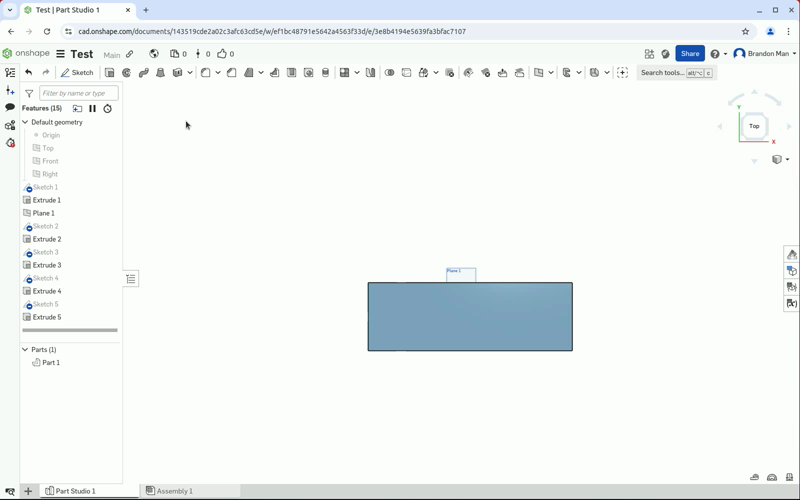
key(shift+h)
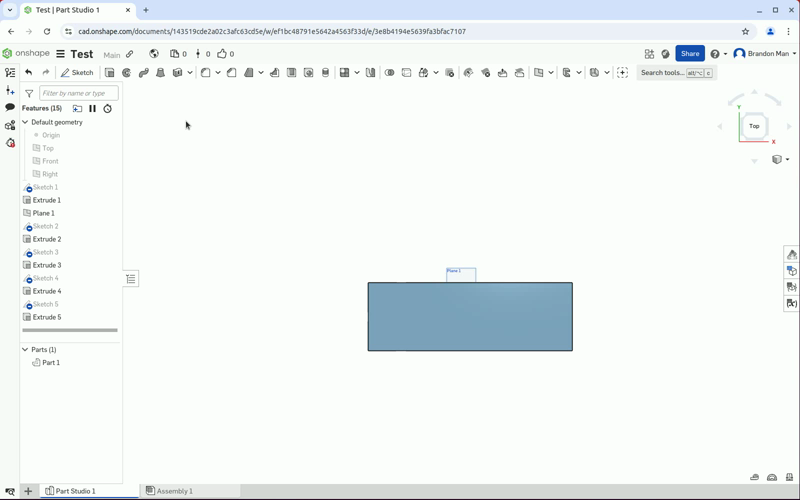
key(shift+h)
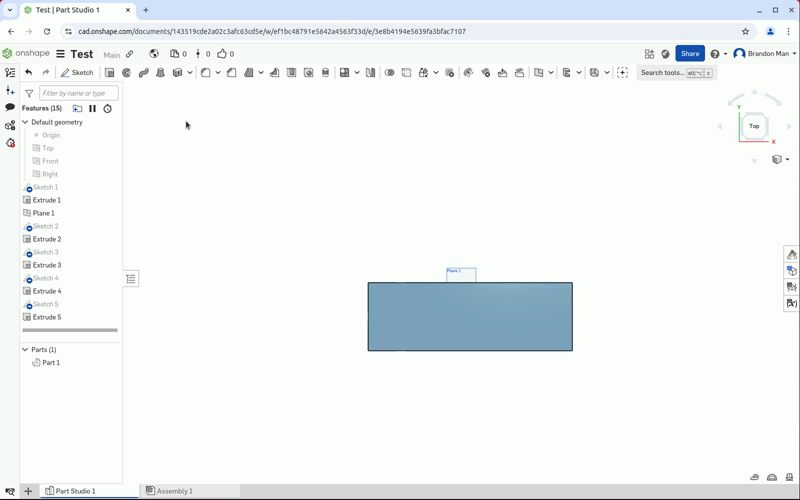
mouse_move(73, 189)
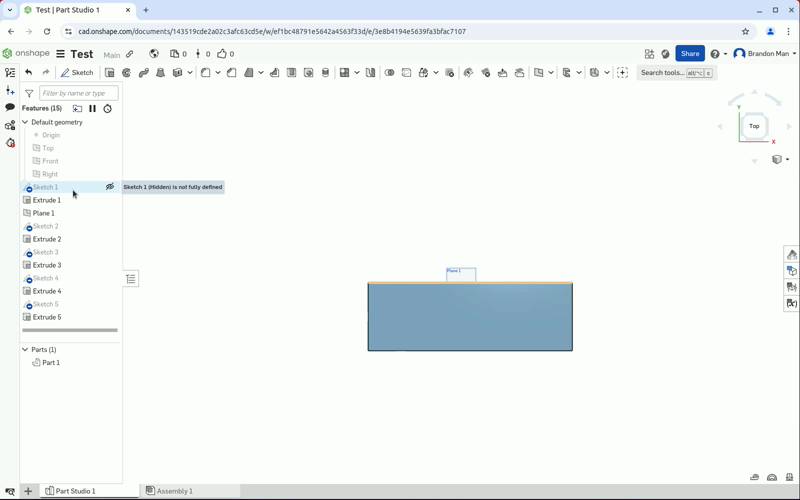
click(73, 189)
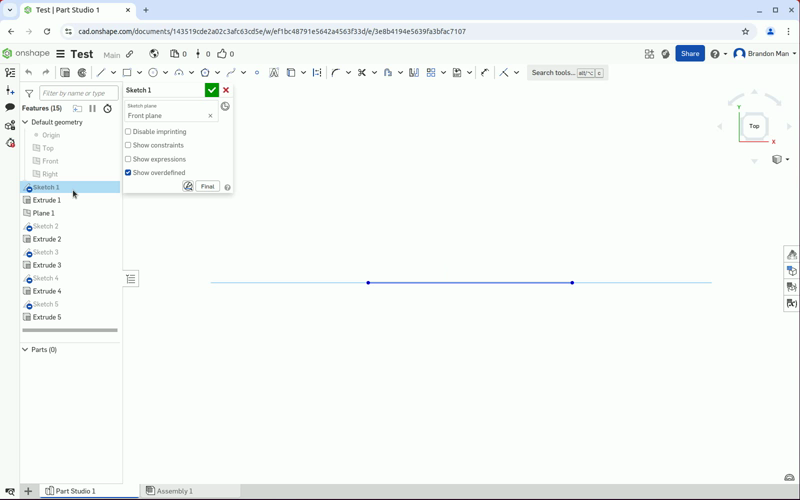
mouse_move(229, 92)
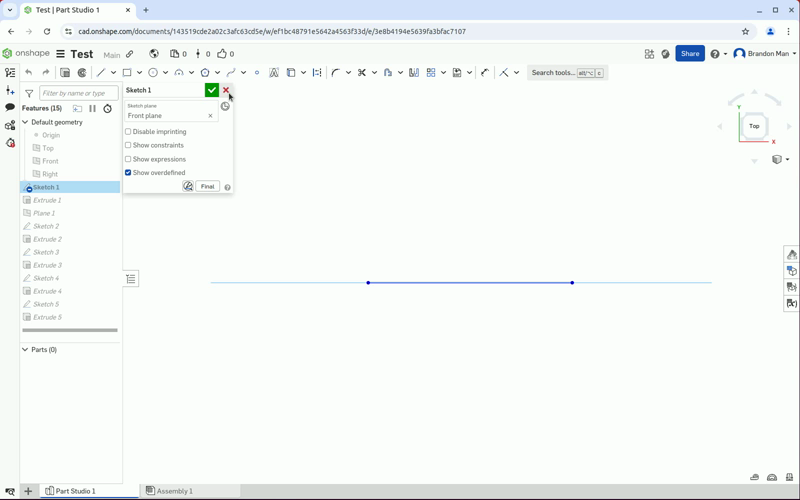
click(229, 92)
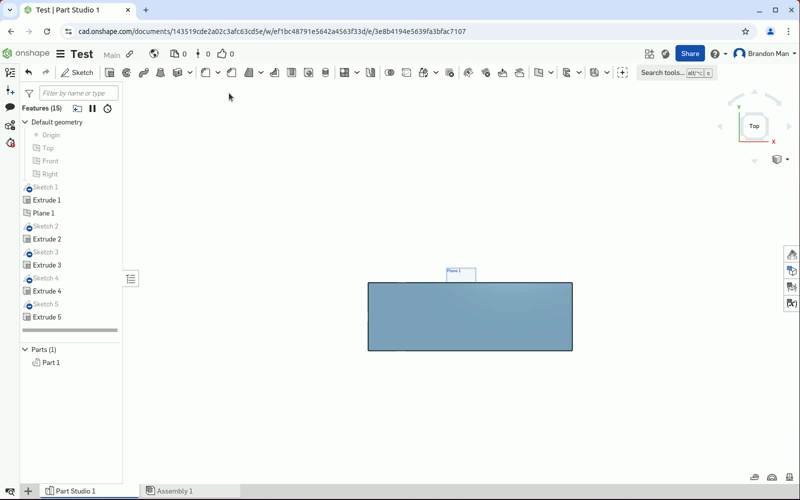
mouse_move(541, 75)
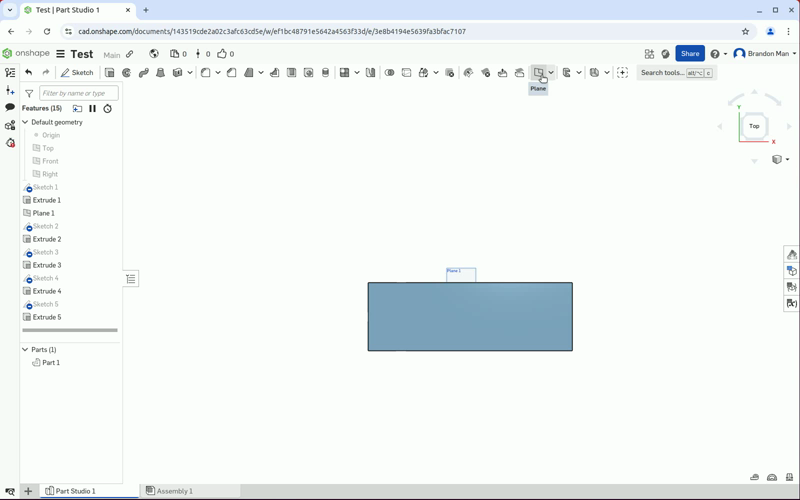
click(541, 75)
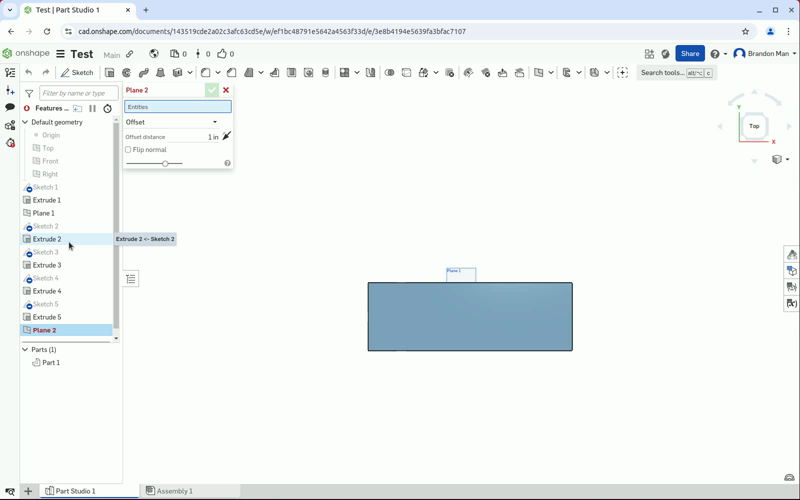
scroll(3)
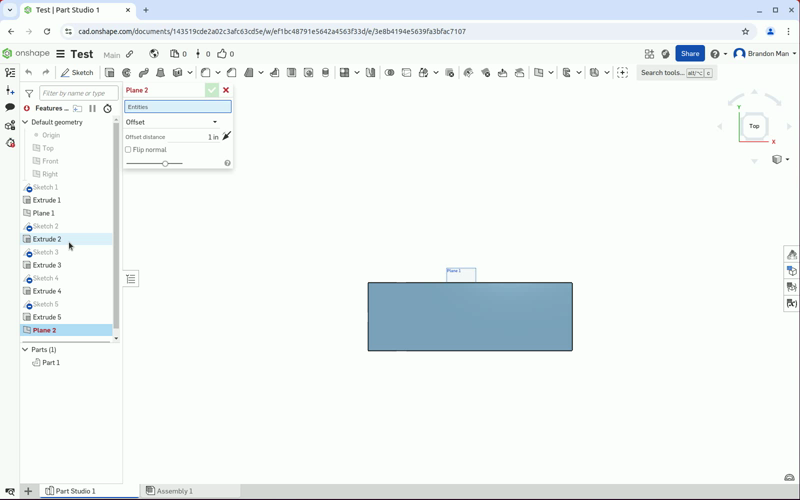
mouse_move(69, 150)
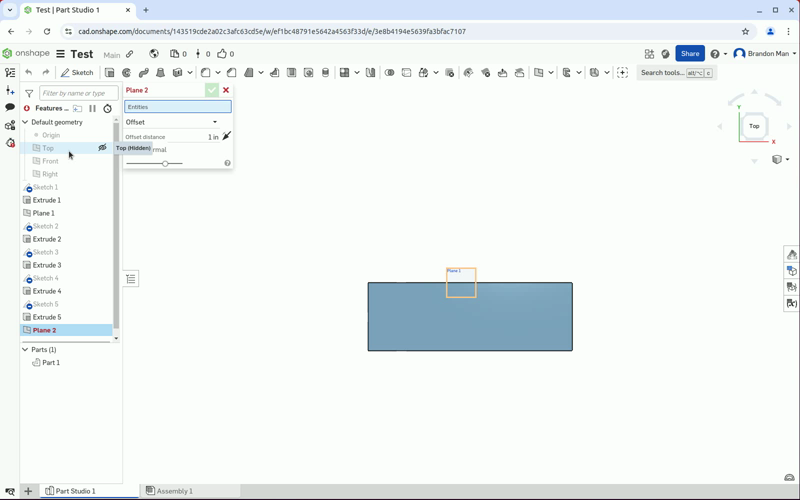
click(69, 150)
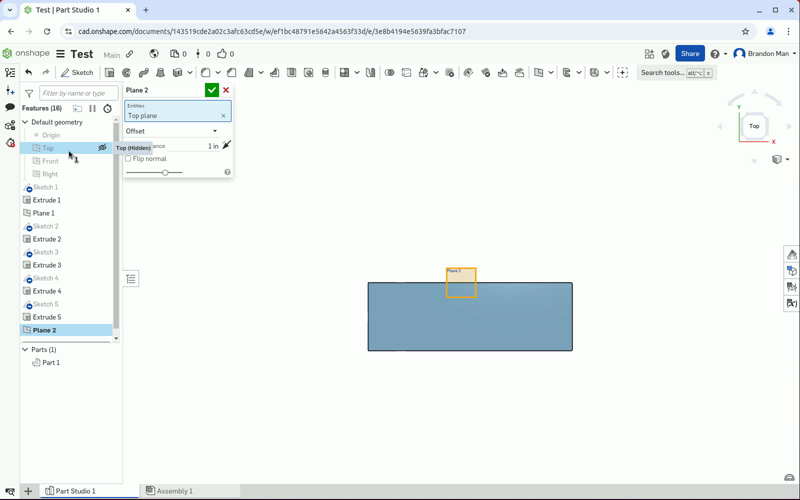
key(tab, 2)
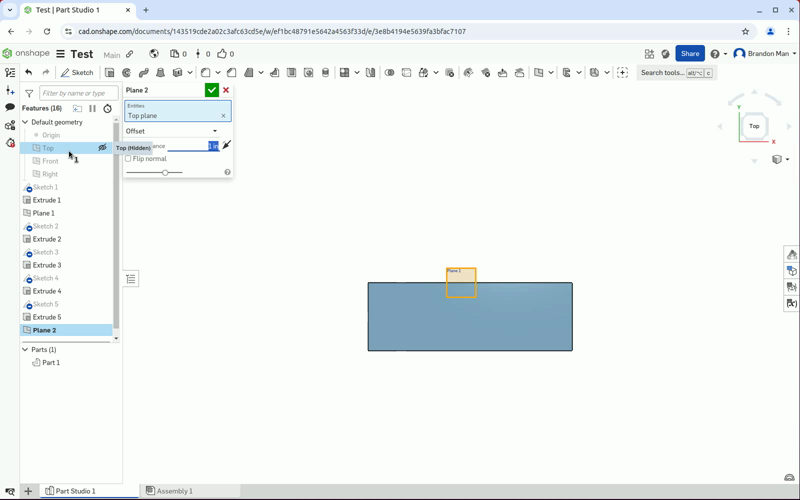
text(6.994)
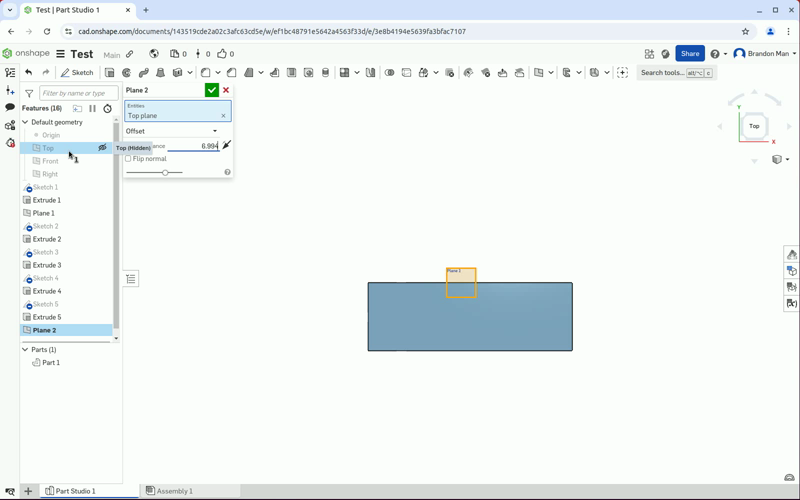
key(enter, 2)
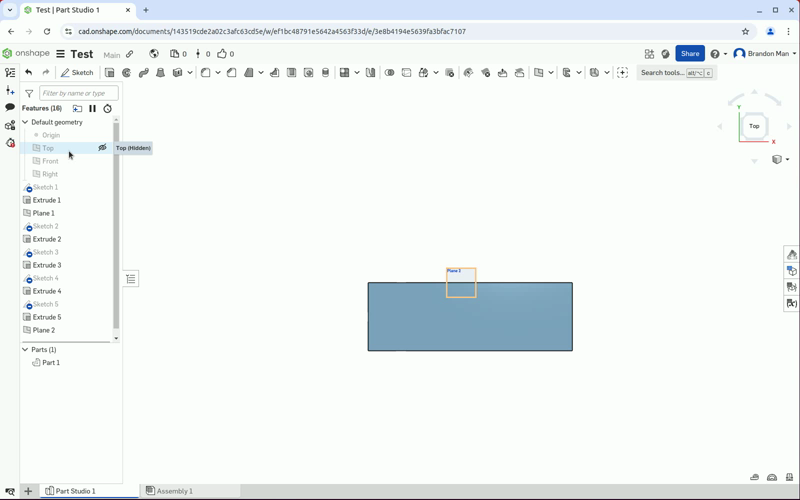
key(shift+s)
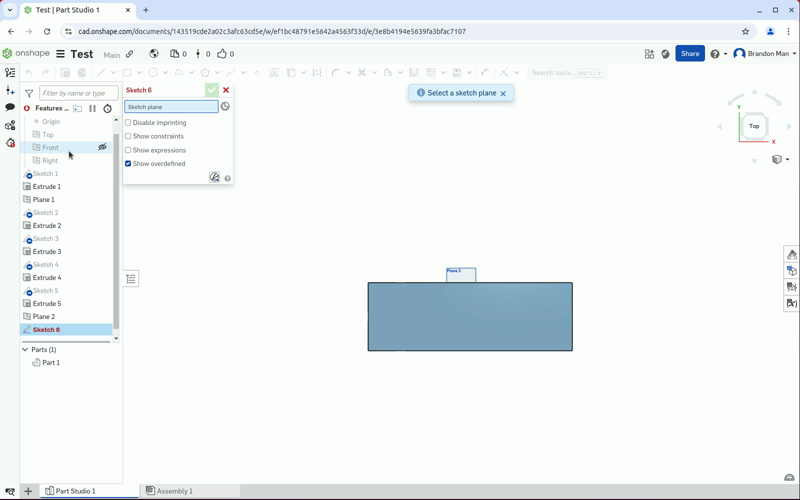
mouse_move(69, 319)
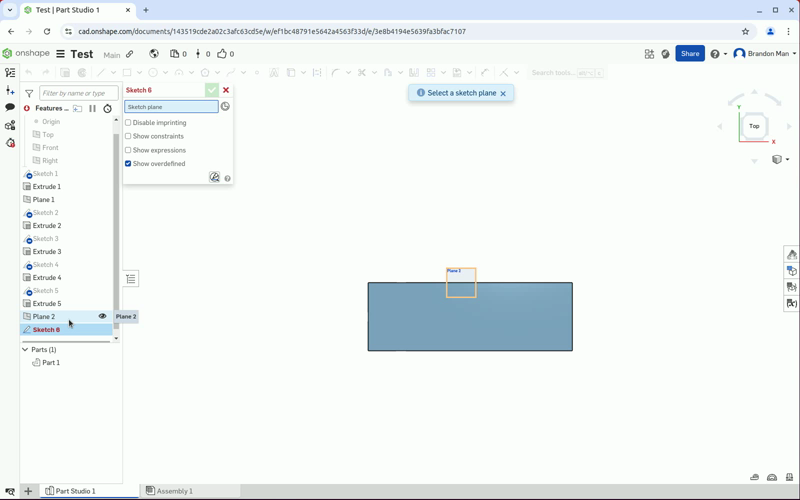
click(69, 319)
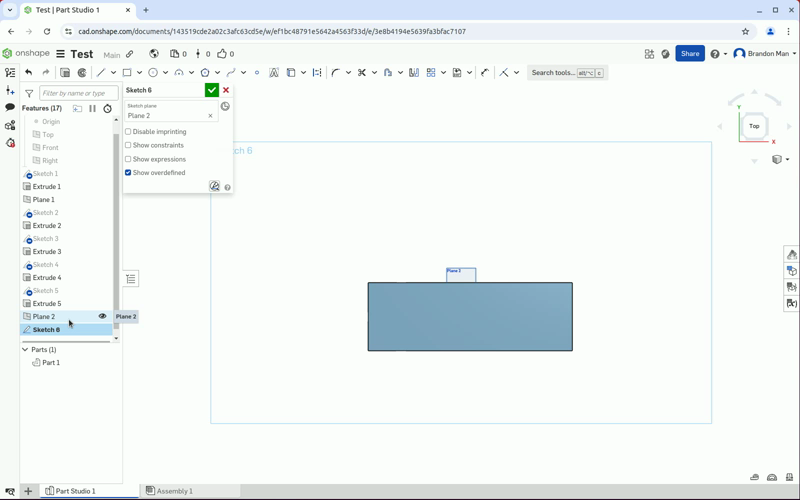
mouse_move(73, 352)
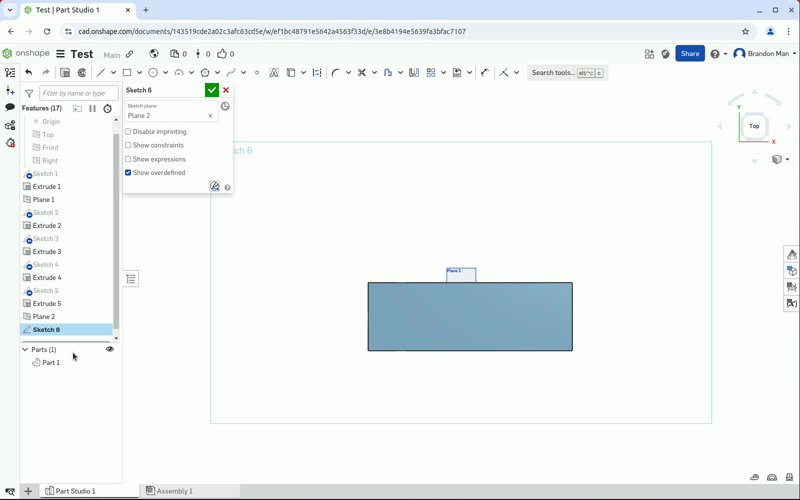
key(y)
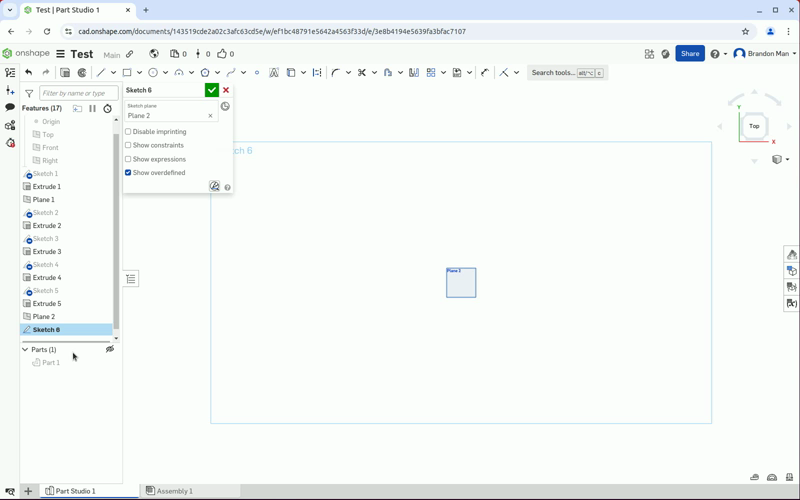
key(a)
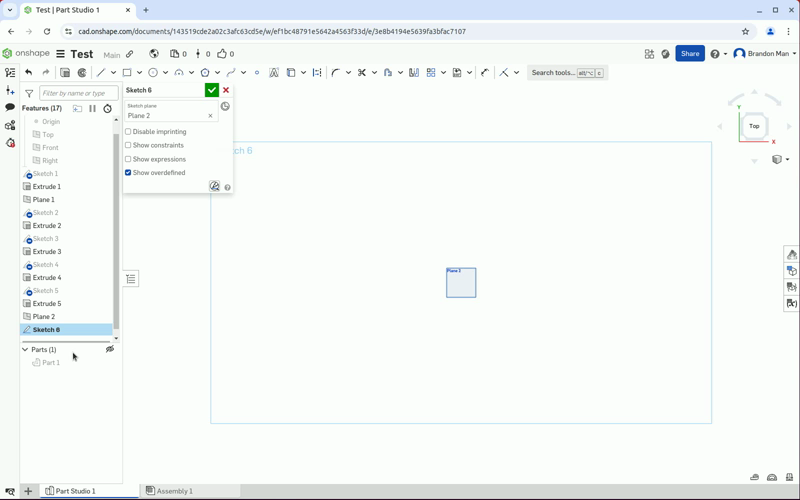
key_down(shift)
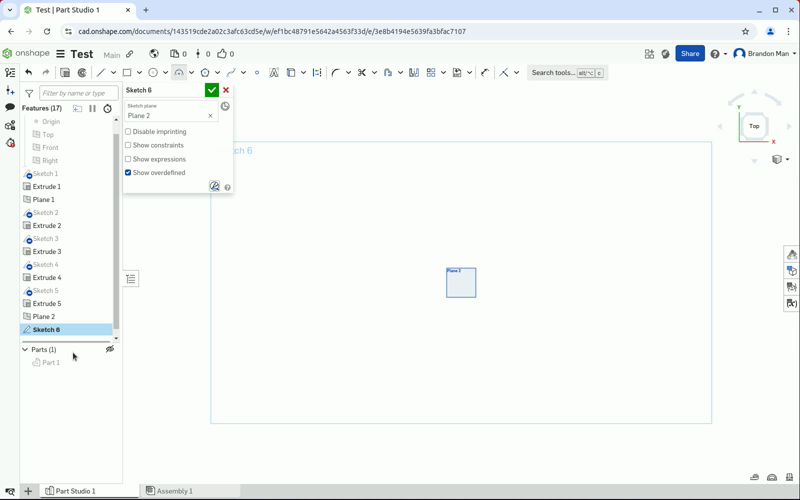
mouse_move(539, 282)
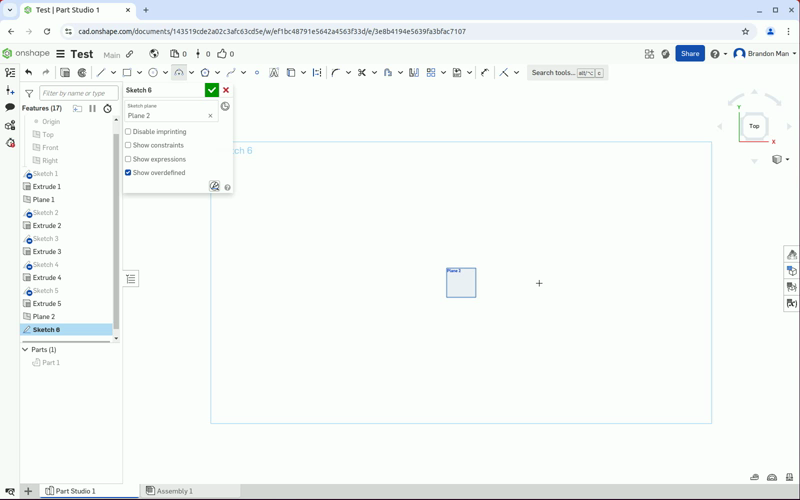
click(539, 282)
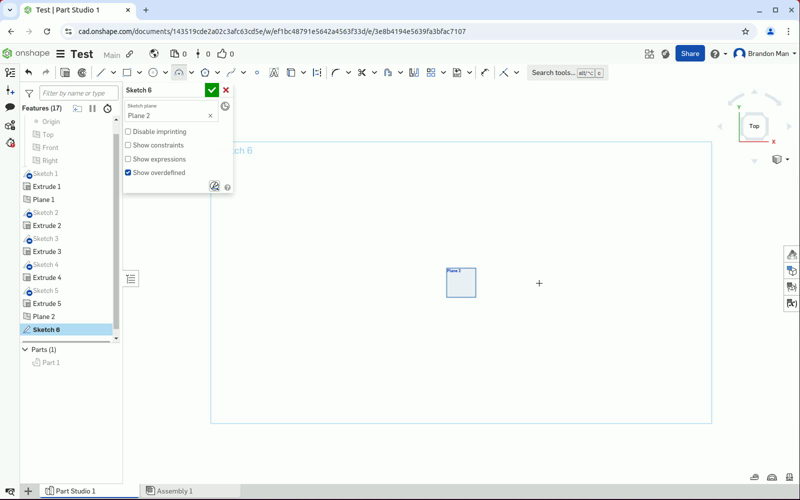
key_up(shift)
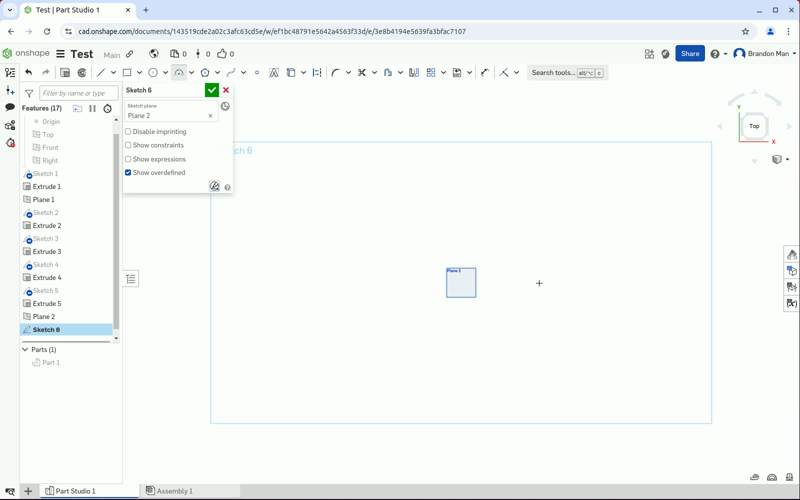
key_down(shift)
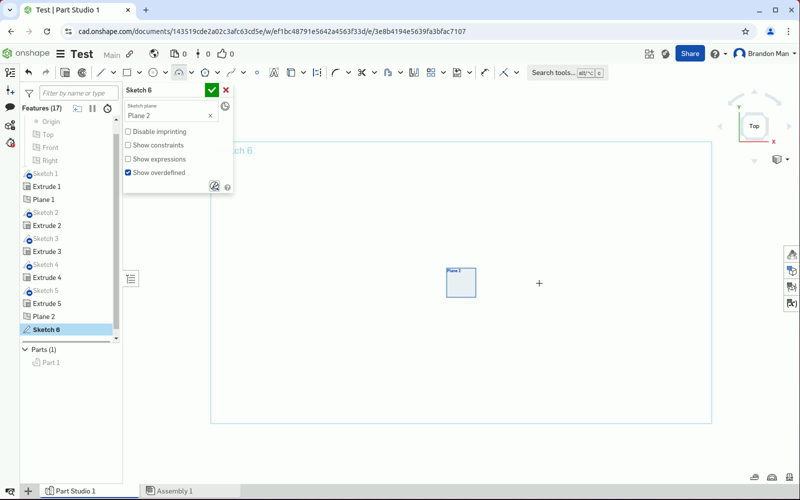
mouse_move(573, 317)
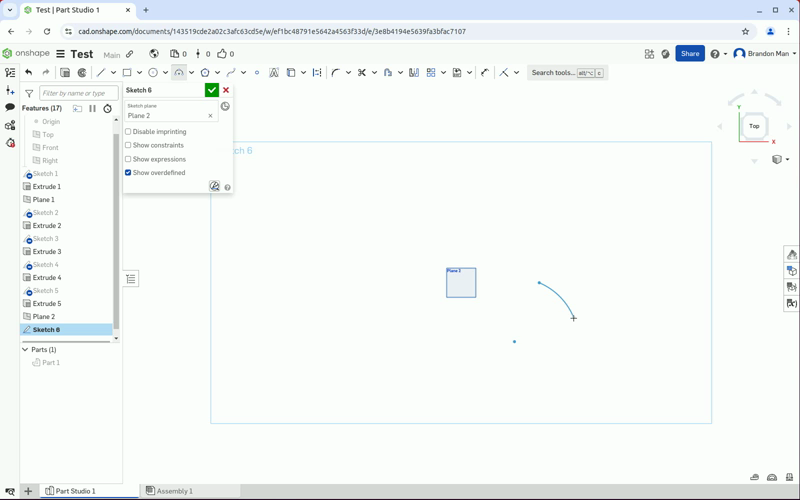
click(573, 317)
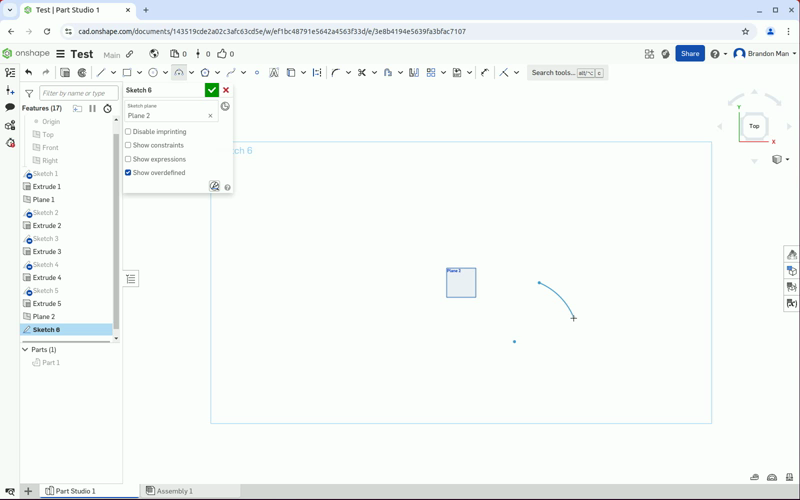
mouse_move(564, 293)
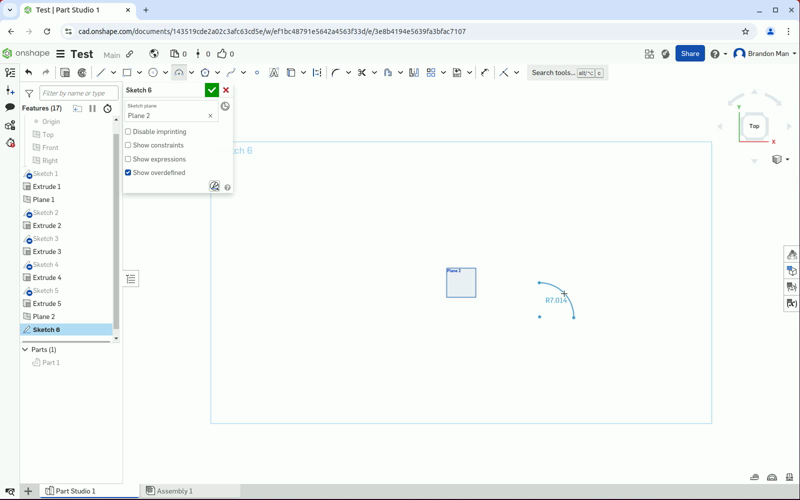
click(564, 293)
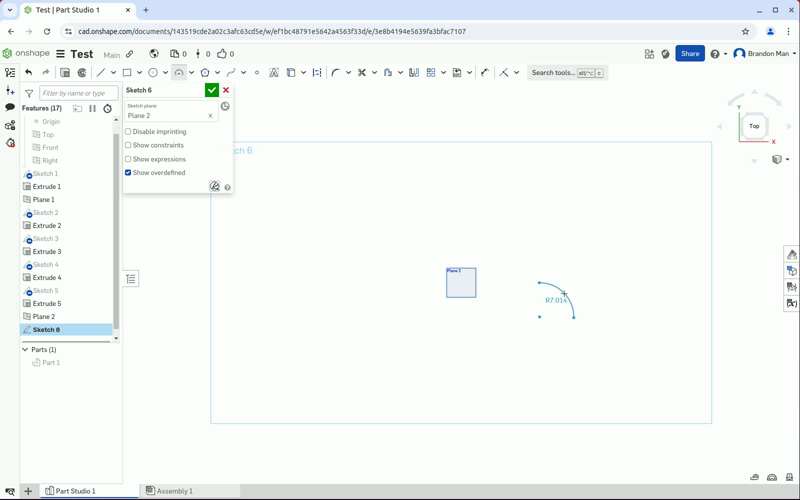
key_up(shift)
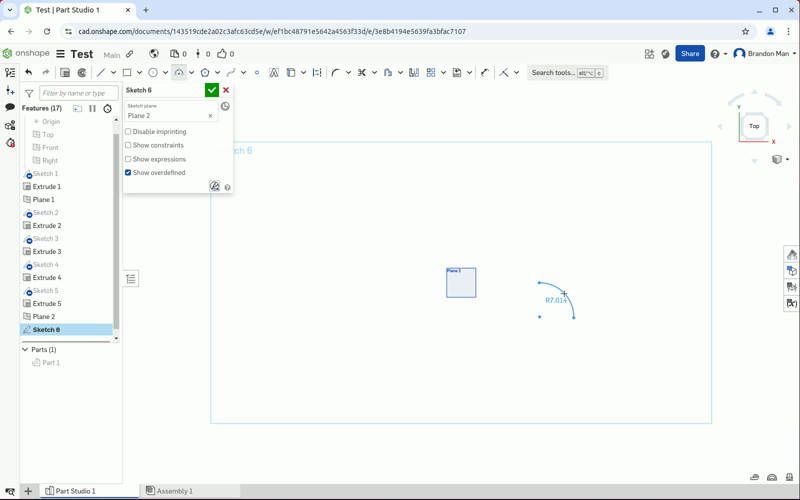
key(esc)
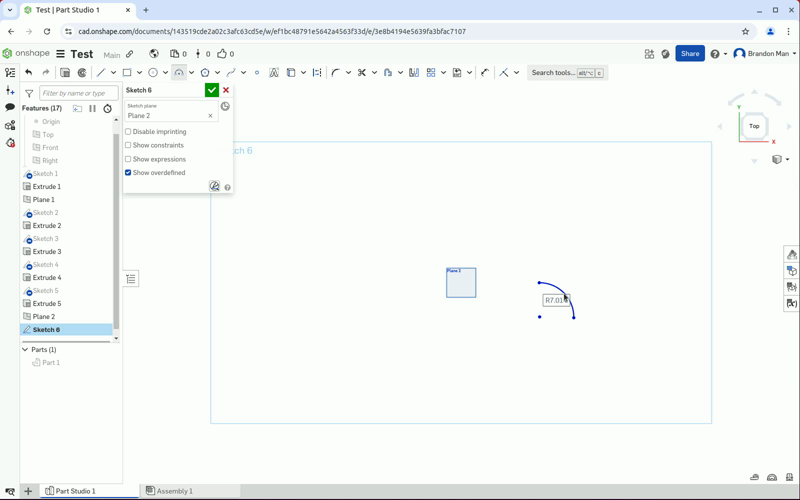
key(l)
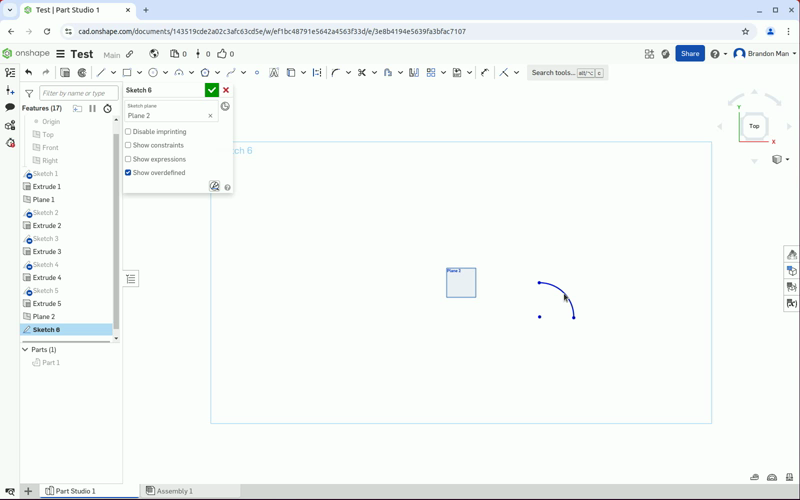
mouse_move(573, 317)
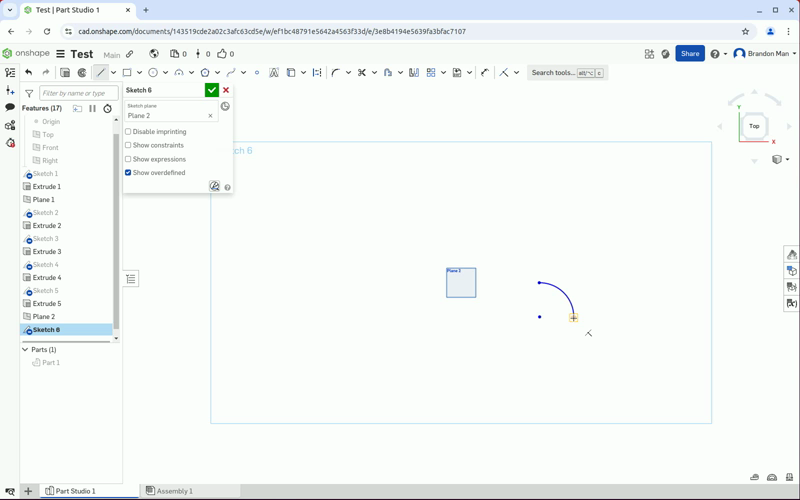
click(573, 317)
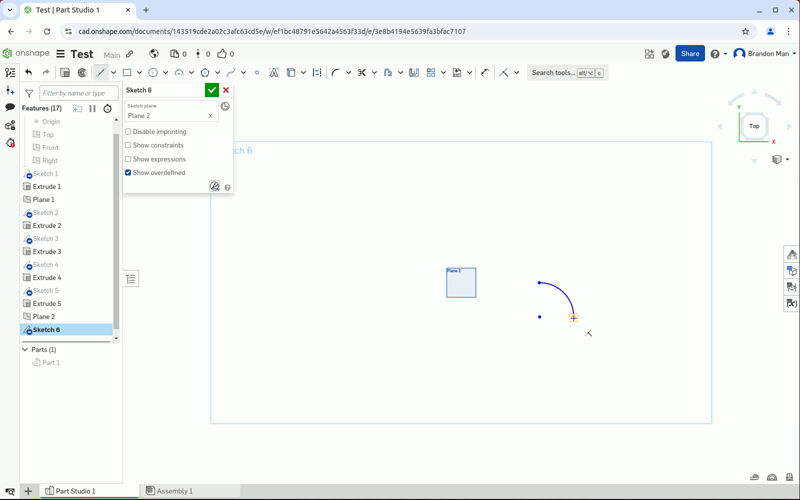
key_down(shift)
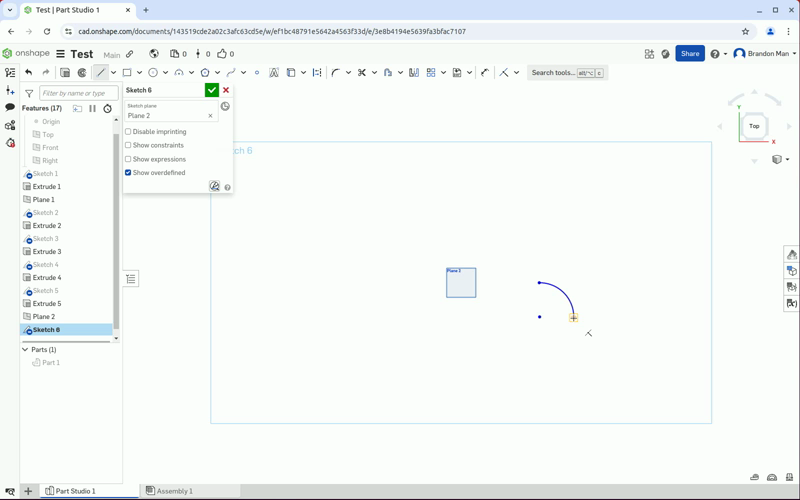
mouse_move(589, 317)
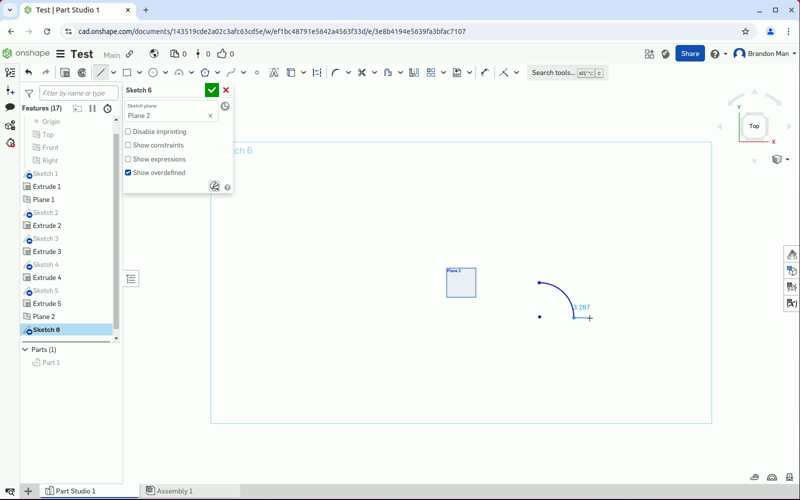
mouse_move(573, 282)
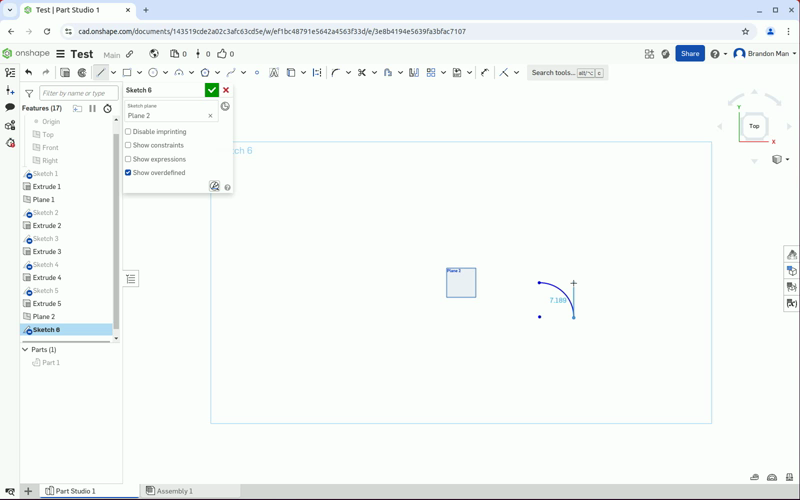
click(573, 282)
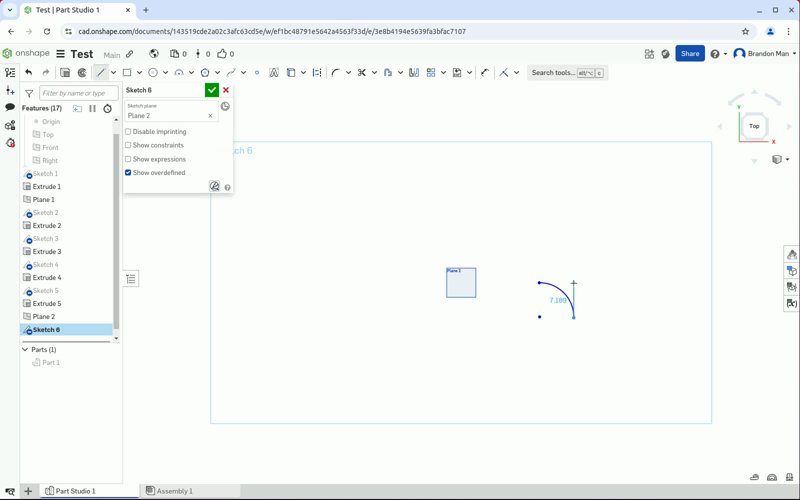
key_up(shift)
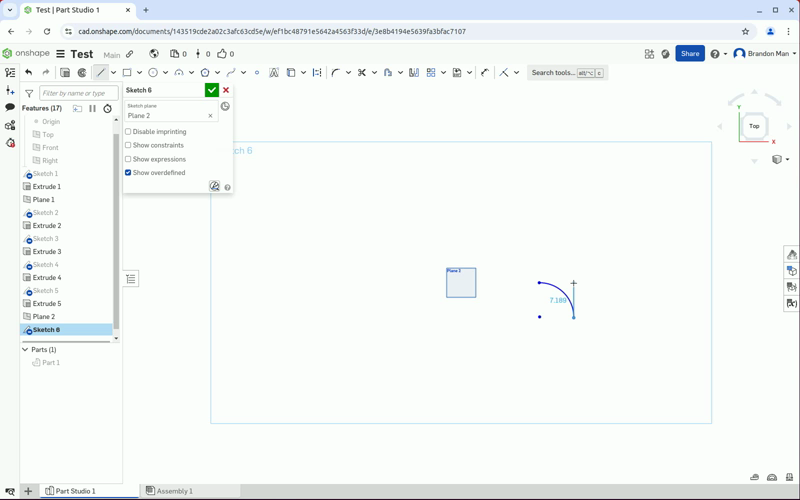
mouse_move(589, 282)
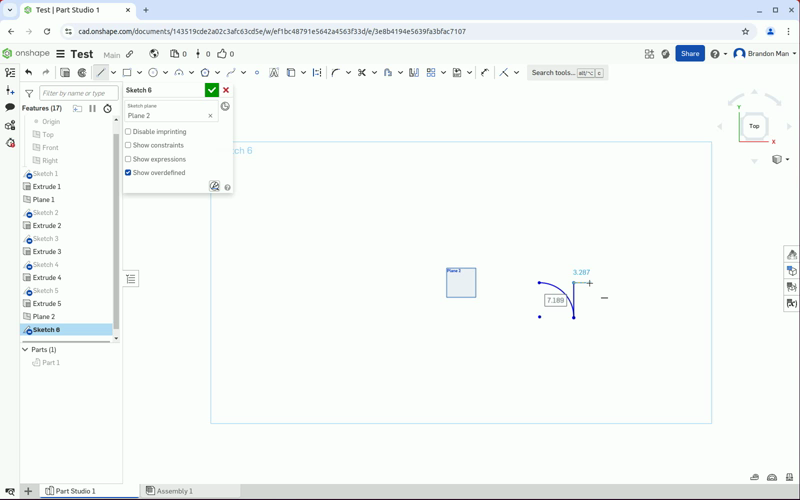
key_down(shift)
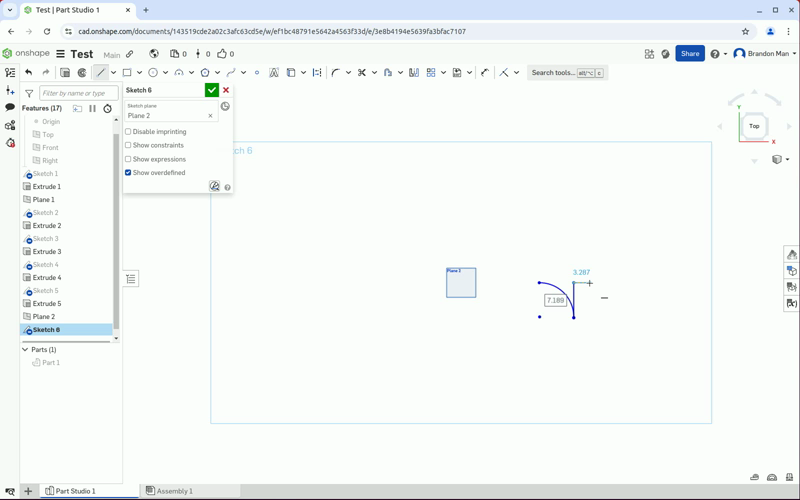
mouse_move(539, 282)
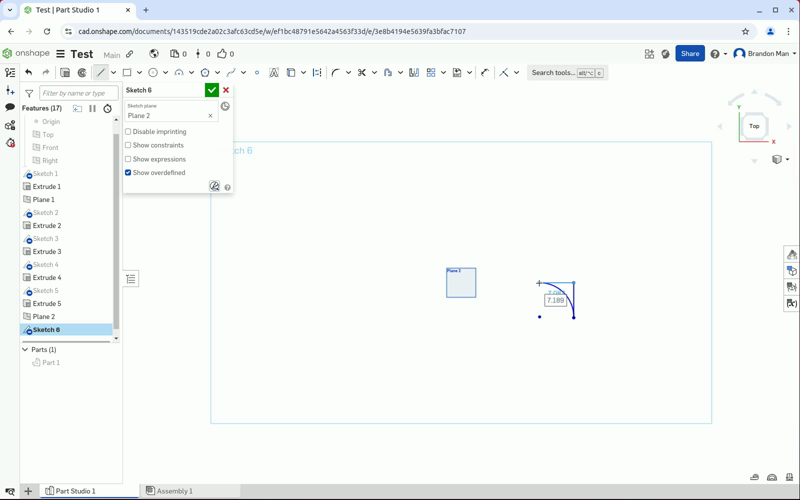
key_up(shift)
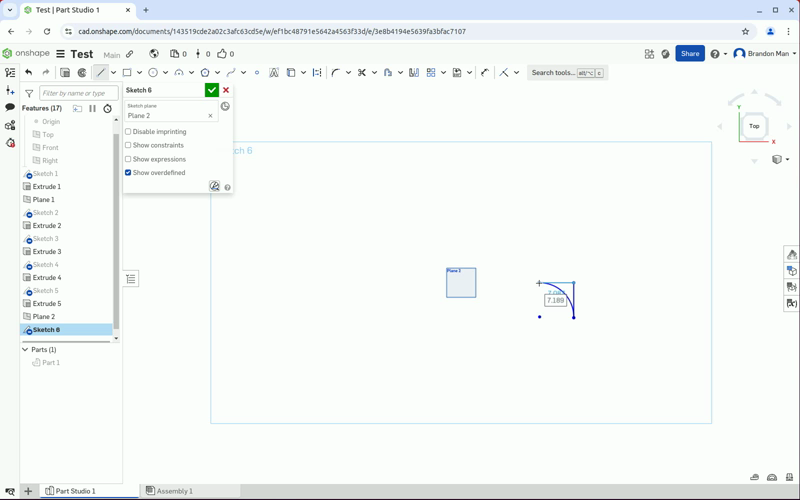
click(539, 282)
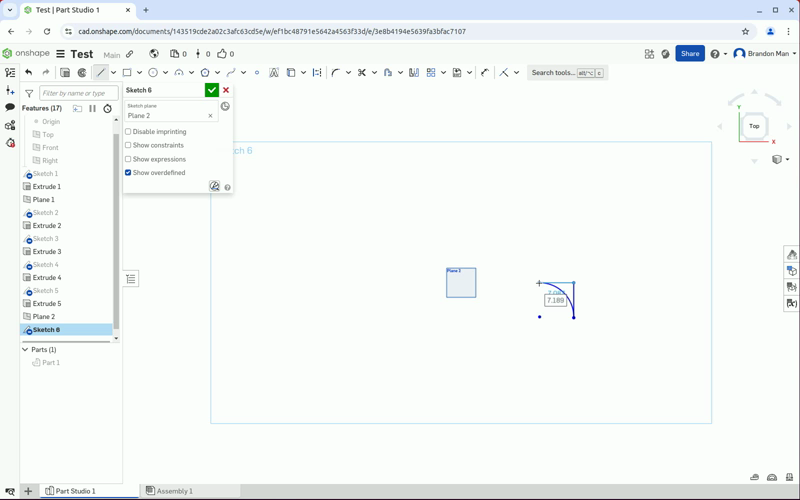
key(esc)
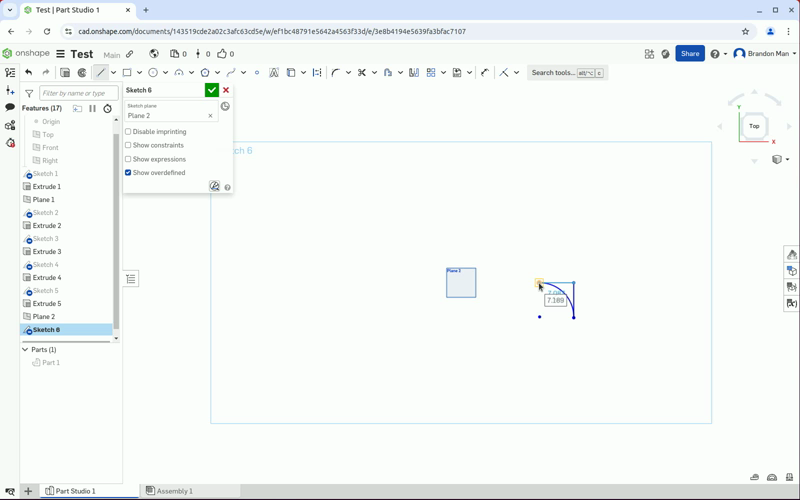
mouse_move(571, 297)
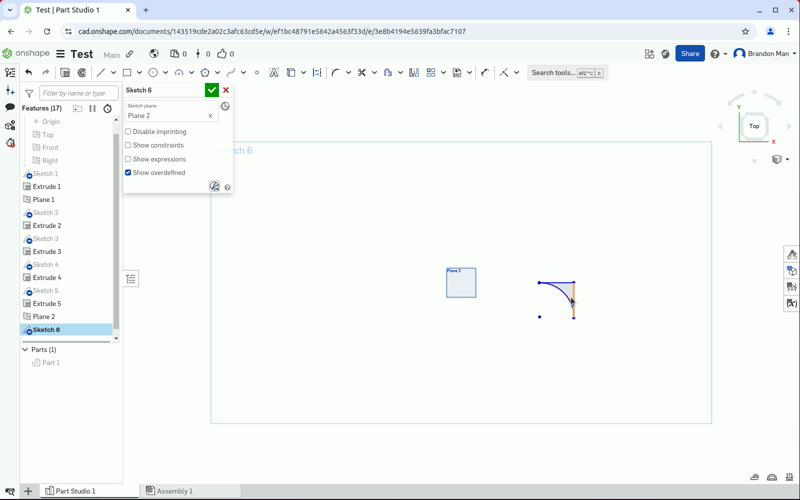
scroll(6)
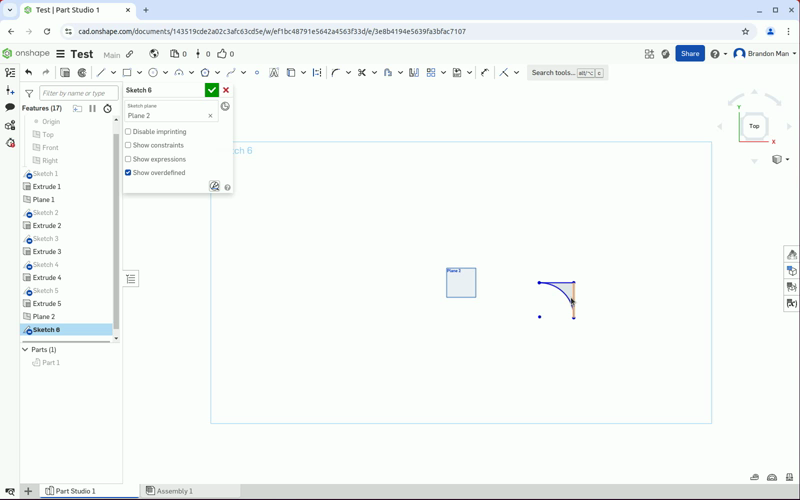
scroll(6)
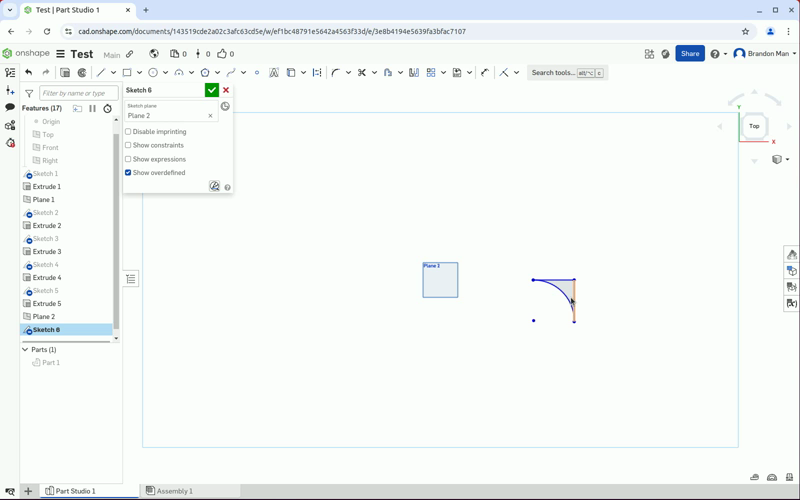
scroll(6)
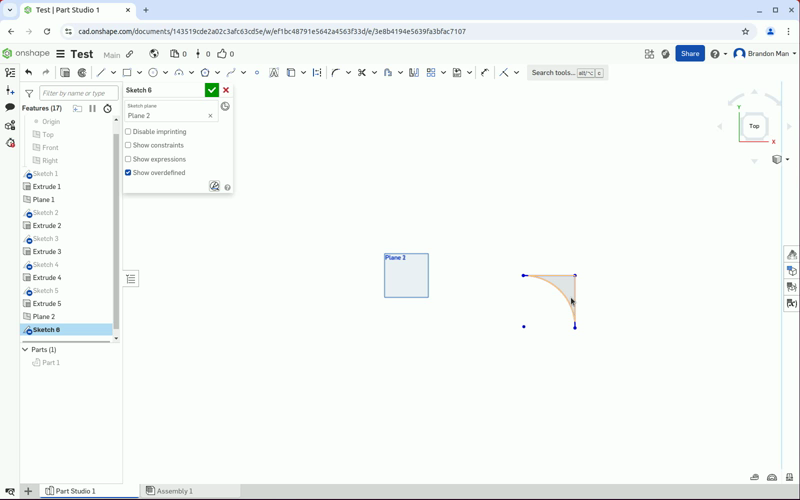
scroll(6)
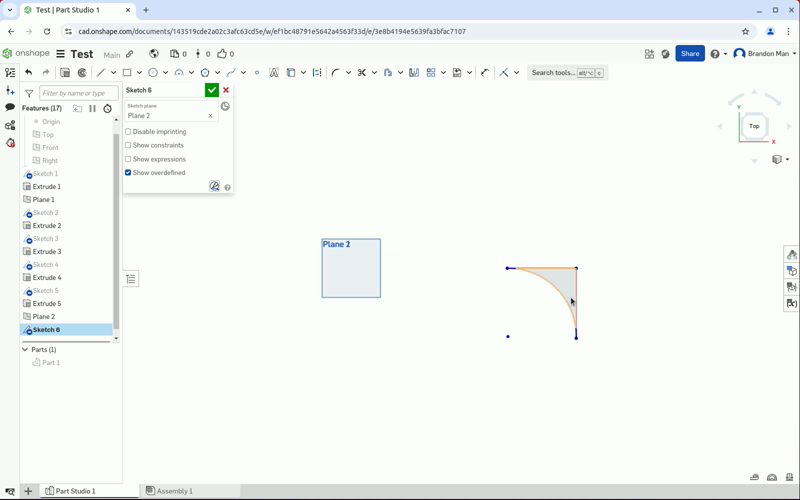
scroll(6)
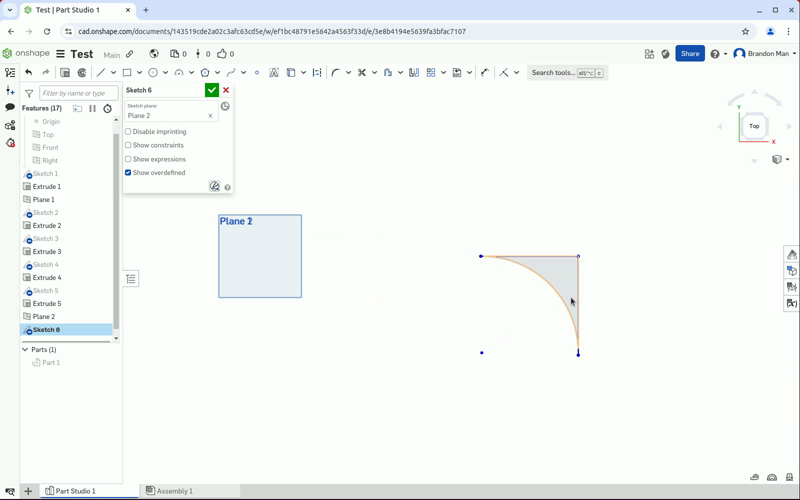
scroll(6)
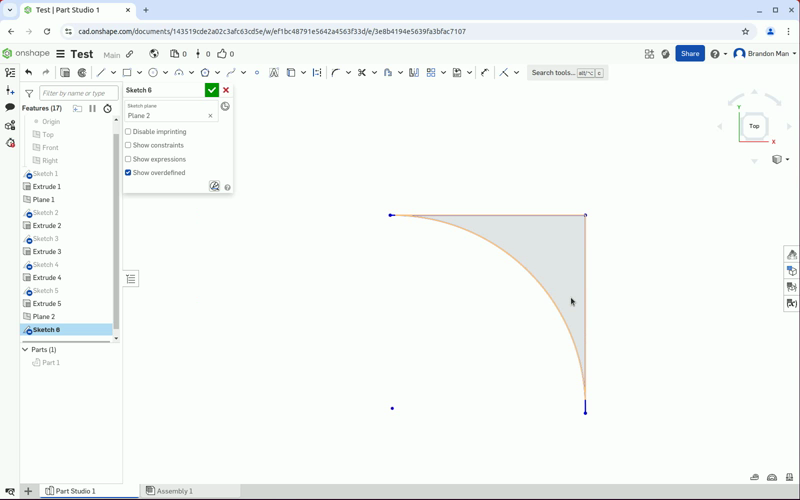
scroll(6)
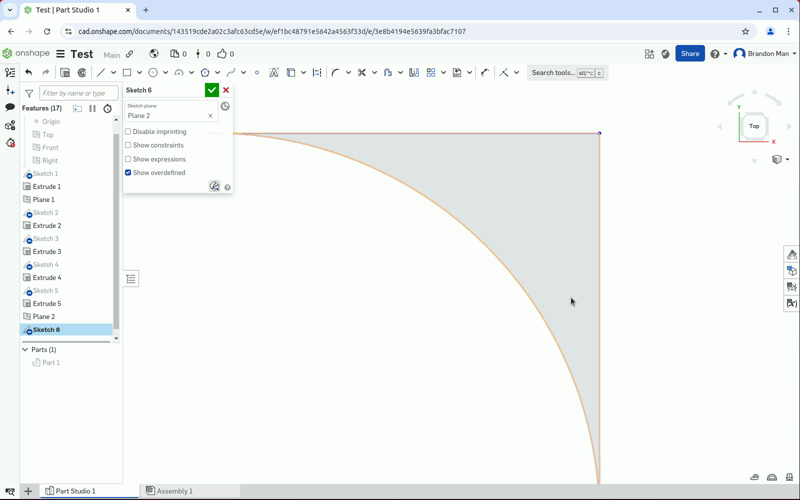
click(571, 297)
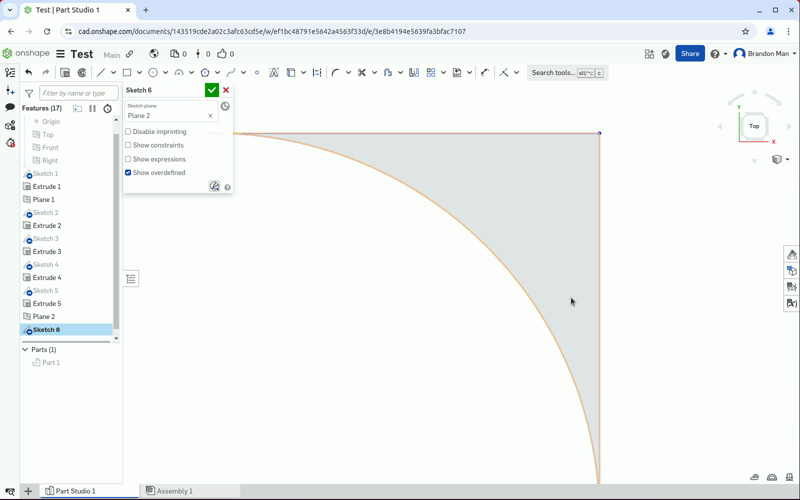
scroll(-6)
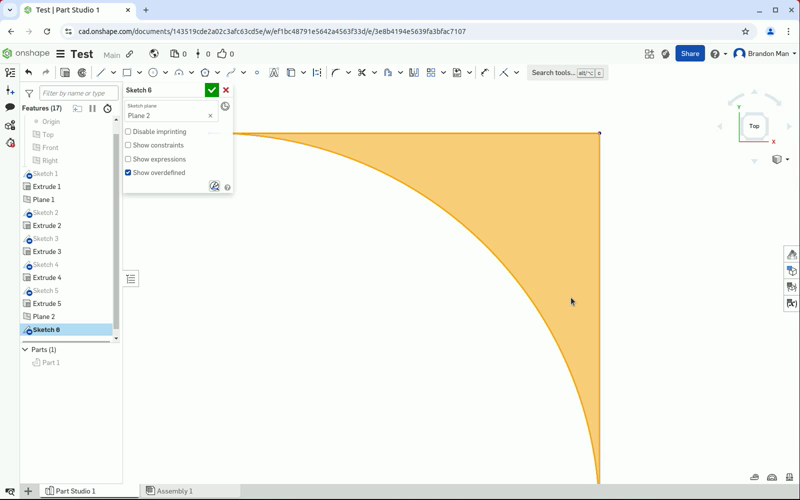
scroll(-6)
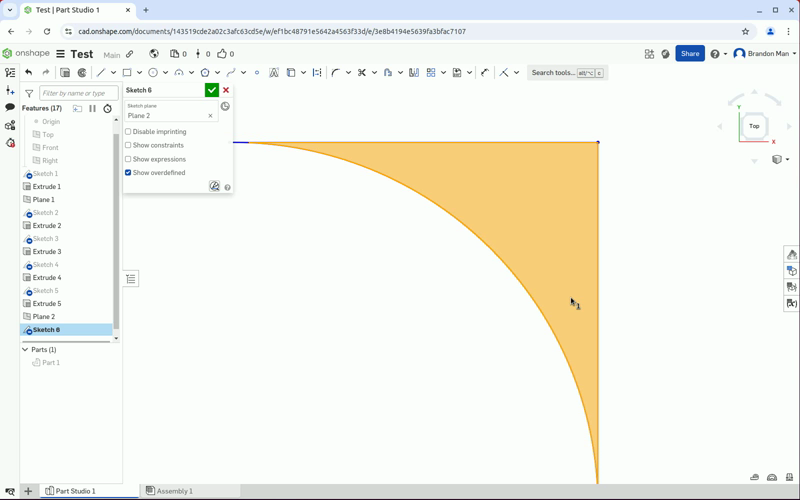
scroll(-6)
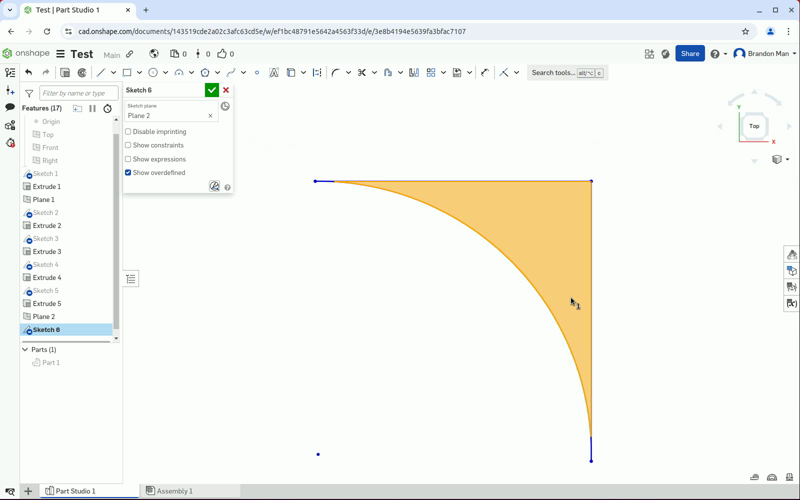
scroll(-6)
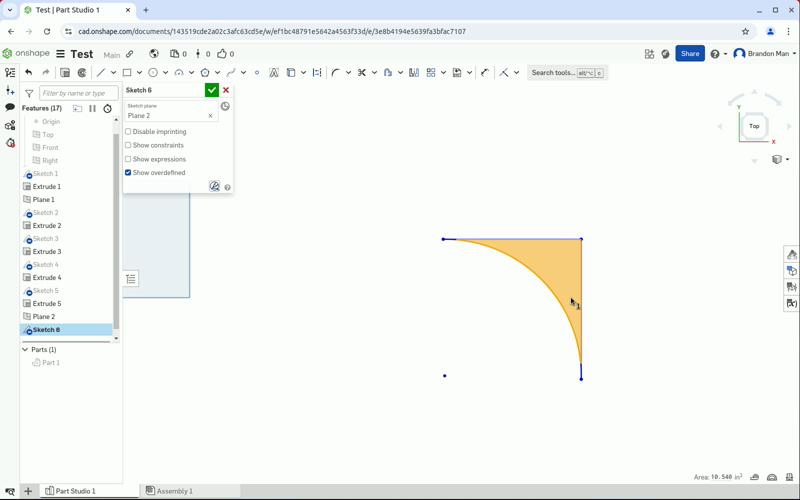
scroll(-6)
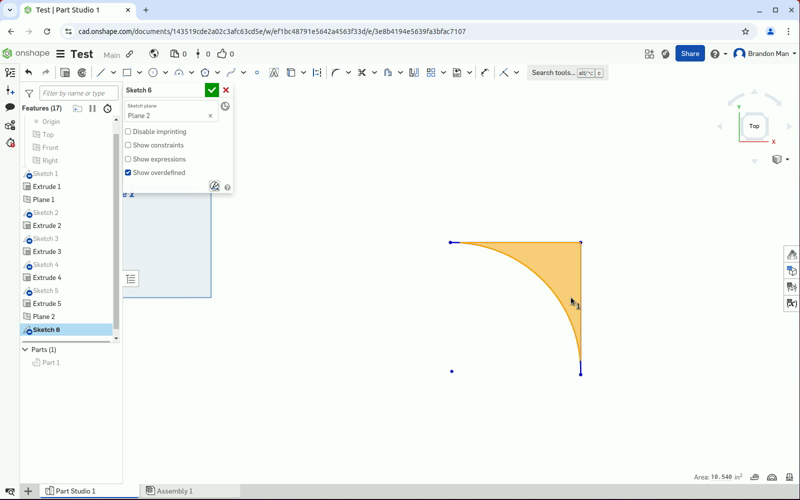
scroll(-6)
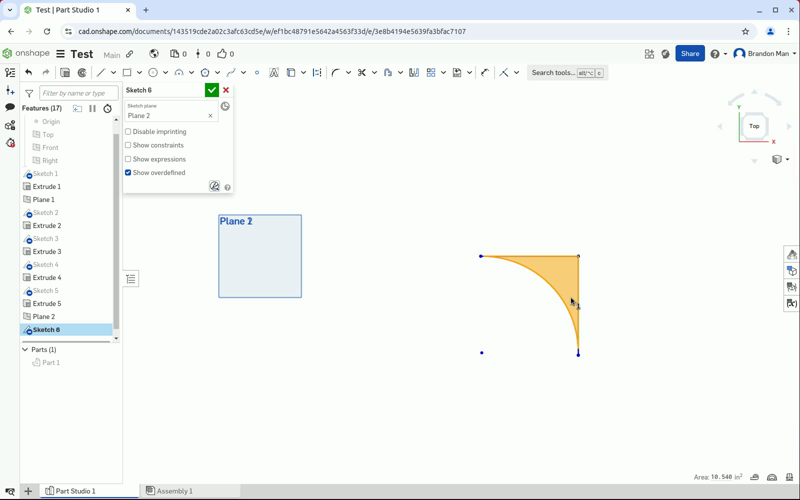
scroll(-6)
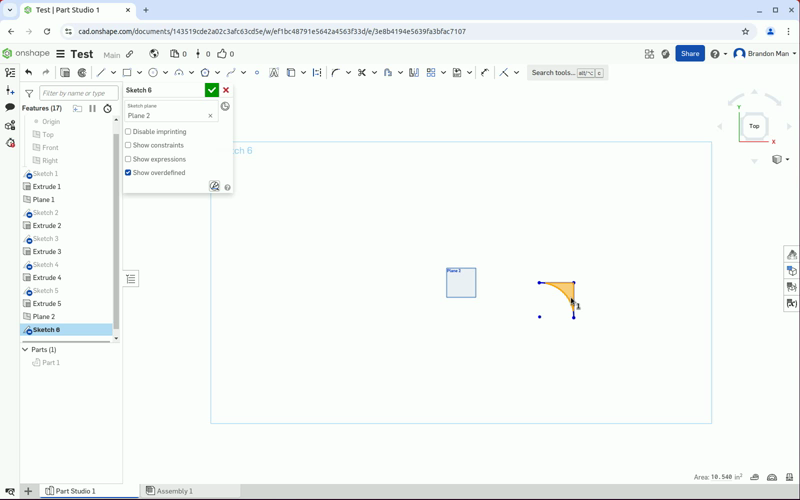
mouse_move(73, 352)
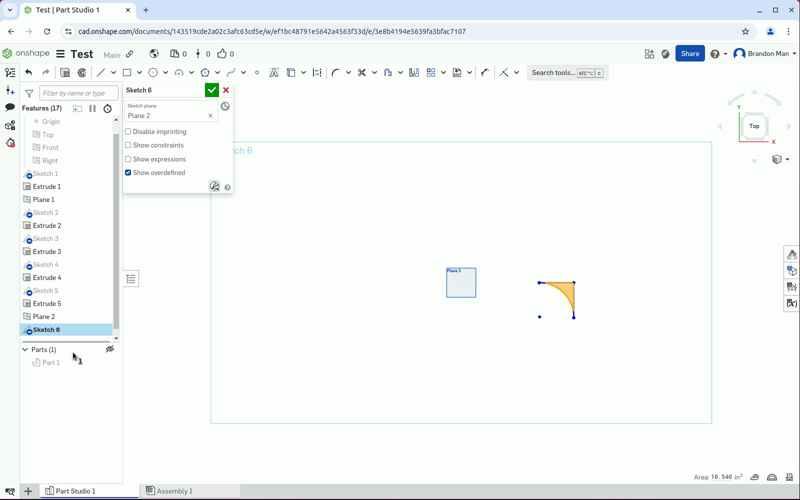
key(shift+y)
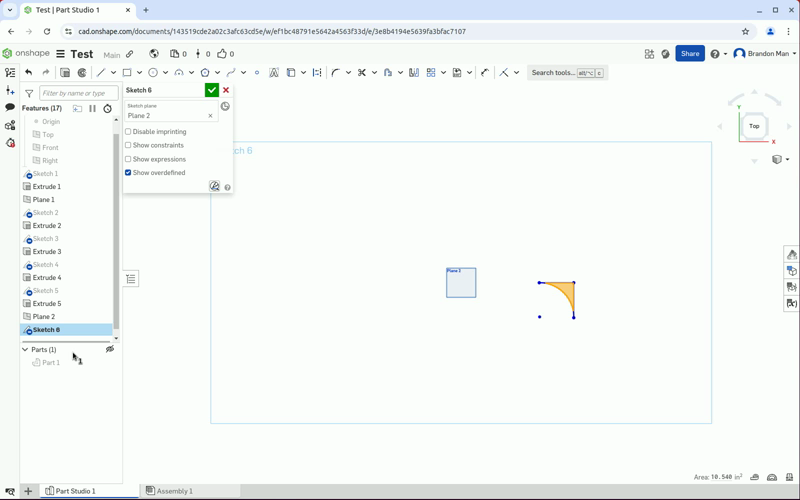
key(shift+e)
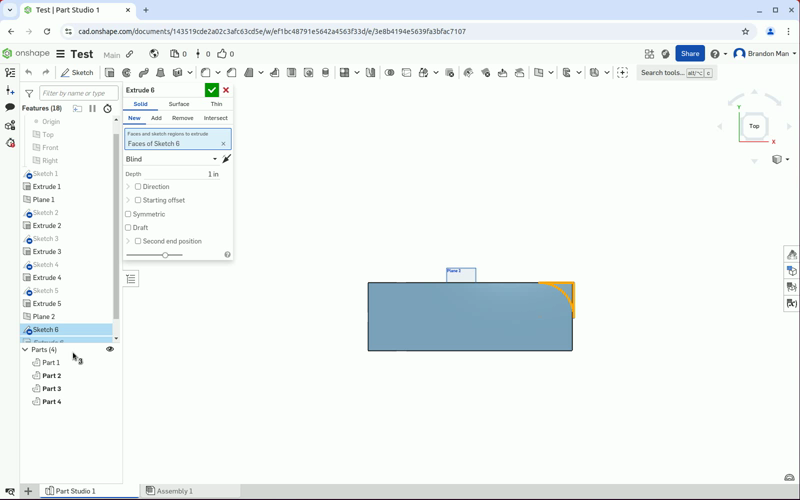
mouse_move(143, 106)
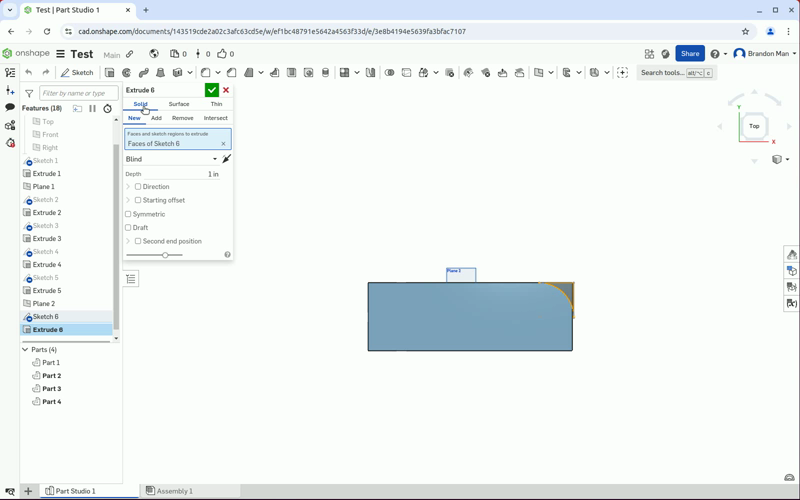
click(143, 106)
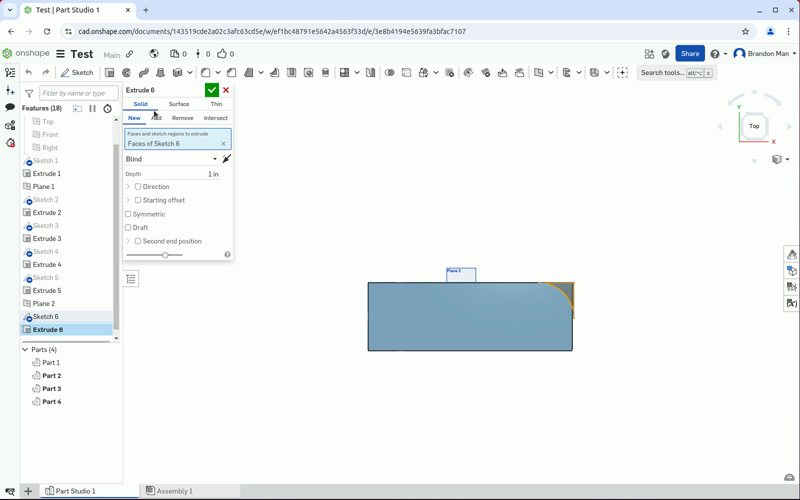
mouse_move(186, 120)
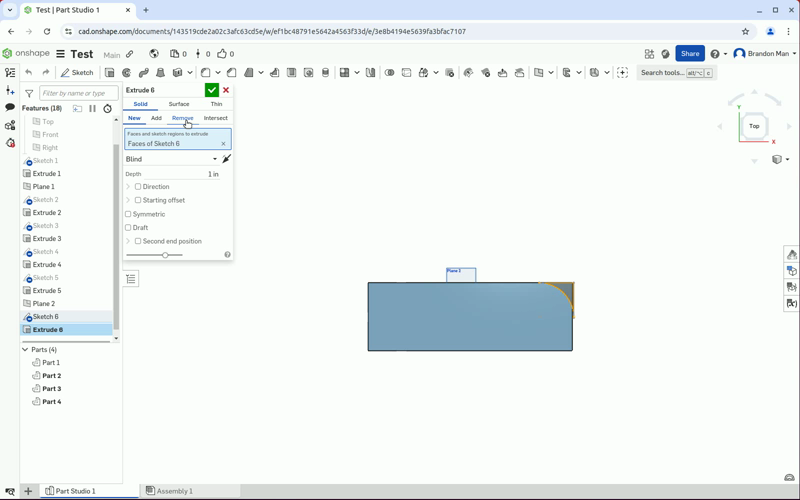
click(186, 120)
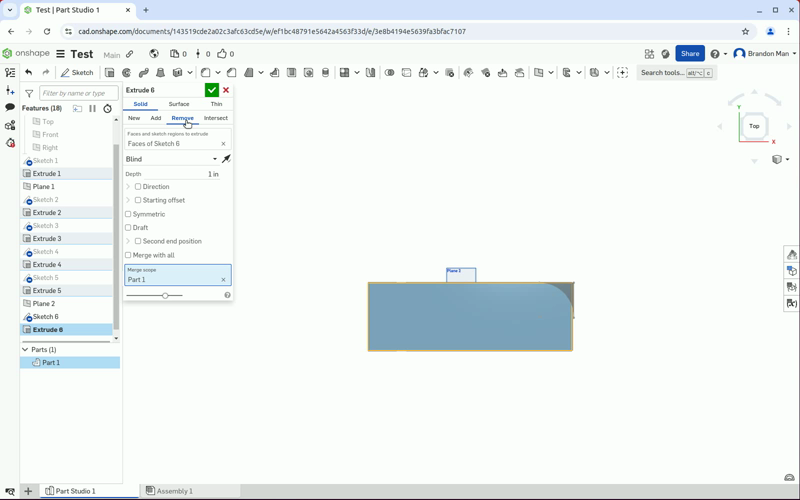
key(tab, 4)
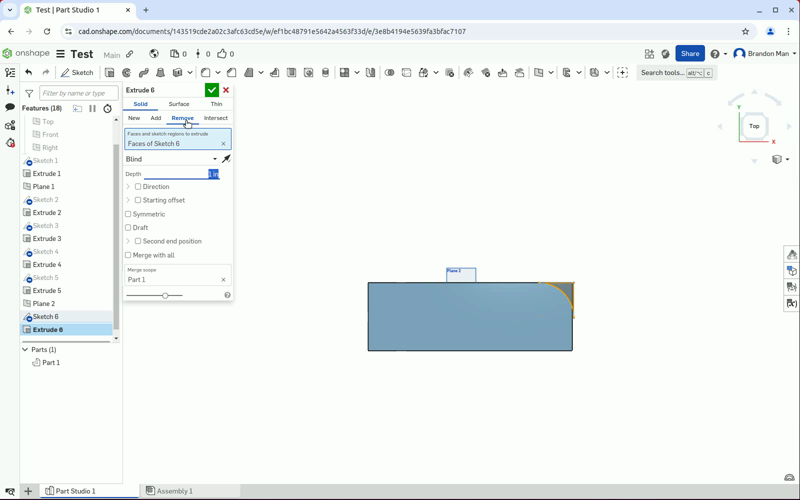
text(6.981)
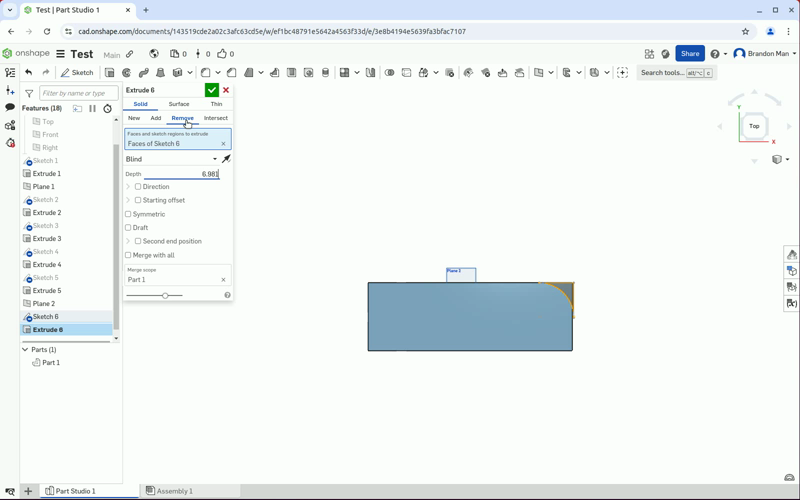
key(tab, 6)
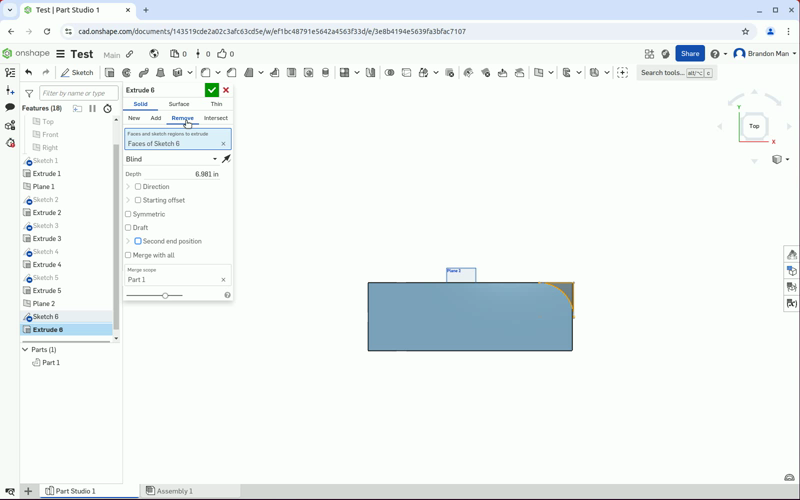
key(space)
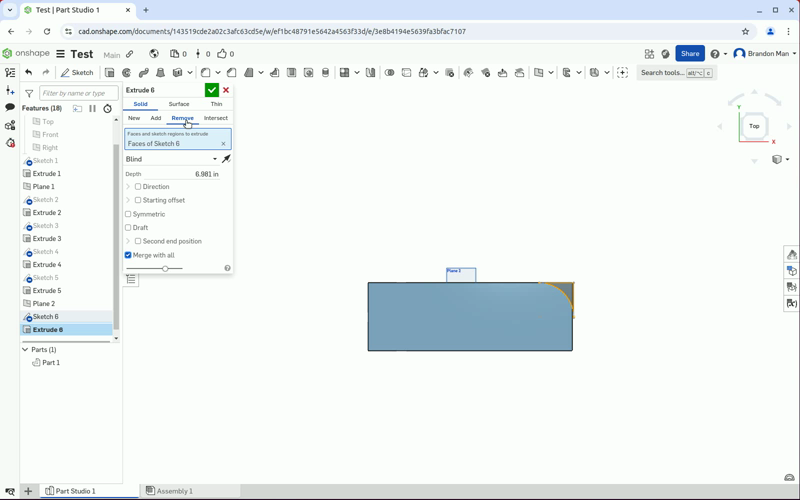
key(enter)
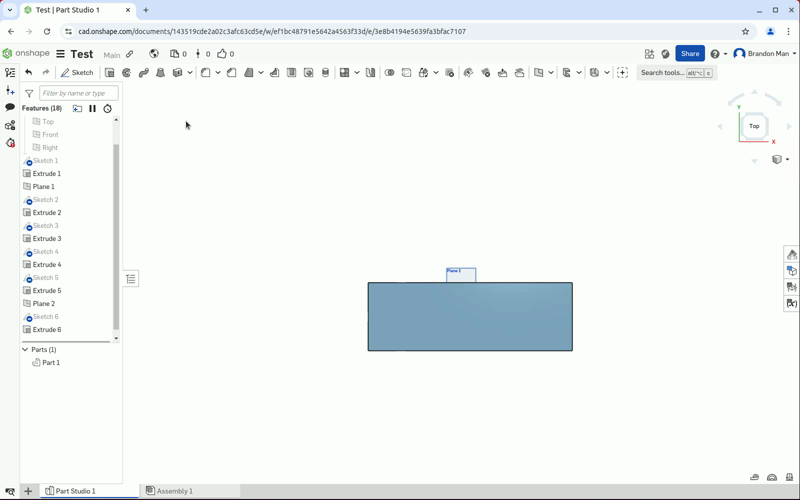
key(shift+h)
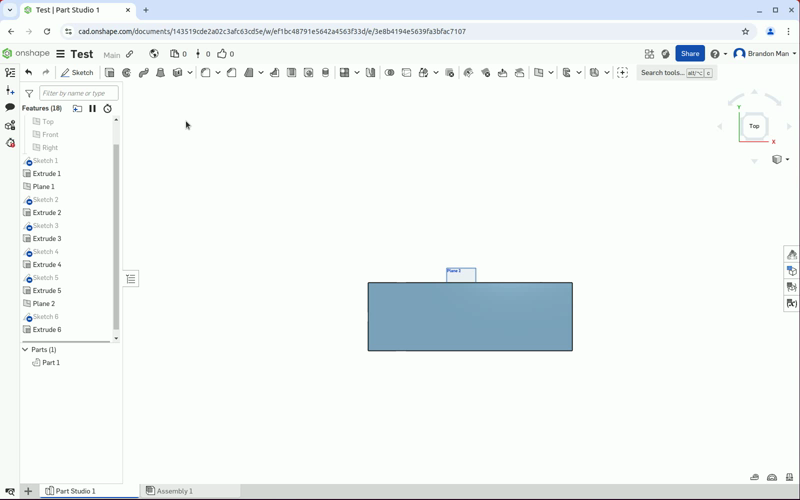
key(shift+h)
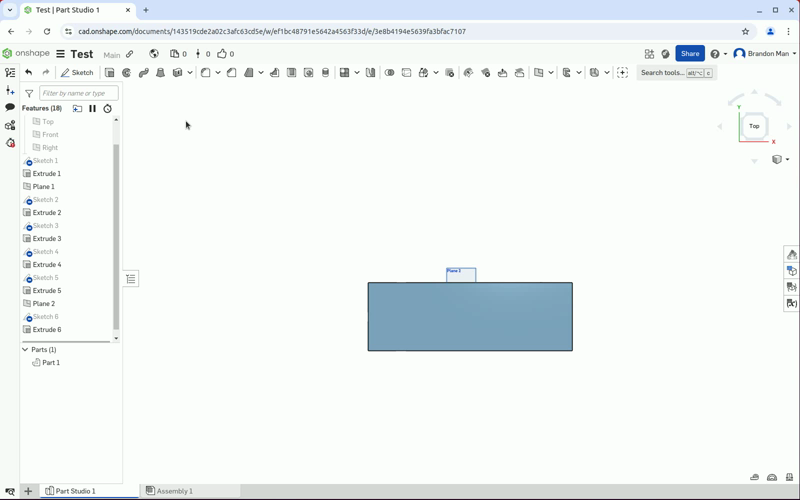
mouse_move(69, 163)
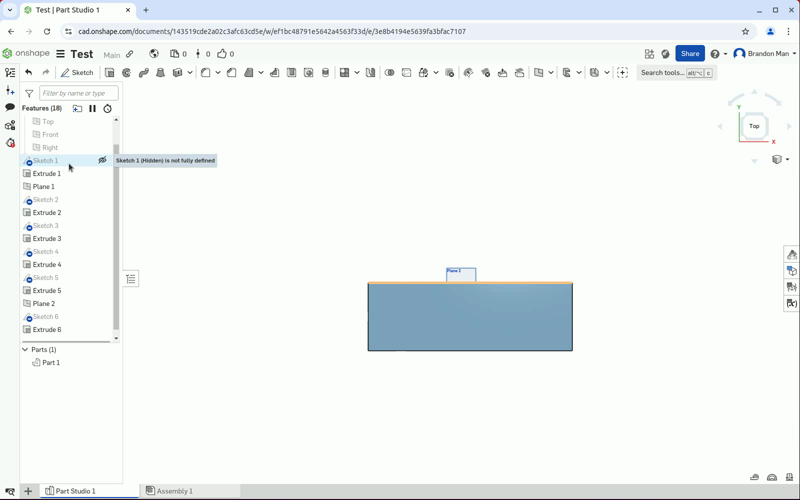
click(69, 163)
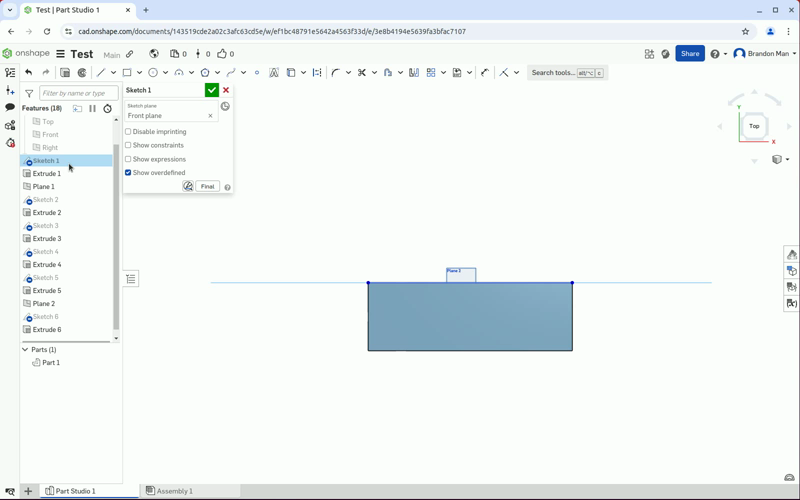
mouse_move(229, 92)
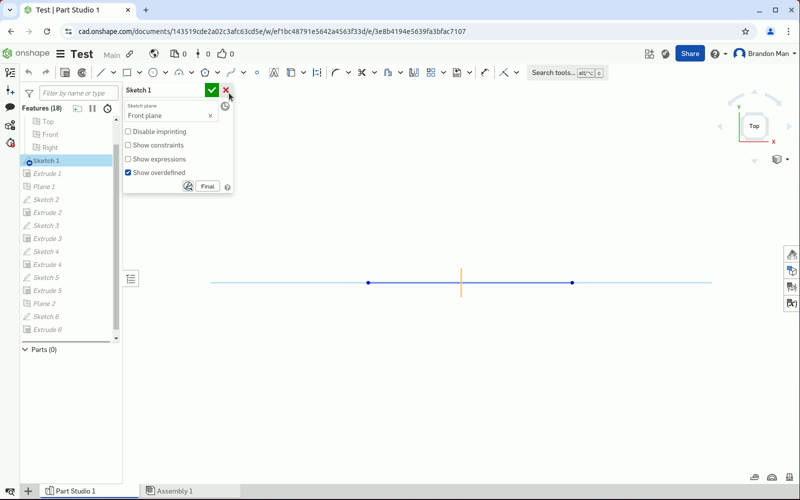
click(229, 92)
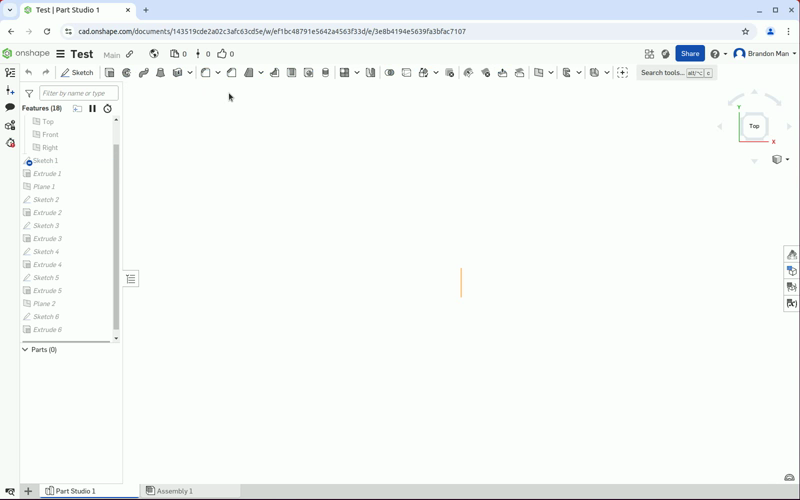
key(shift+s)
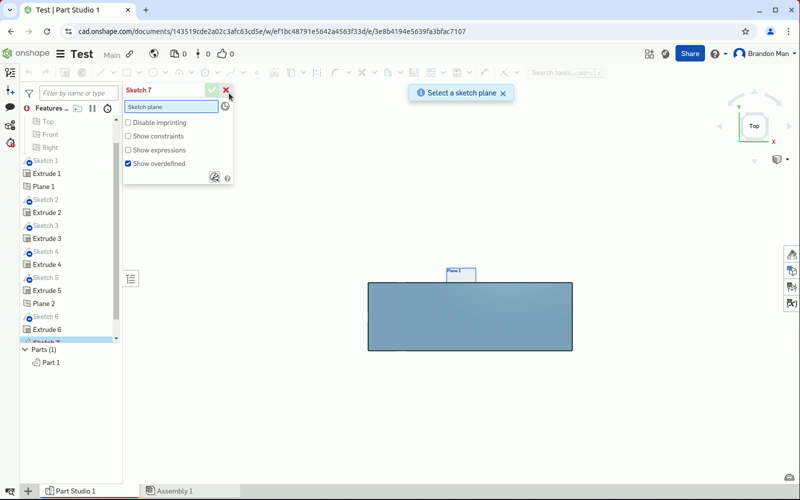
mouse_move(69, 293)
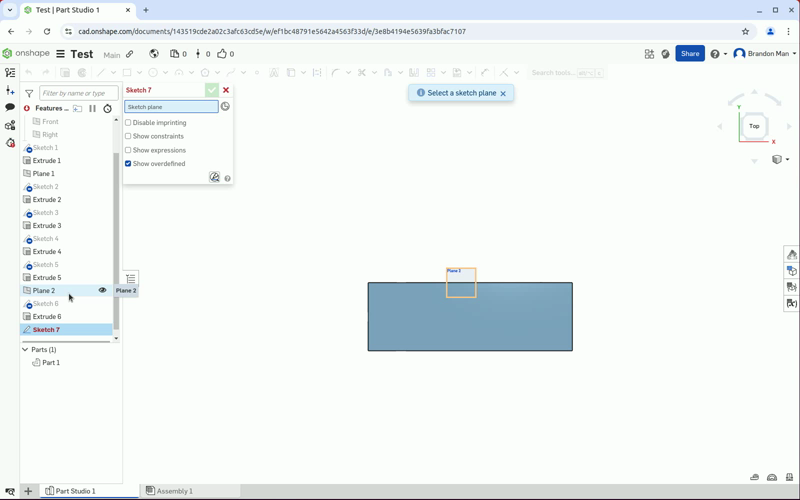
click(69, 293)
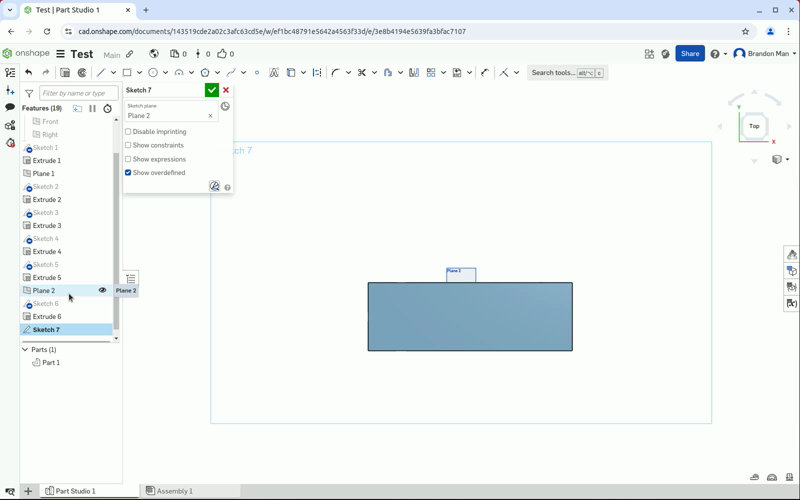
mouse_move(73, 352)
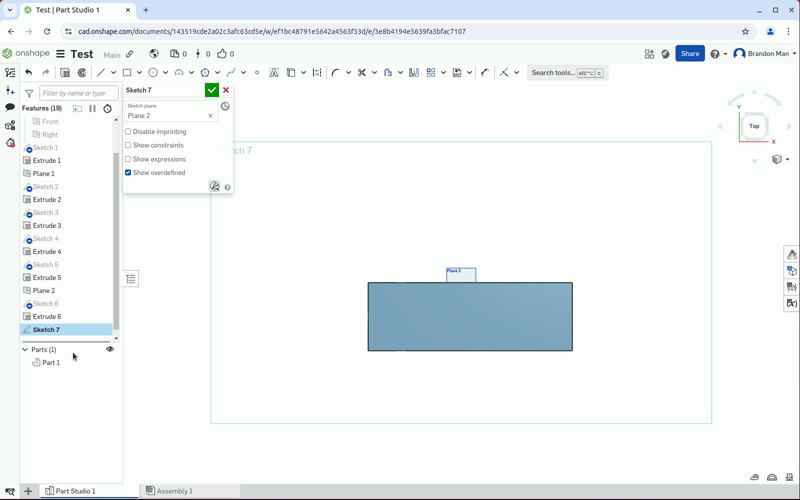
key(y)
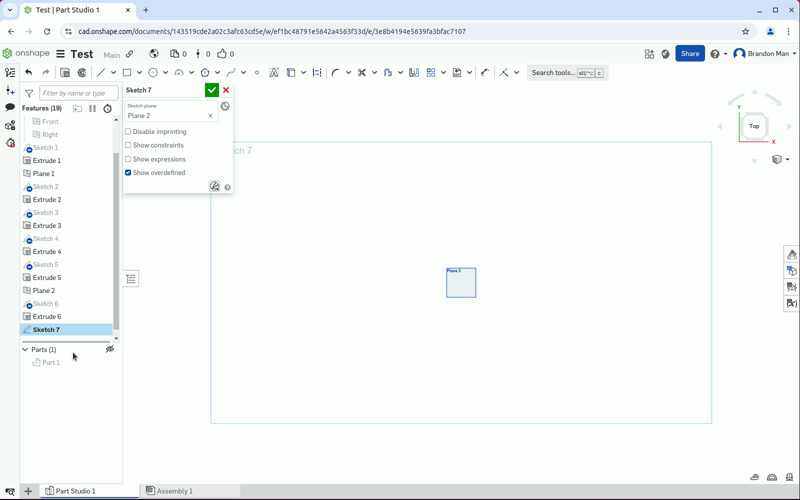
key(l)
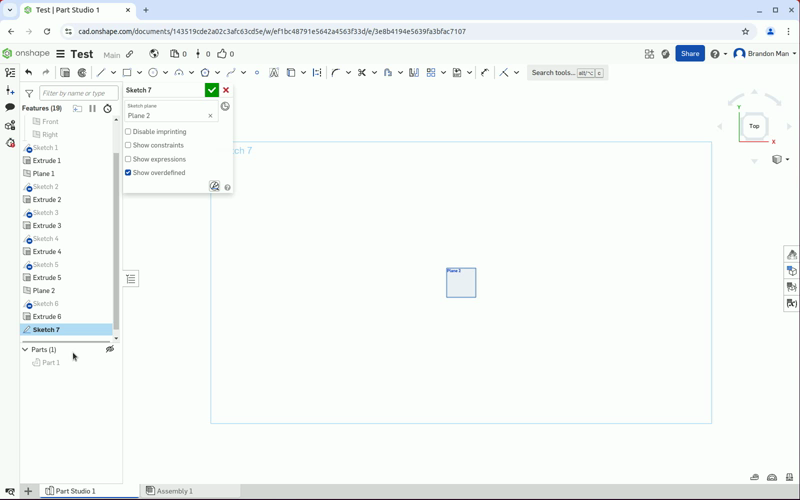
key_down(shift)
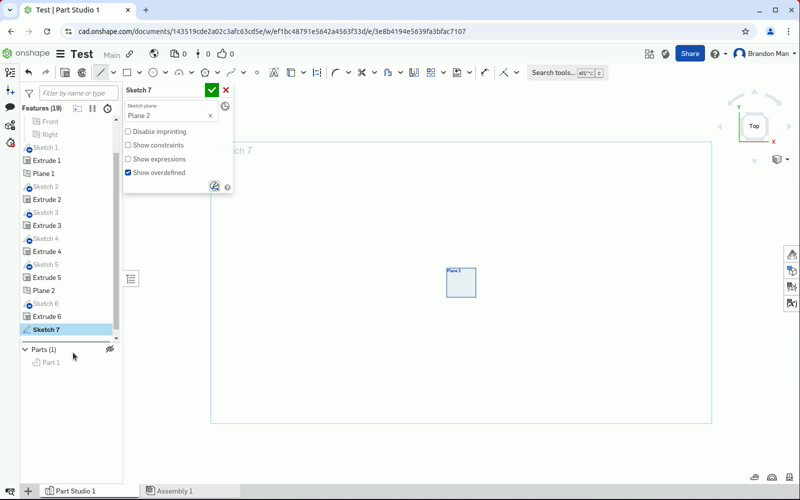
mouse_move(539, 351)
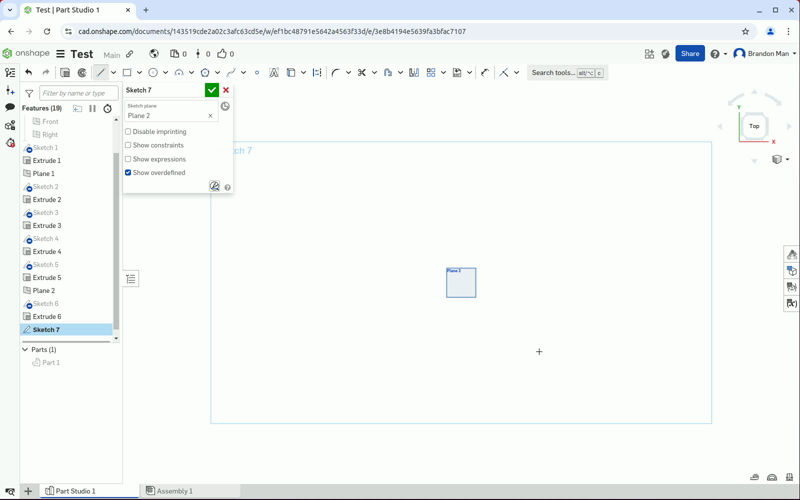
click(539, 351)
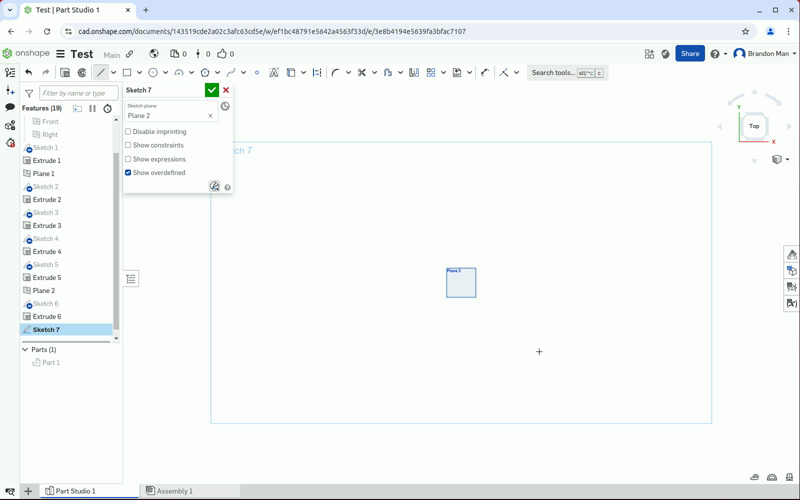
key_up(shift)
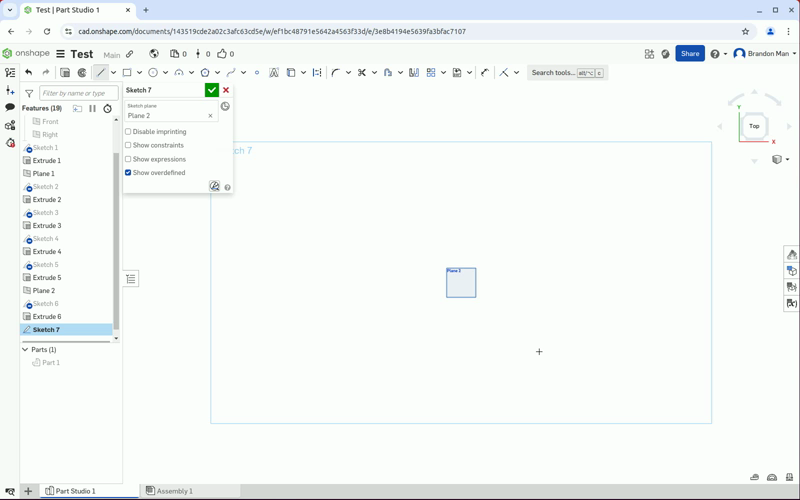
key_down(shift)
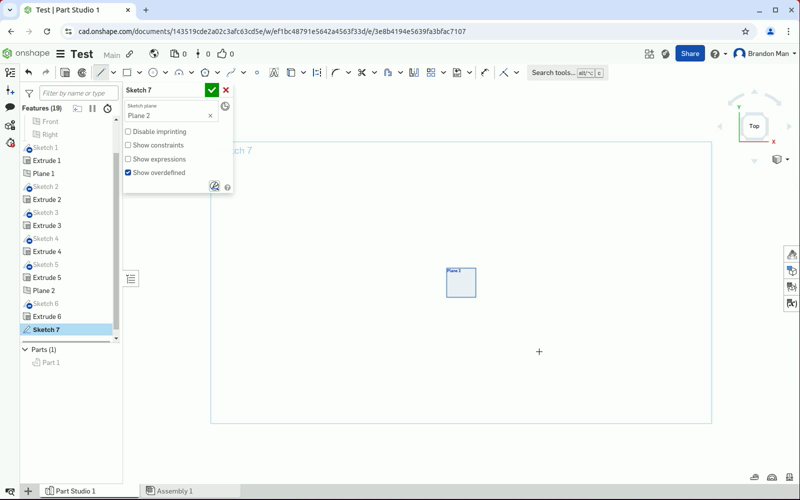
mouse_move(569, 351)
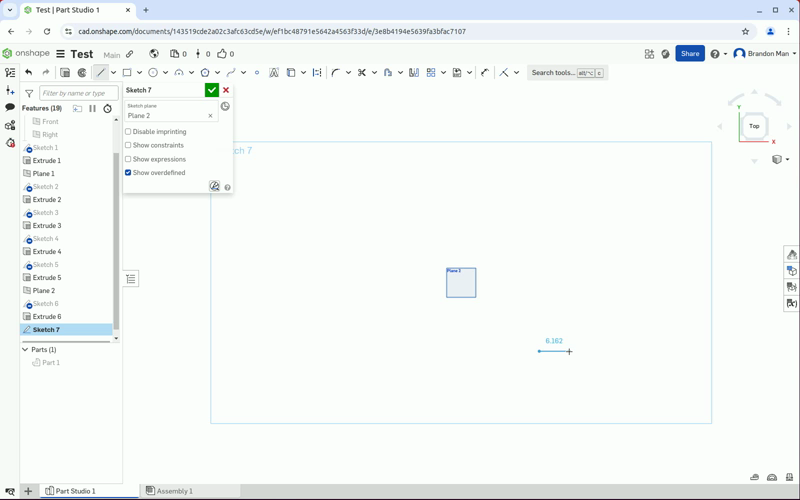
mouse_move(573, 351)
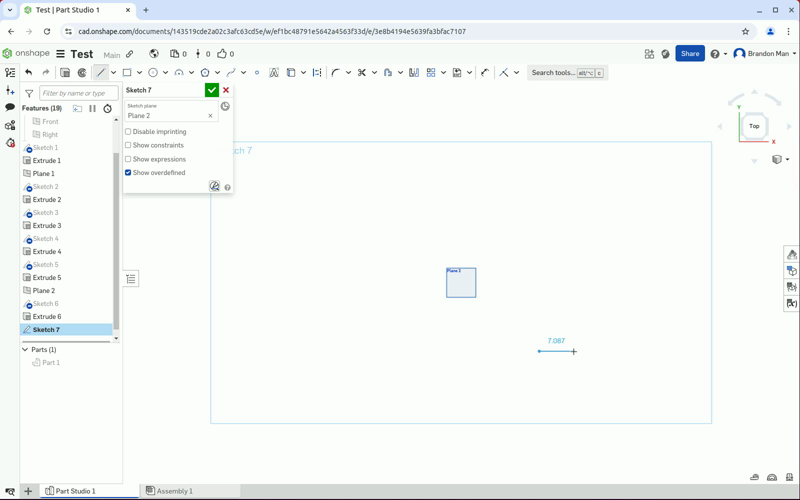
click(573, 351)
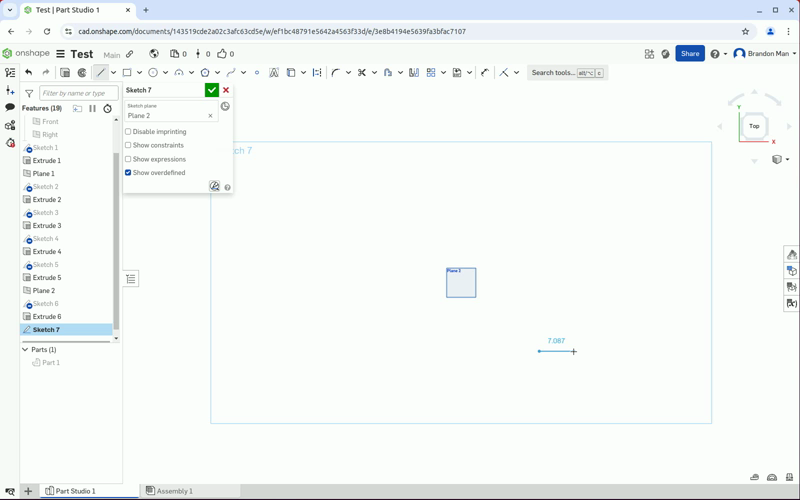
key_up(shift)
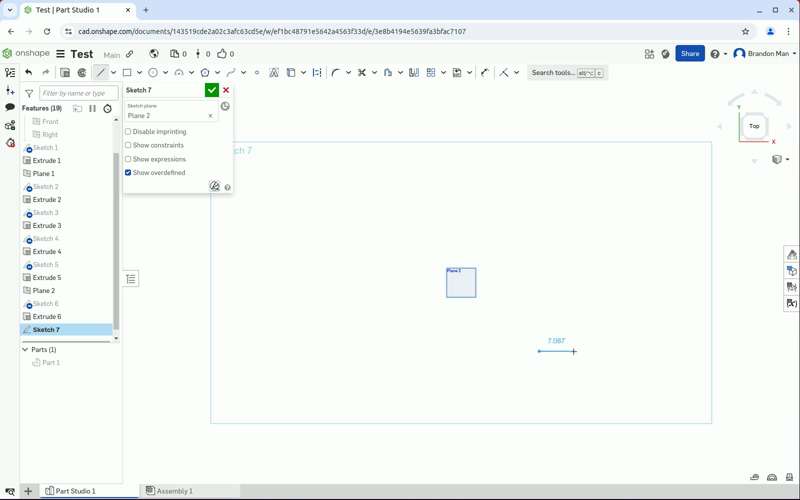
key_down(shift)
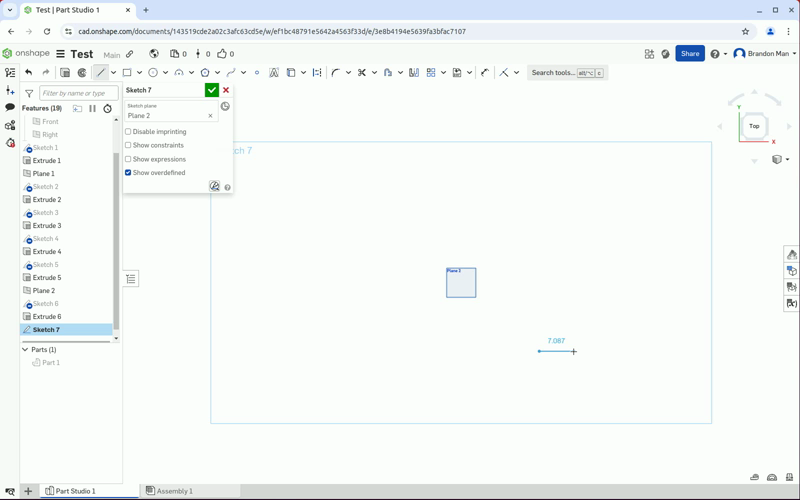
mouse_move(589, 351)
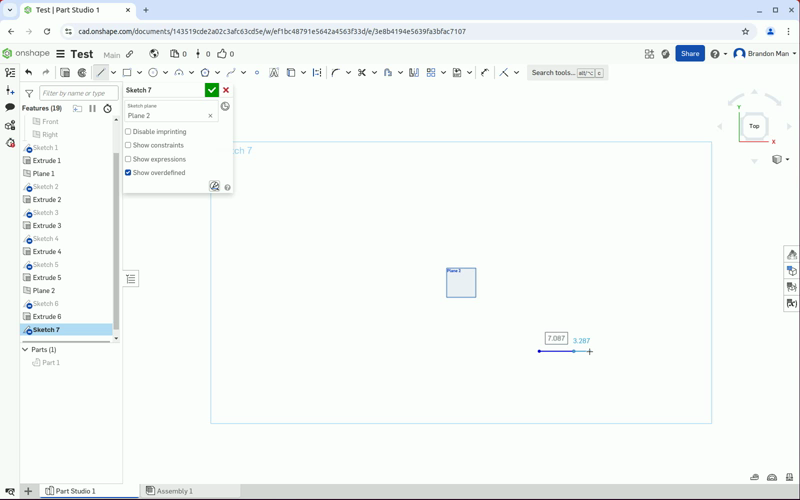
mouse_move(573, 316)
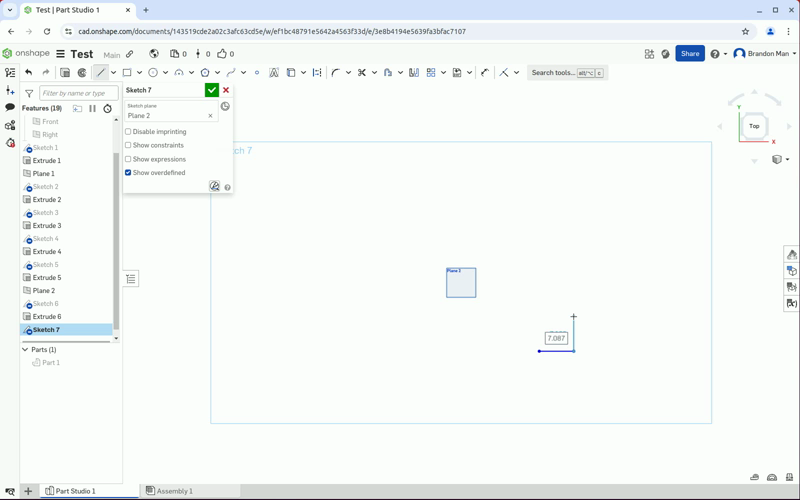
click(573, 316)
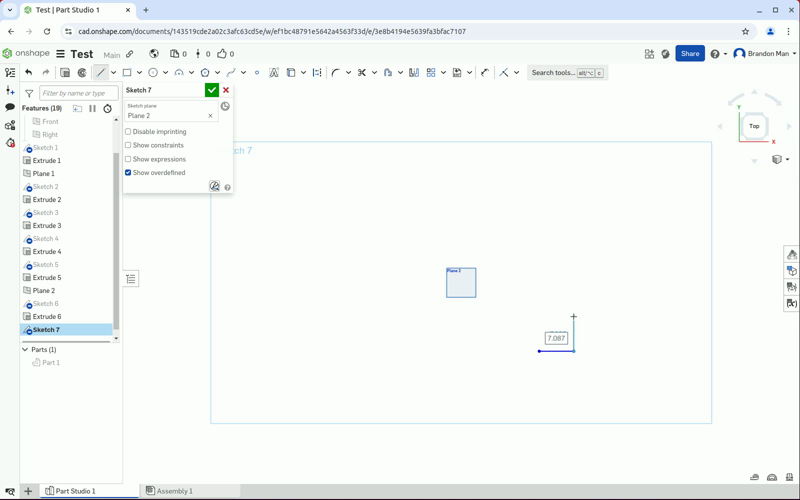
key_up(shift)
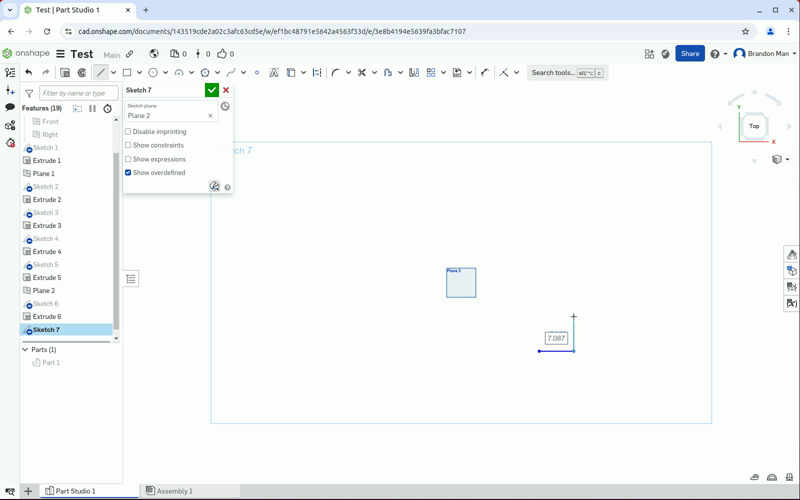
key(esc)
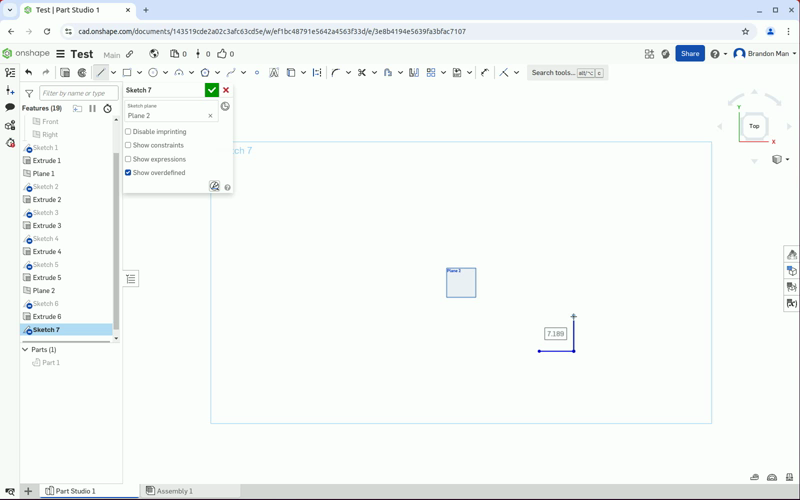
key(a)
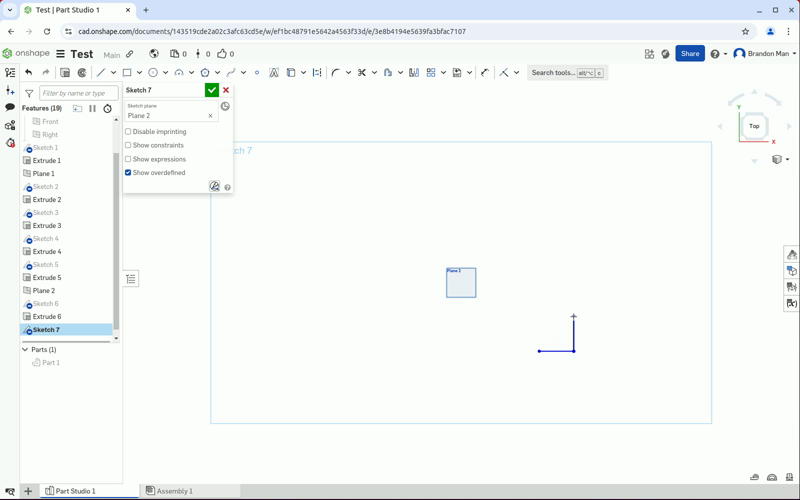
mouse_move(573, 316)
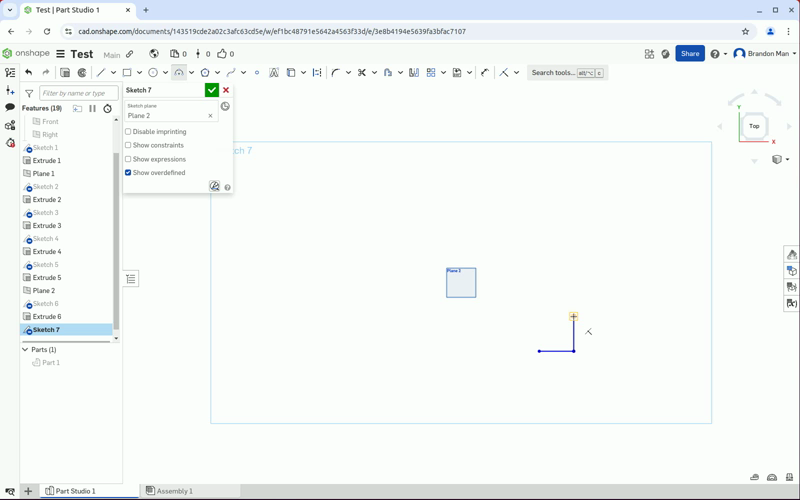
click(573, 316)
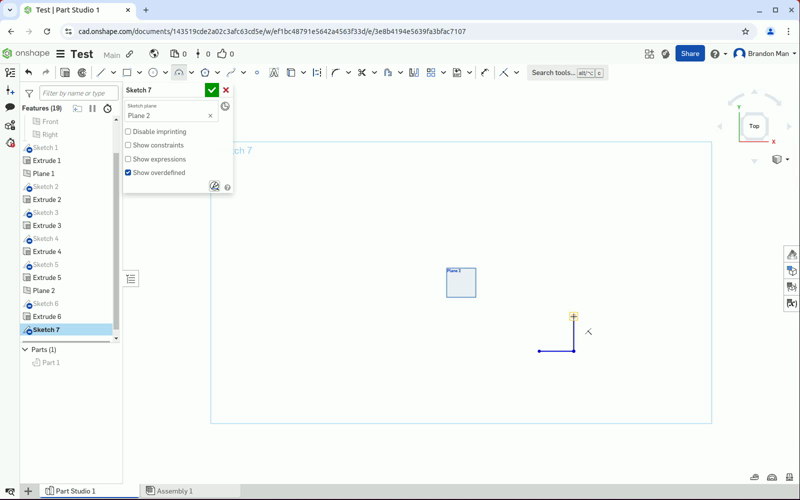
mouse_move(539, 351)
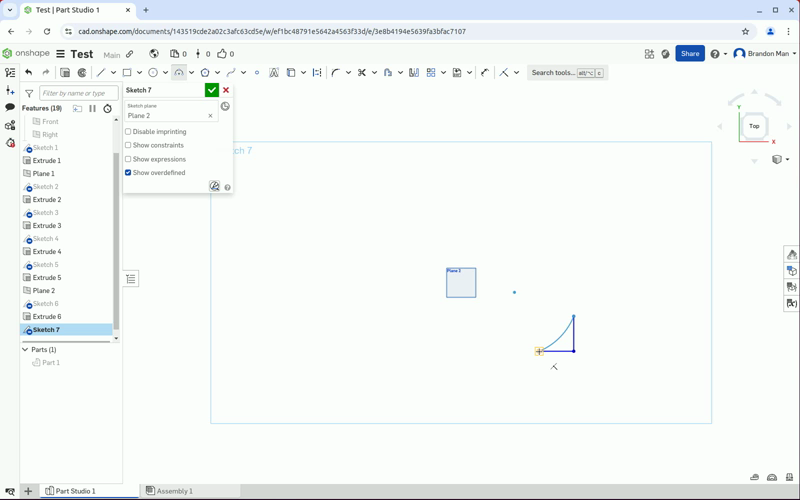
click(539, 351)
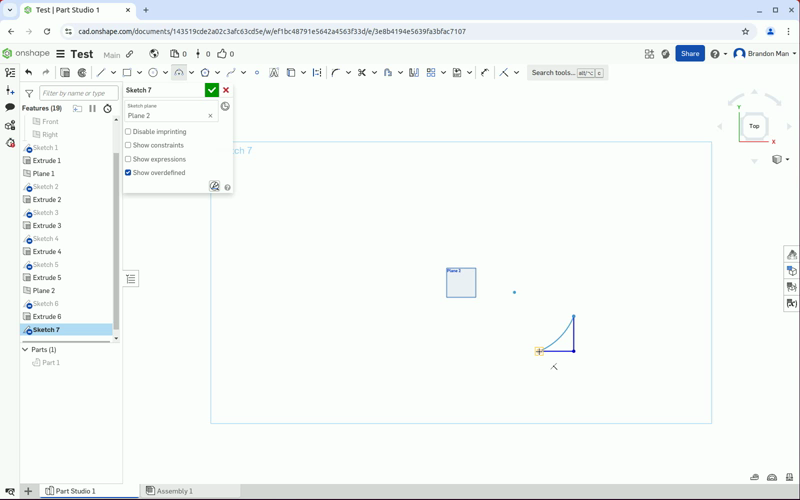
key_down(shift)
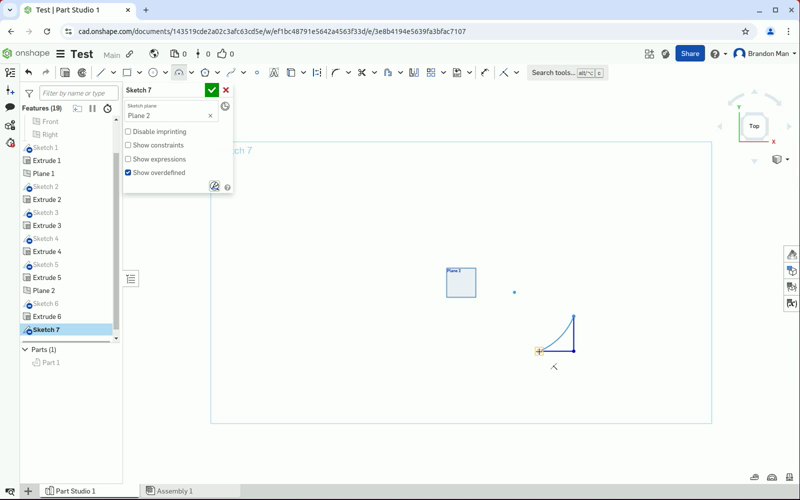
mouse_move(564, 340)
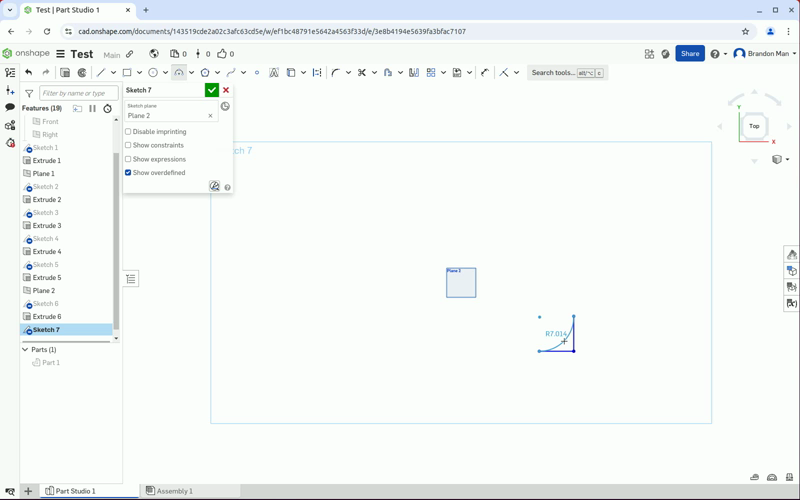
click(564, 340)
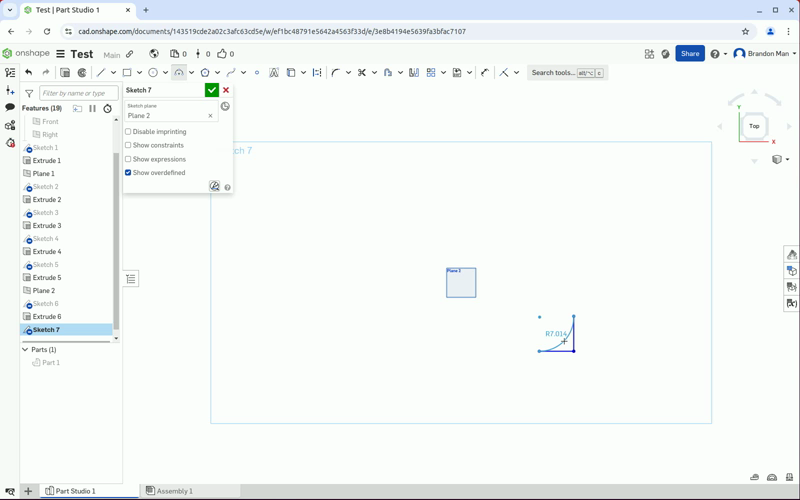
key_up(shift)
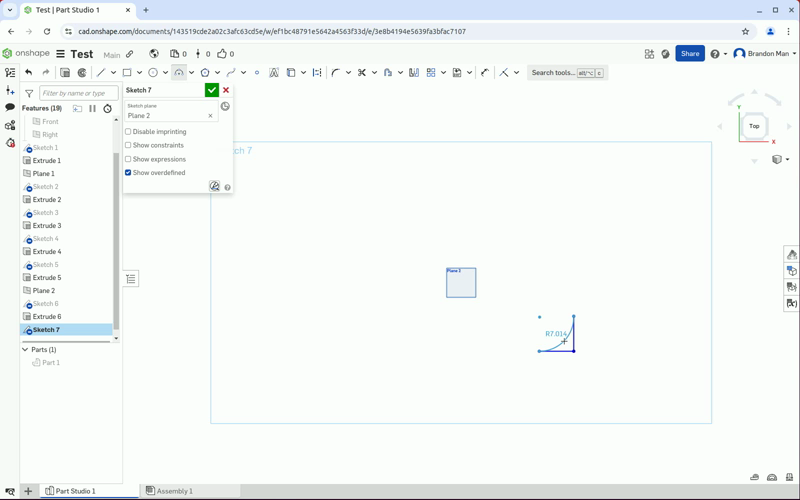
key(esc)
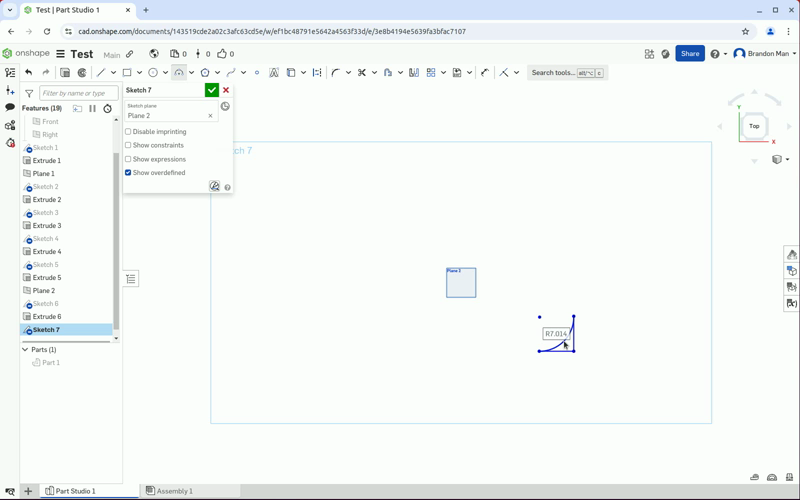
mouse_move(559, 344)
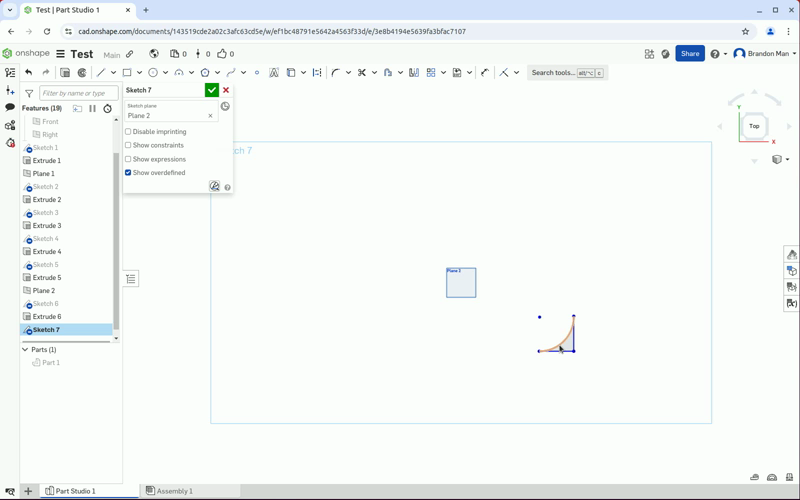
scroll(6)
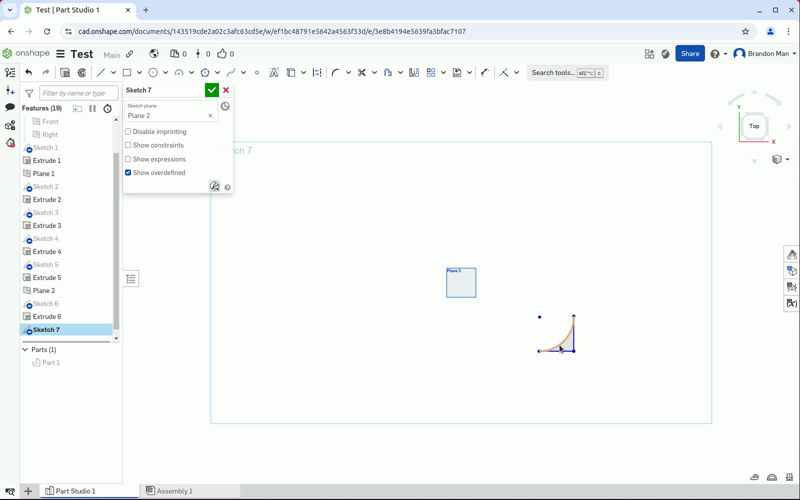
scroll(6)
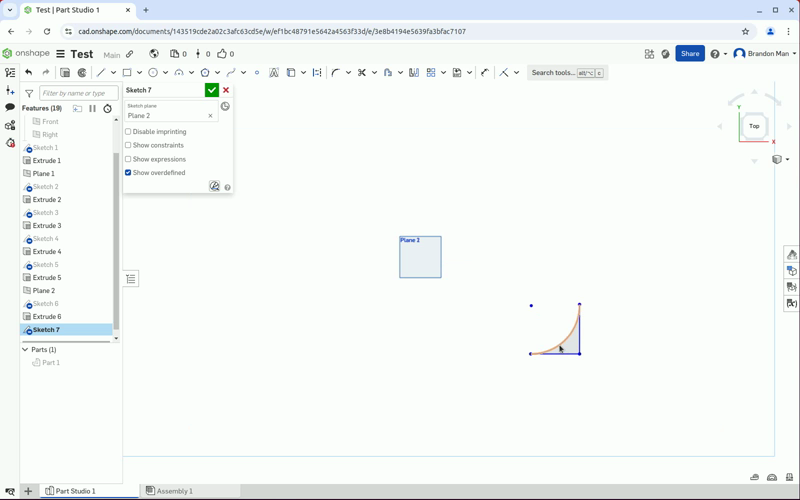
scroll(6)
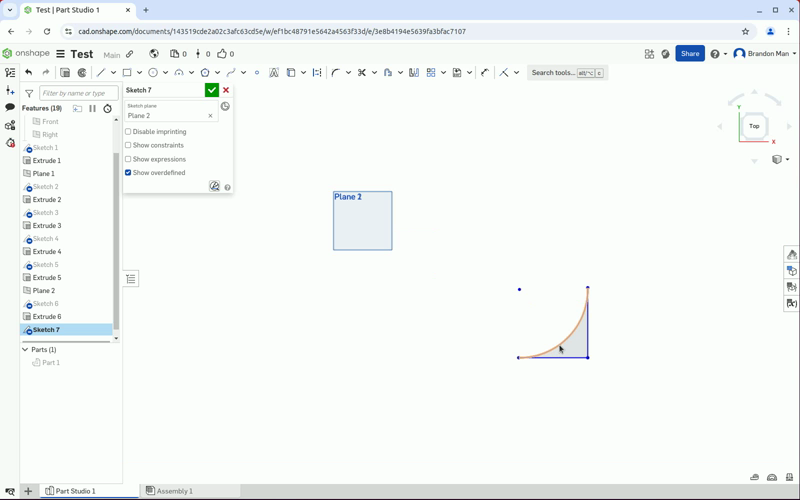
scroll(6)
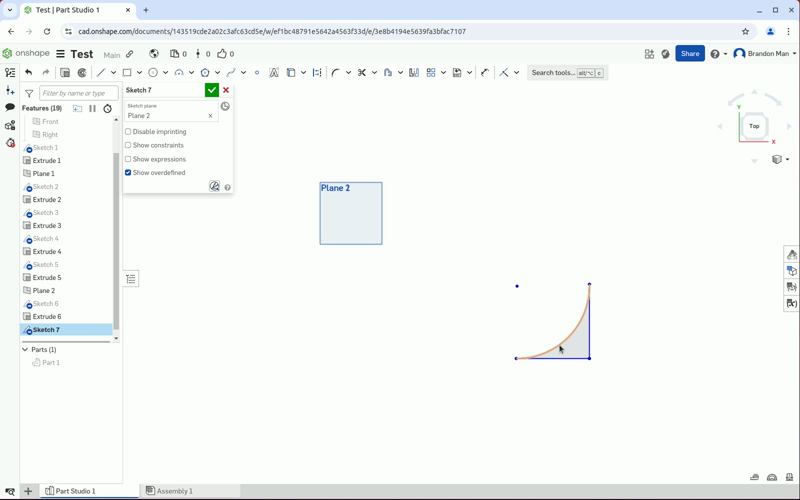
scroll(6)
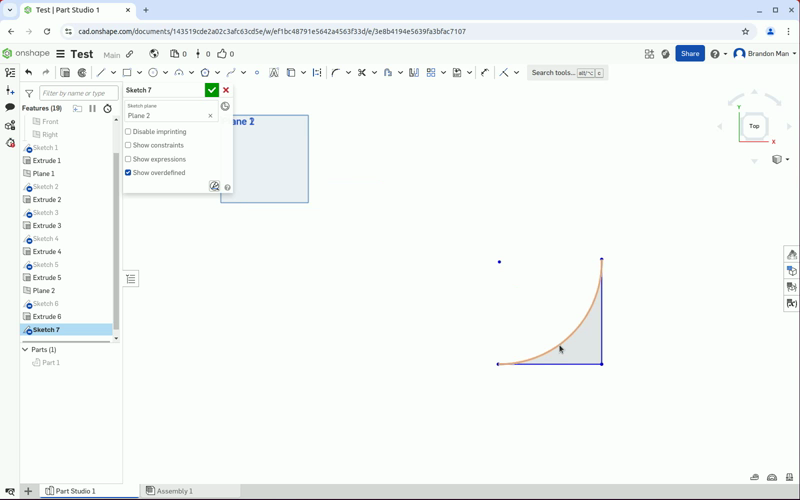
scroll(6)
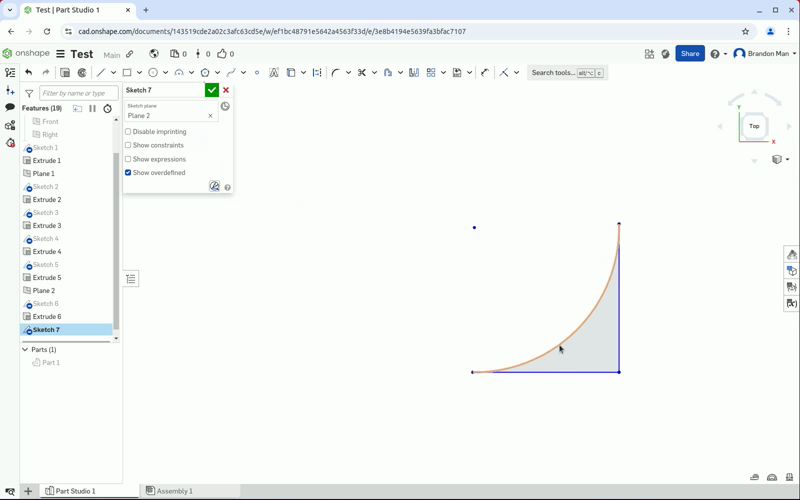
scroll(6)
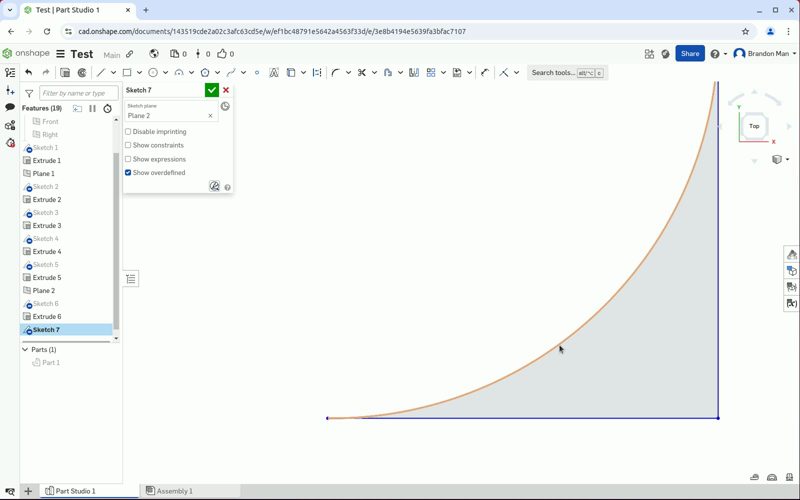
click(559, 344)
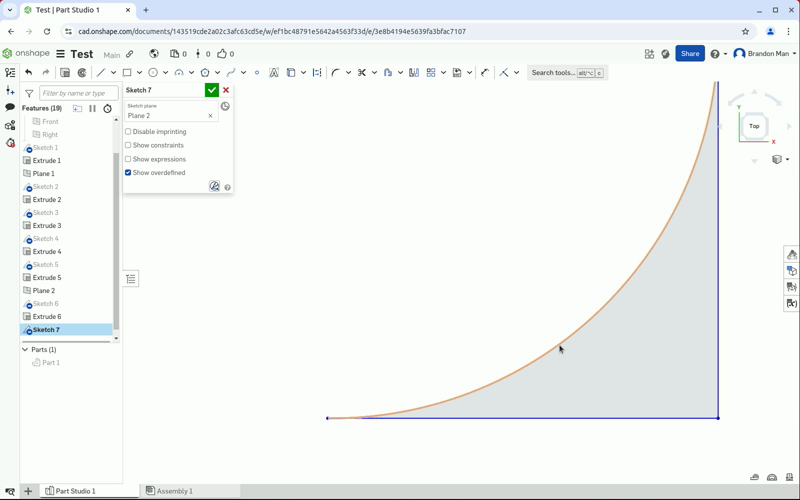
scroll(-6)
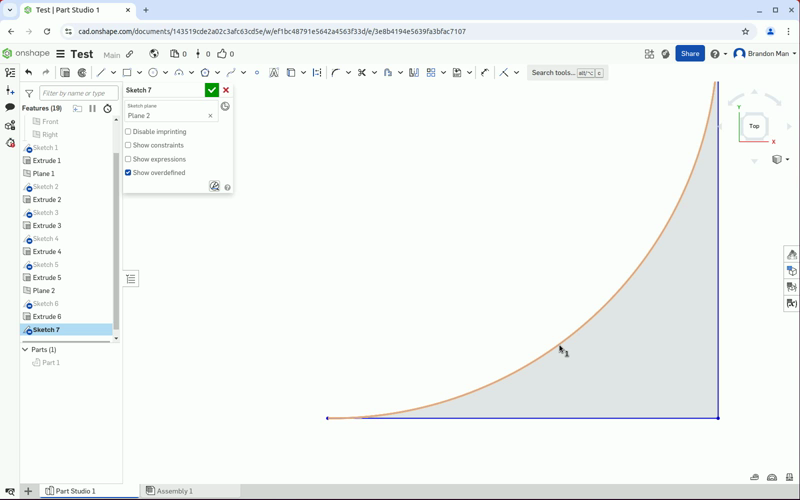
scroll(-6)
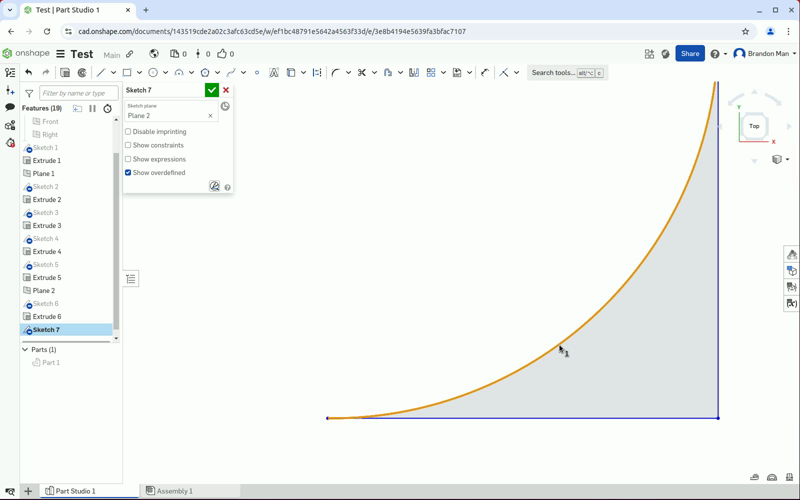
scroll(-6)
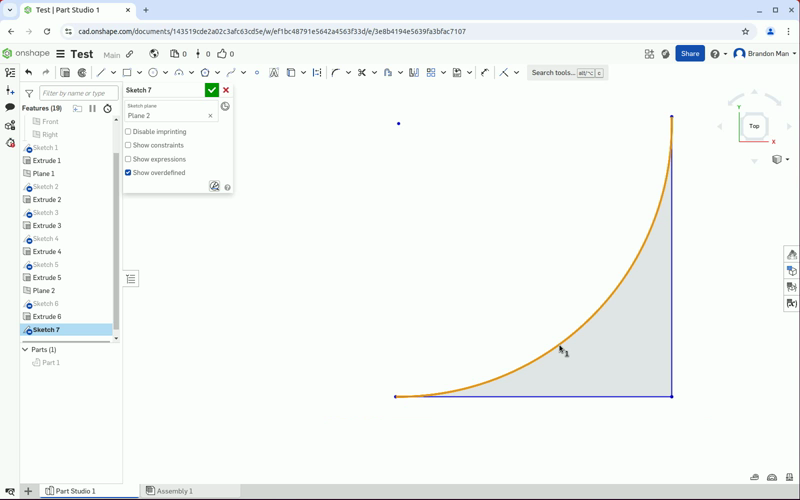
scroll(-6)
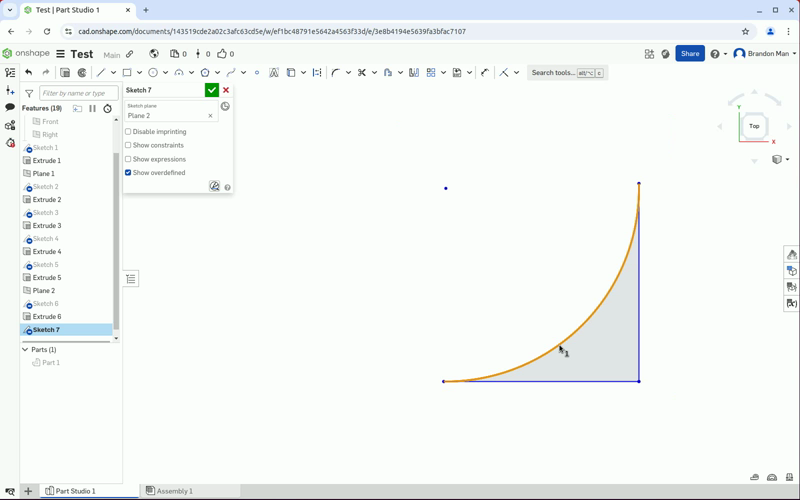
scroll(-6)
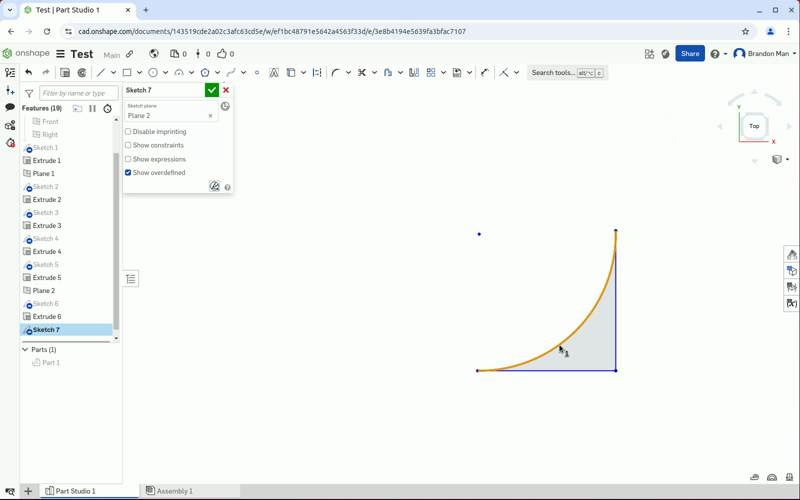
scroll(-6)
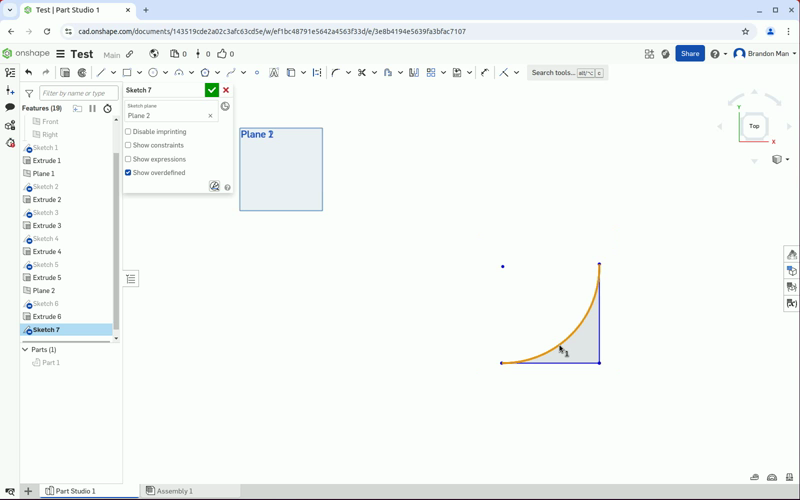
scroll(-6)
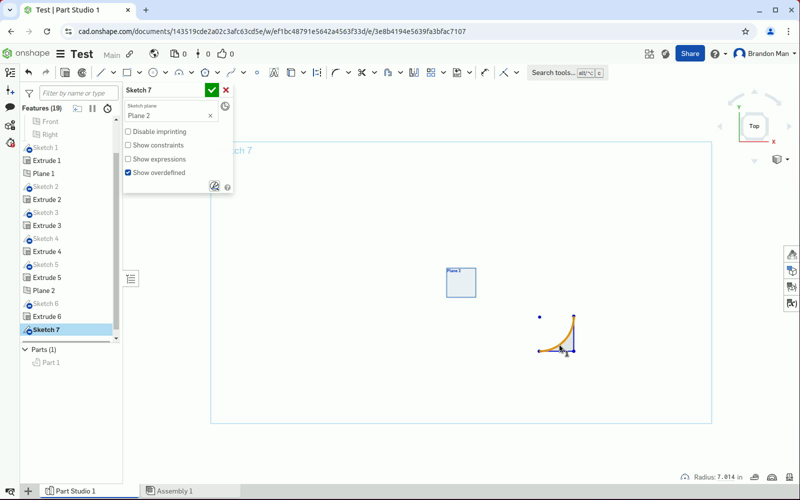
mouse_move(73, 352)
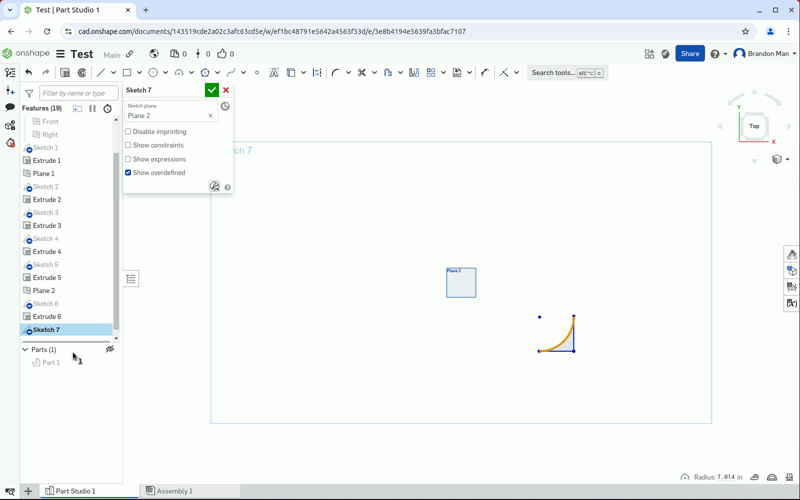
key(shift+y)
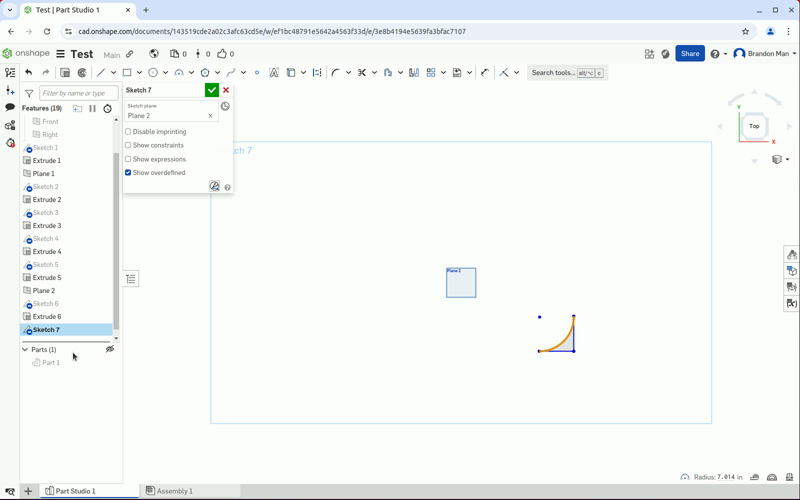
key(shift+e)
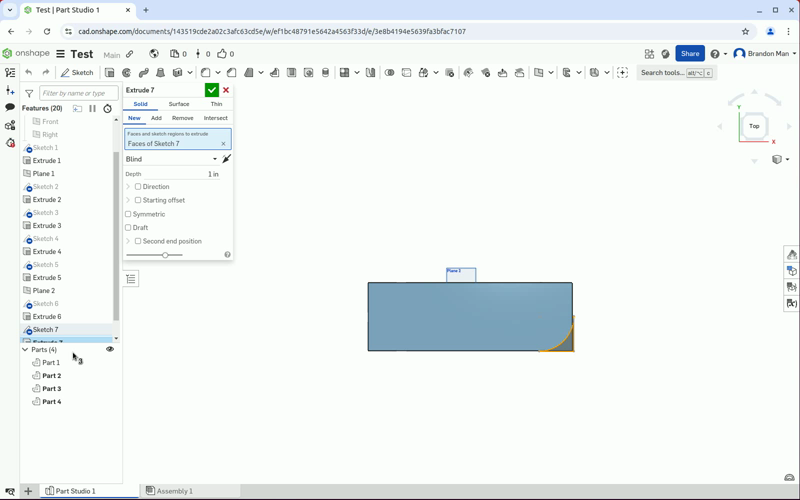
mouse_move(143, 106)
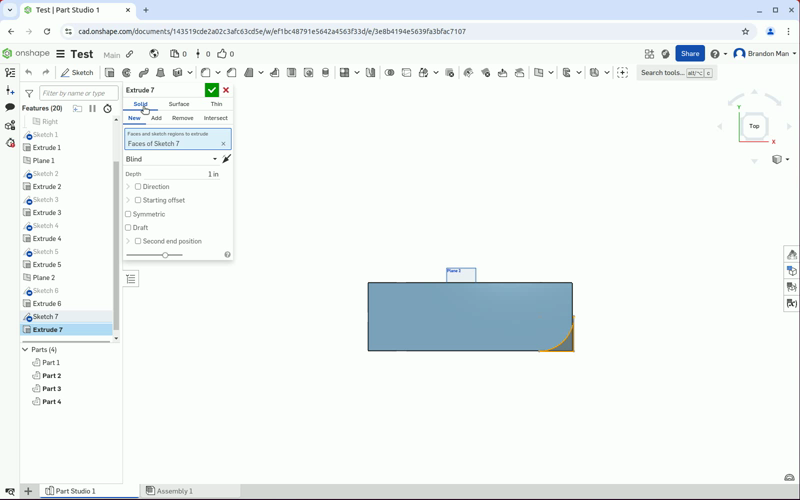
click(143, 106)
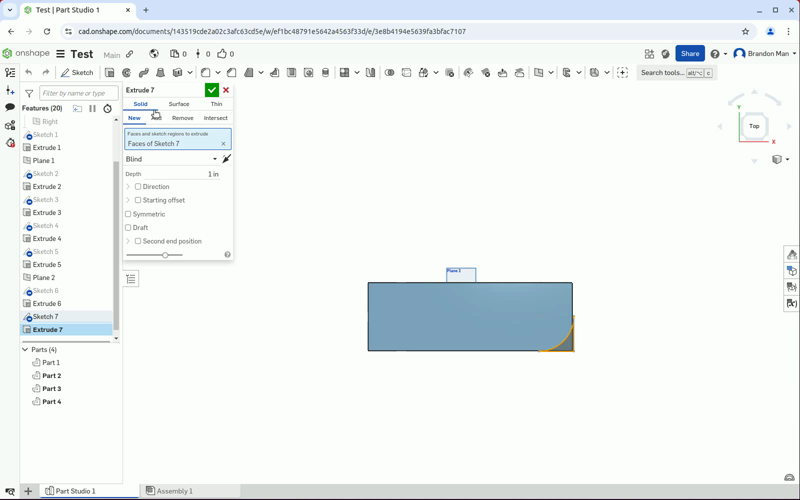
mouse_move(186, 120)
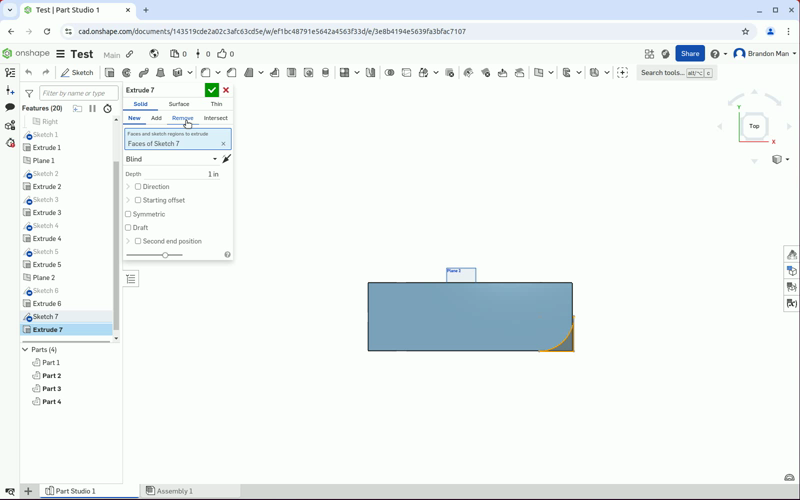
click(186, 120)
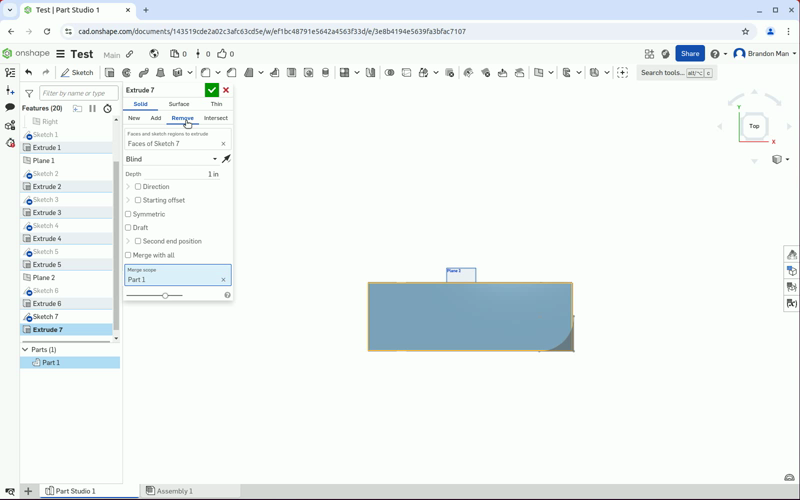
key(tab, 4)
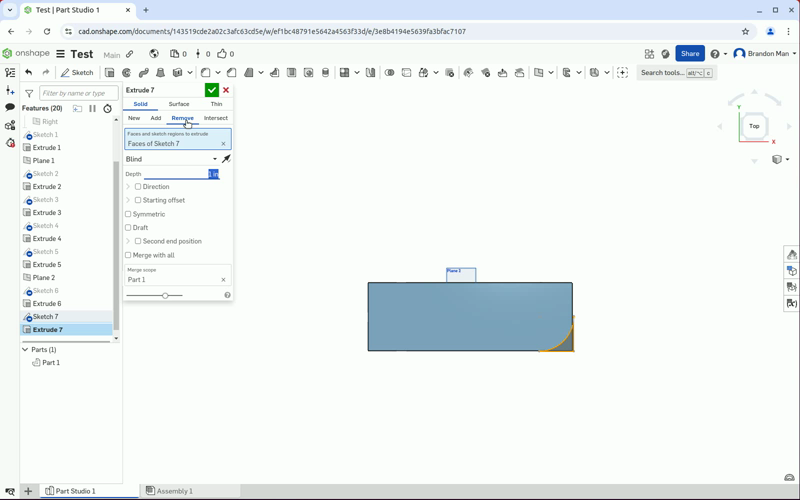
text(6.981)
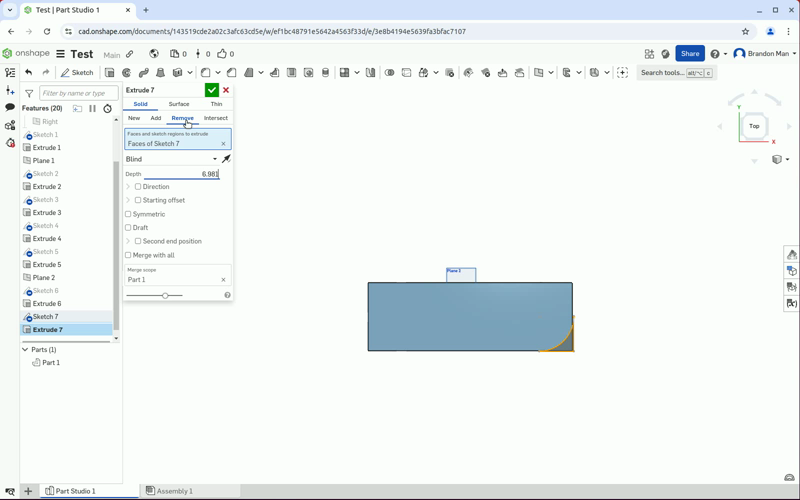
key(tab, 6)
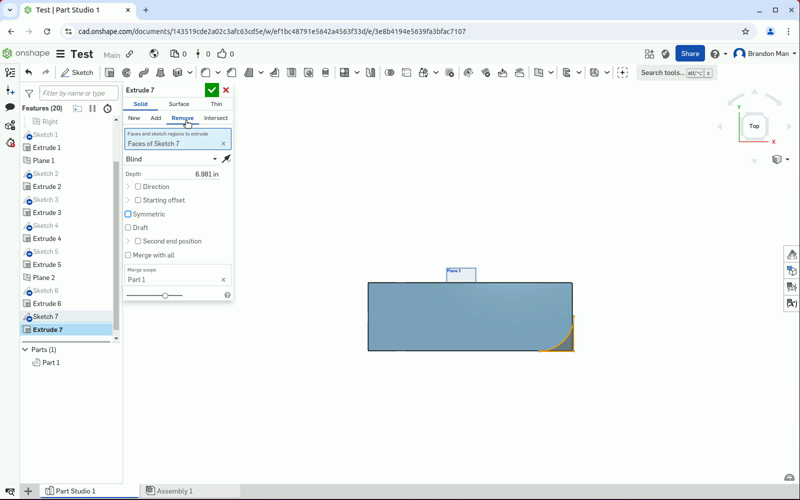
key(space)
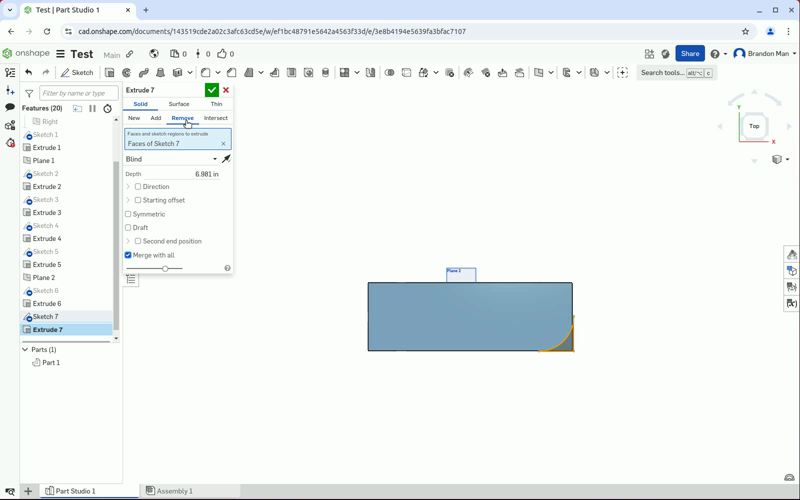
key(enter)
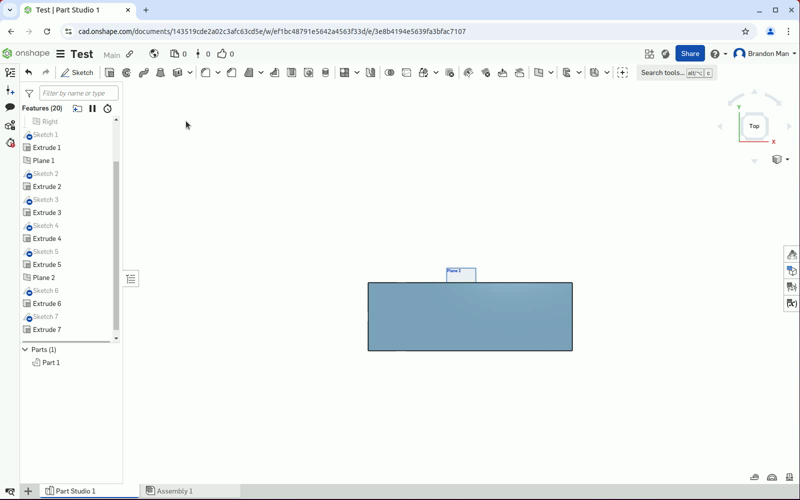
key(shift+h)
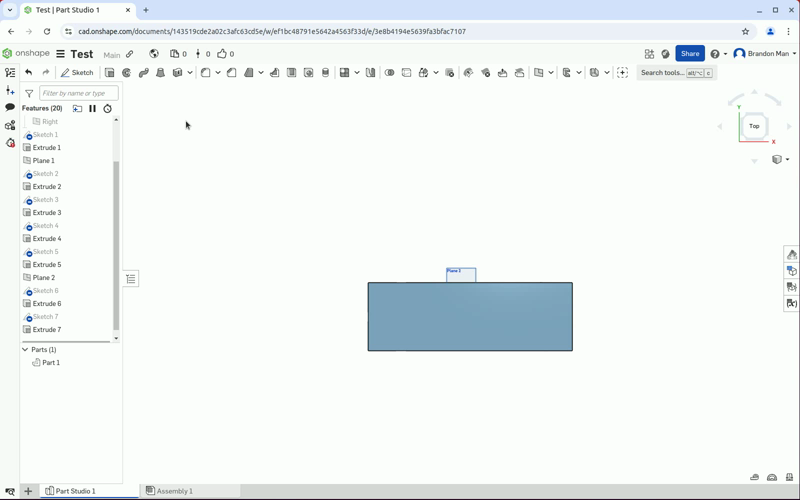
key(shift+h)
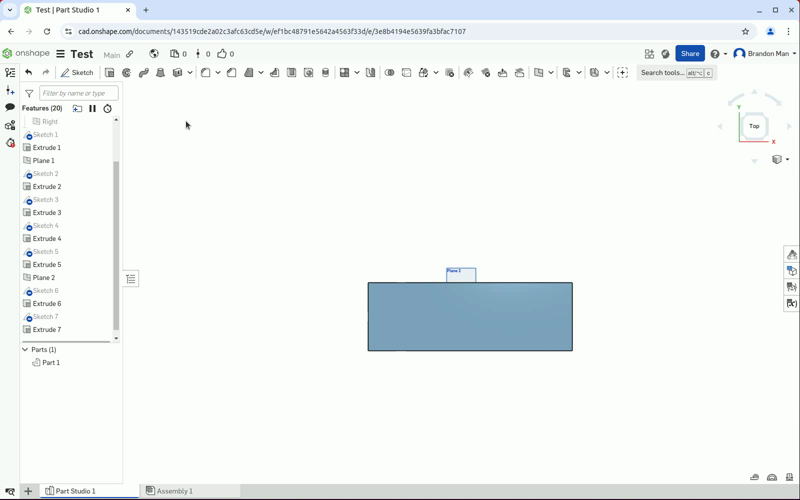
mouse_move(69, 137)
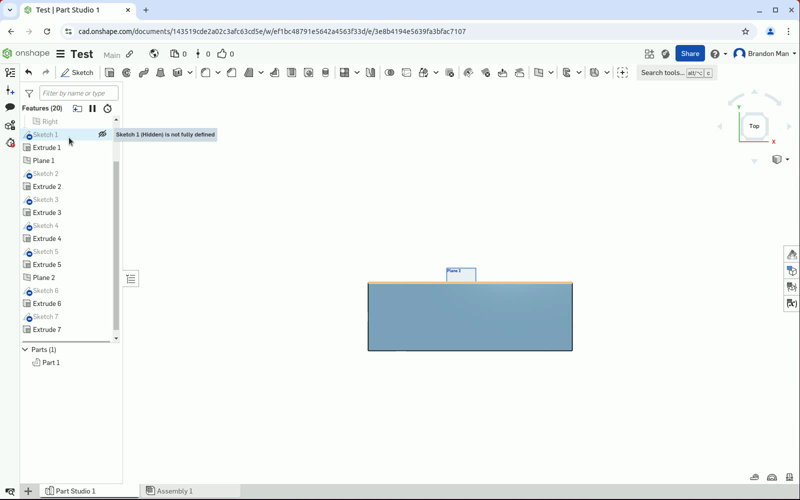
click(69, 137)
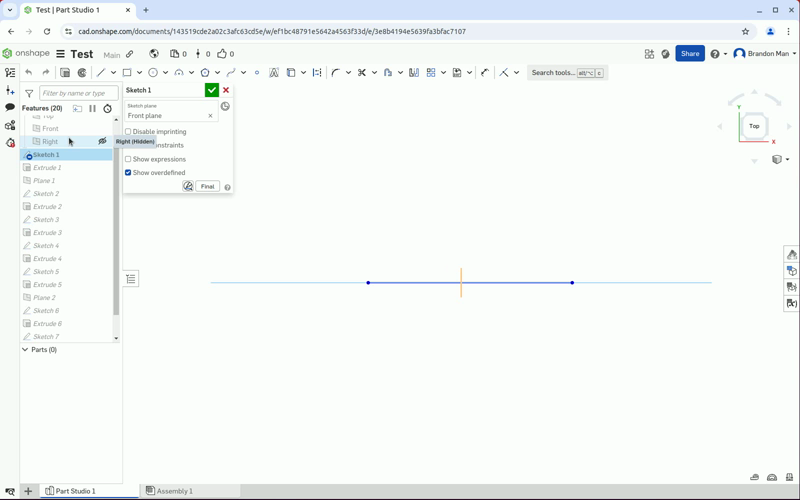
mouse_move(229, 92)
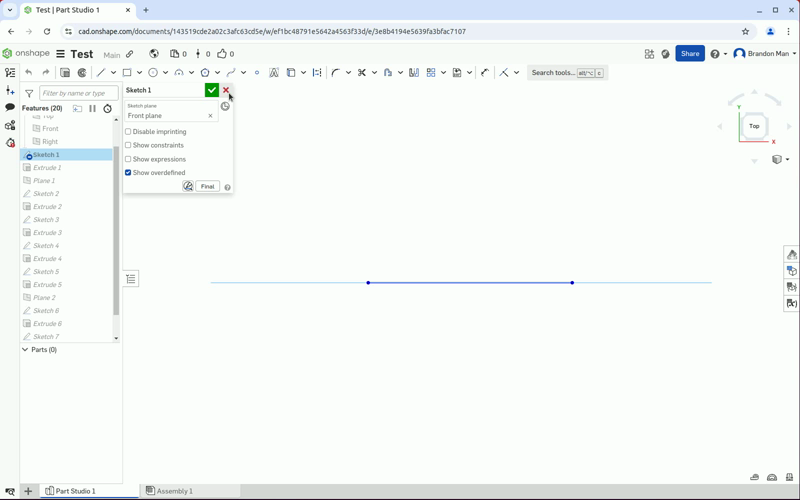
click(229, 92)
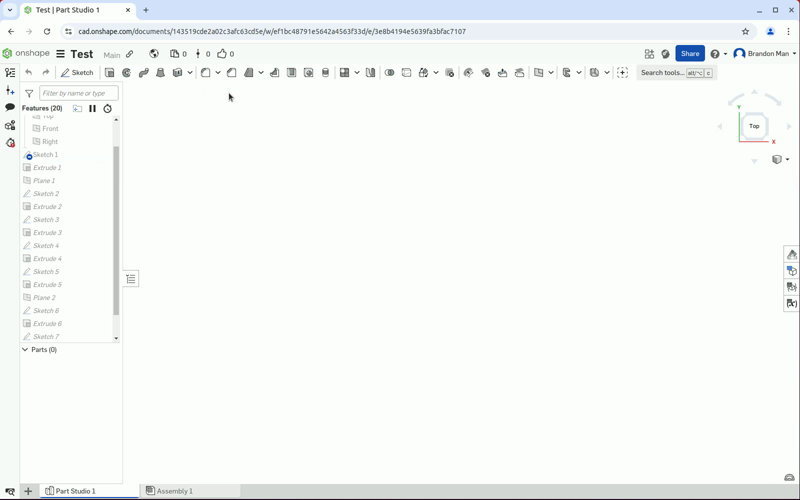
key(shift+s)
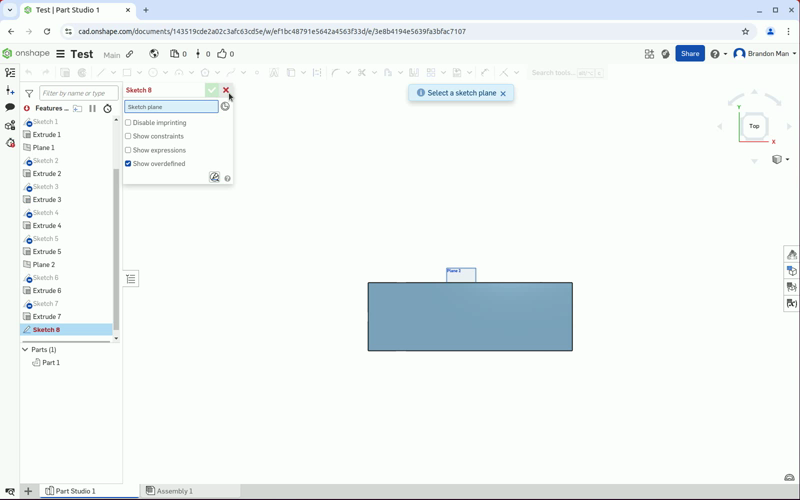
mouse_move(69, 267)
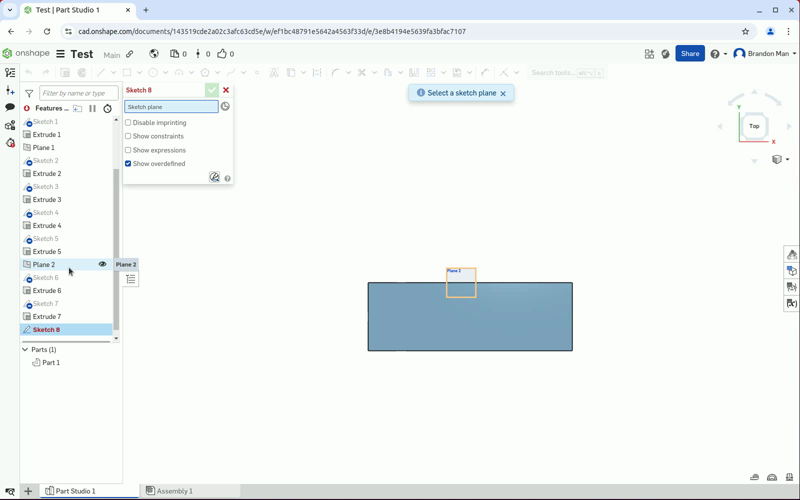
click(69, 267)
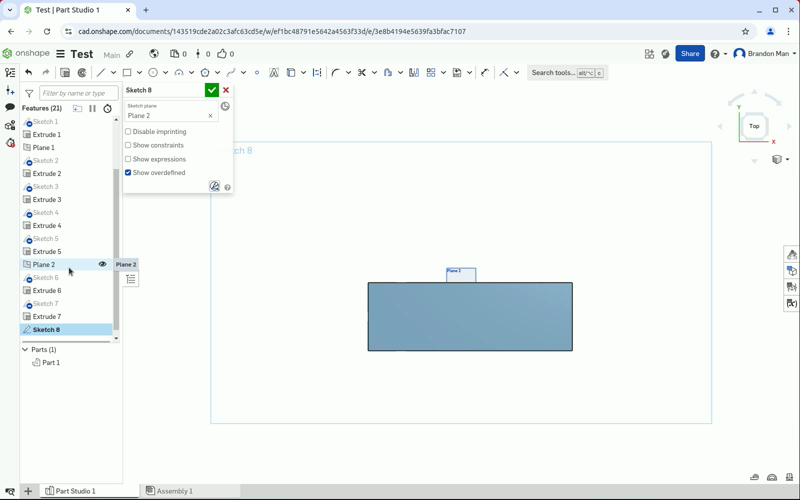
mouse_move(73, 352)
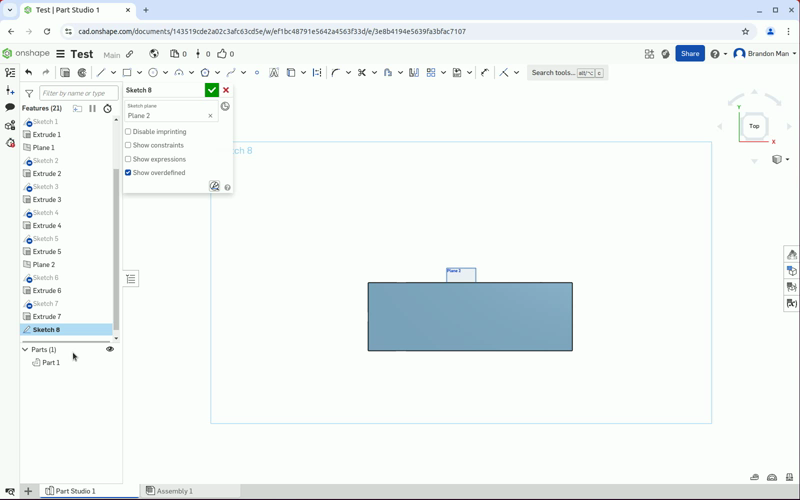
key(y)
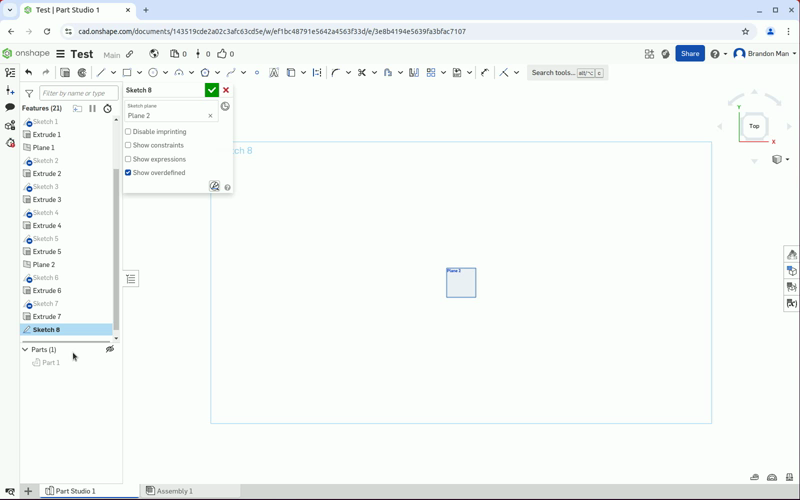
key(c)
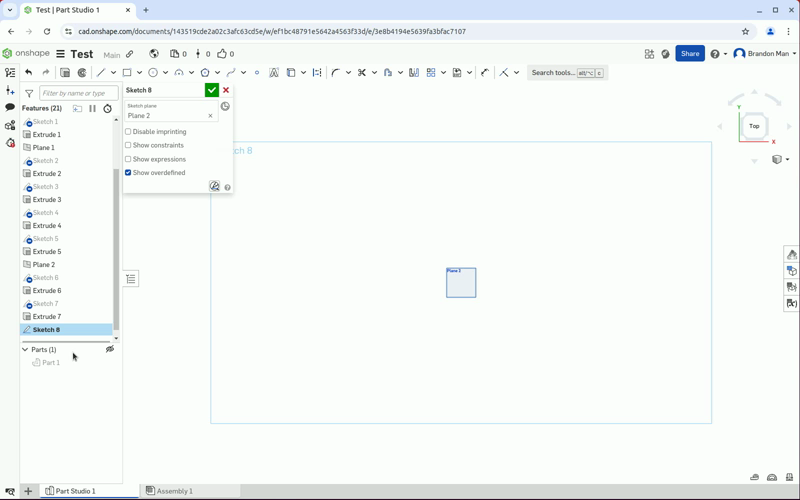
key_down(shift)
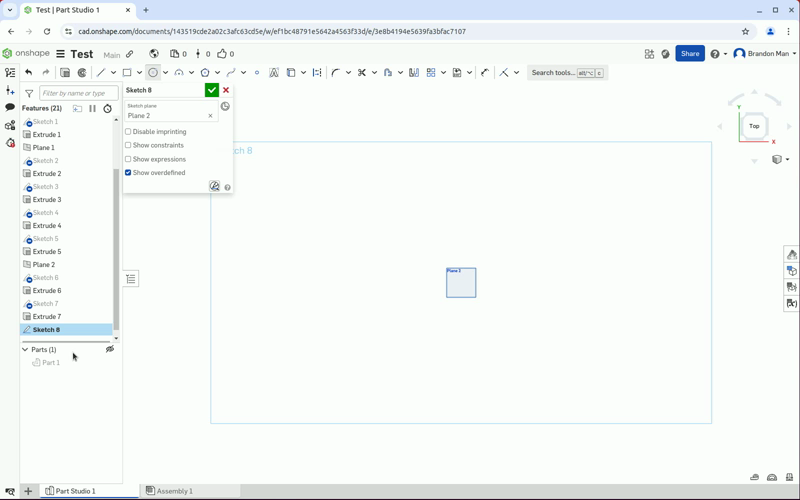
mouse_move(539, 316)
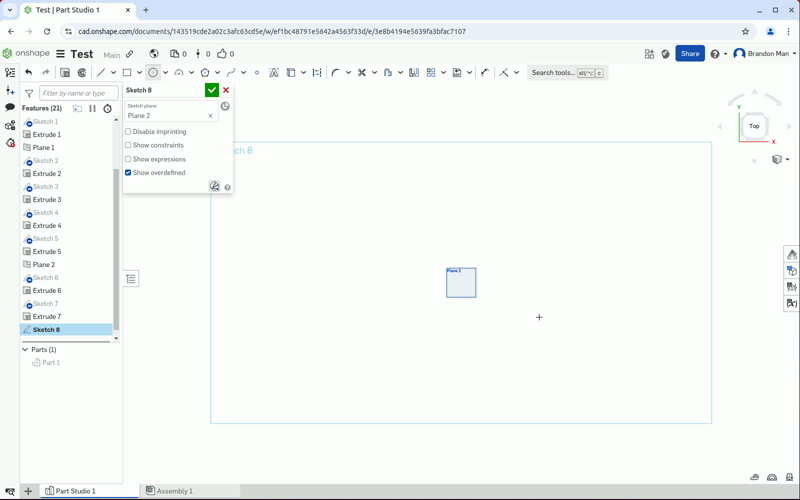
click(539, 316)
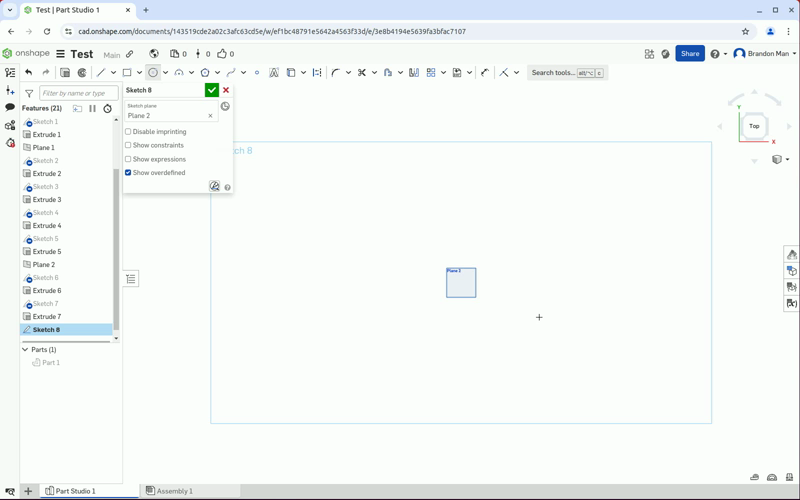
key_up(shift)
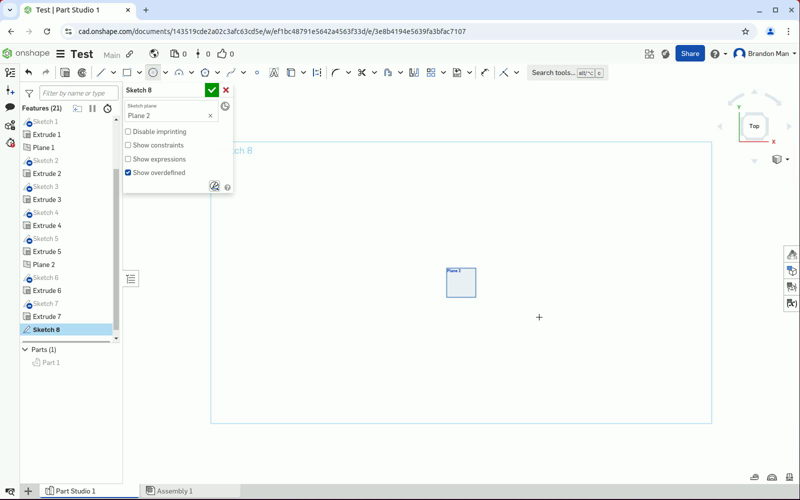
mouse_move(556, 316)
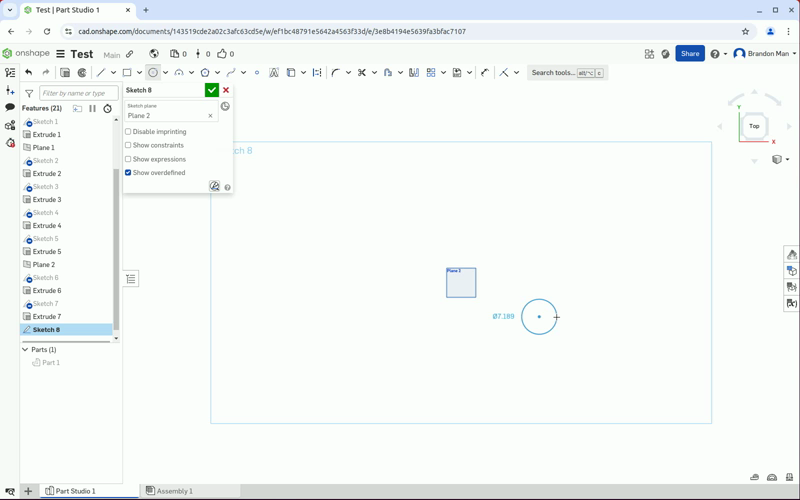
click(556, 316)
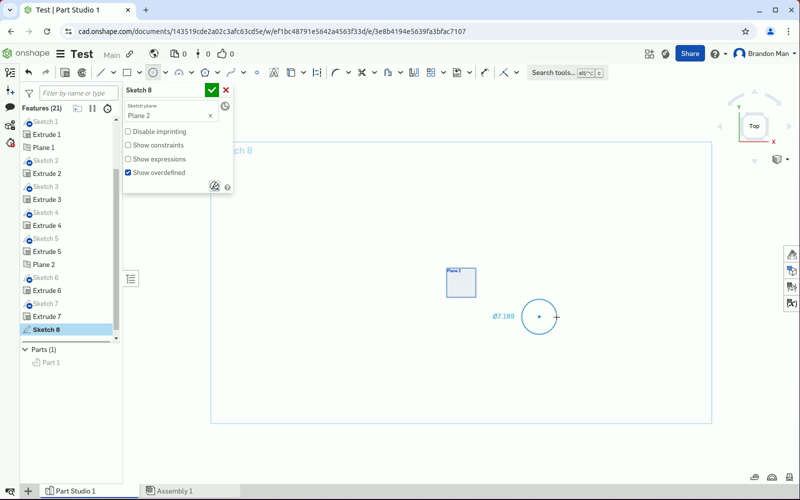
key(esc)
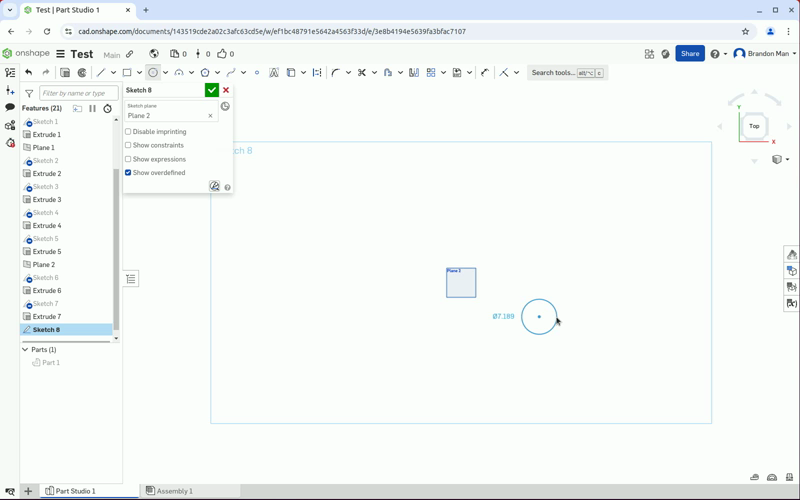
mouse_move(526, 323)
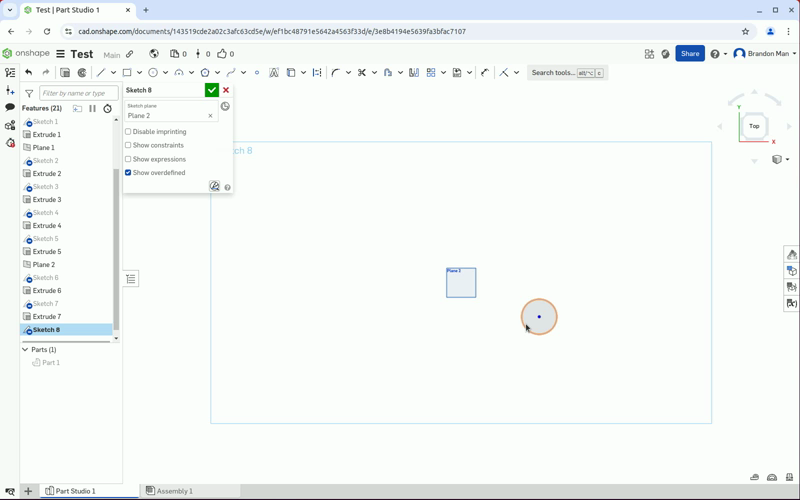
scroll(6)
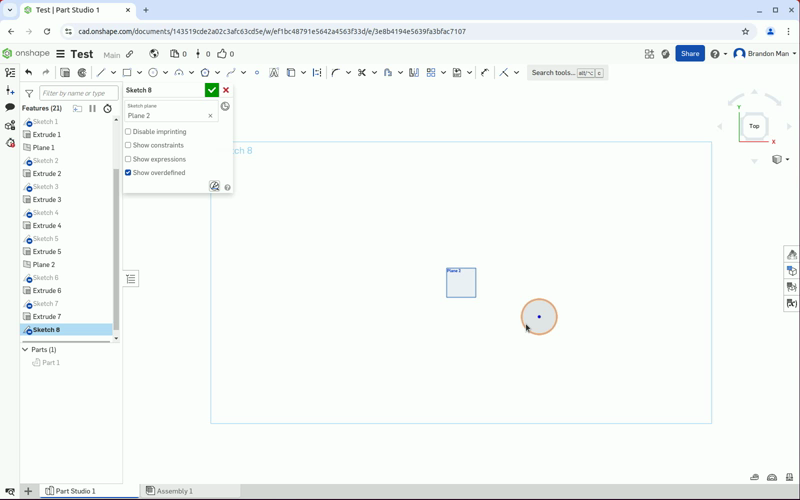
scroll(6)
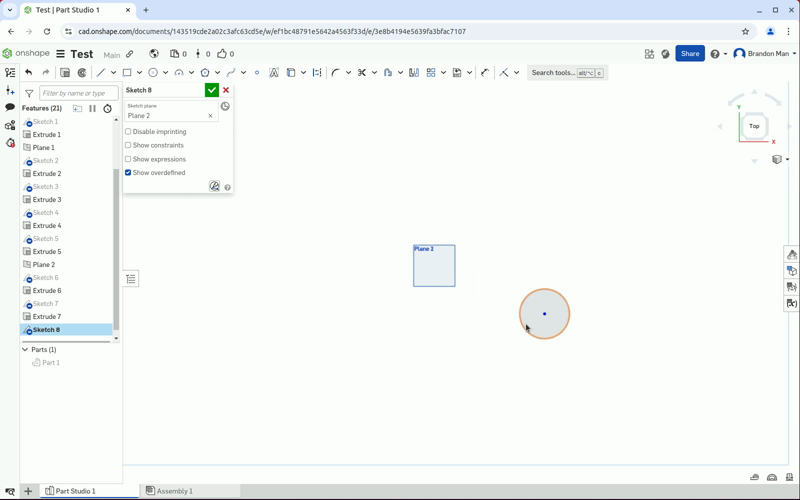
scroll(6)
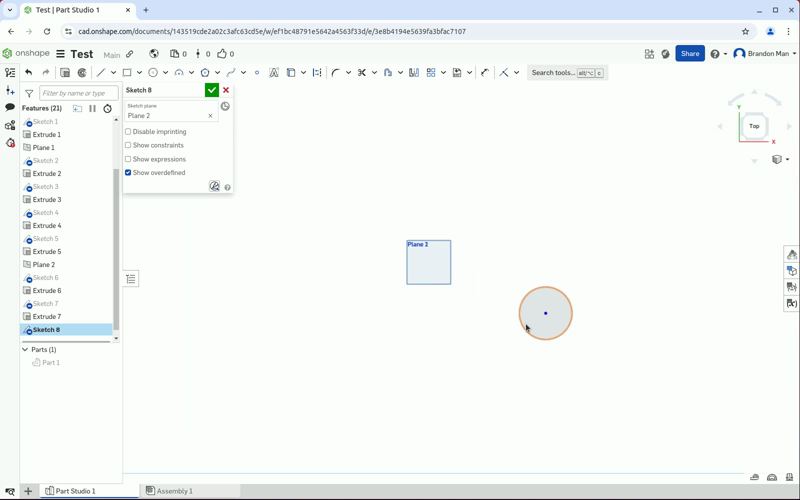
scroll(6)
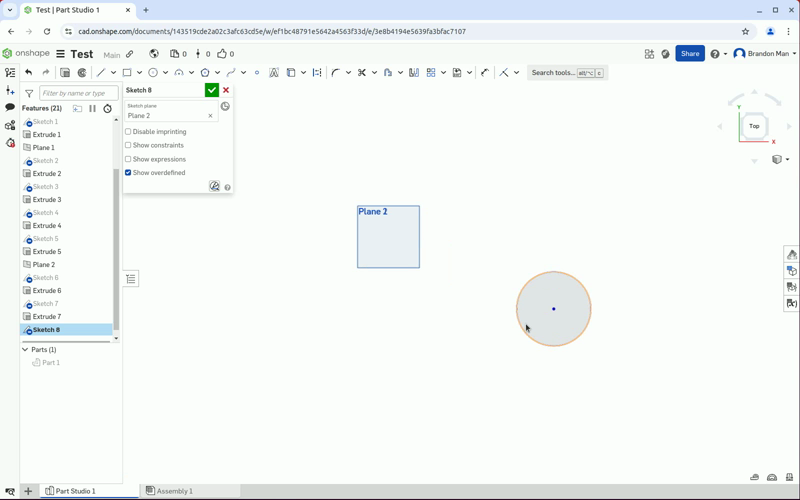
scroll(6)
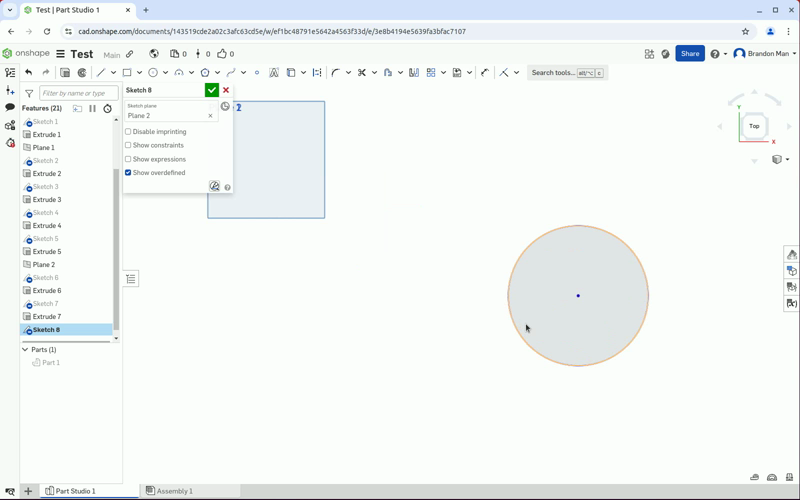
scroll(6)
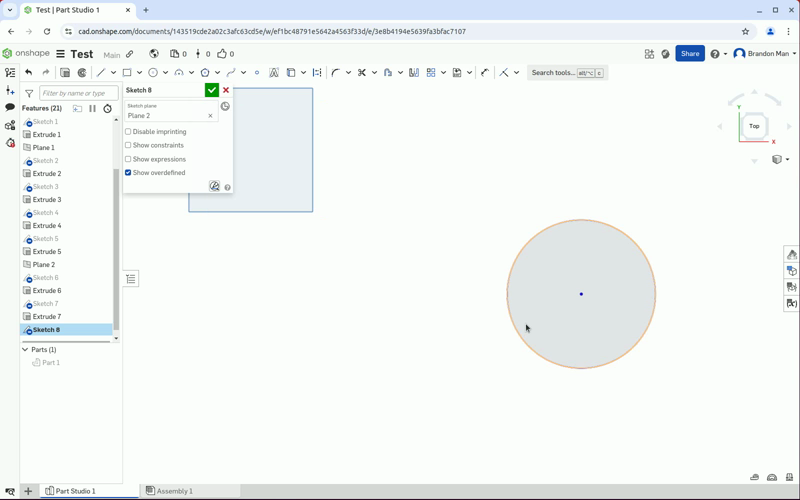
scroll(6)
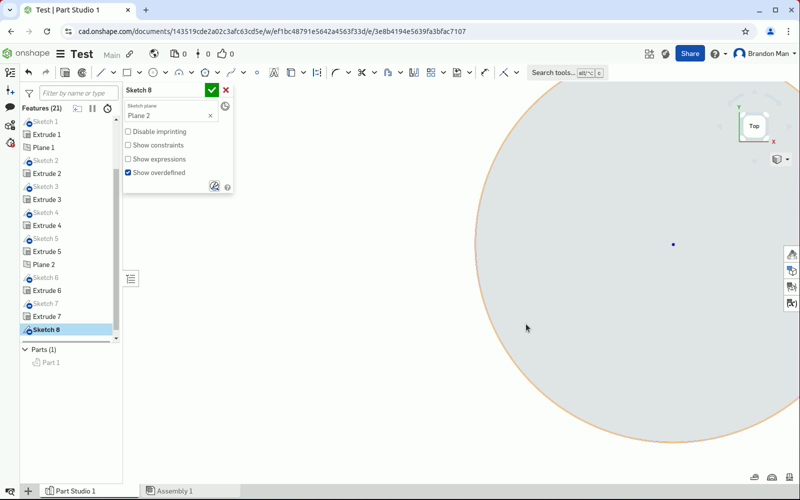
click(526, 323)
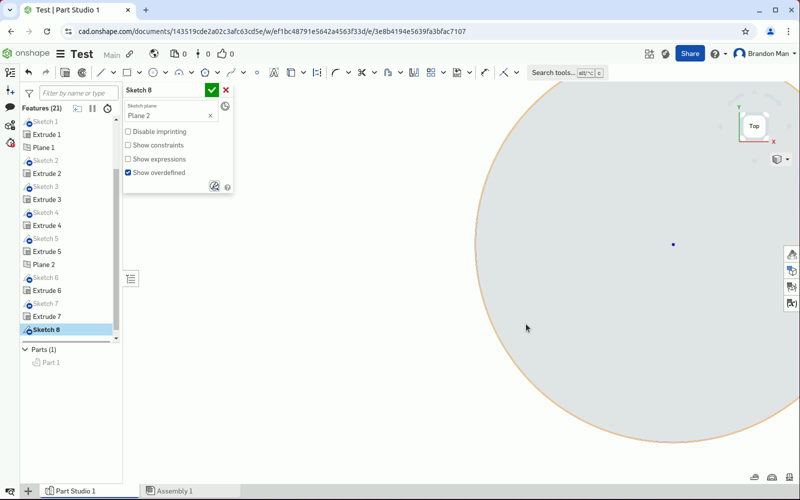
scroll(-6)
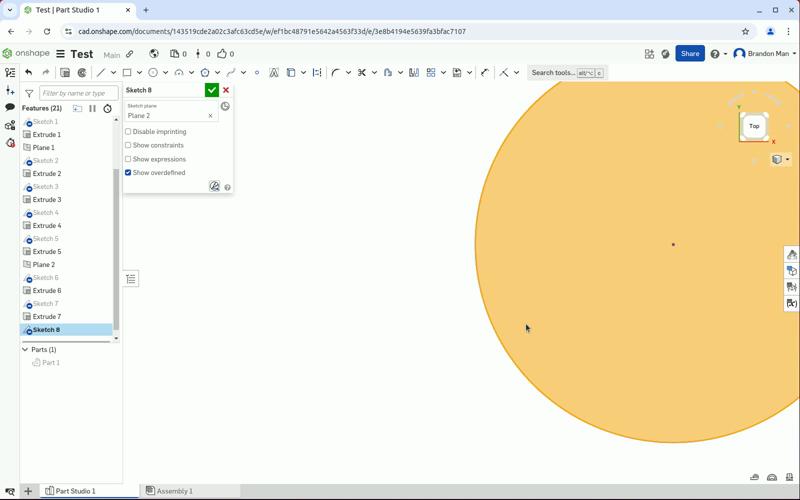
scroll(-6)
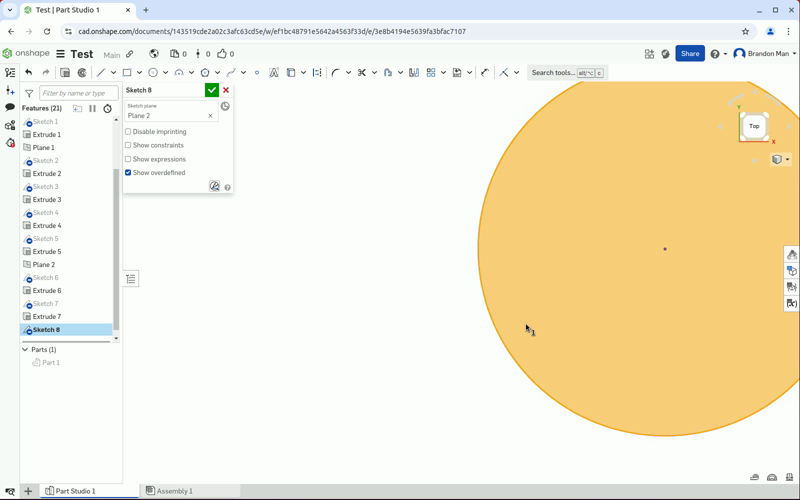
scroll(-6)
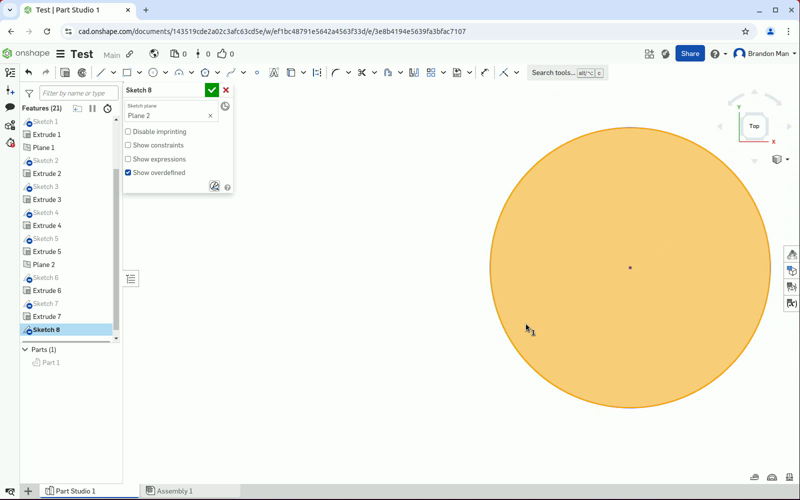
scroll(-6)
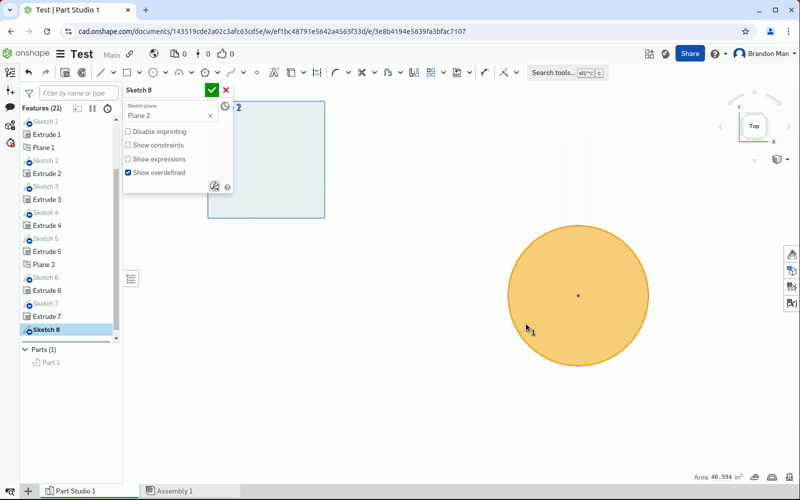
scroll(-6)
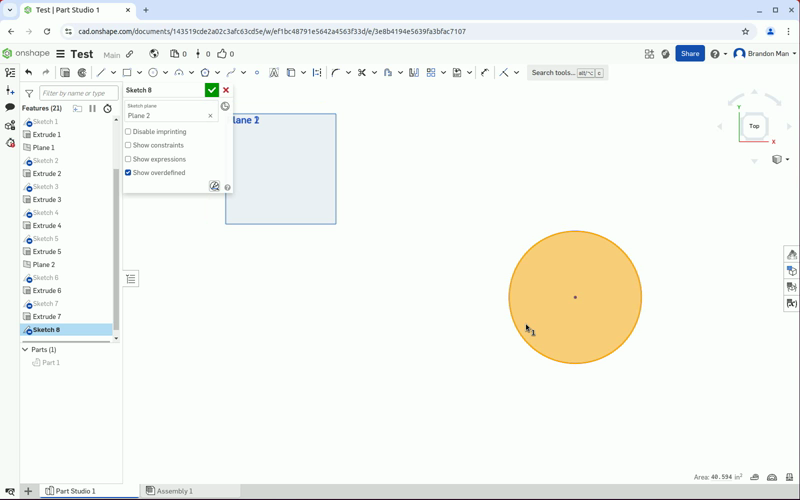
scroll(-6)
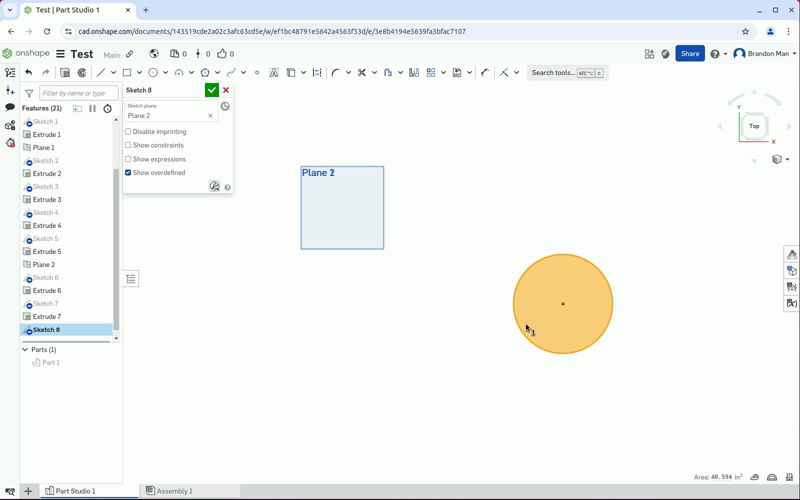
scroll(-6)
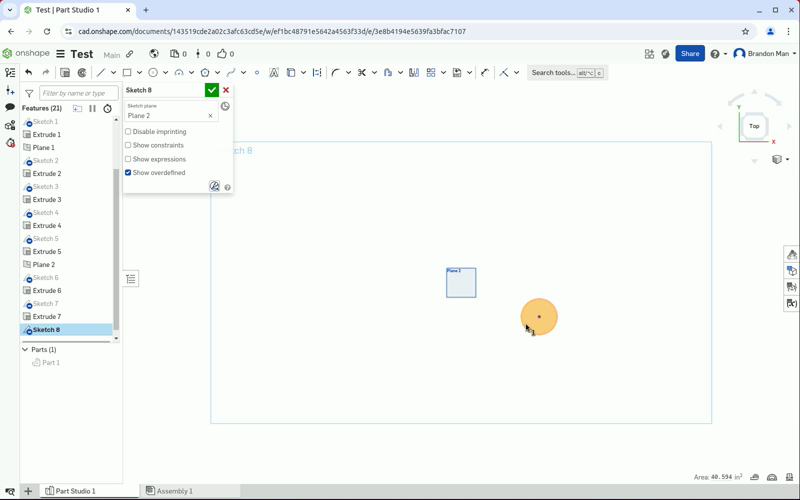
mouse_move(73, 352)
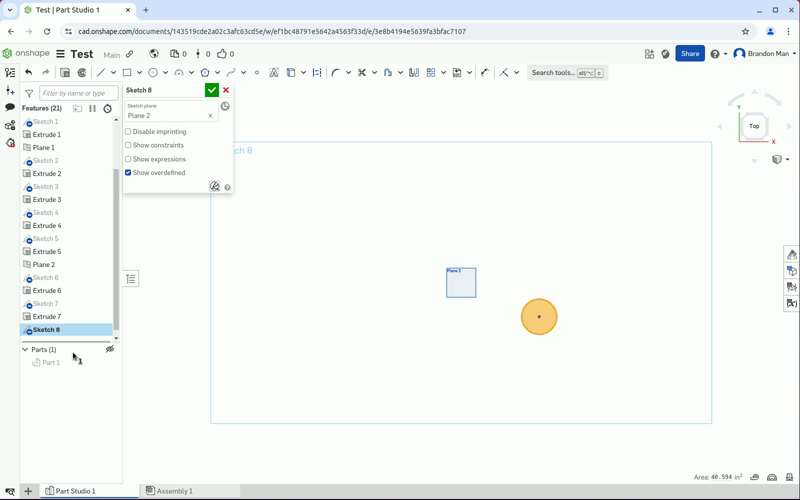
key(shift+y)
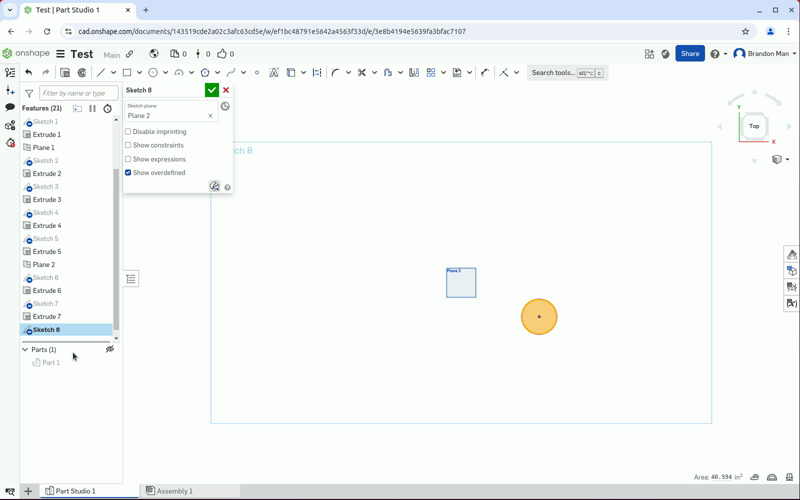
key(shift+e)
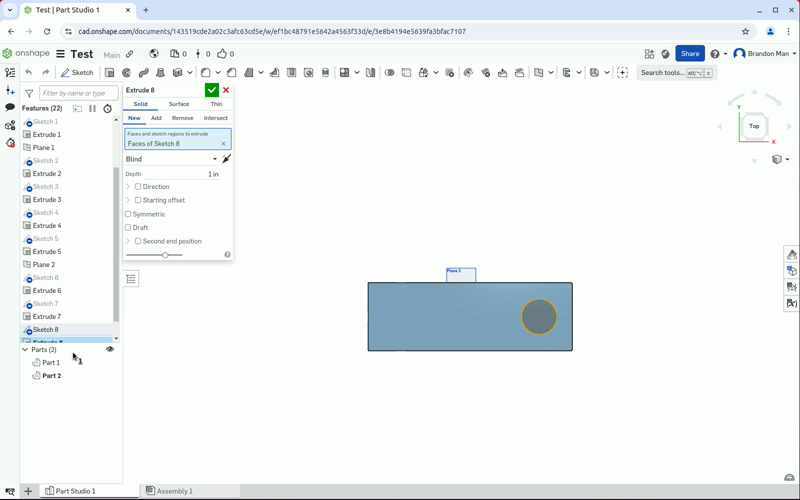
mouse_move(143, 106)
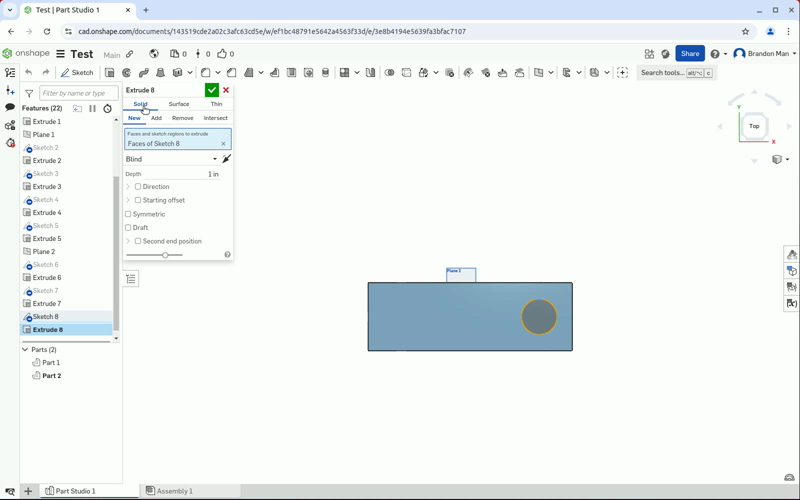
click(143, 106)
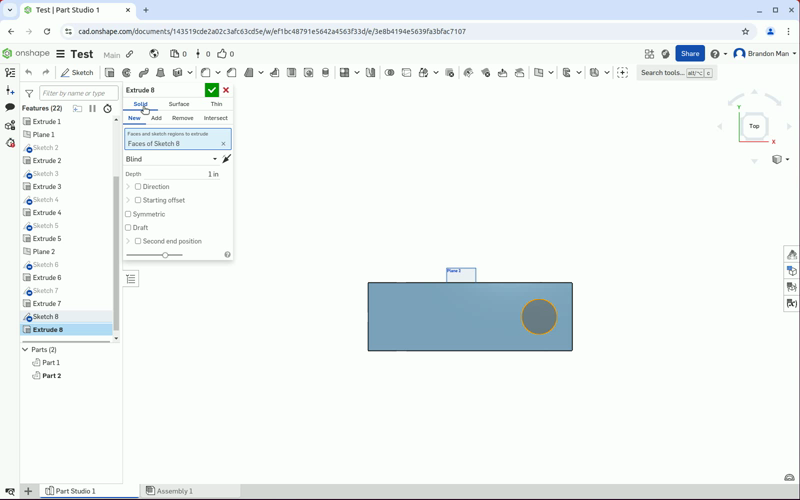
mouse_move(186, 120)
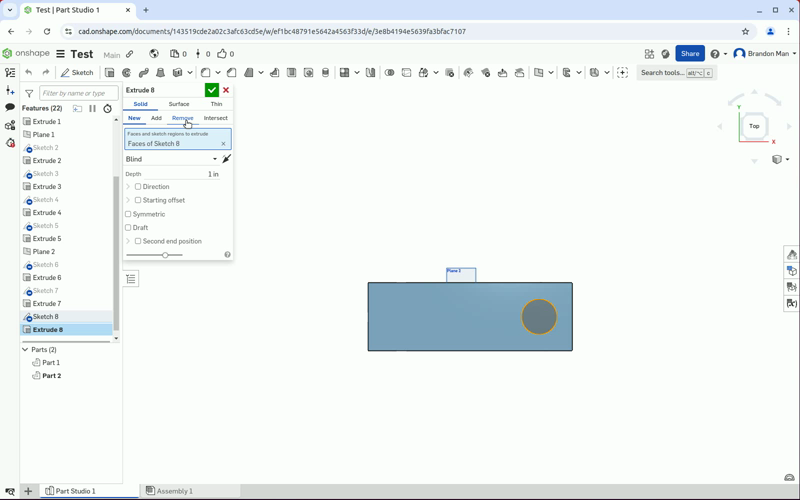
click(186, 120)
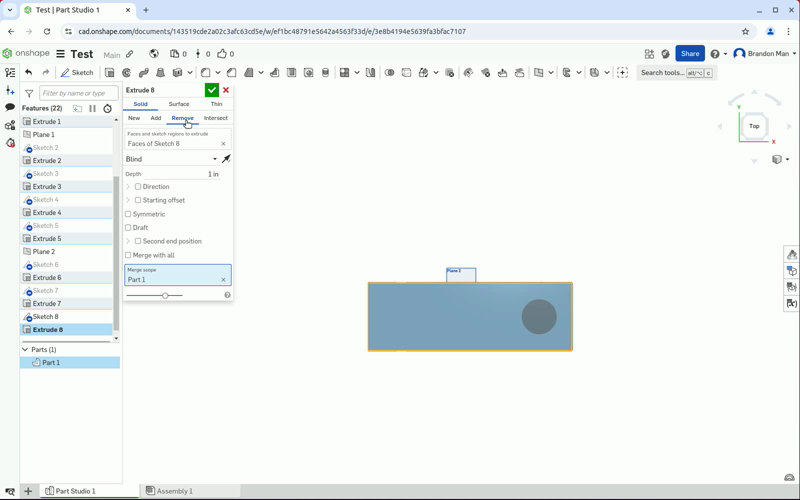
key(tab, 4)
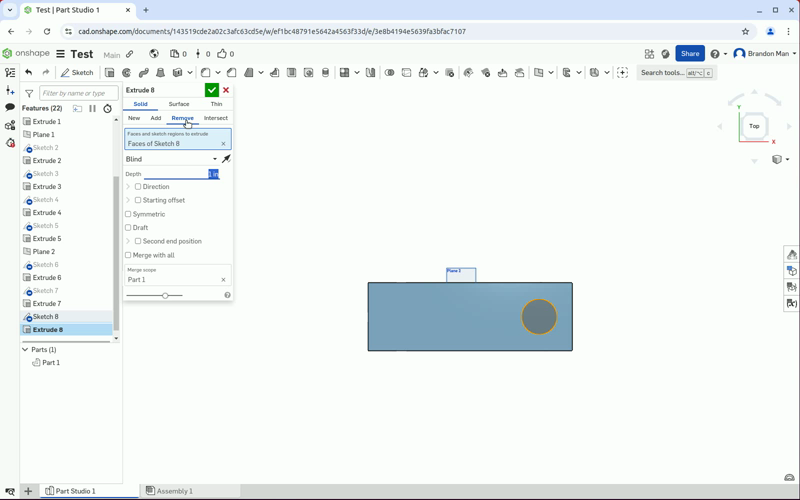
text(6.981)
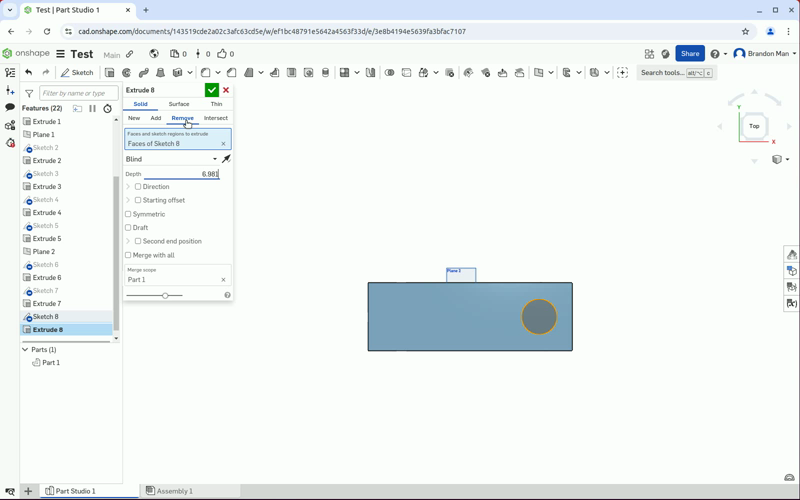
key(tab, 6)
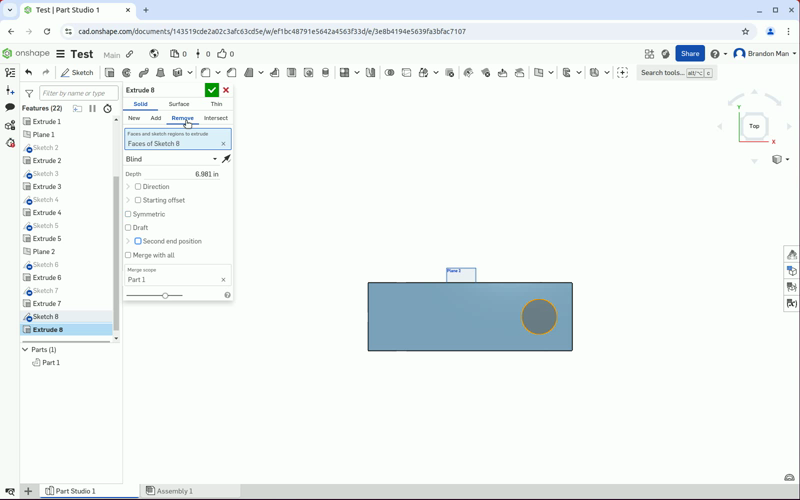
key(space)
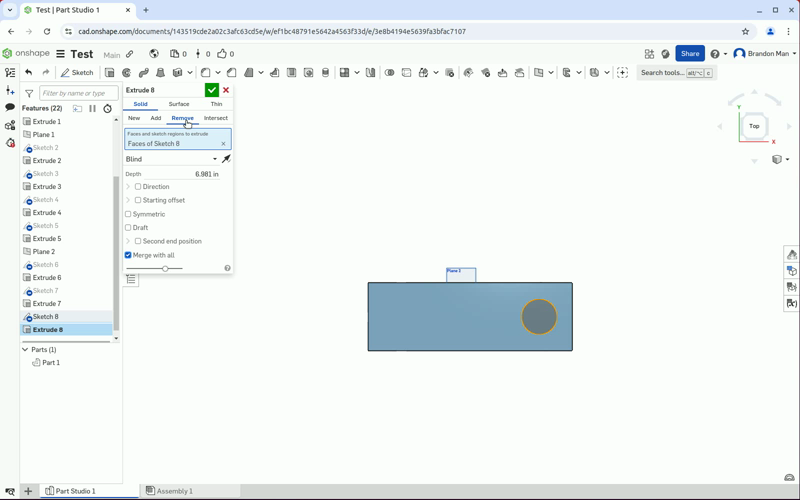
key(enter)
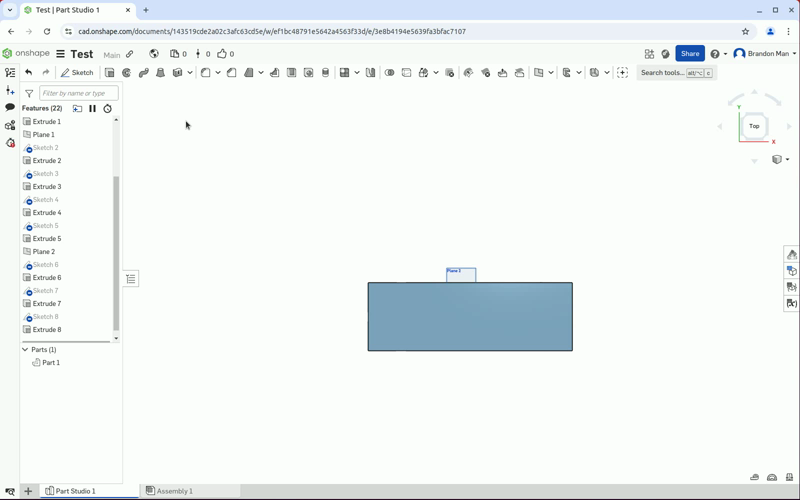
key(shift+h)
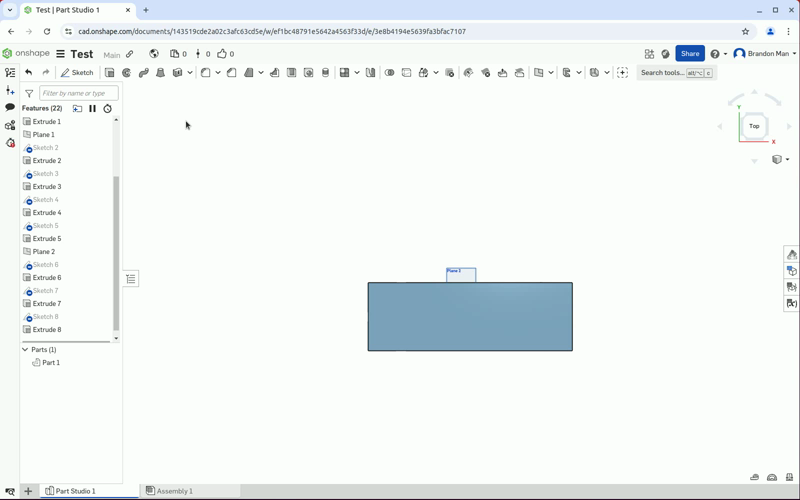
key(shift+h)
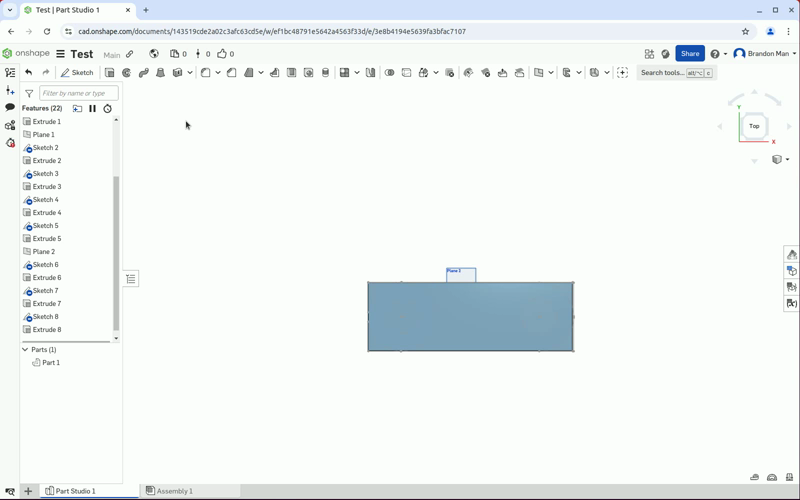
key(shift+7)
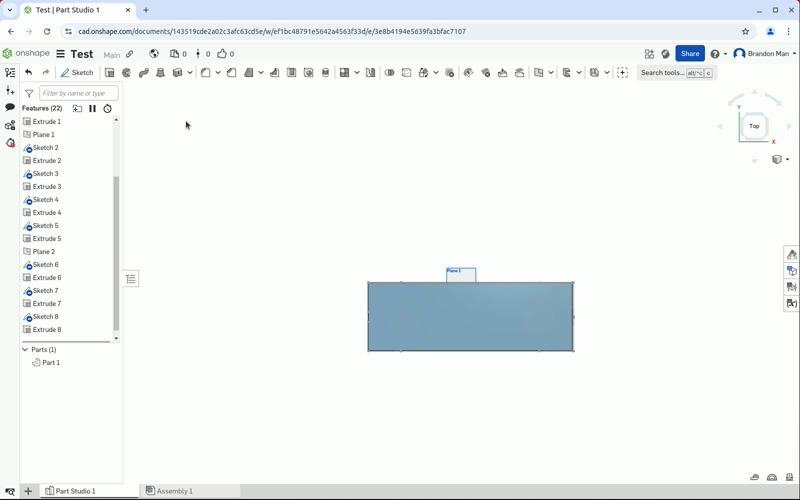
key(up, 3)
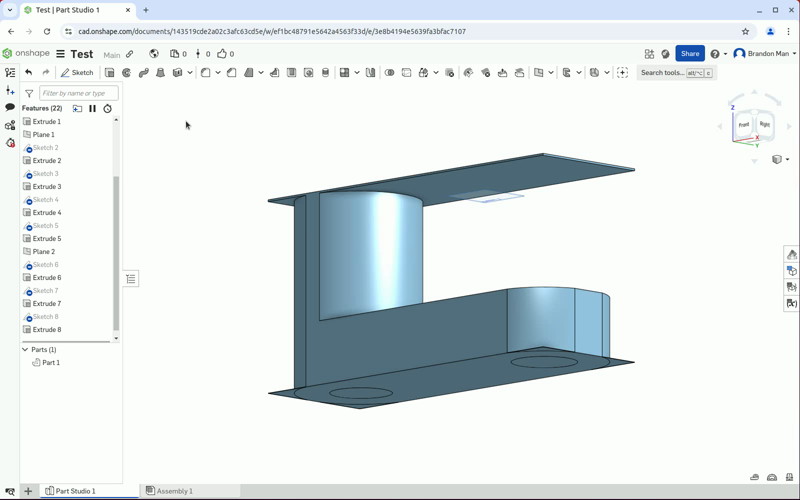
key(left, 3)
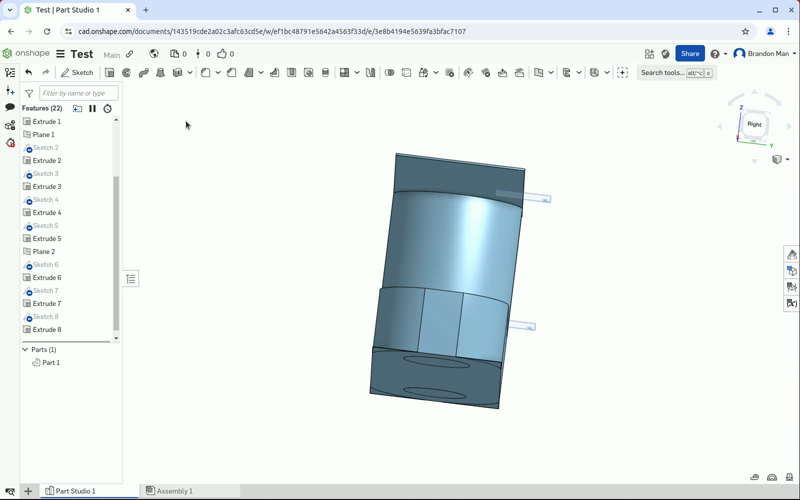
key(right, 3)
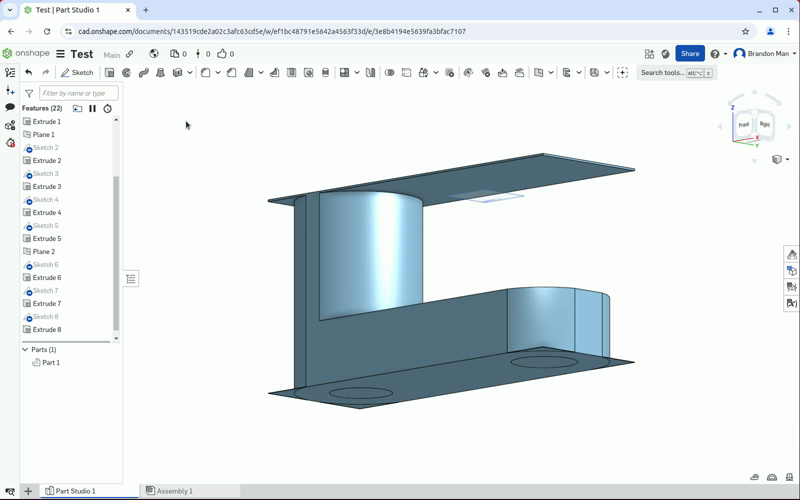
key(down, 3)
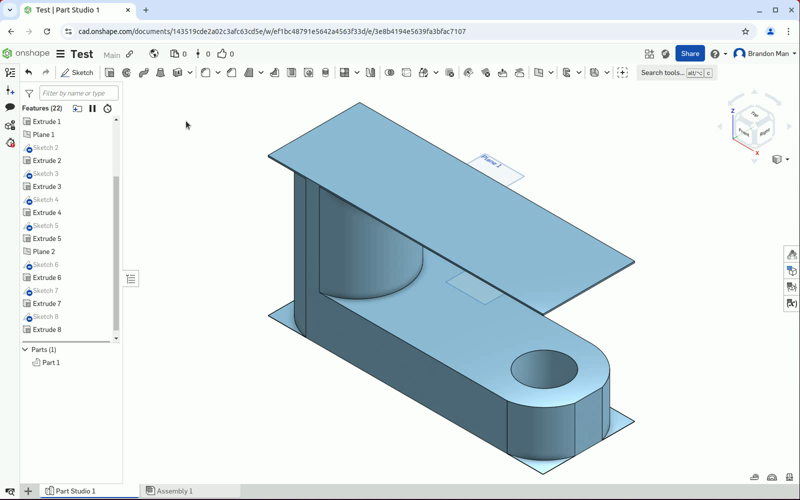
mouse_move(69, 111)
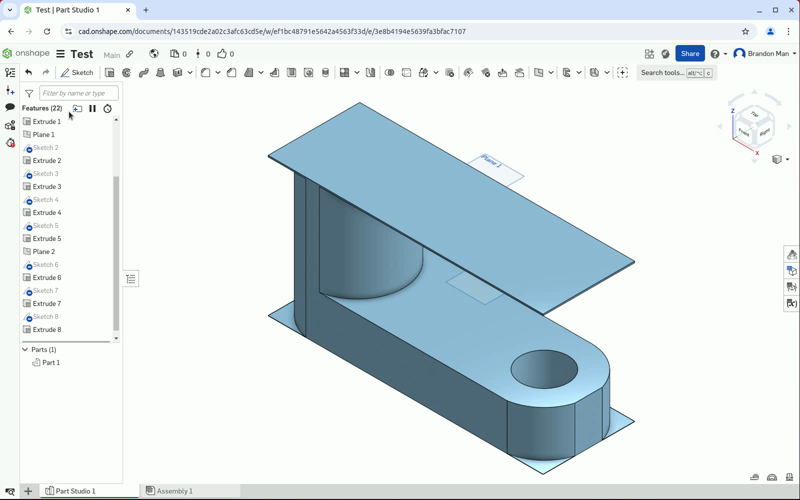
click(69, 111)